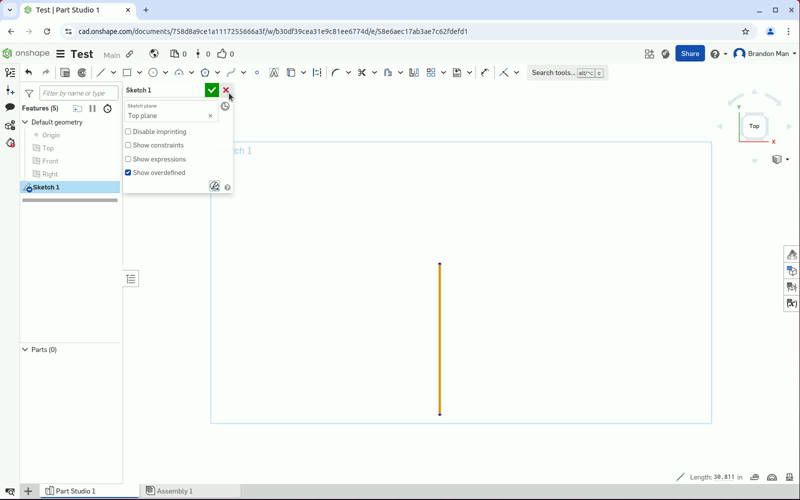
key(shift+h)
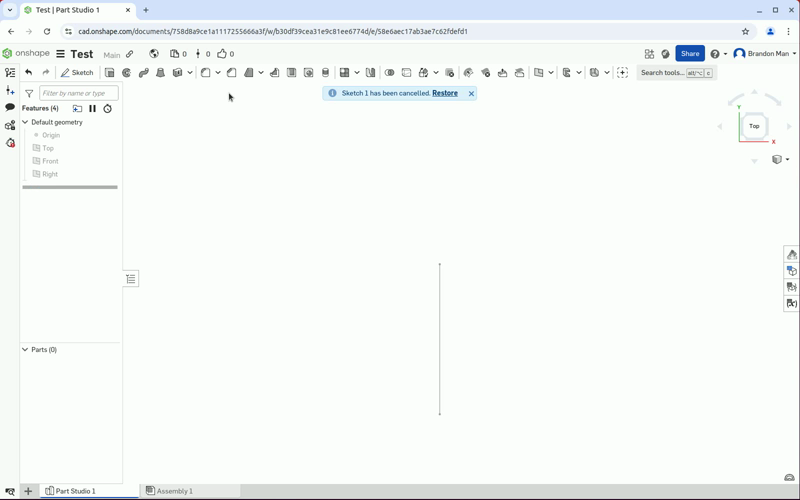
mouse_move(73, 352)
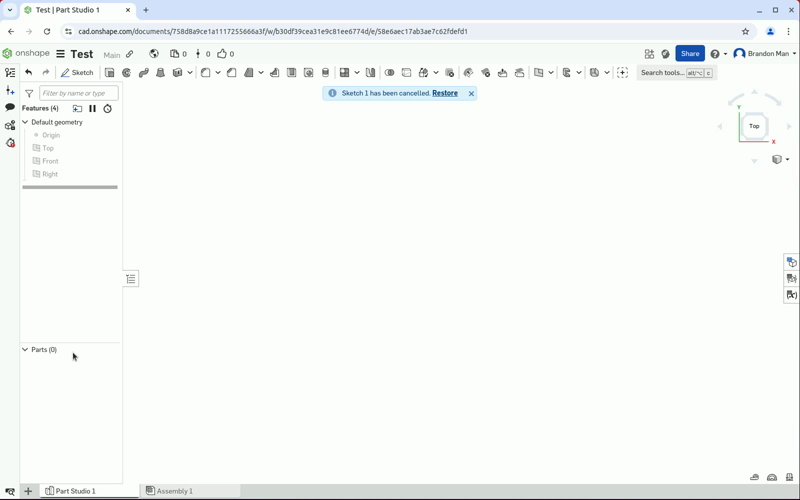
key(y)
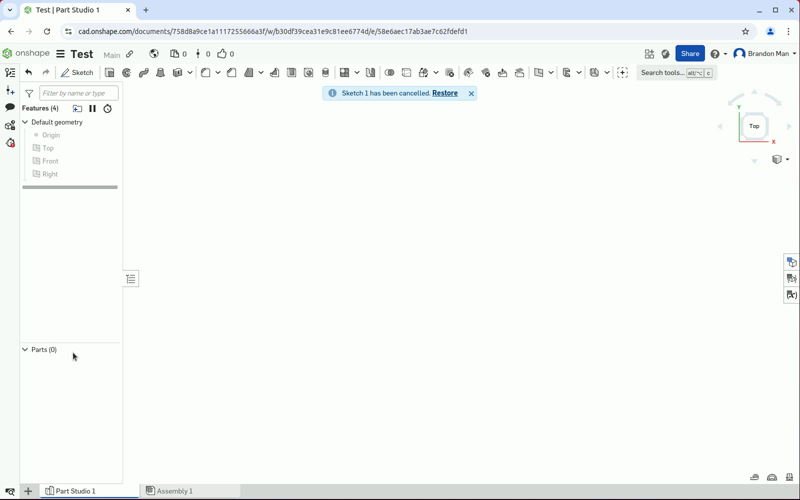
key(shift+p)
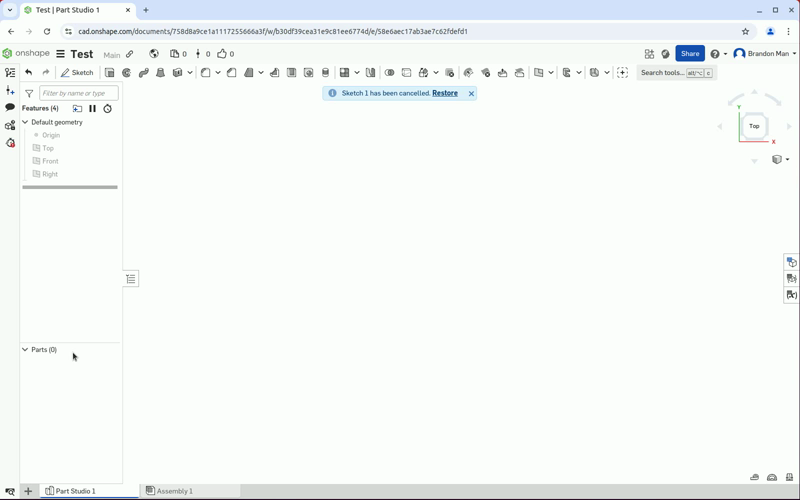
key(space)
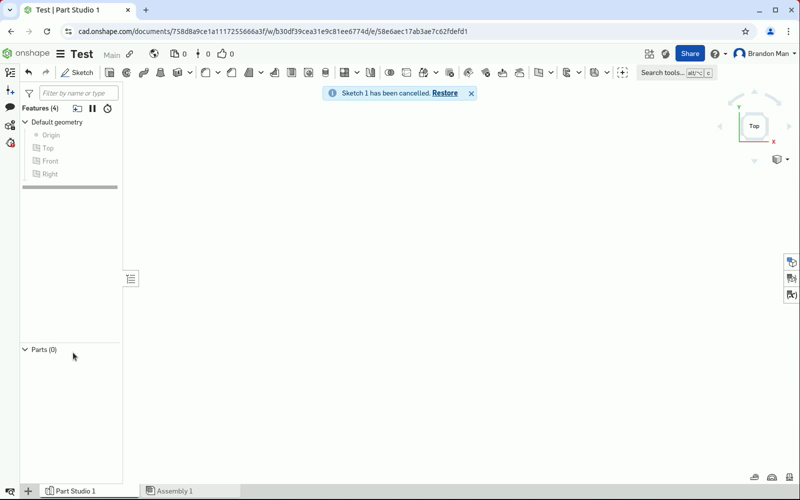
key_down(shift)
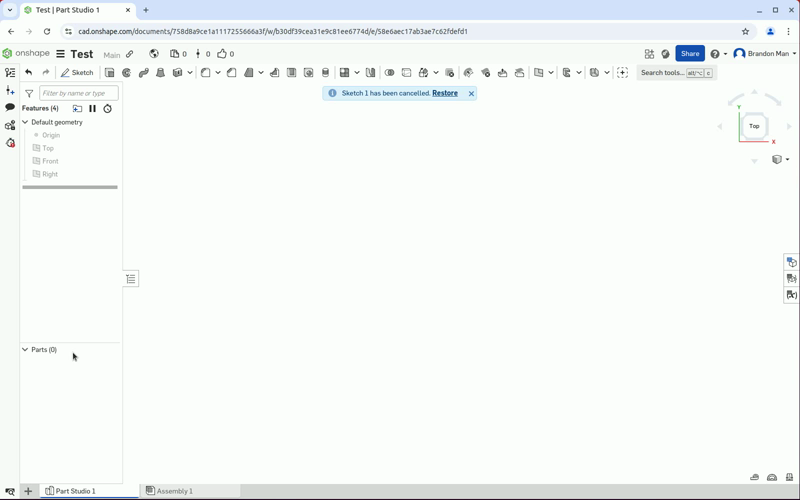
key(up)
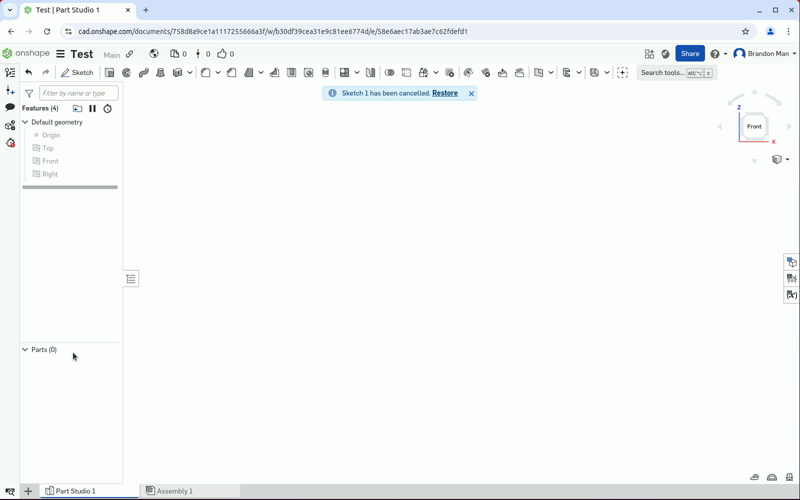
key_up(shift)
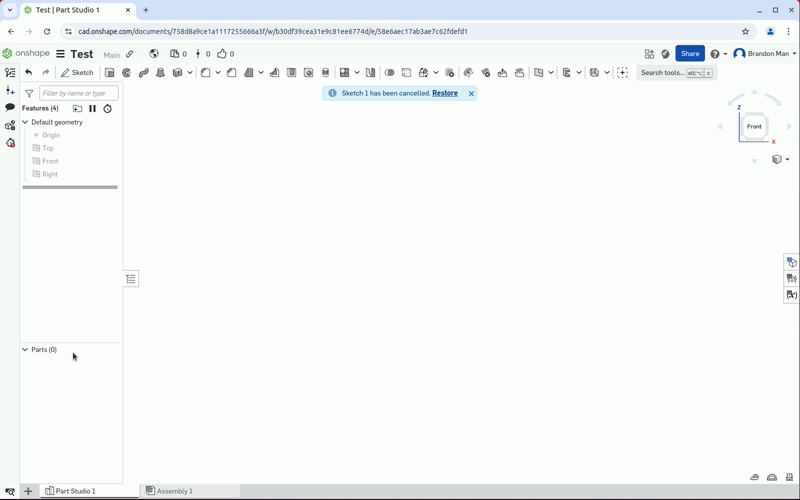
key(space)
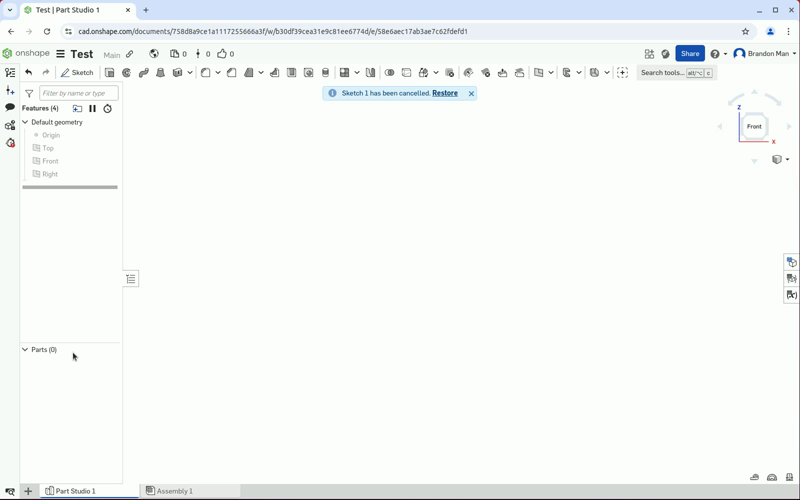
key_down(shift)
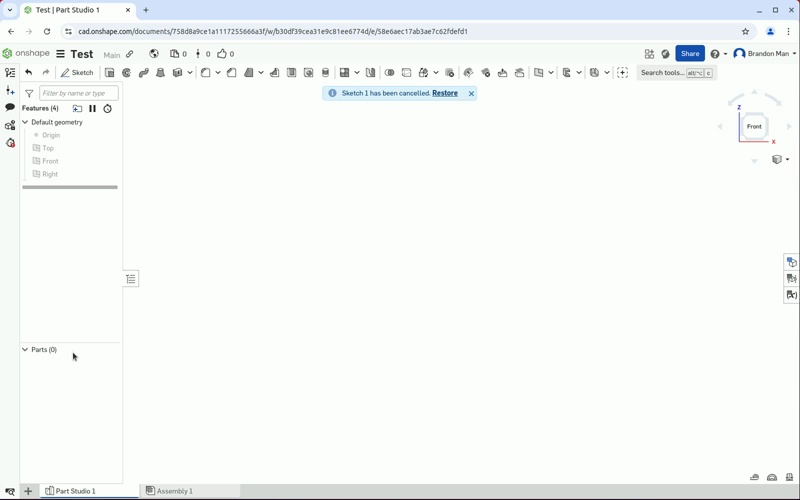
key(left)
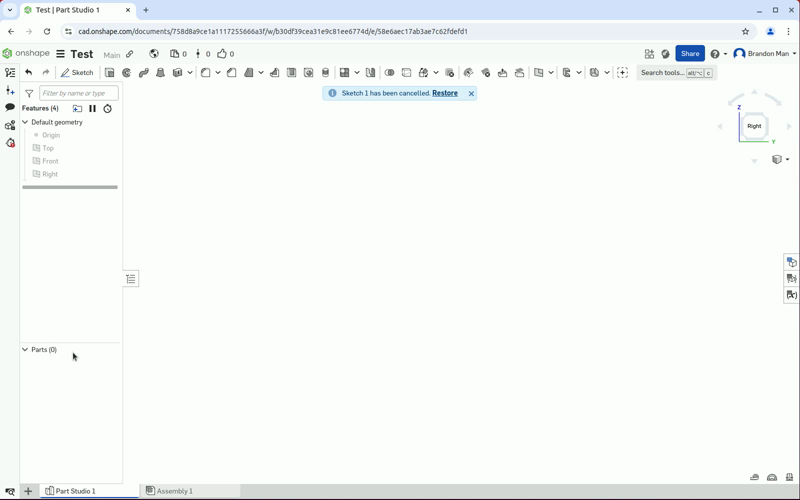
key_up(shift)
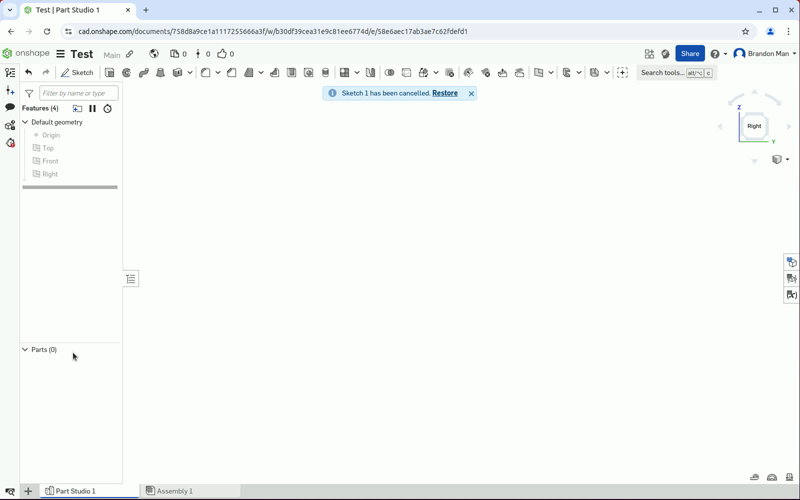
mouse_move(73, 352)
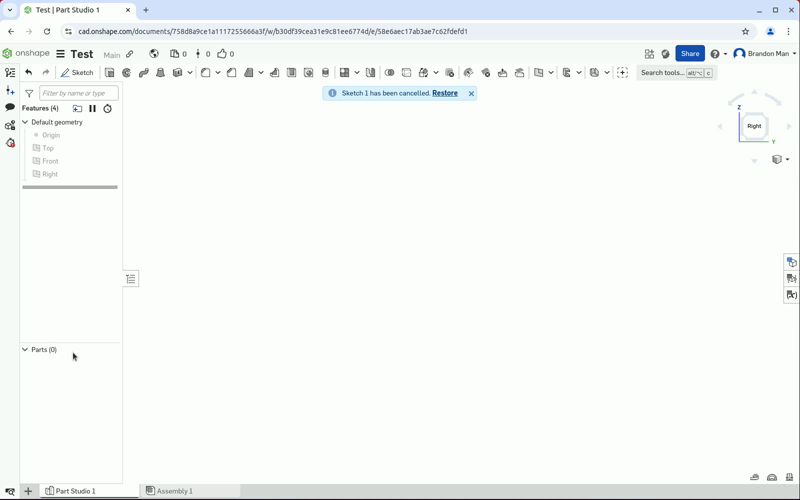
key(shift+y)
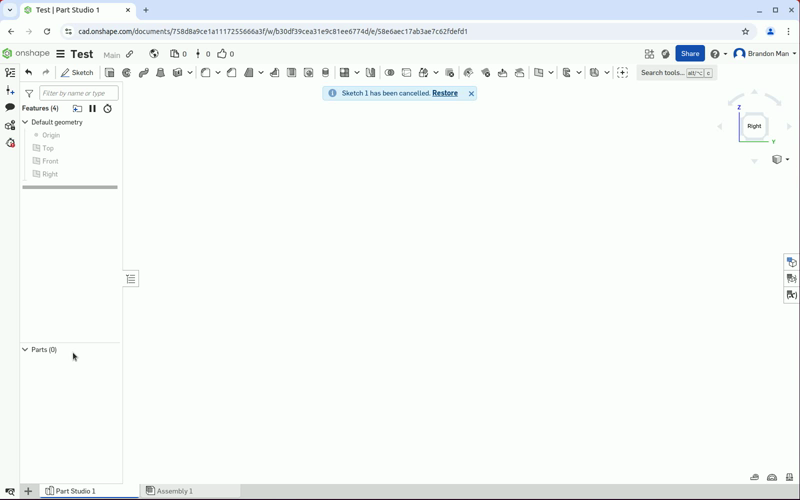
key(shift+s)
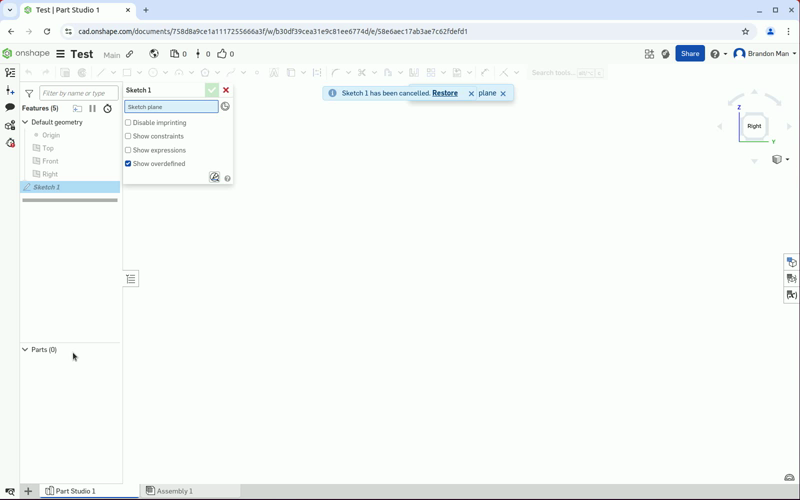
mouse_move(73, 176)
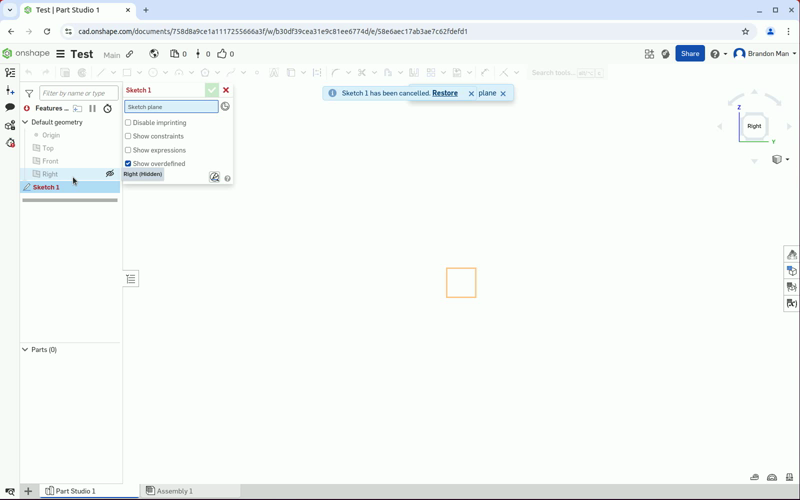
click(73, 176)
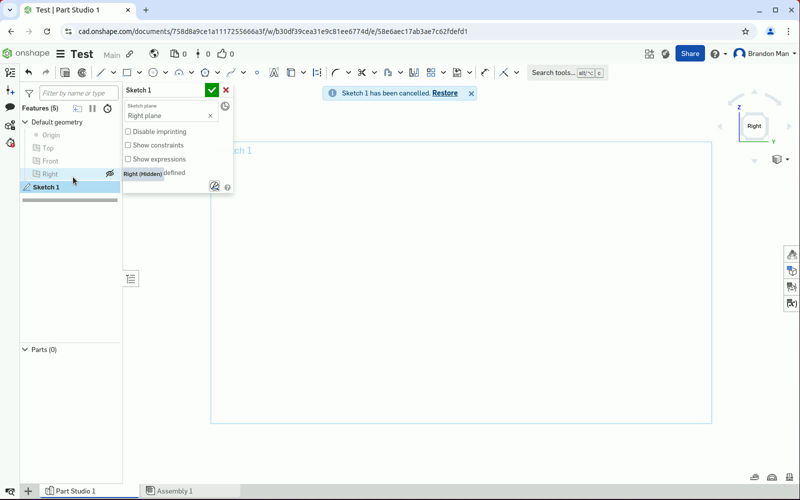
mouse_move(73, 352)
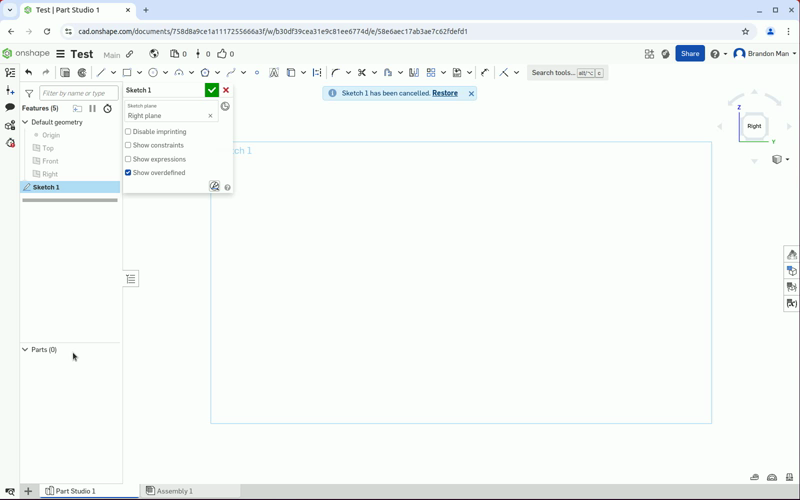
key(y)
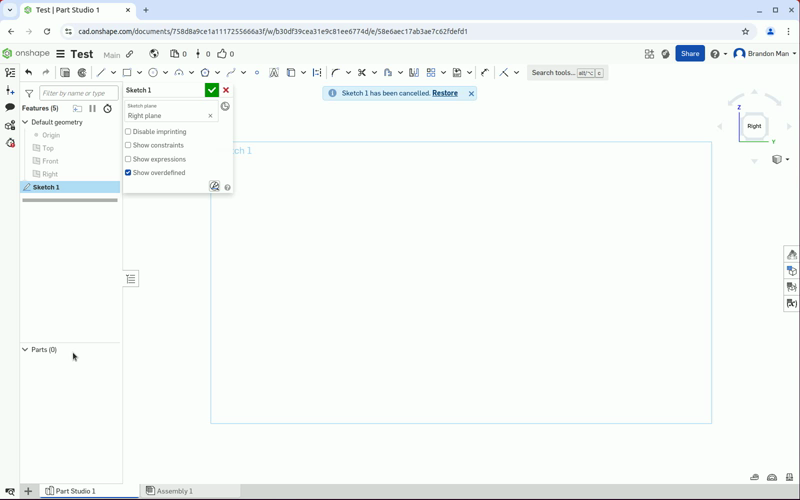
key(l)
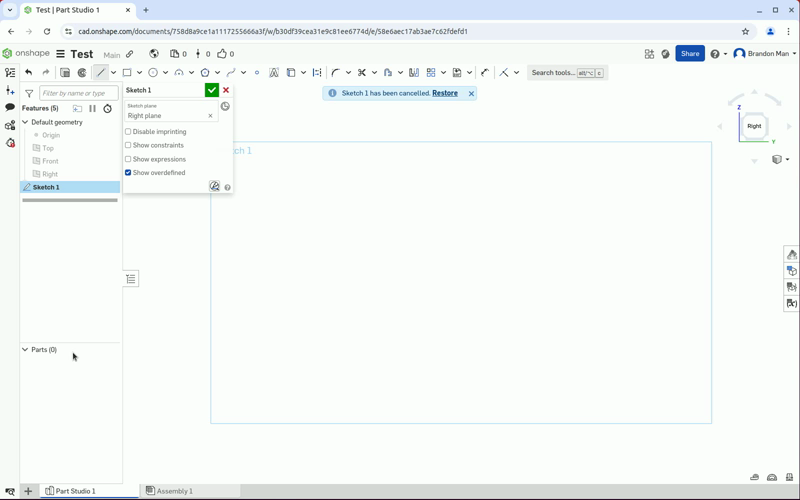
key_down(shift)
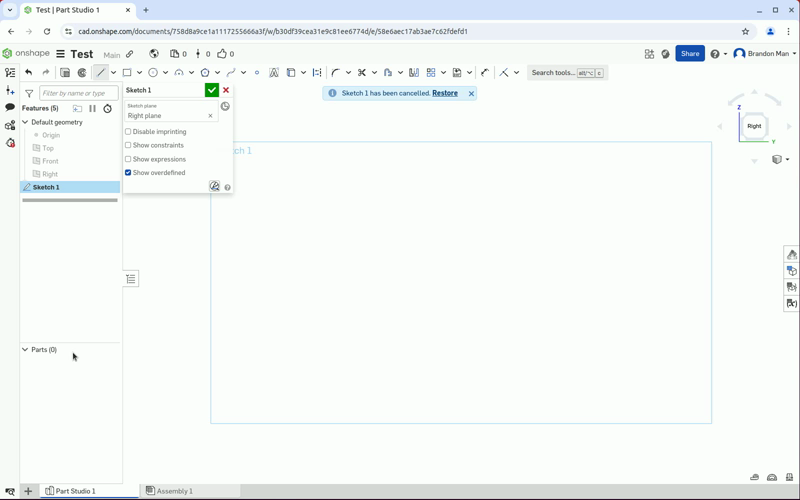
mouse_move(474, 287)
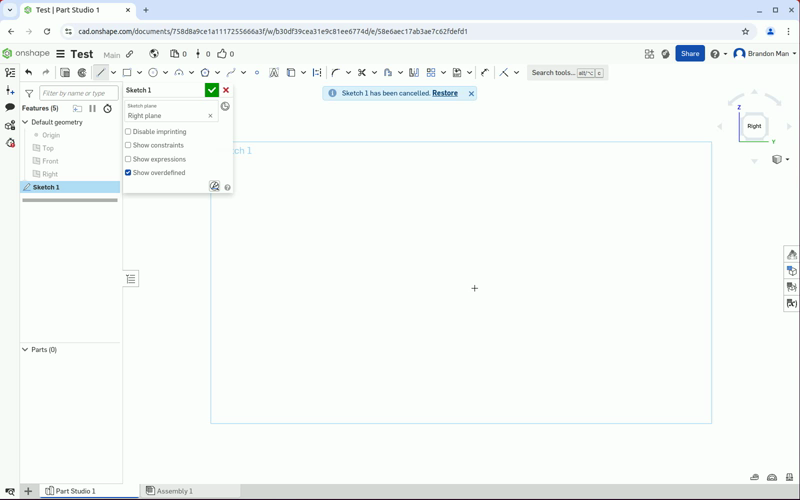
click(474, 287)
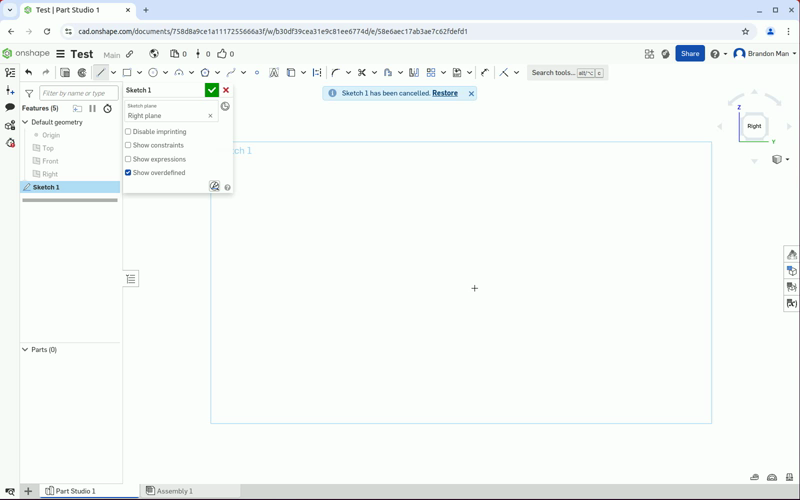
key_up(shift)
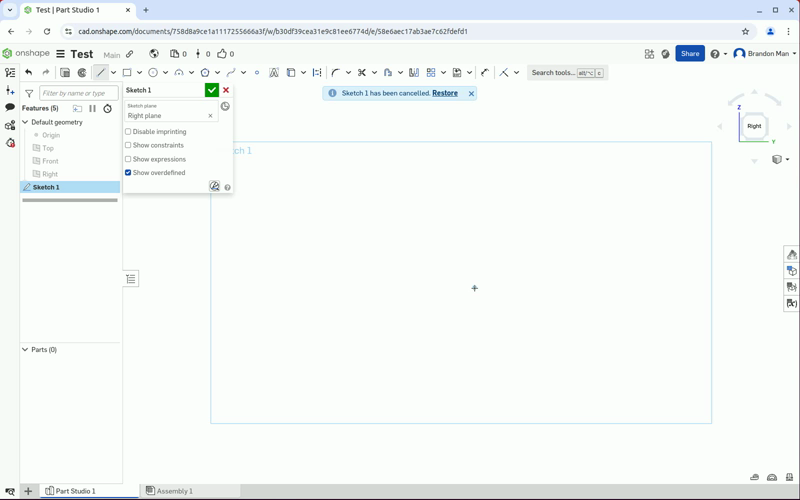
key_down(shift)
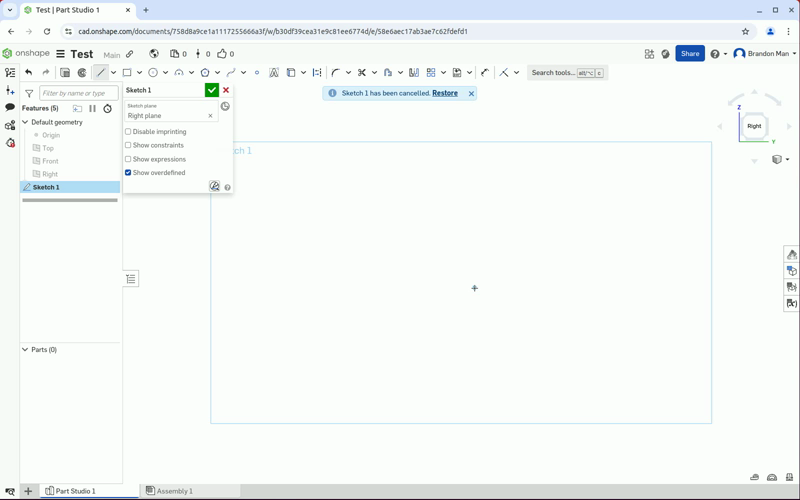
mouse_move(504, 287)
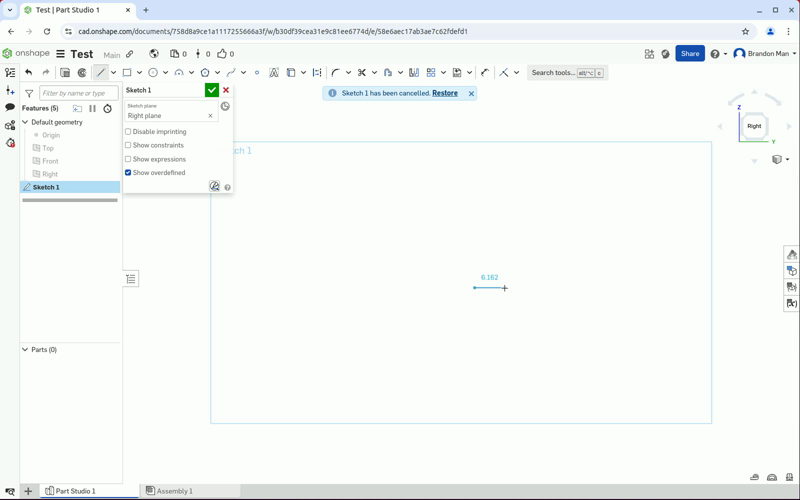
mouse_move(477, 287)
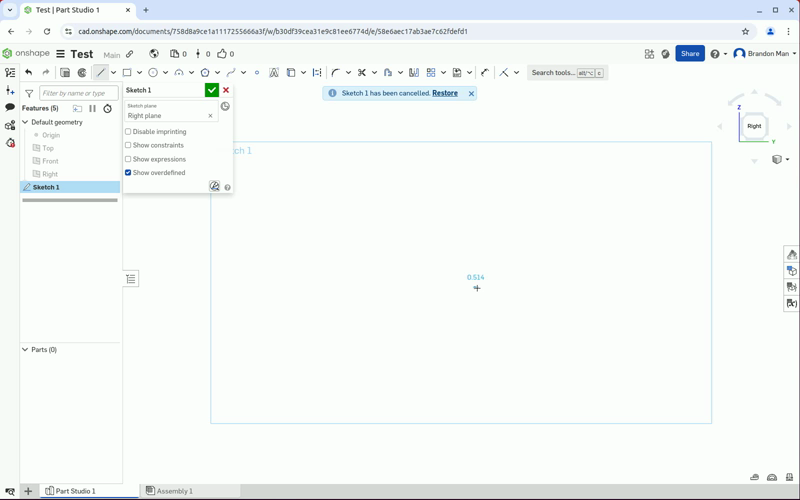
scroll(6)
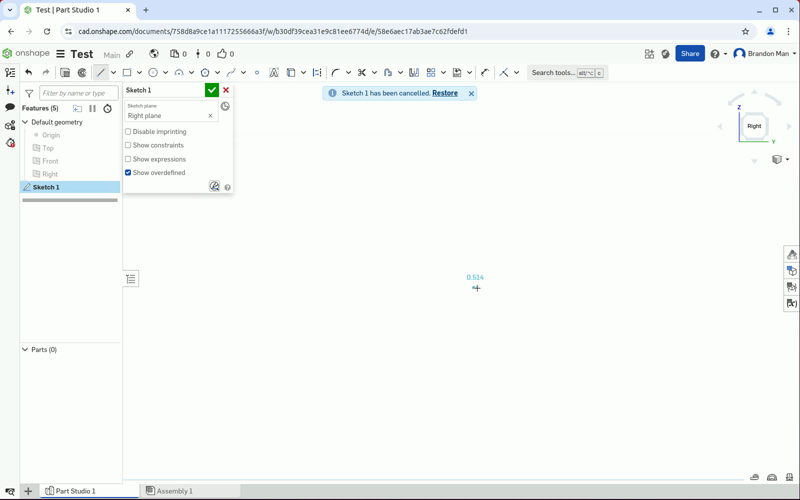
scroll(6)
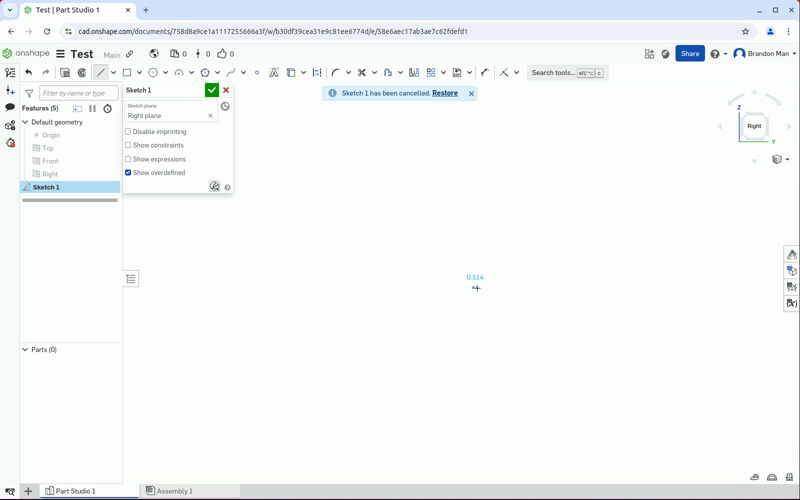
scroll(6)
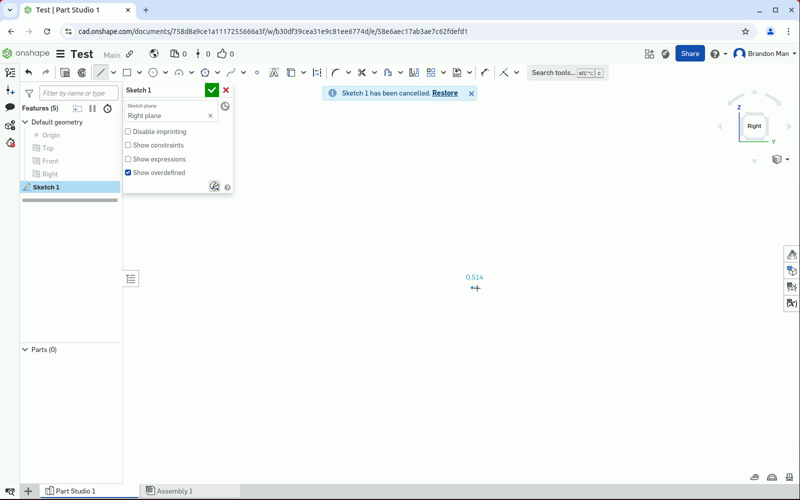
scroll(6)
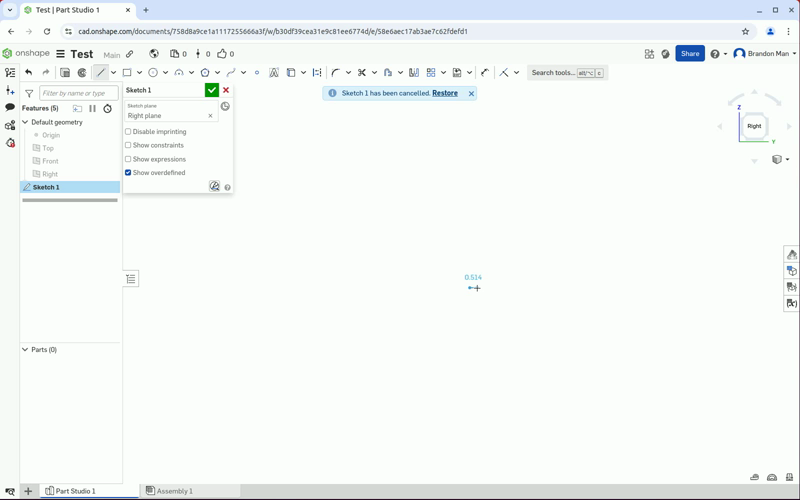
scroll(6)
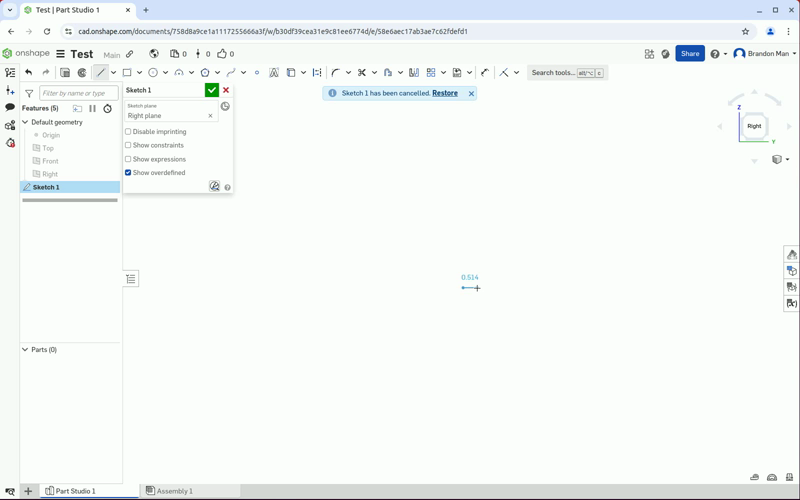
scroll(6)
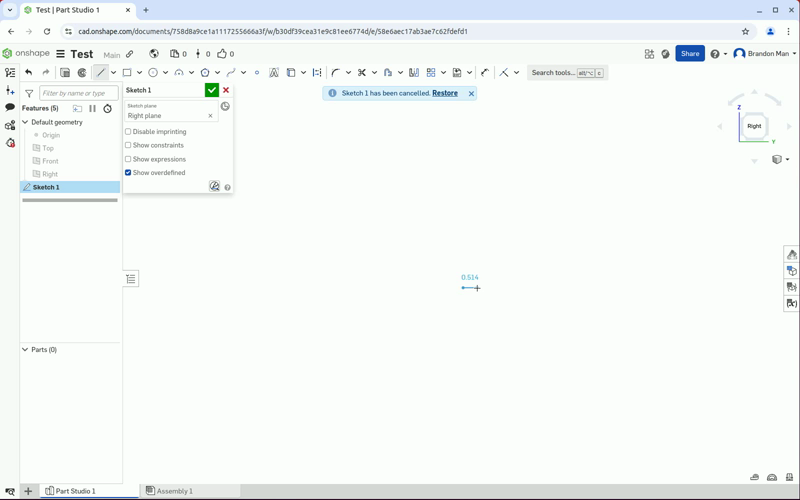
scroll(6)
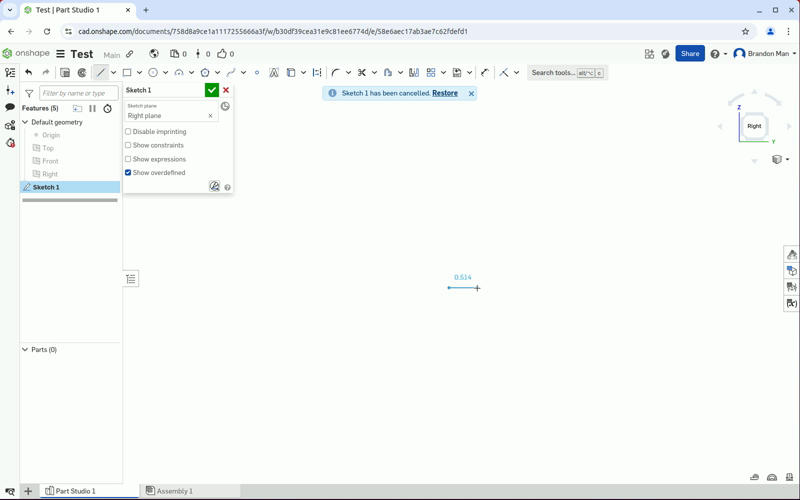
click(477, 287)
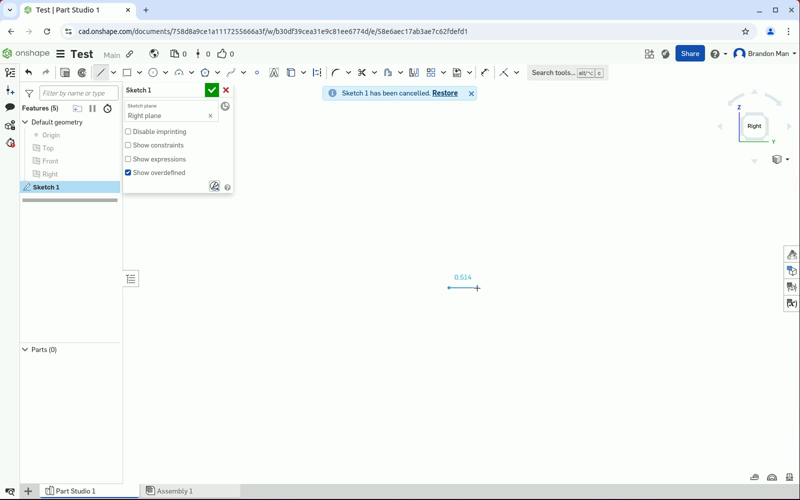
scroll(-6)
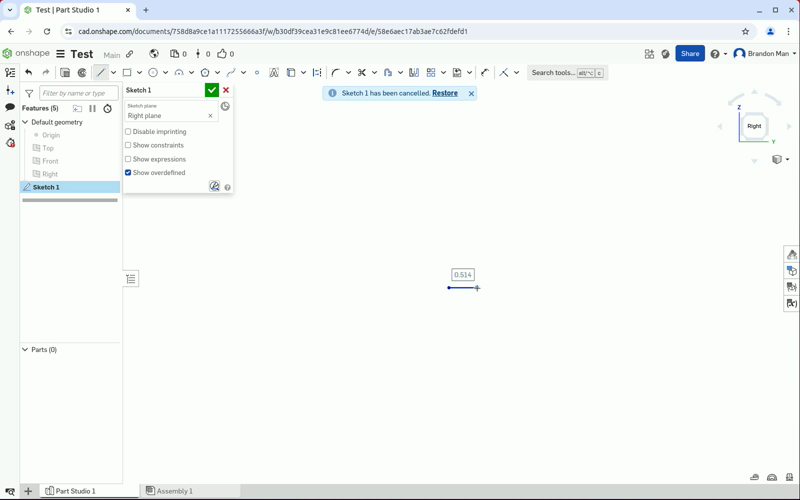
scroll(-6)
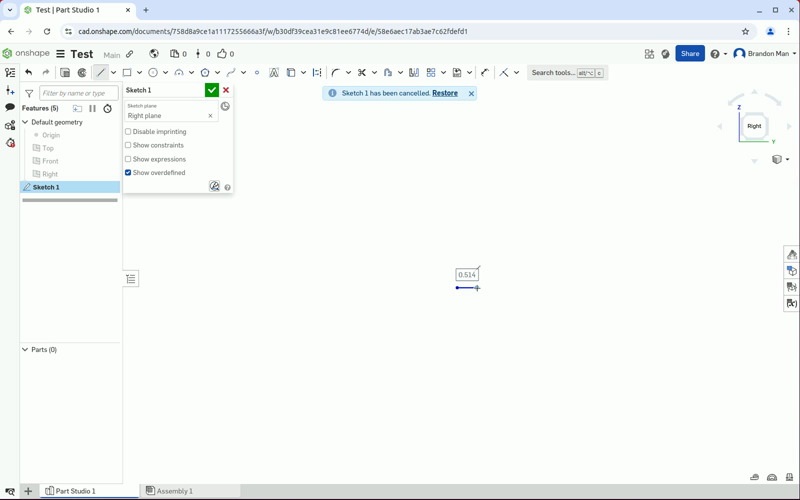
scroll(-6)
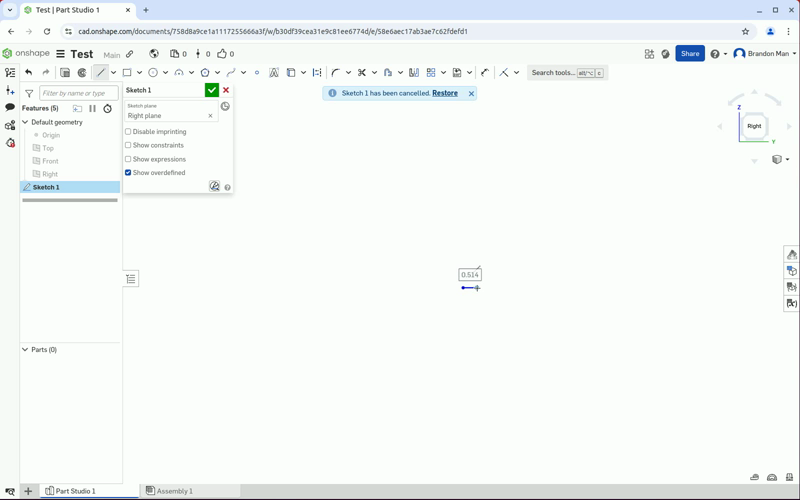
scroll(-6)
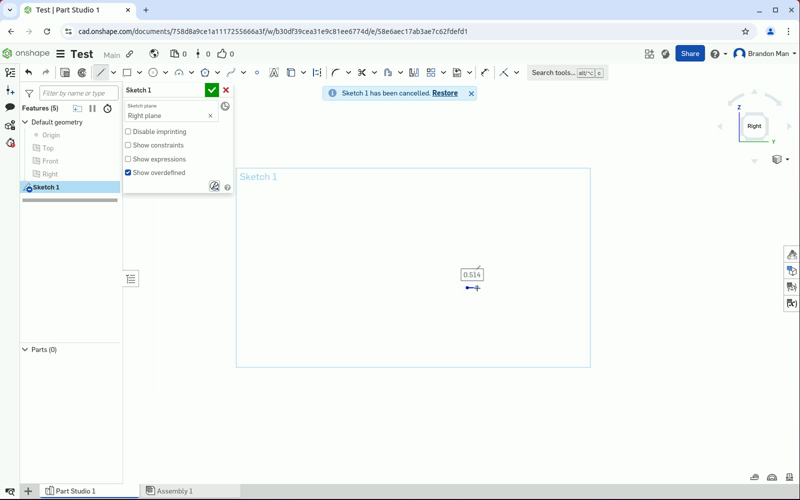
scroll(-6)
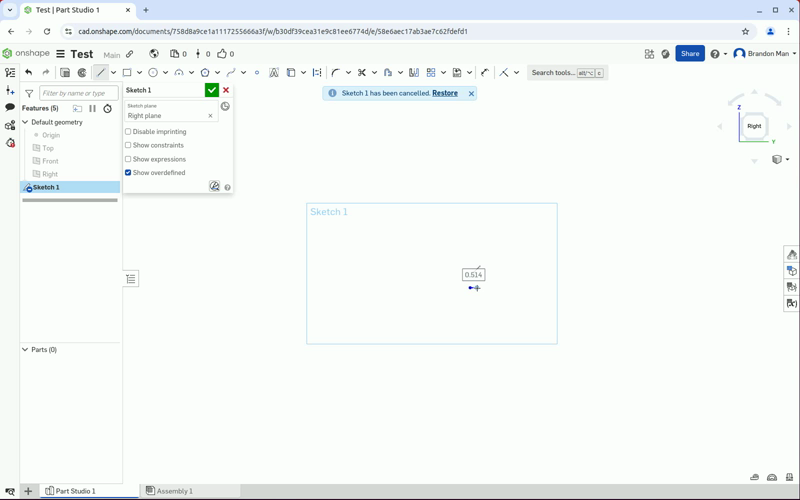
scroll(-6)
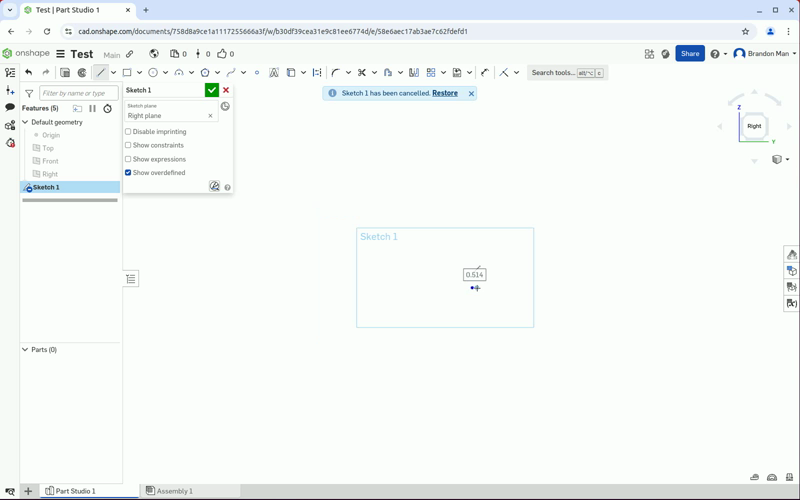
scroll(-6)
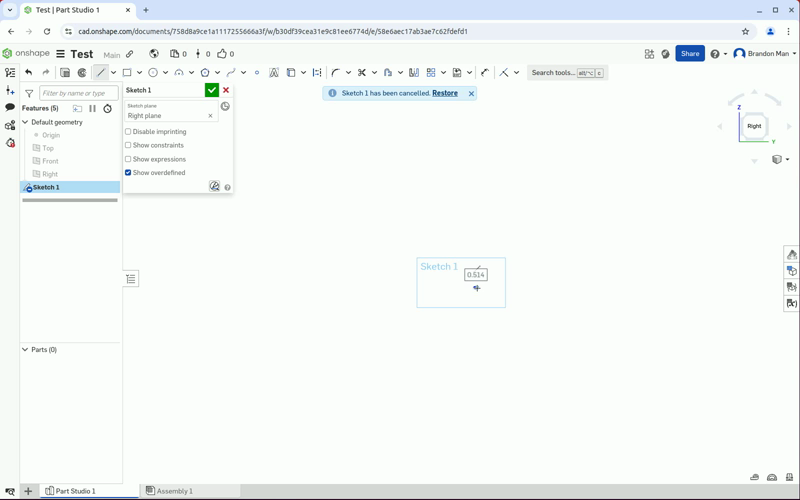
key_up(shift)
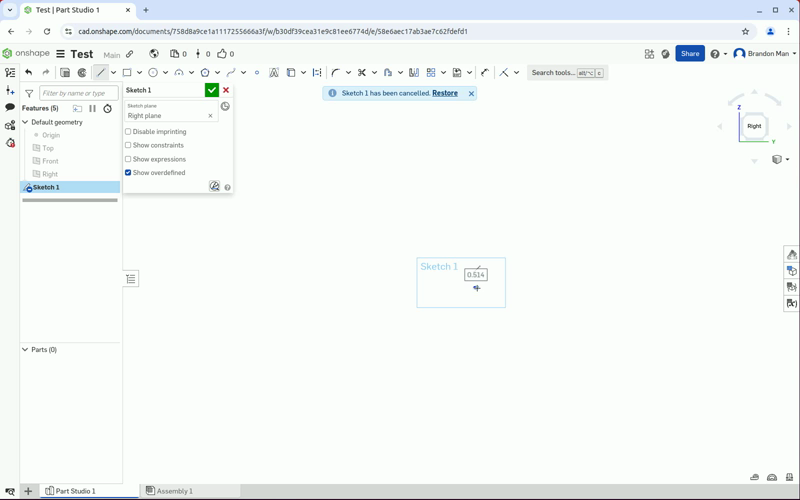
key_down(shift)
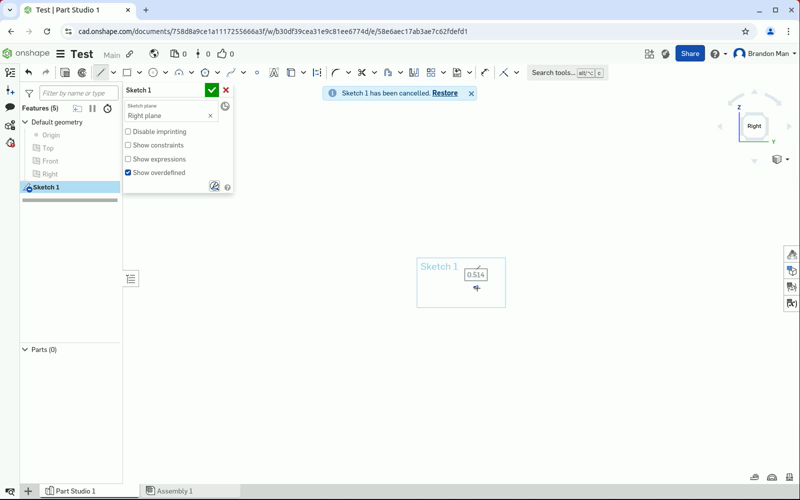
mouse_move(507, 287)
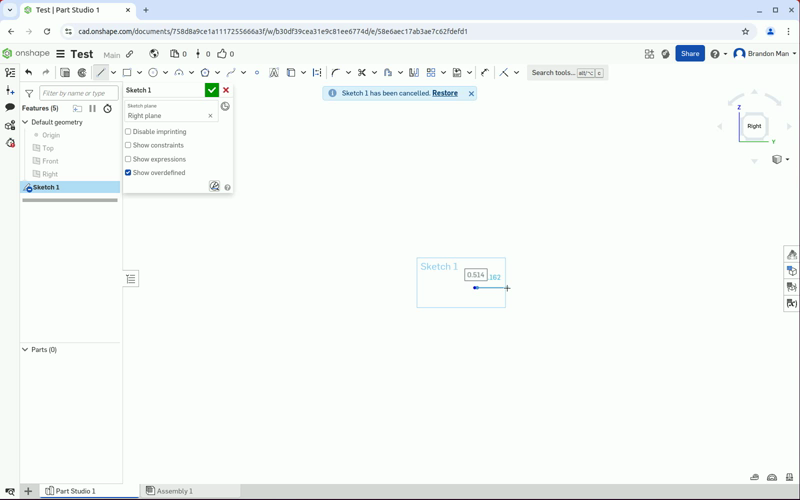
mouse_move(477, 277)
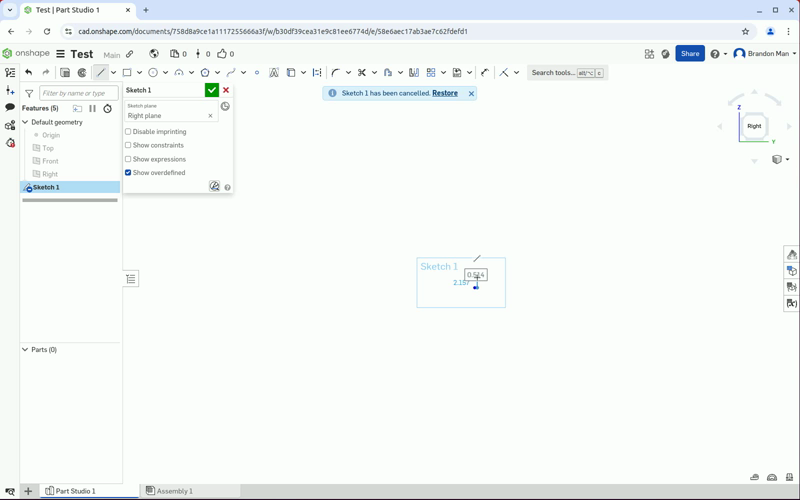
click(477, 277)
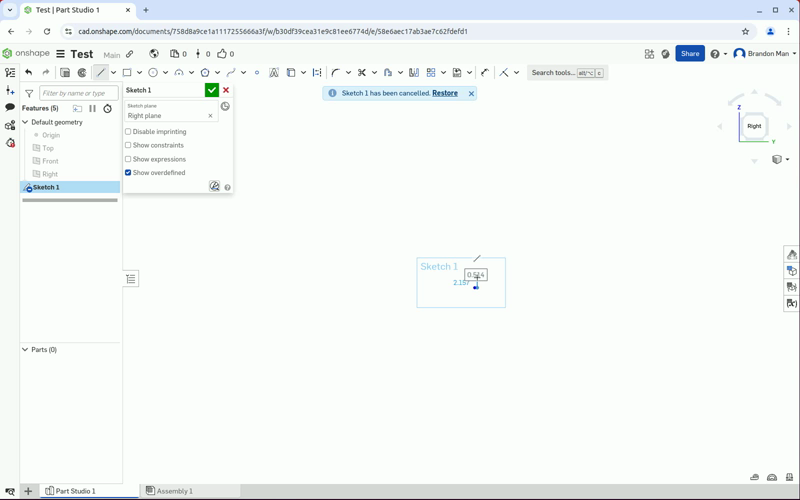
key_up(shift)
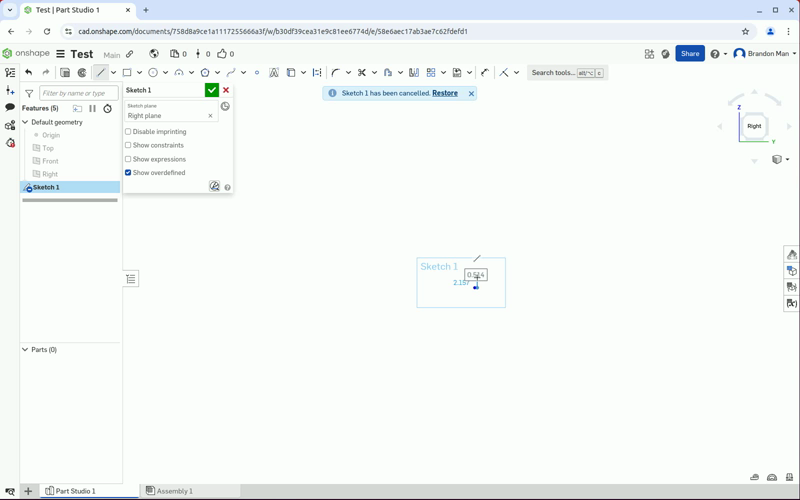
key_down(shift)
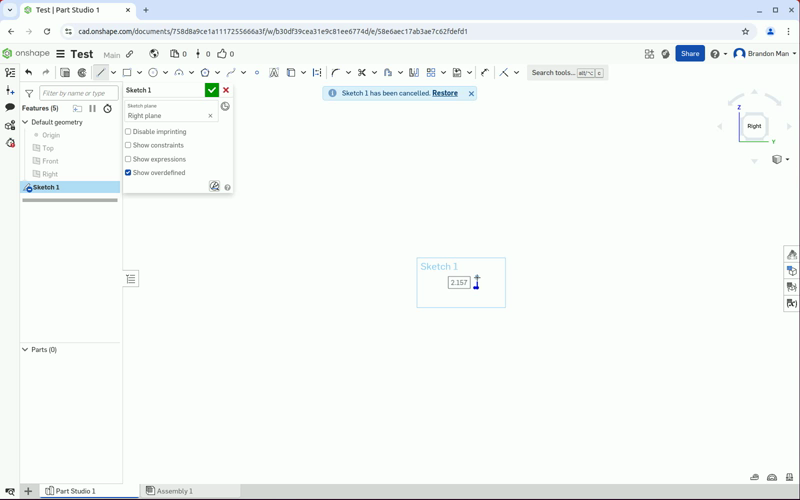
mouse_move(507, 277)
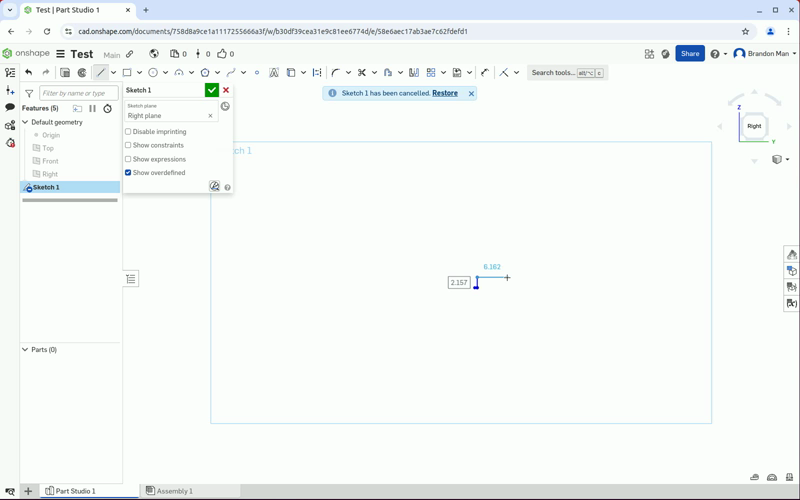
mouse_move(474, 277)
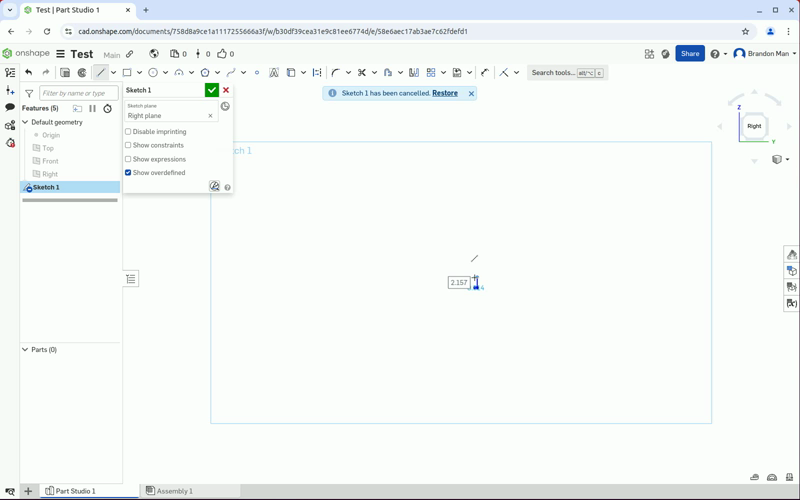
scroll(6)
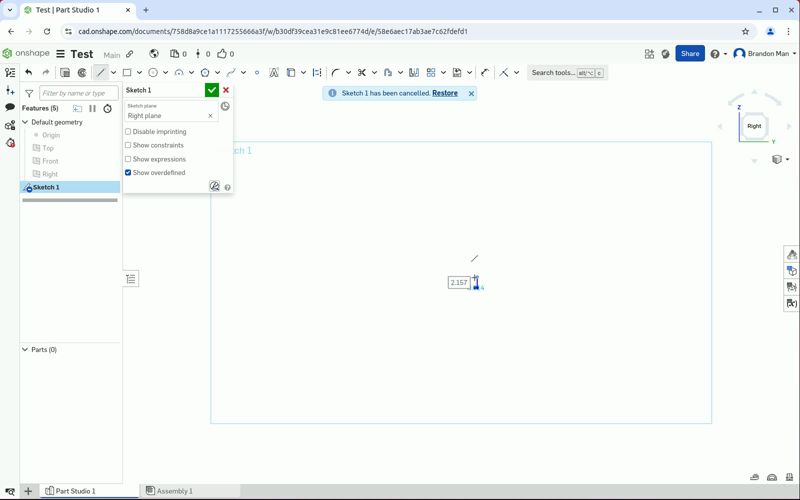
scroll(6)
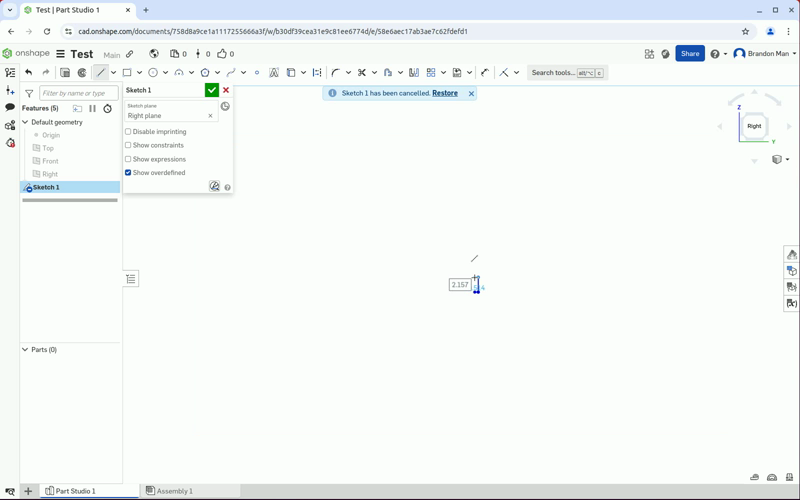
scroll(6)
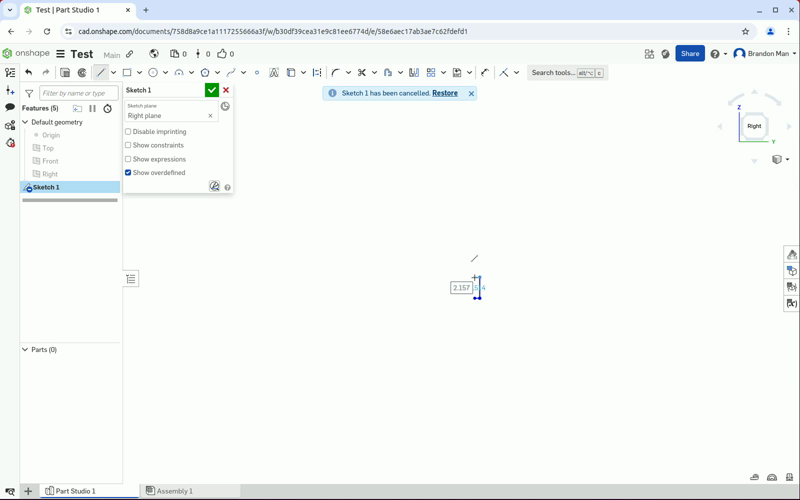
scroll(6)
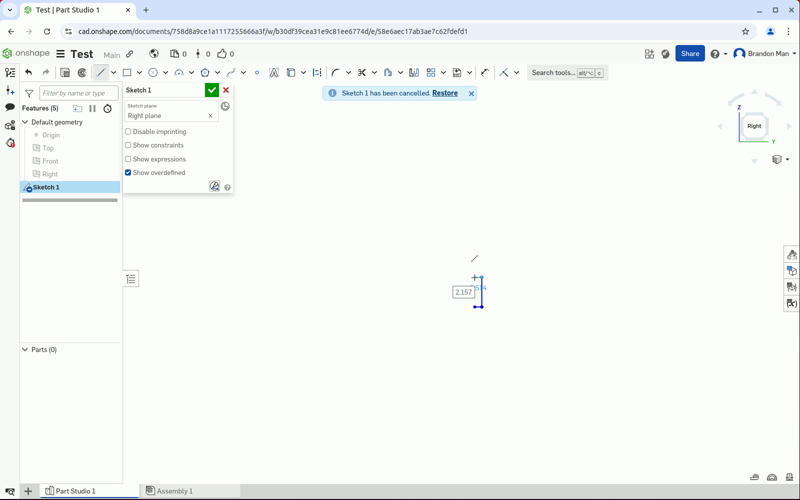
scroll(6)
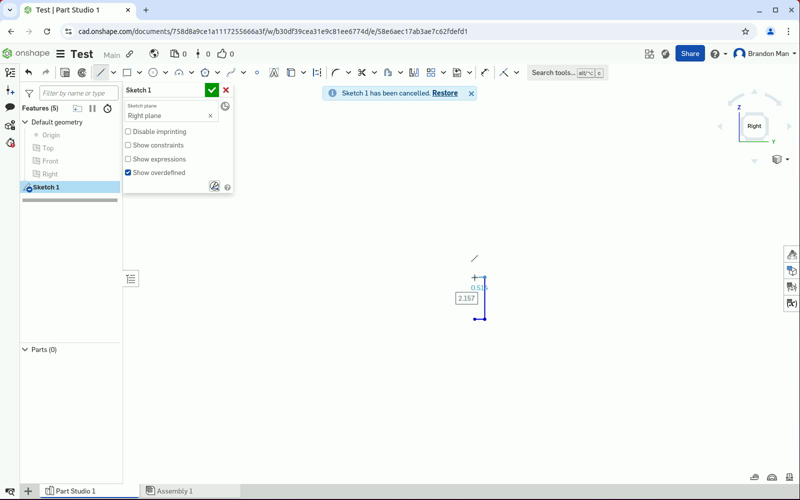
scroll(6)
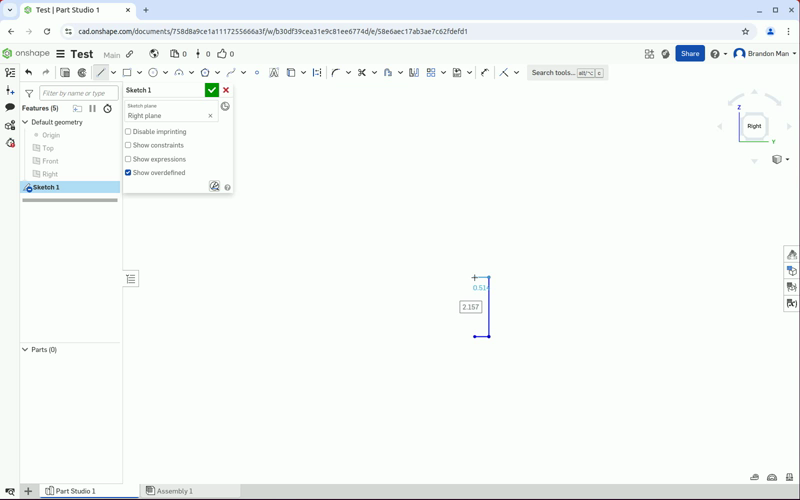
scroll(6)
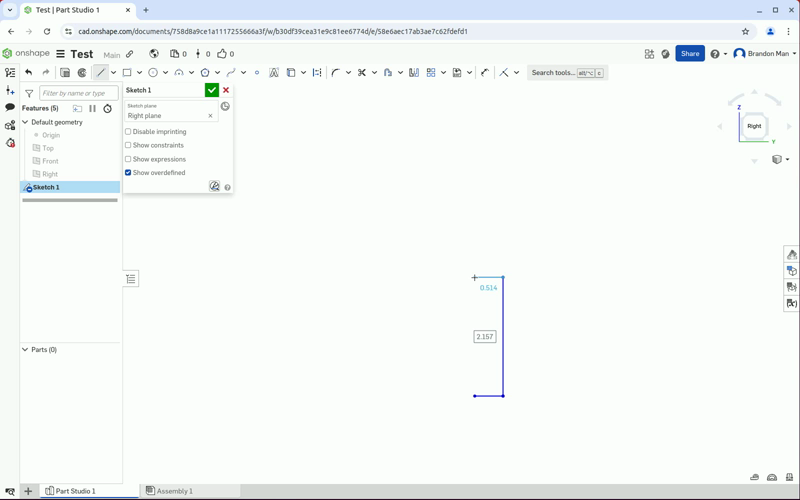
click(474, 277)
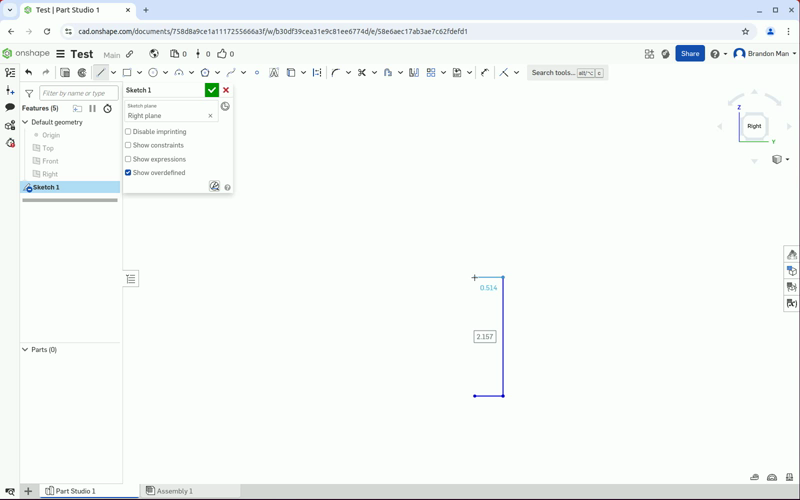
scroll(-6)
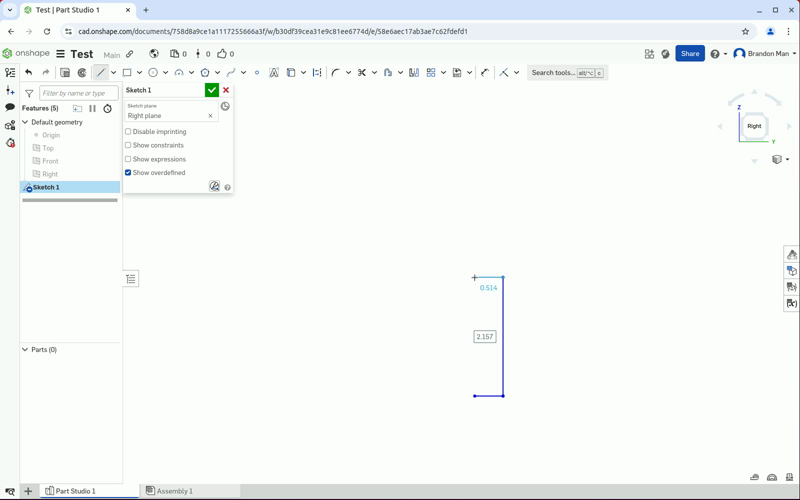
scroll(-6)
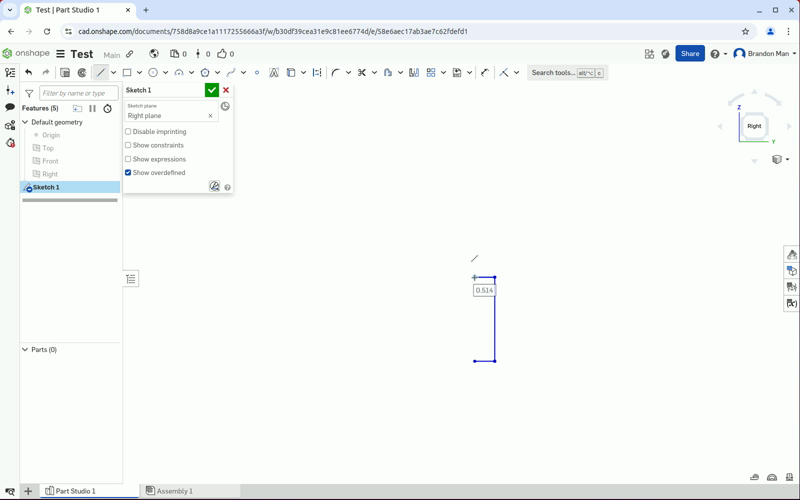
scroll(-6)
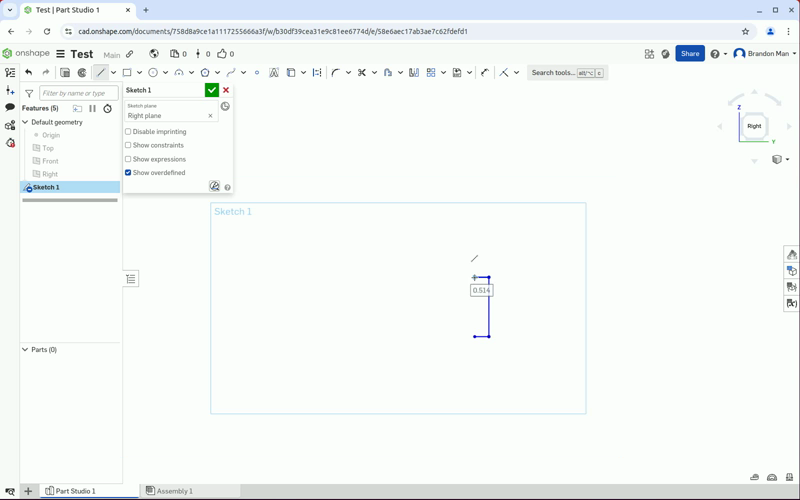
scroll(-6)
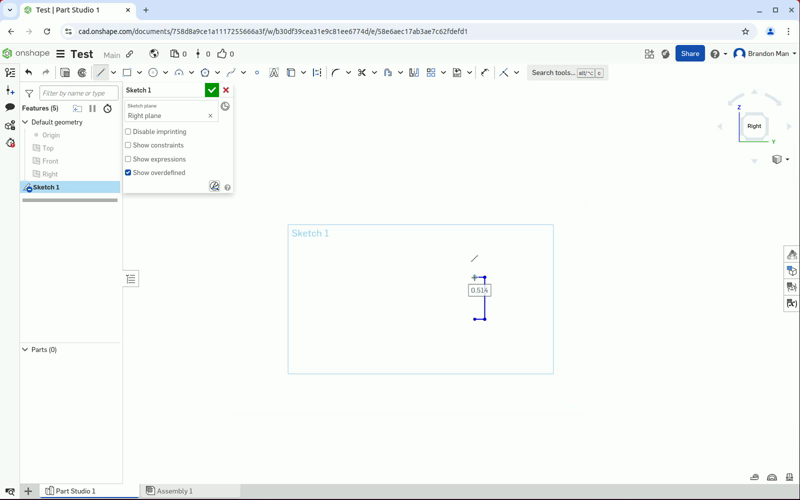
scroll(-6)
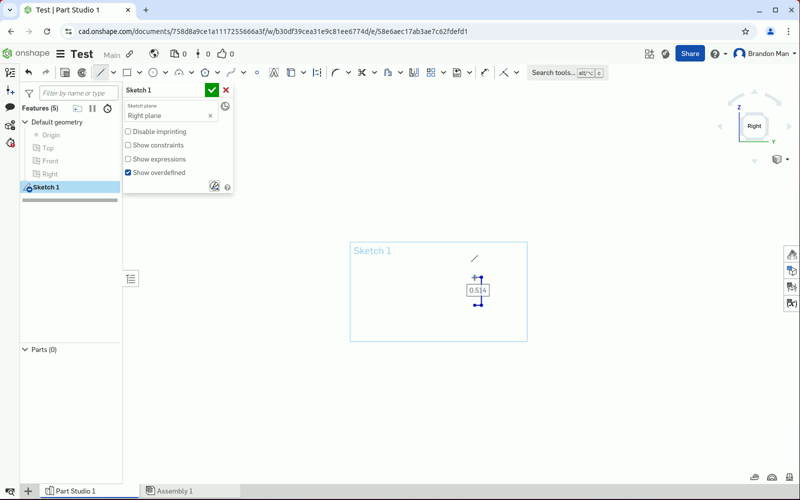
scroll(-6)
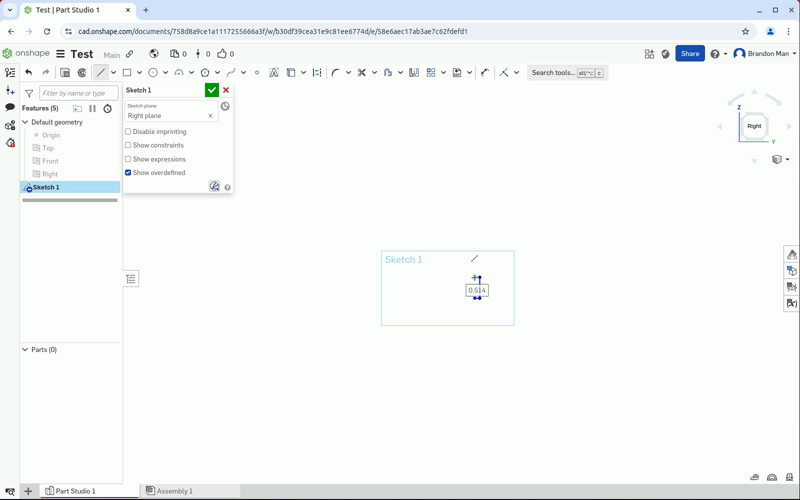
scroll(-6)
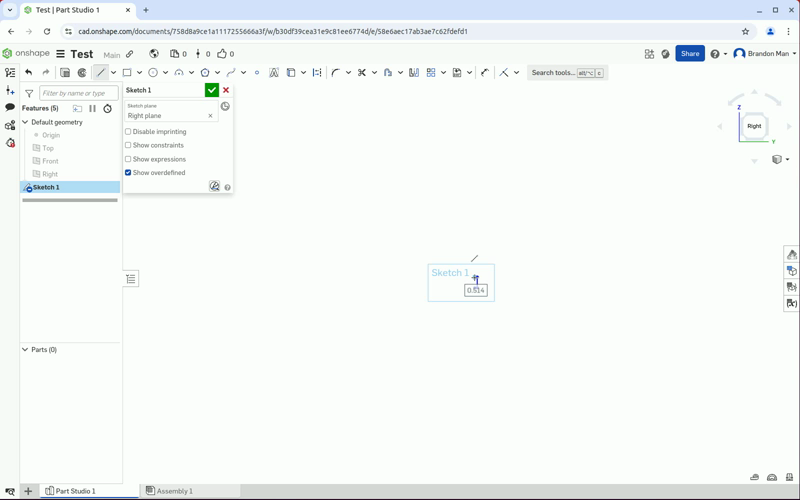
key_up(shift)
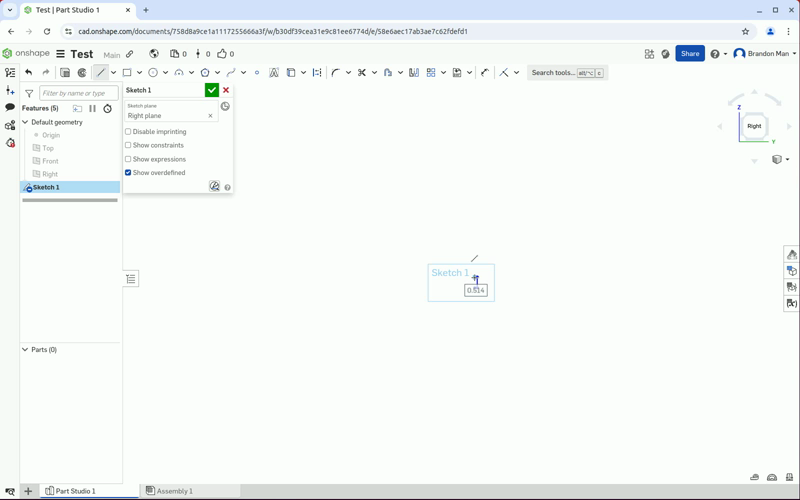
key_down(shift)
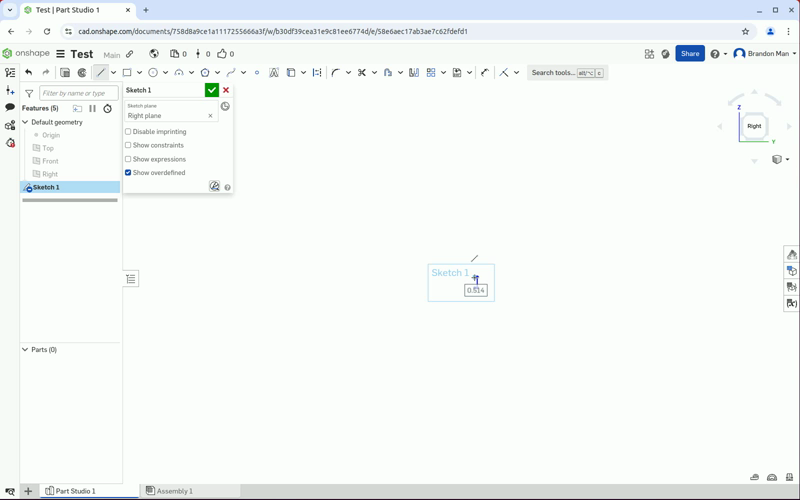
mouse_move(504, 277)
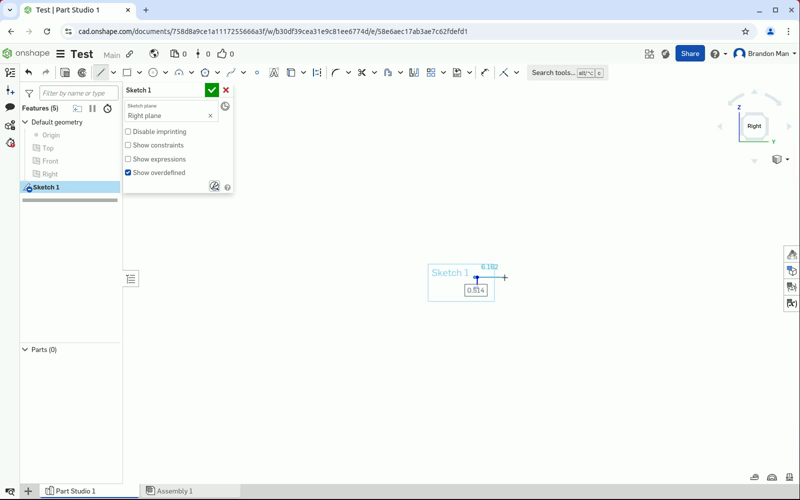
mouse_move(474, 282)
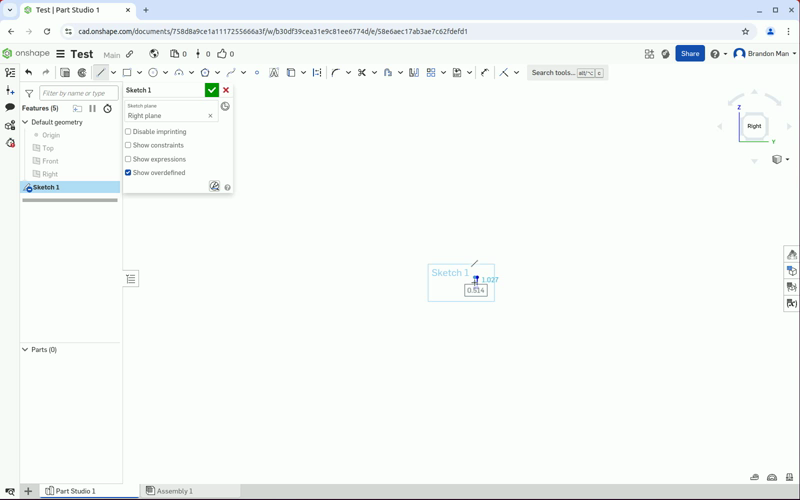
scroll(6)
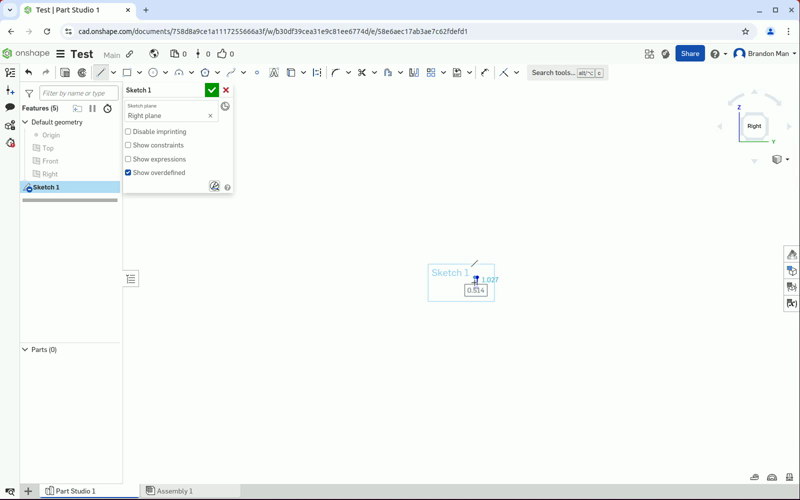
scroll(6)
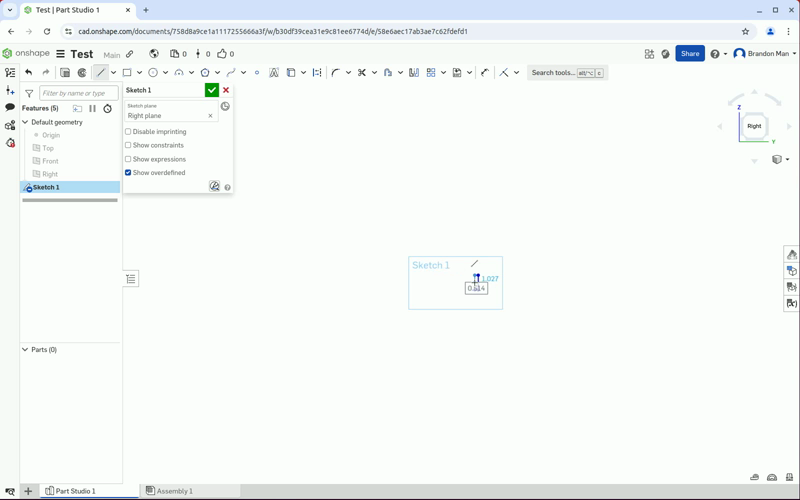
scroll(6)
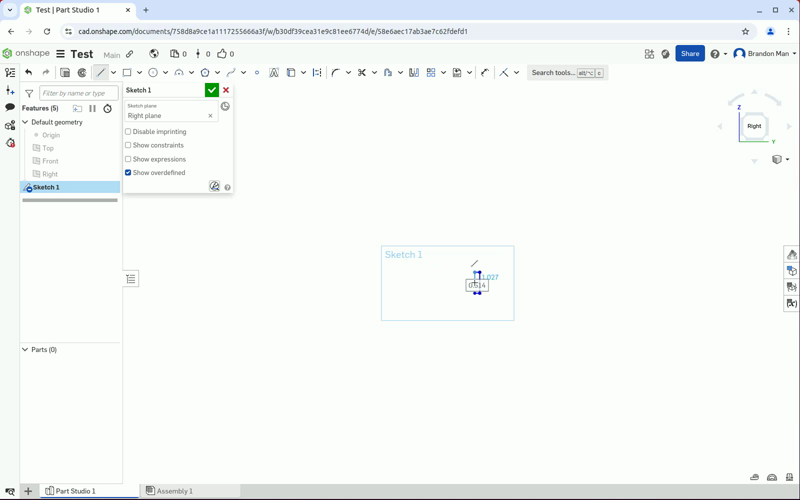
scroll(6)
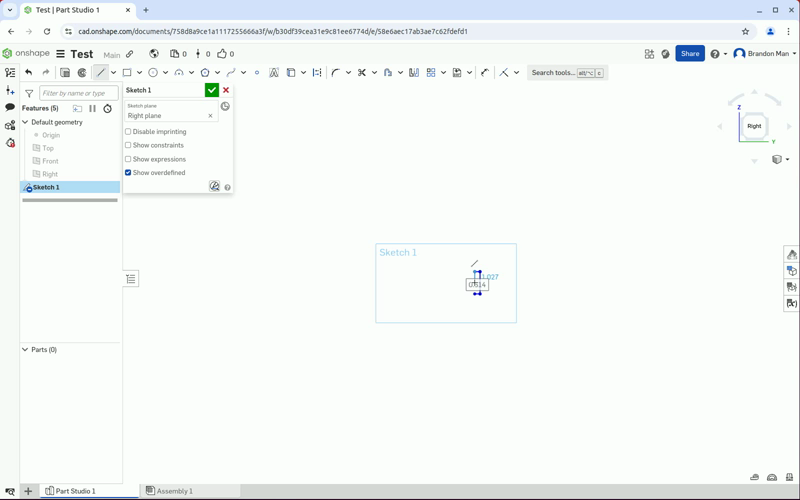
scroll(6)
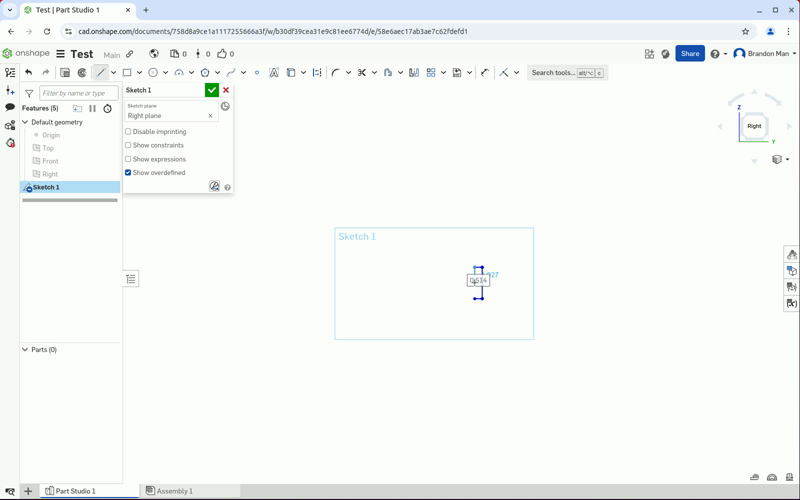
scroll(6)
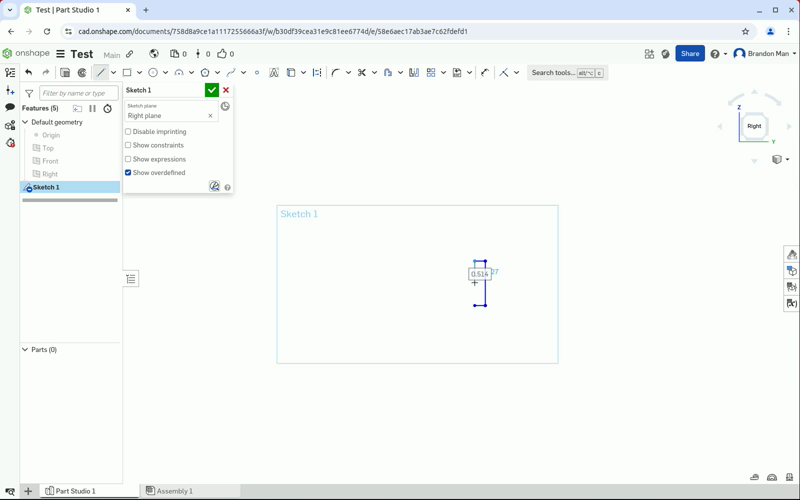
scroll(6)
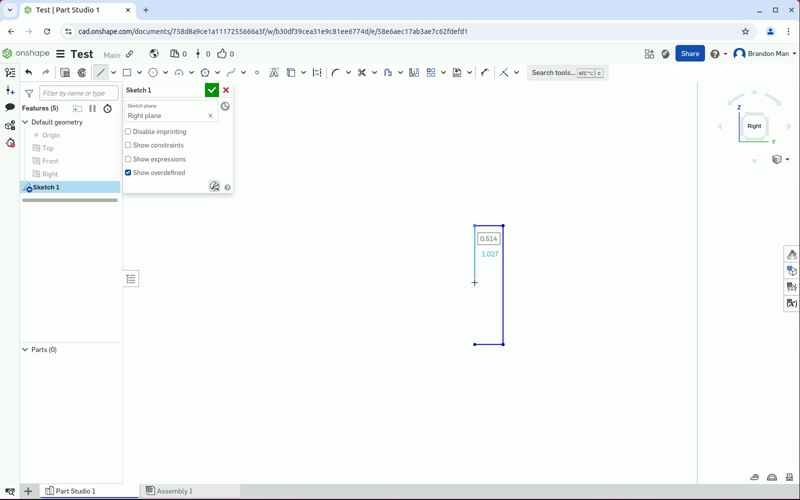
click(474, 282)
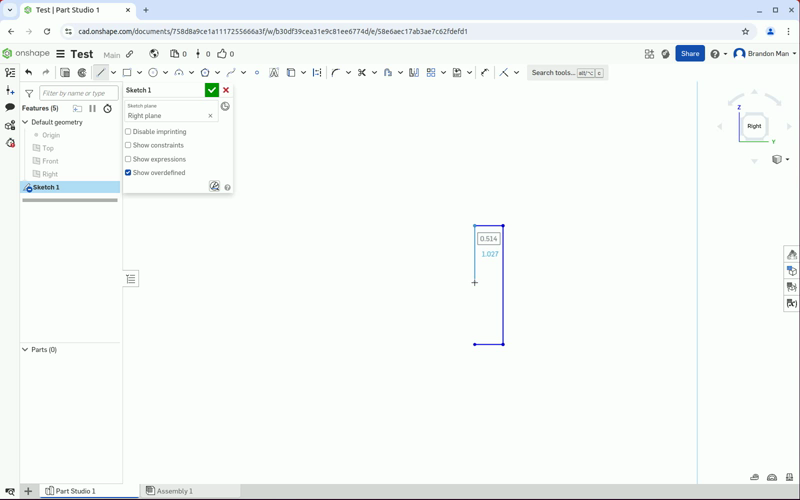
scroll(-6)
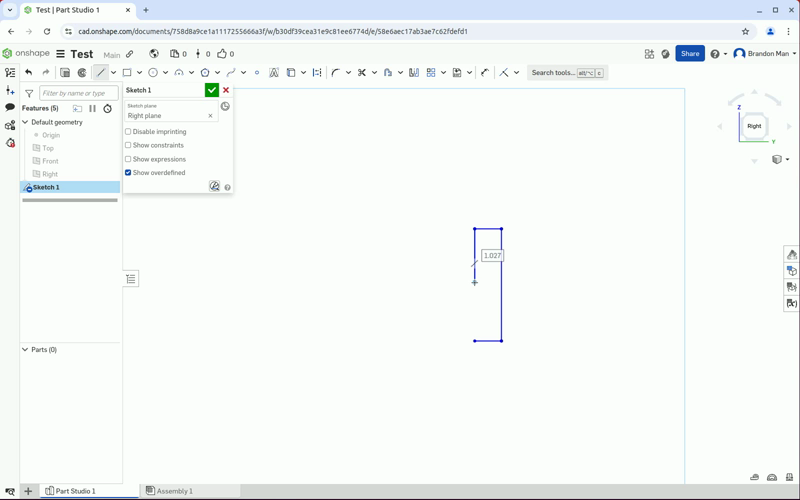
scroll(-6)
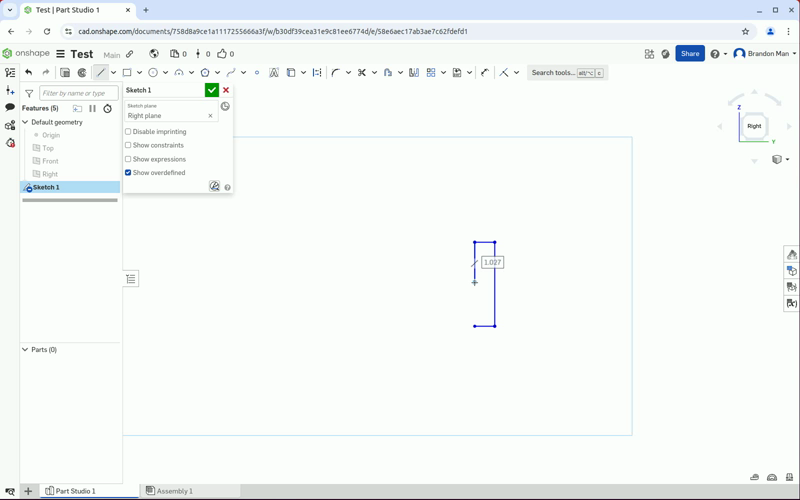
scroll(-6)
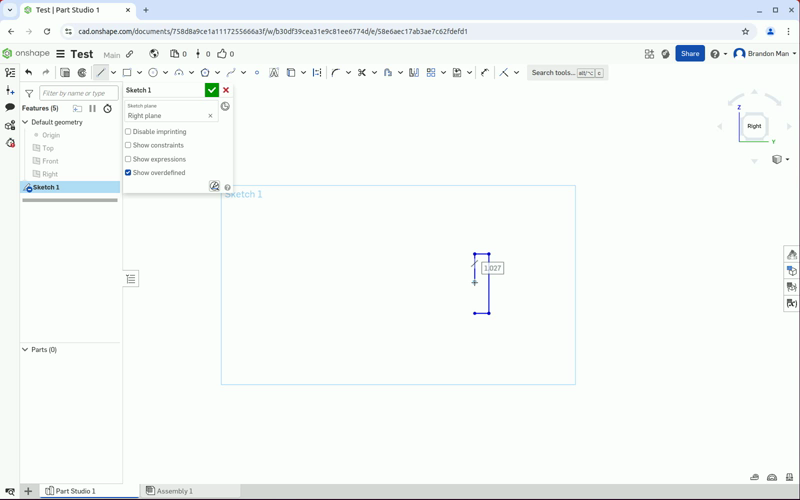
scroll(-6)
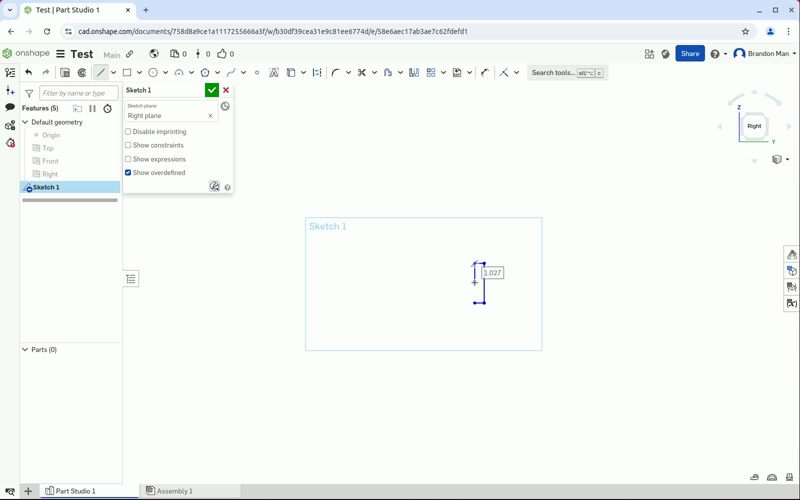
scroll(-6)
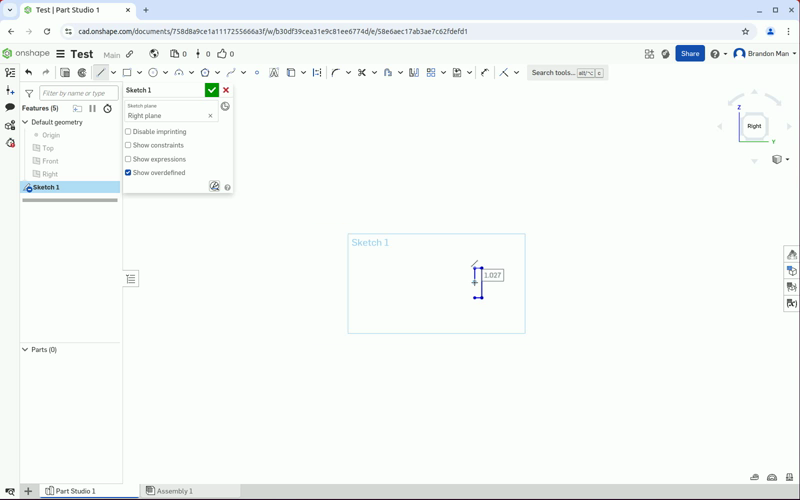
scroll(-6)
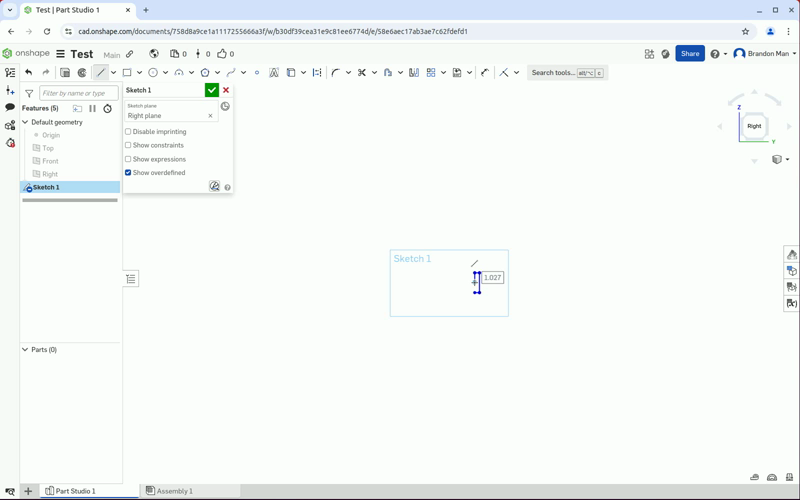
scroll(-6)
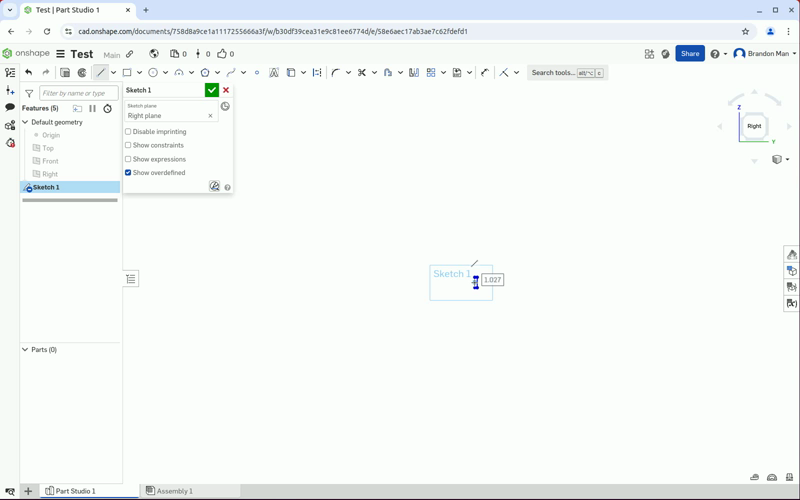
key_up(shift)
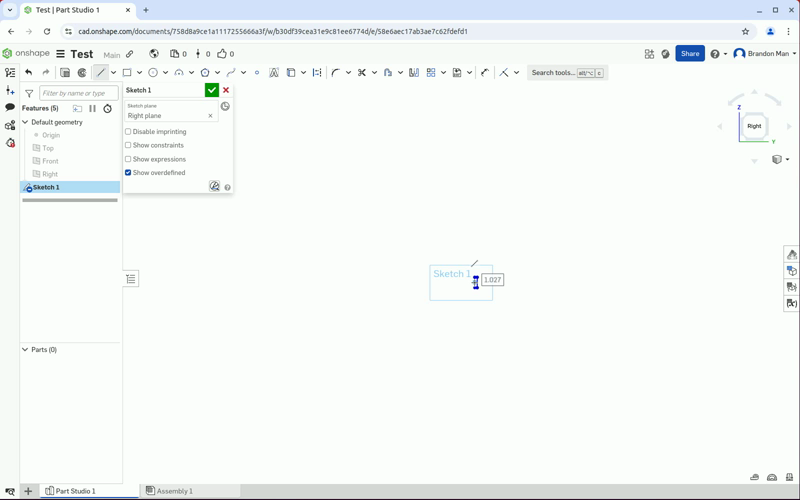
mouse_move(504, 282)
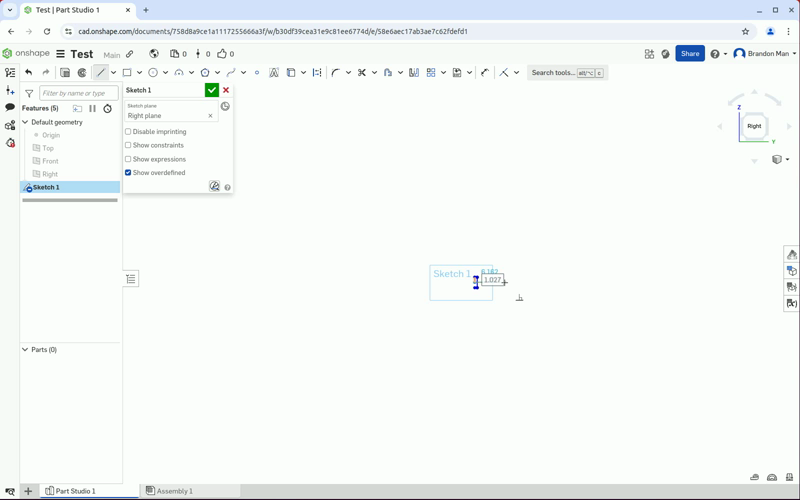
key_down(shift)
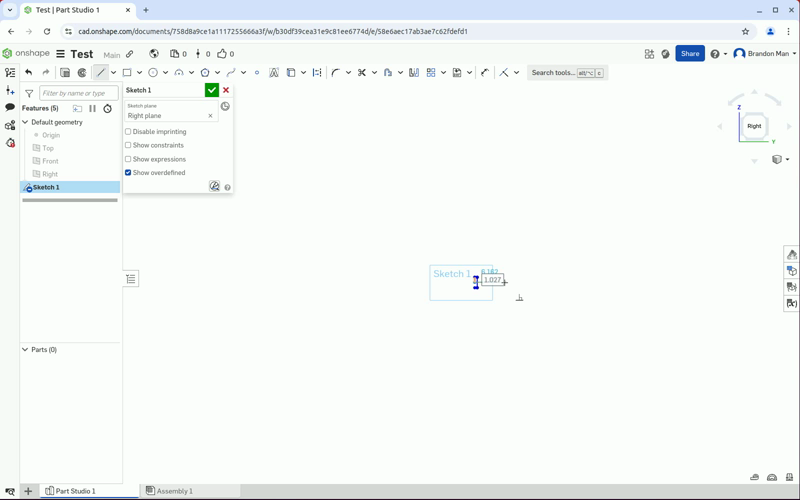
mouse_move(474, 287)
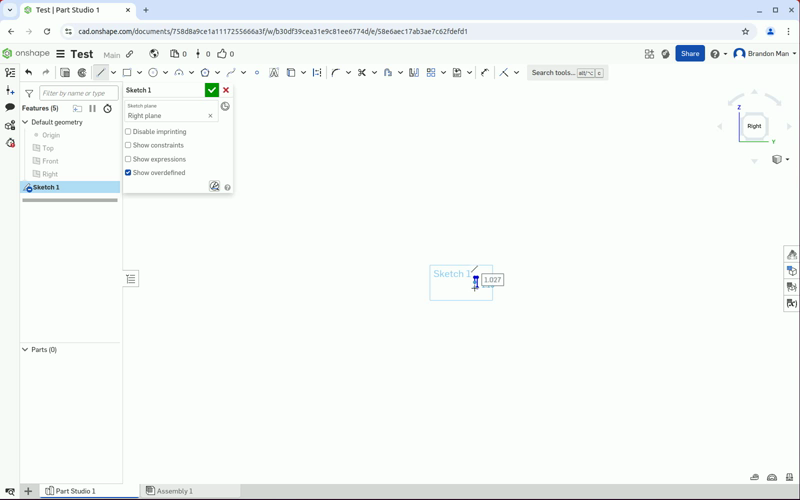
scroll(6)
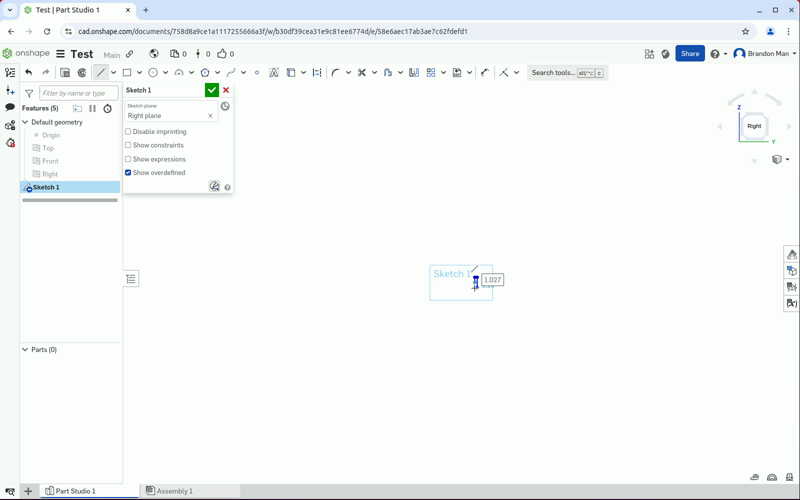
scroll(6)
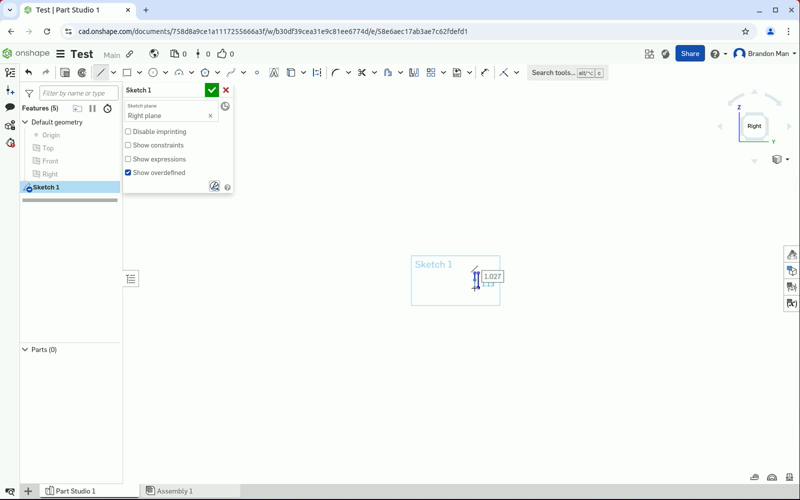
scroll(6)
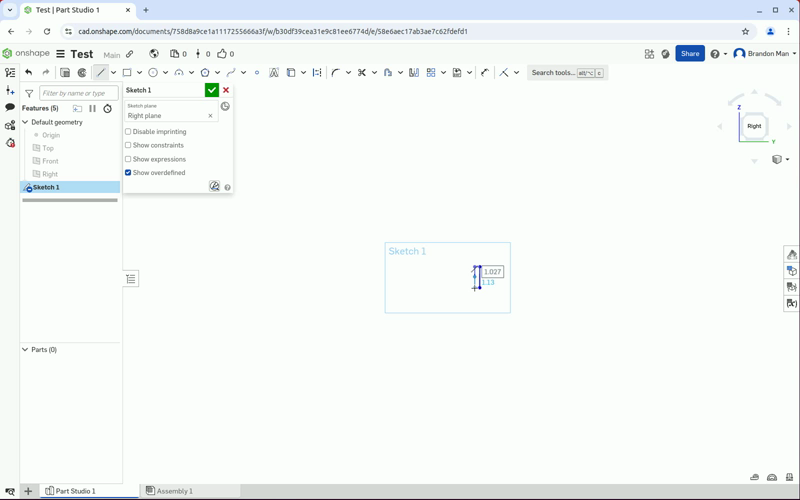
scroll(6)
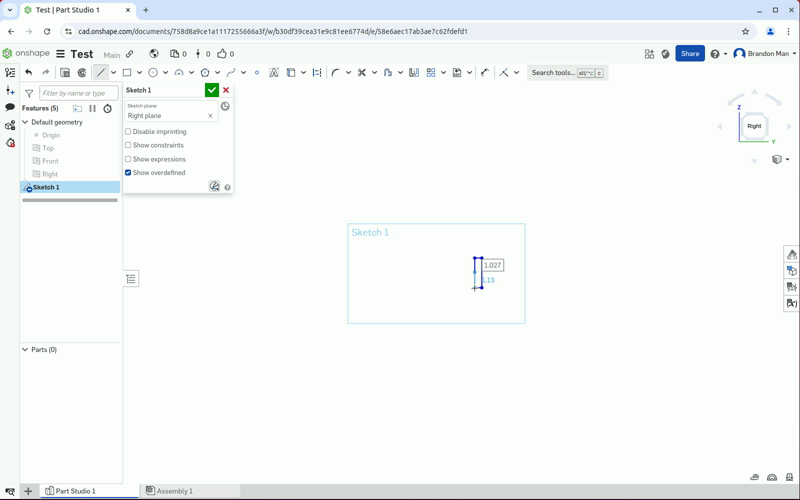
scroll(6)
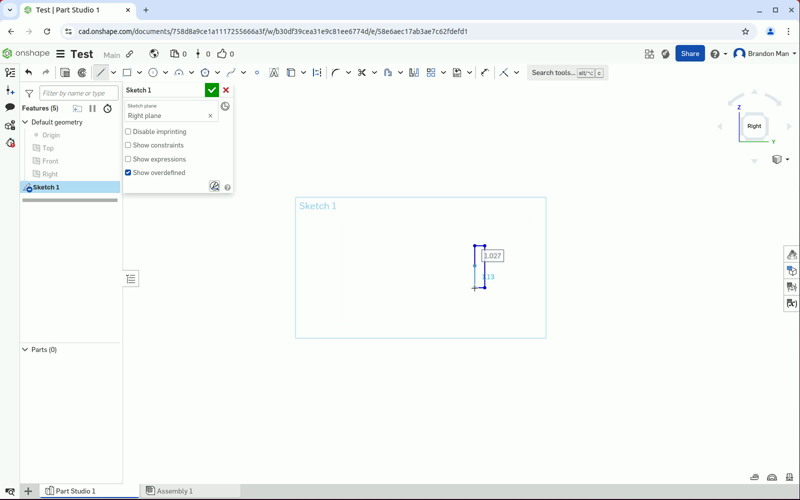
scroll(6)
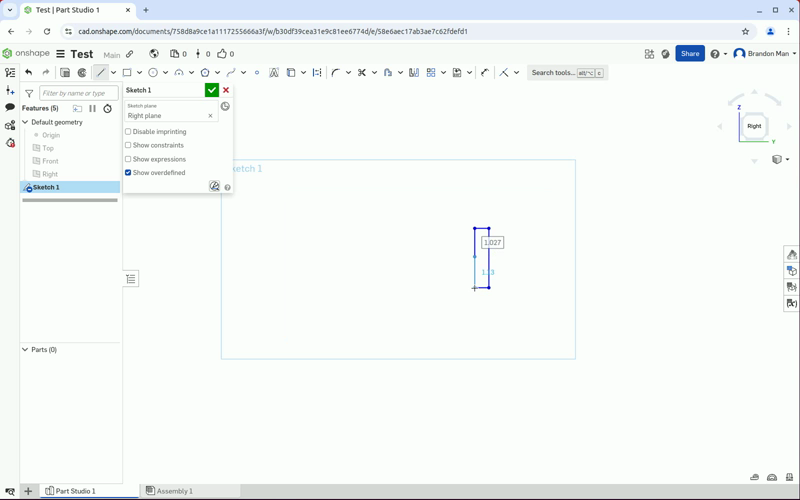
scroll(6)
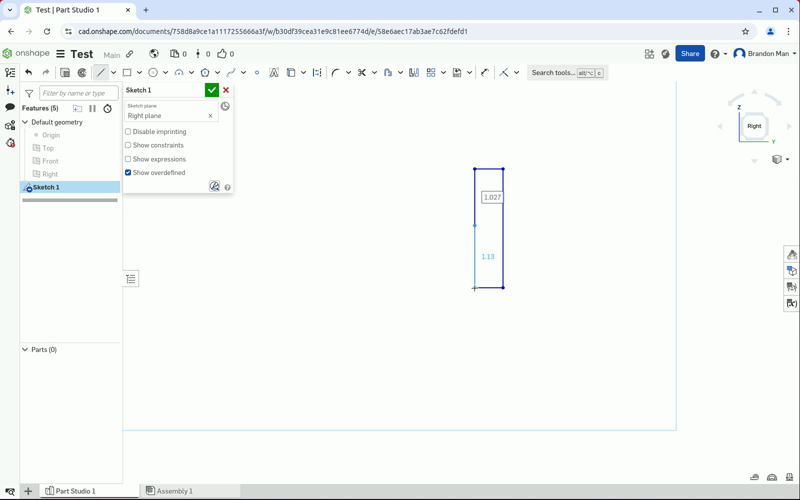
key_up(shift)
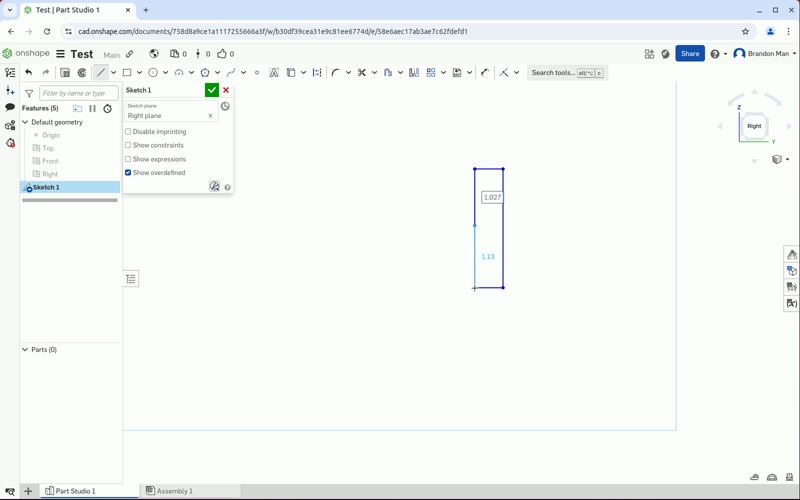
click(474, 287)
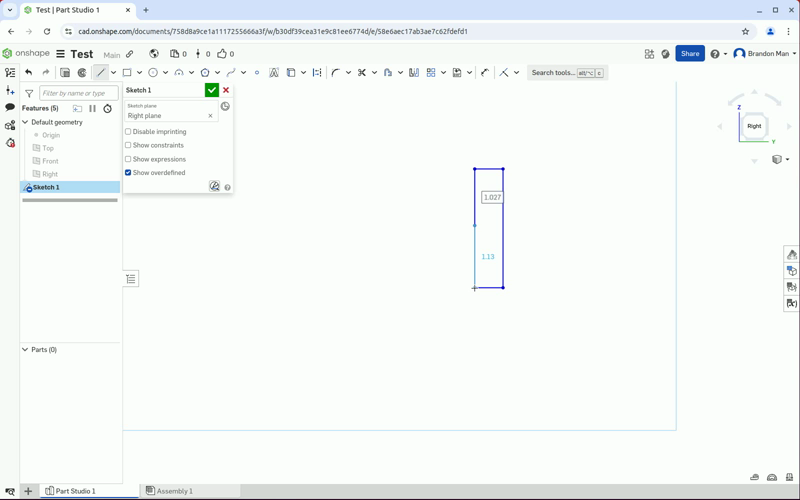
scroll(-6)
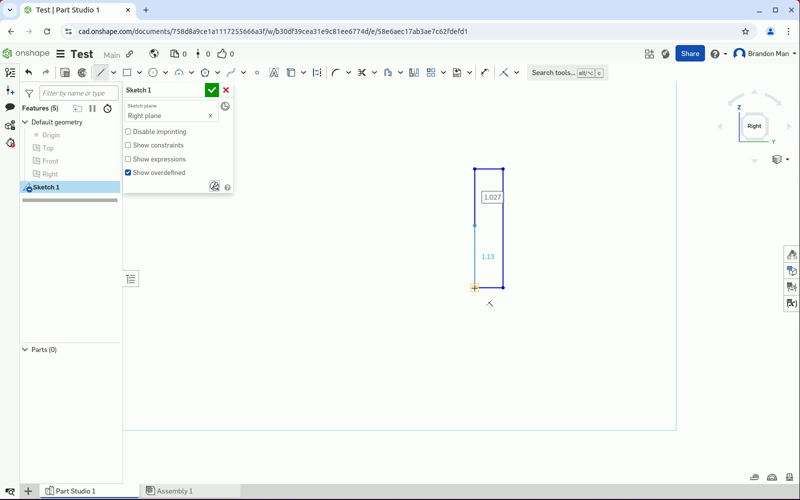
scroll(-6)
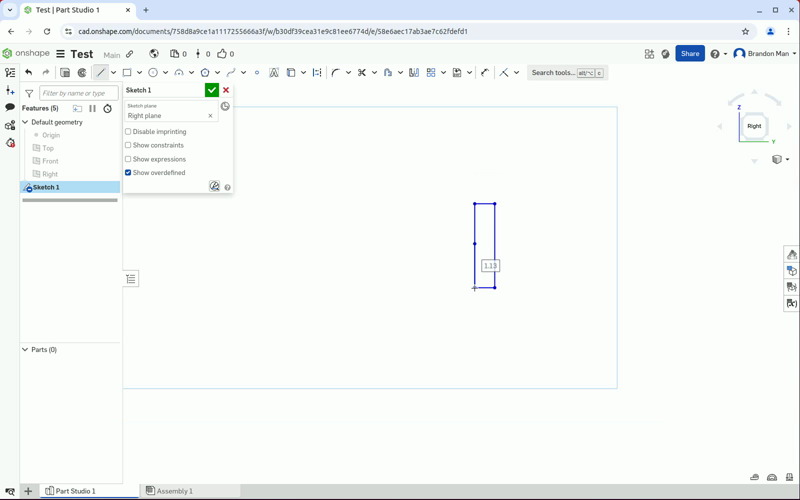
scroll(-6)
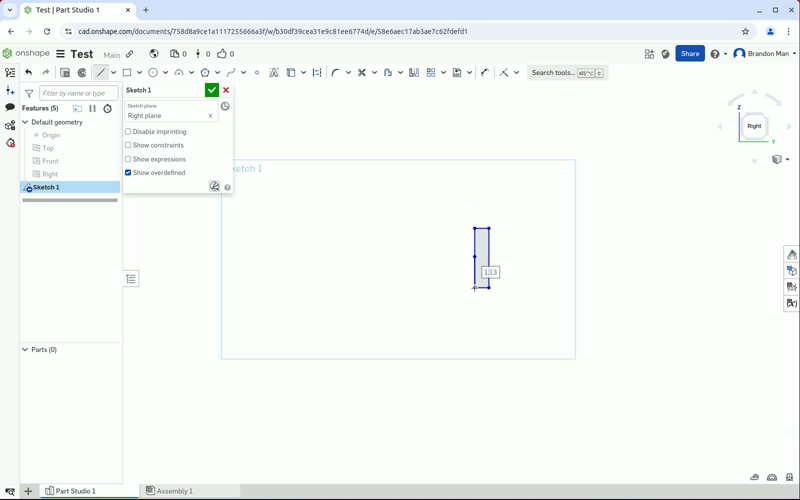
scroll(-6)
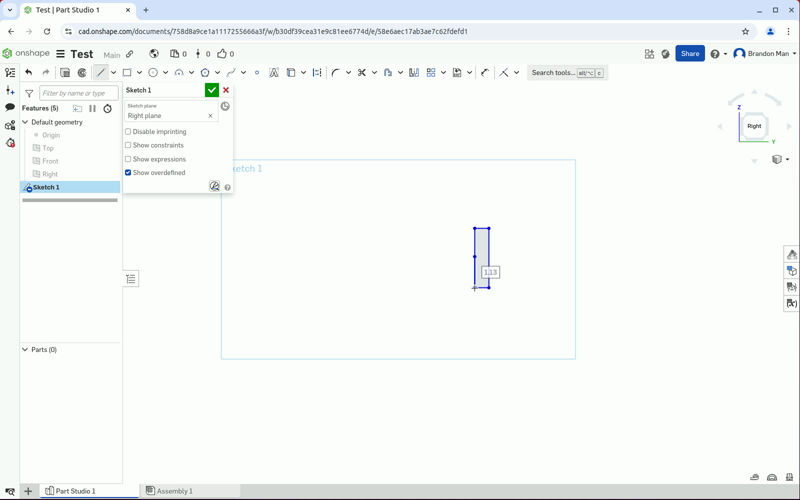
scroll(-6)
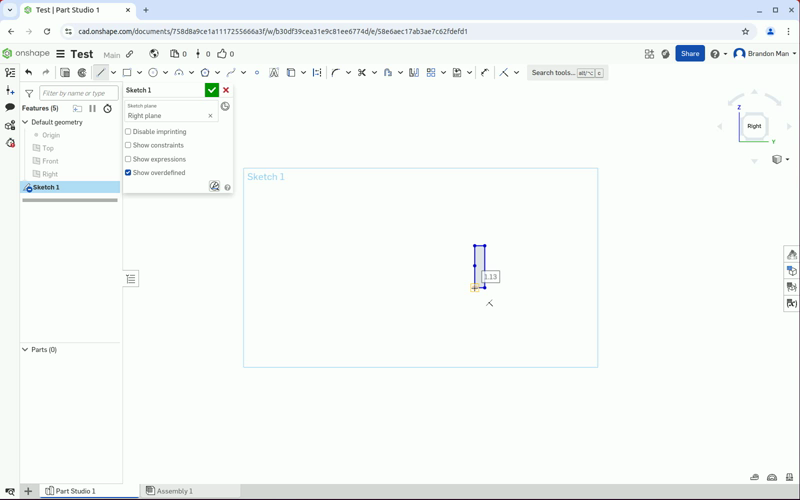
scroll(-6)
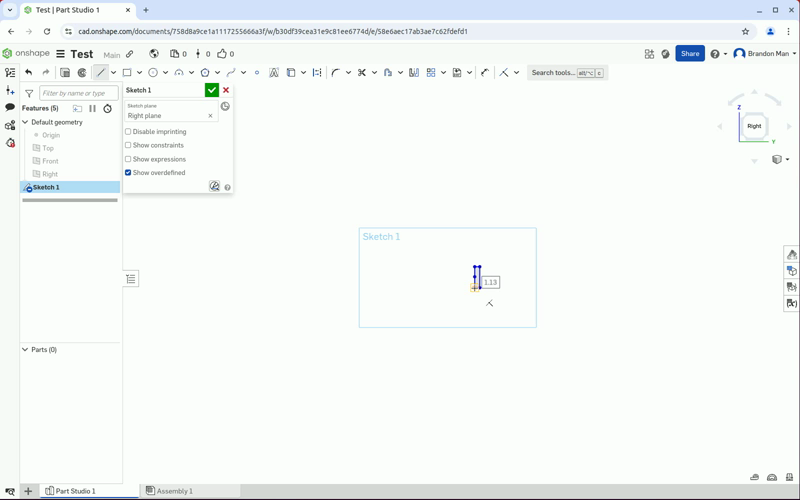
scroll(-6)
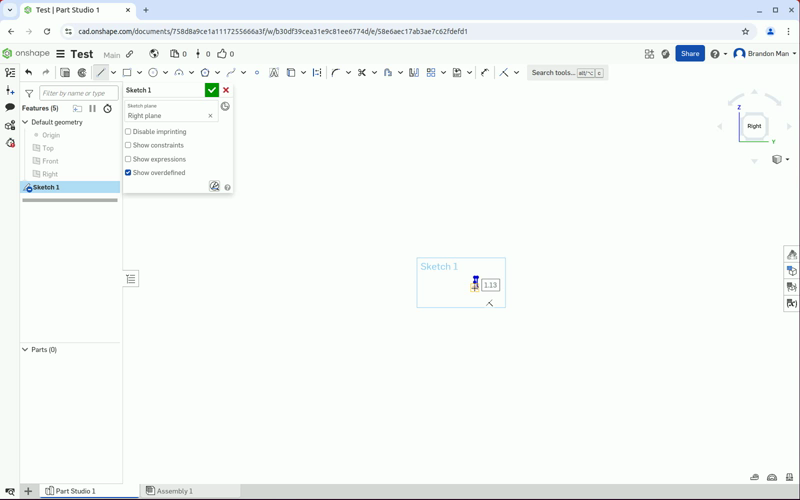
key(esc)
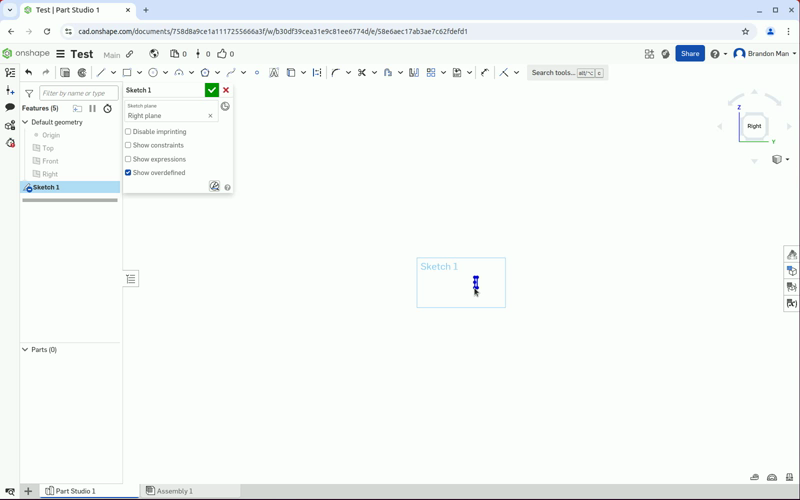
mouse_move(476, 286)
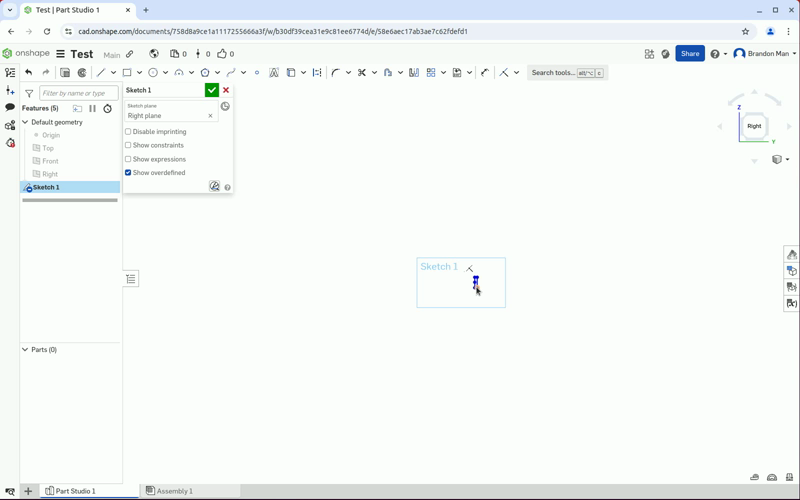
scroll(6)
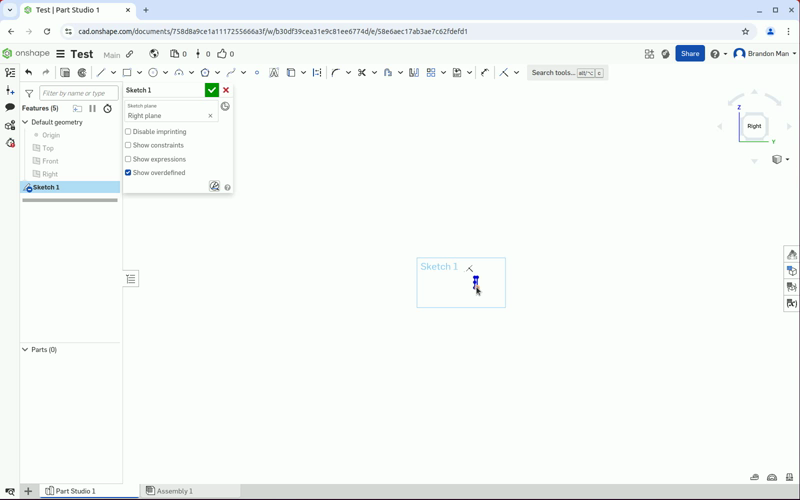
scroll(6)
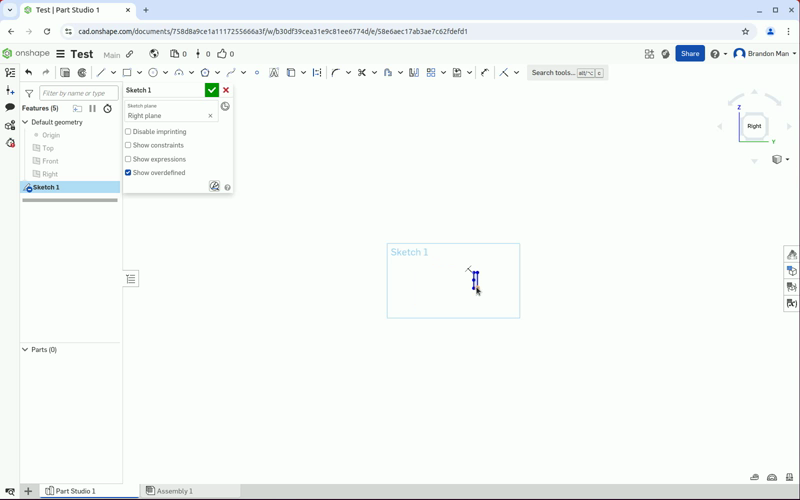
scroll(6)
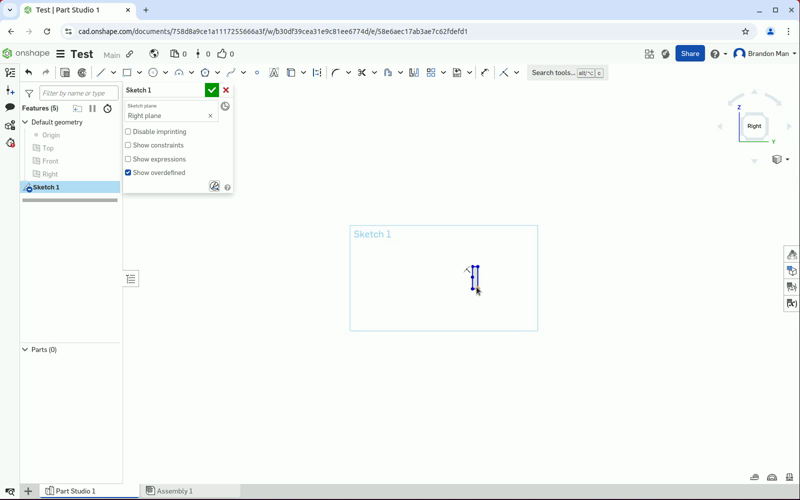
scroll(6)
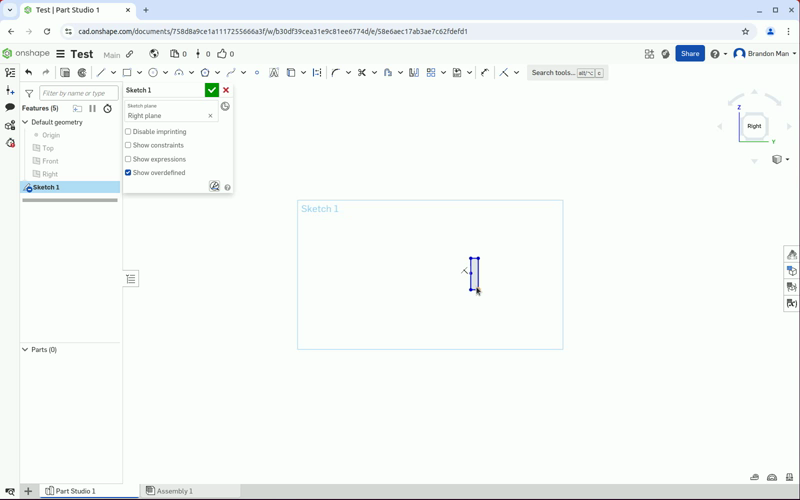
scroll(6)
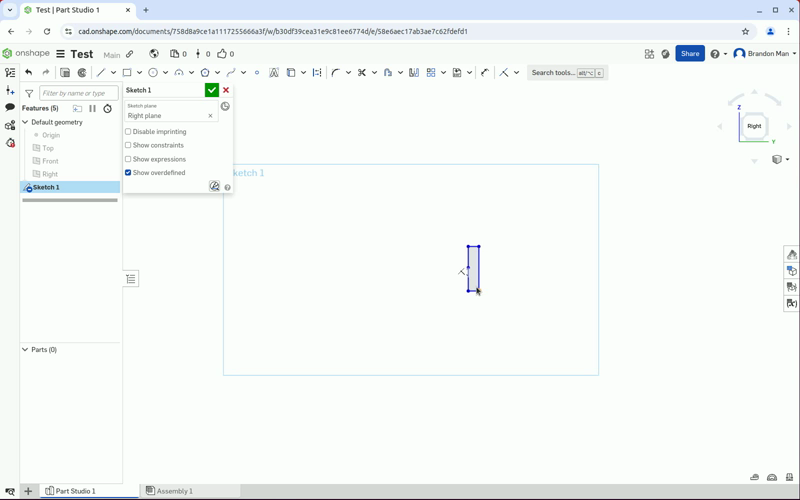
scroll(6)
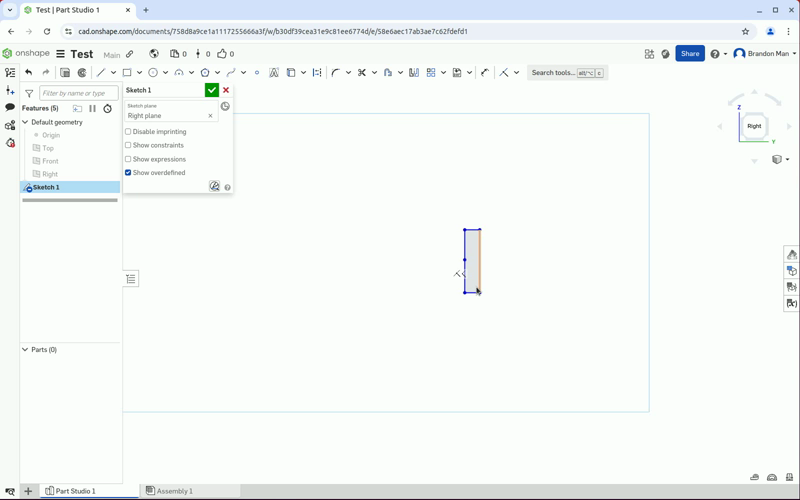
scroll(6)
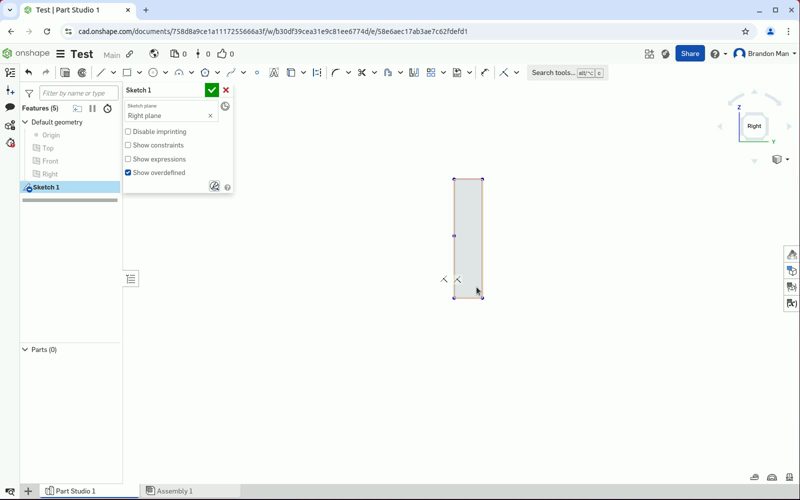
click(476, 286)
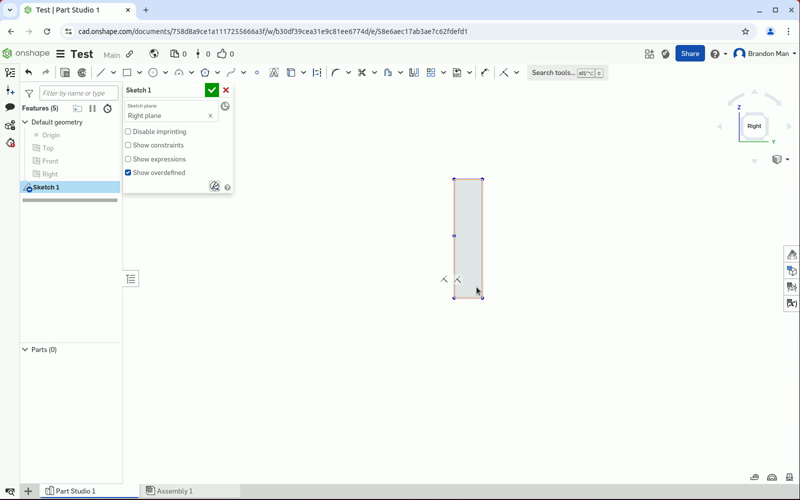
scroll(-6)
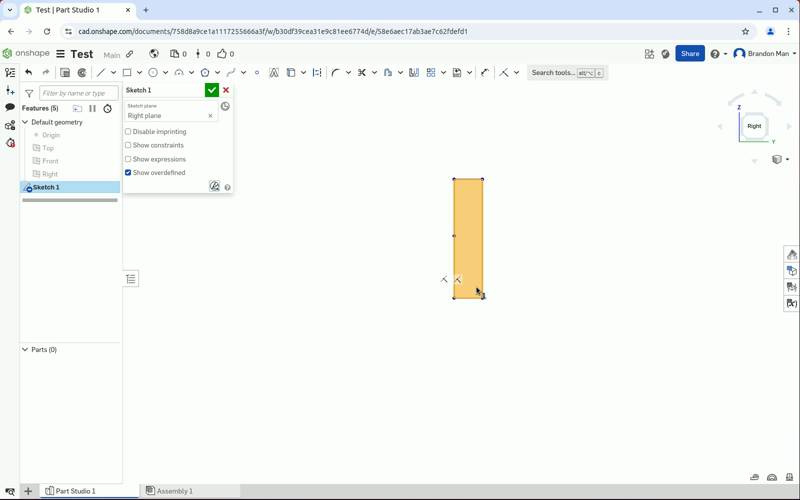
scroll(-6)
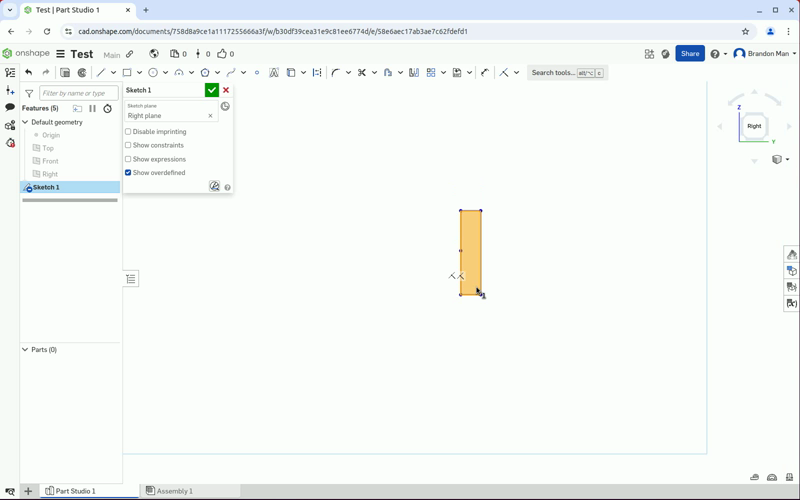
scroll(-6)
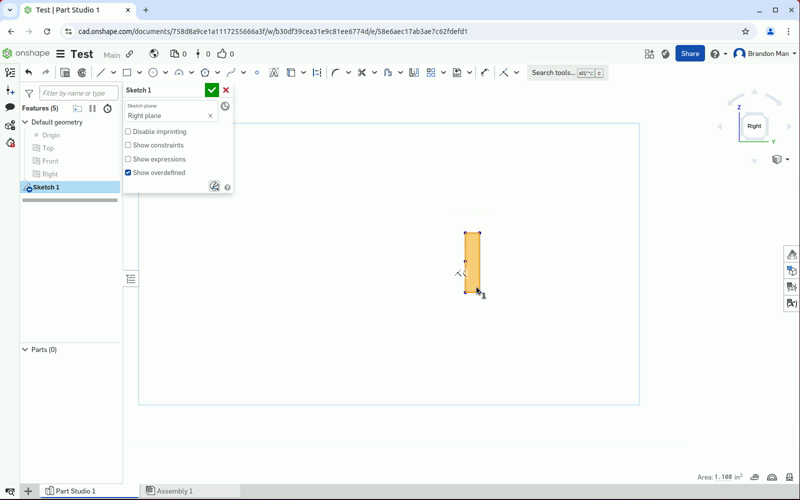
scroll(-6)
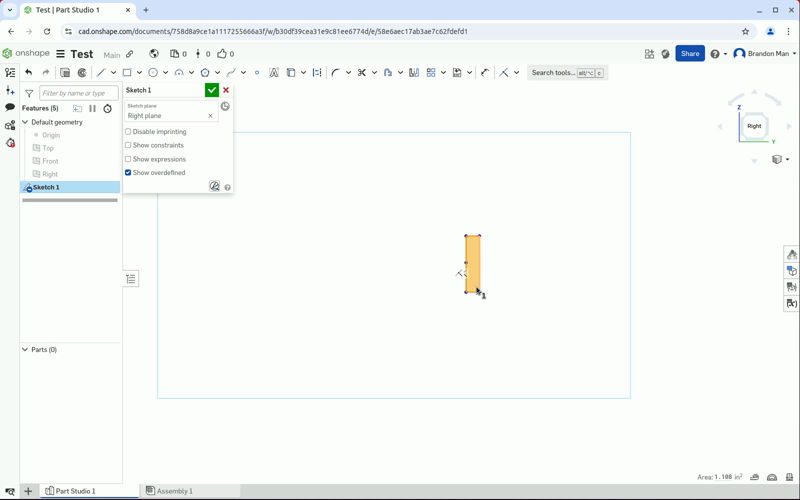
scroll(-6)
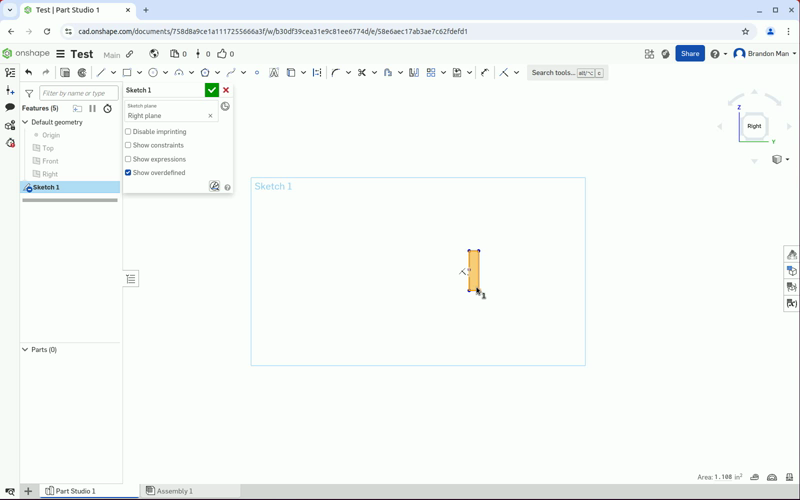
scroll(-6)
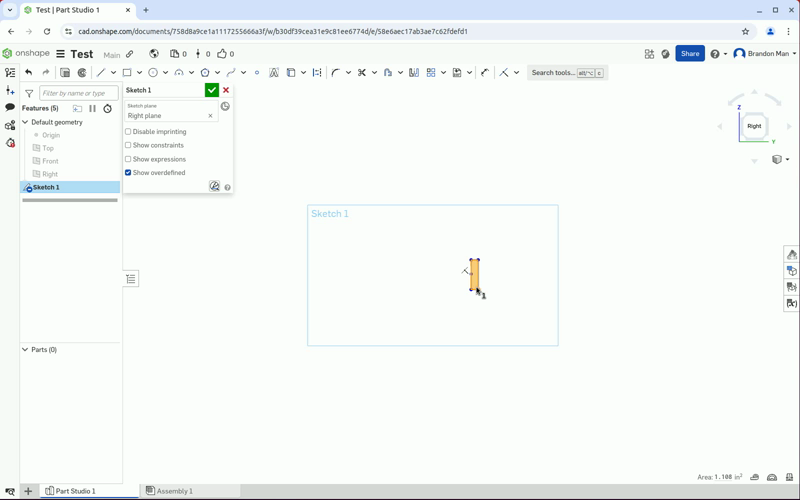
scroll(-6)
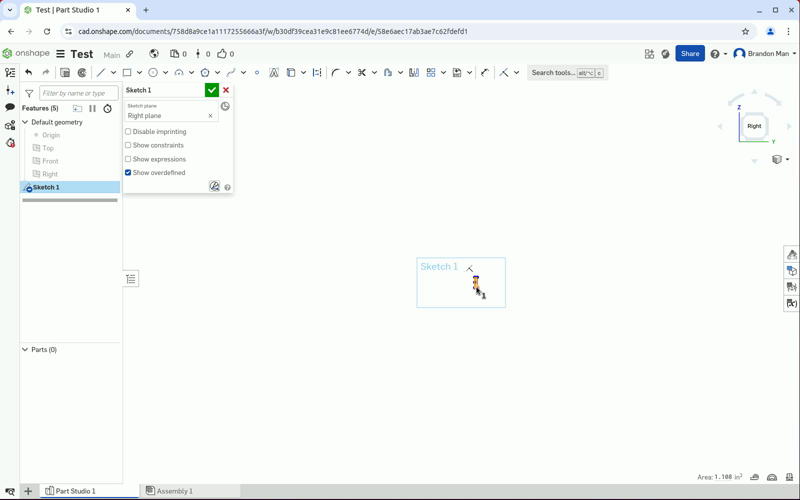
mouse_move(73, 352)
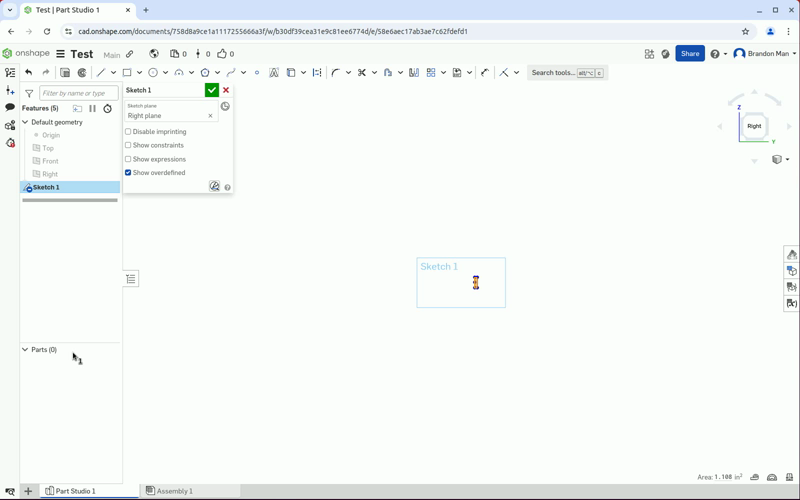
key(shift+y)
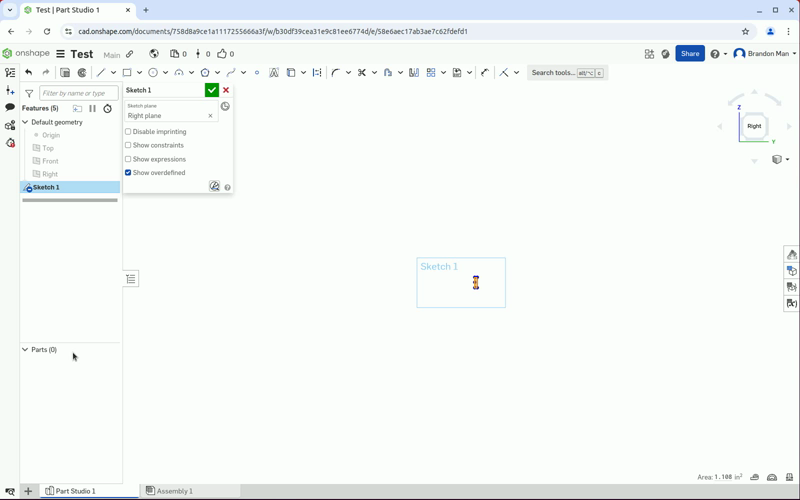
key(shift+e)
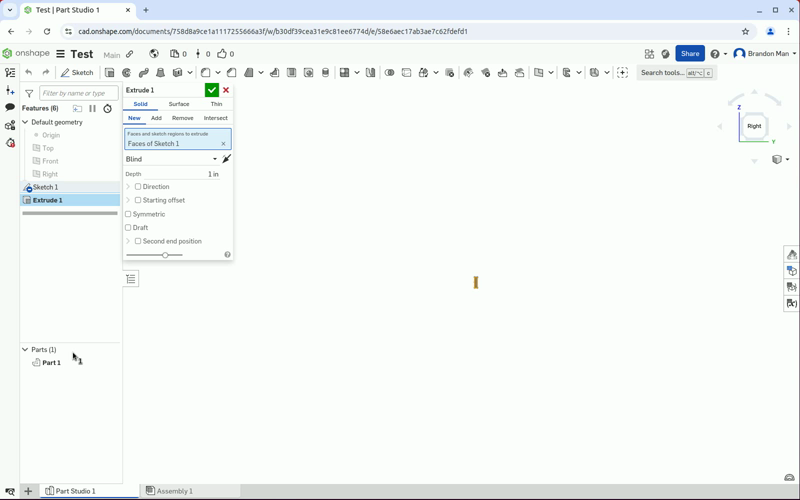
mouse_move(143, 106)
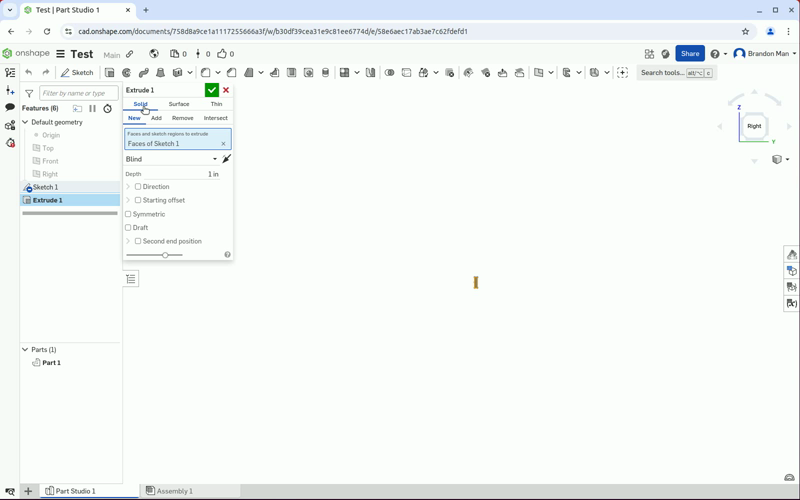
click(143, 106)
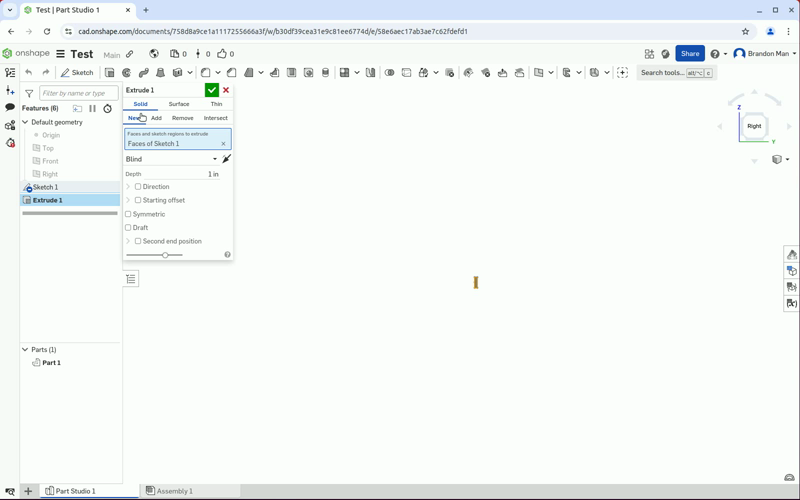
mouse_move(137, 120)
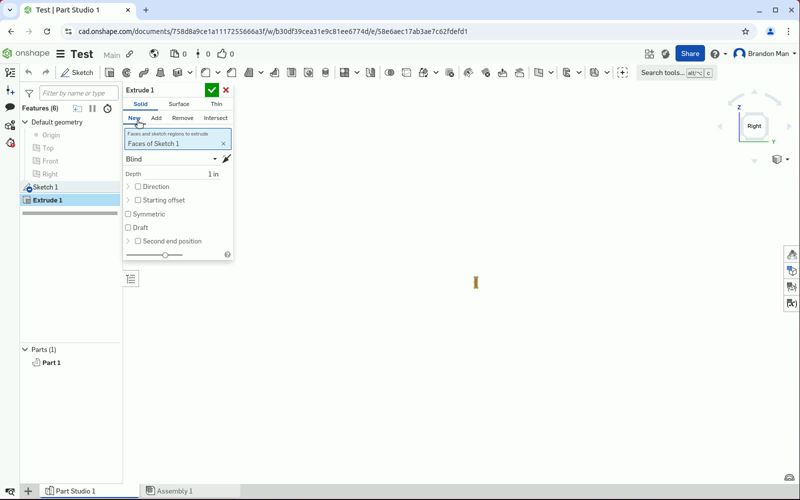
click(137, 120)
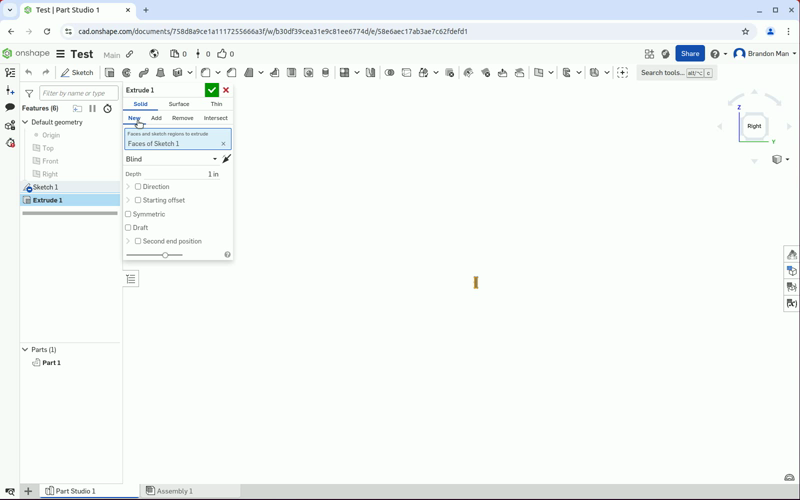
key(tab, 4)
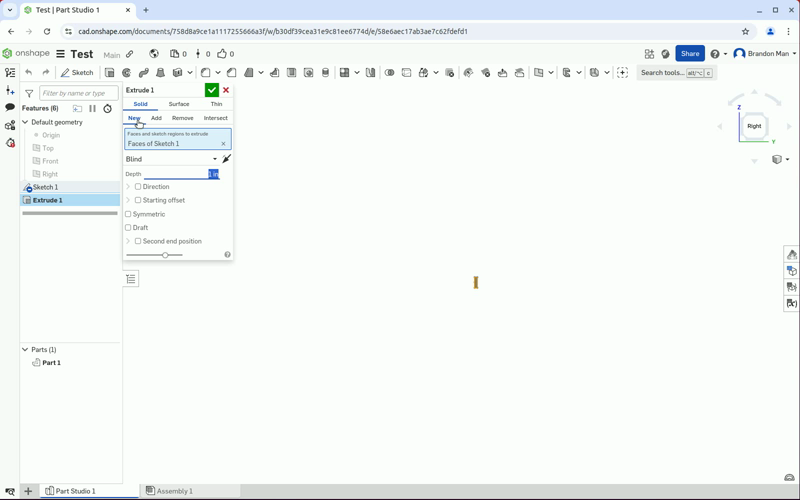
text(23.108)
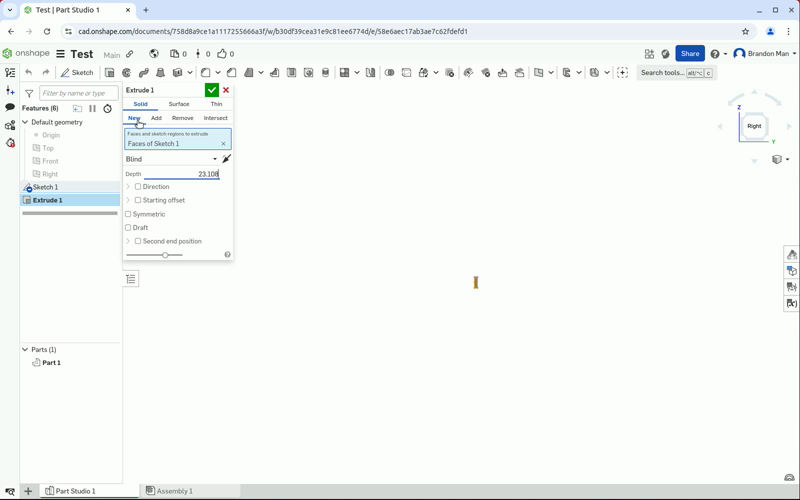
key(enter)
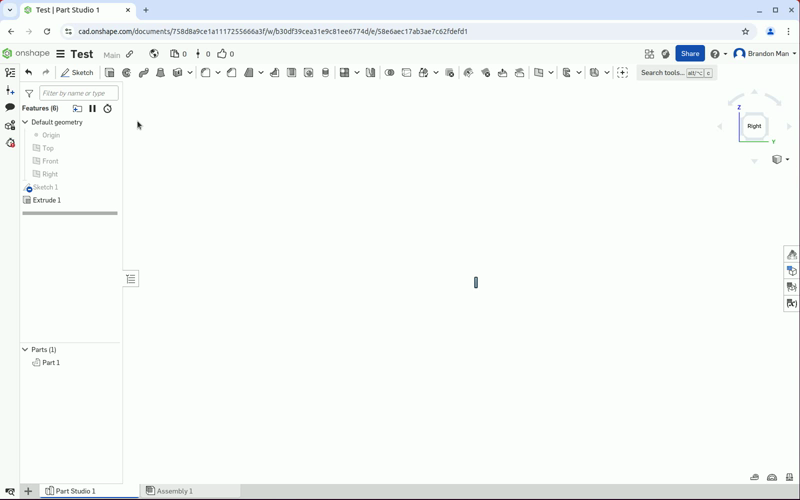
key(shift+h)
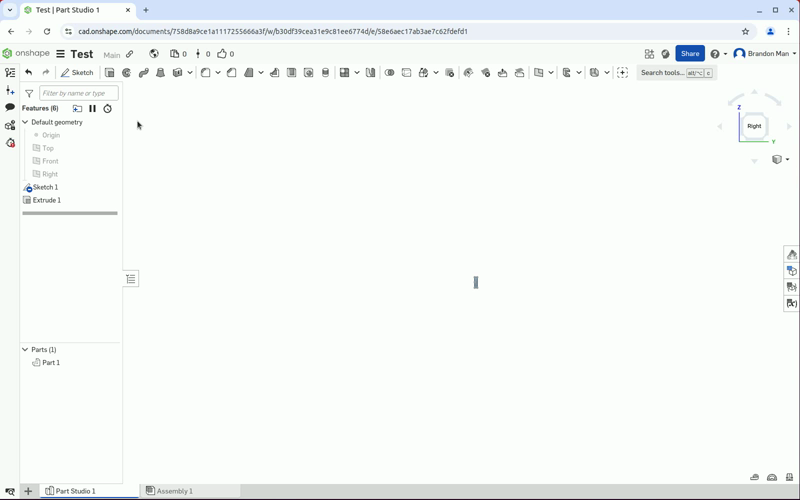
key(shift+h)
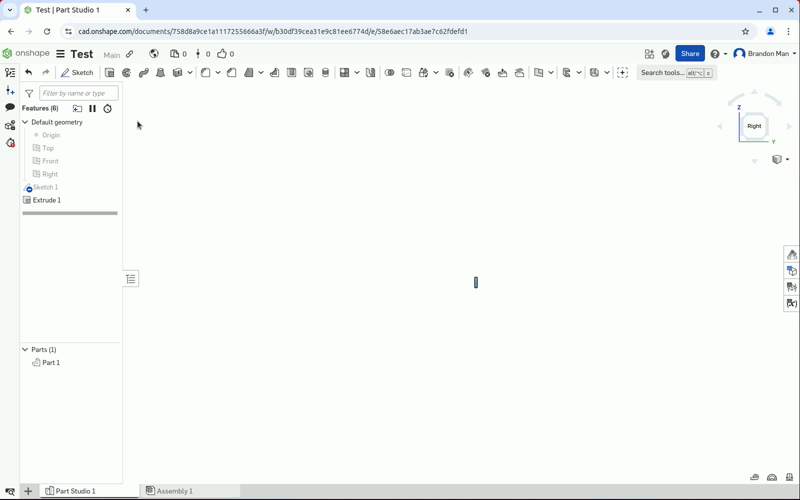
mouse_move(73, 189)
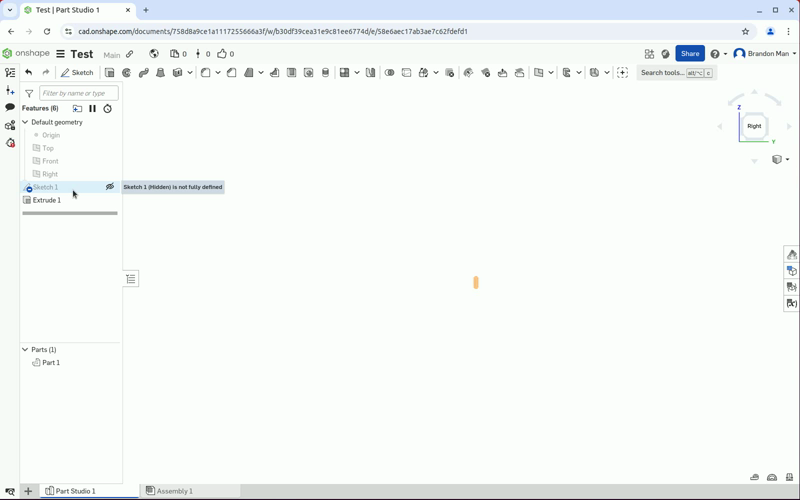
click(73, 189)
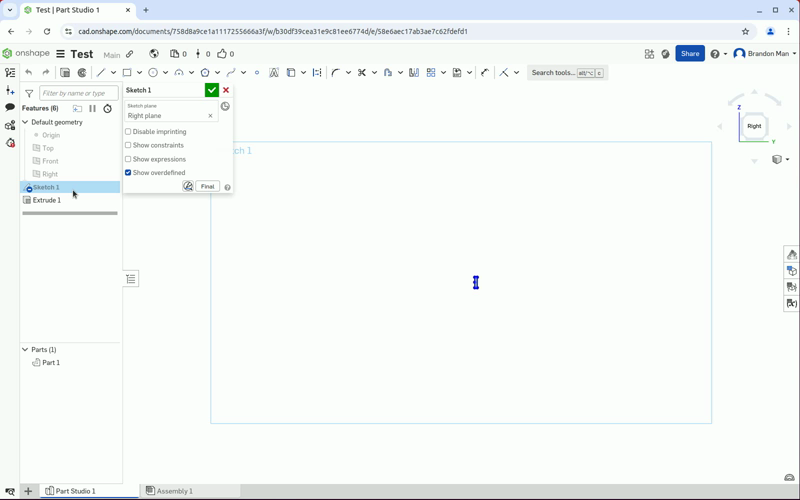
mouse_move(229, 92)
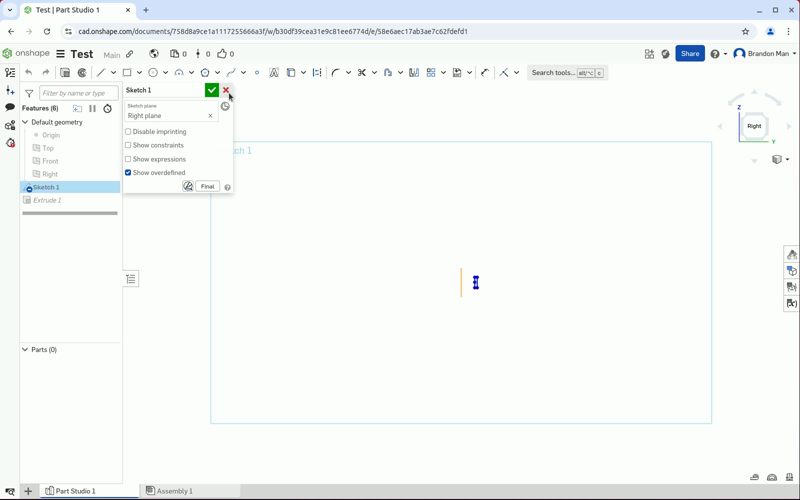
click(229, 92)
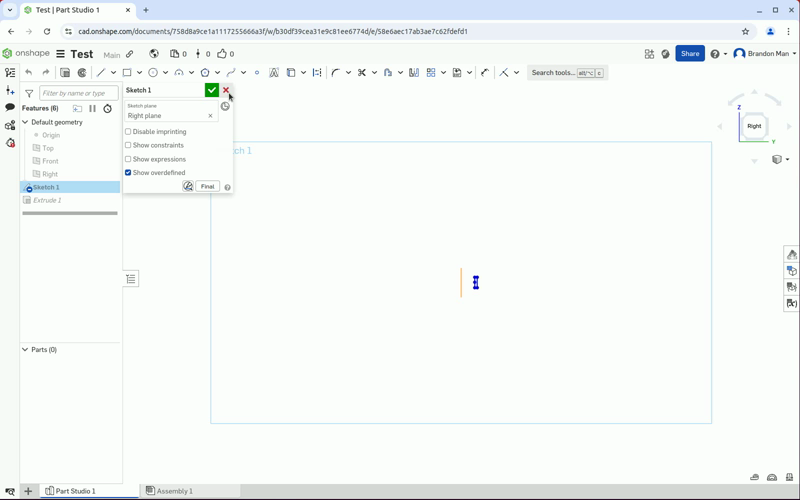
key(shift+s)
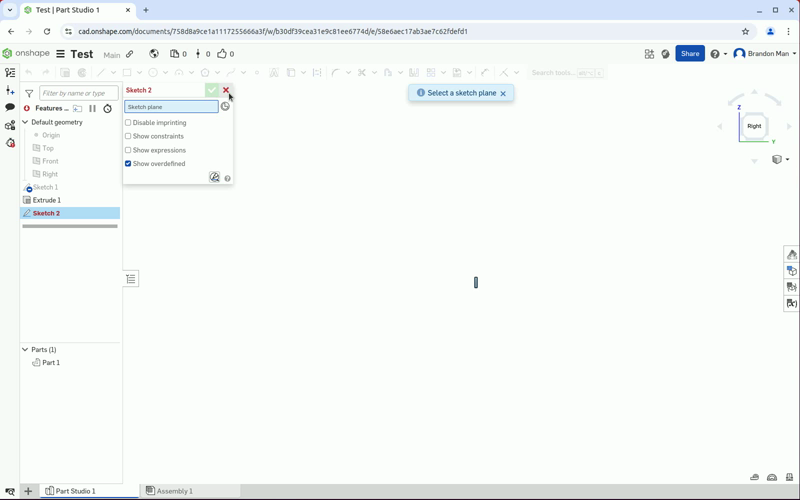
mouse_move(73, 176)
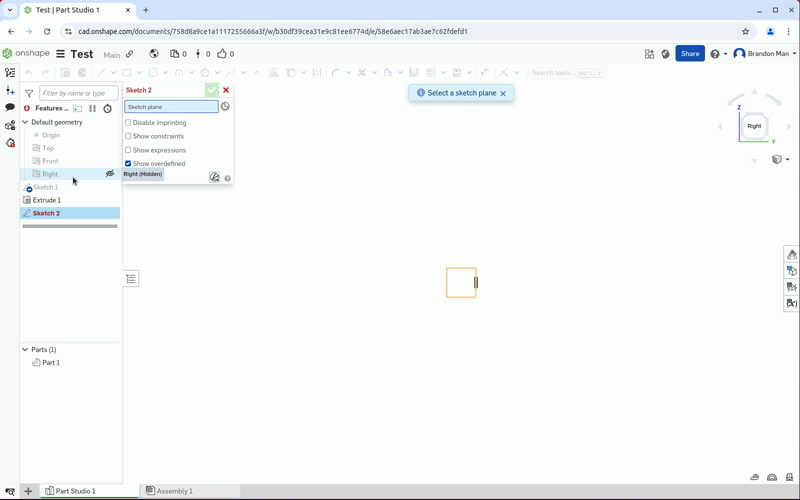
click(73, 176)
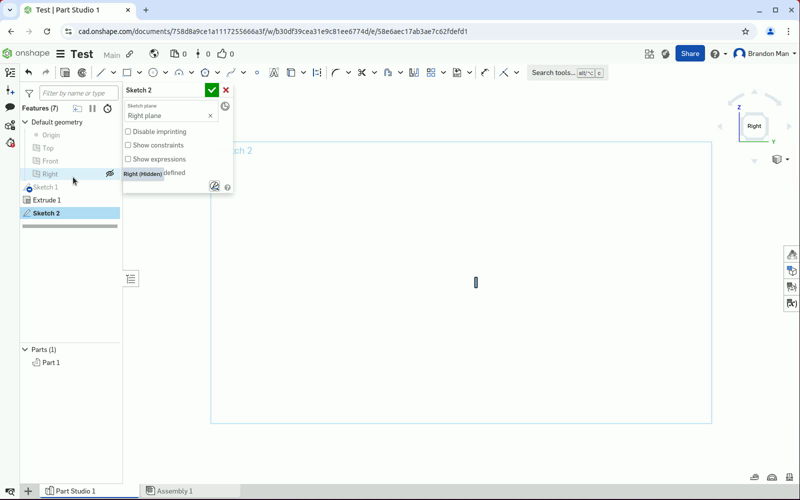
mouse_move(73, 352)
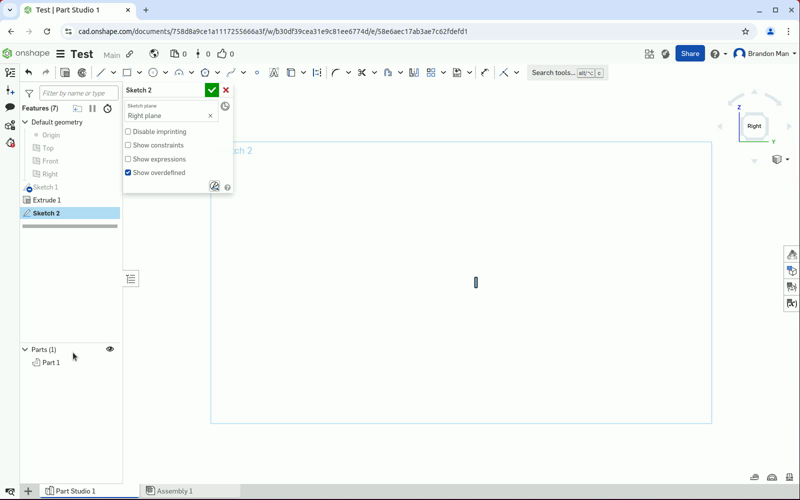
key(y)
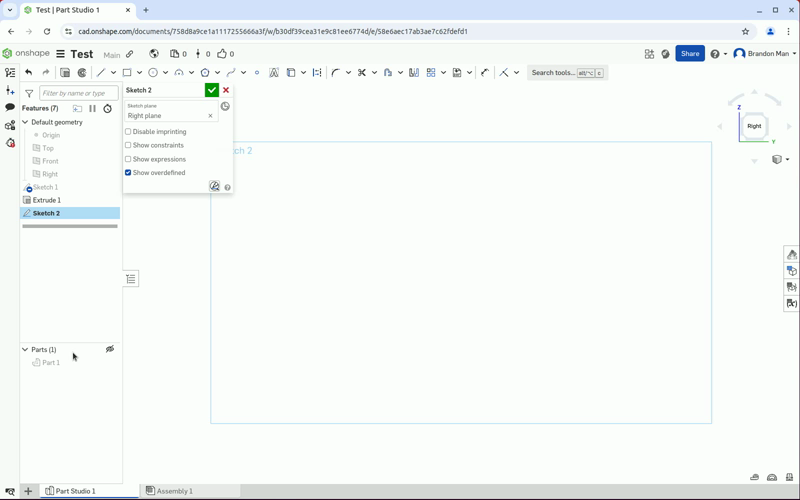
key(l)
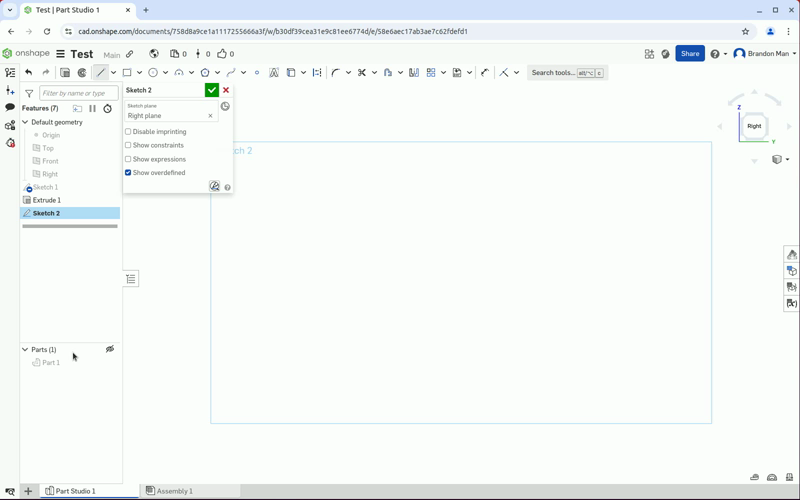
key_down(shift)
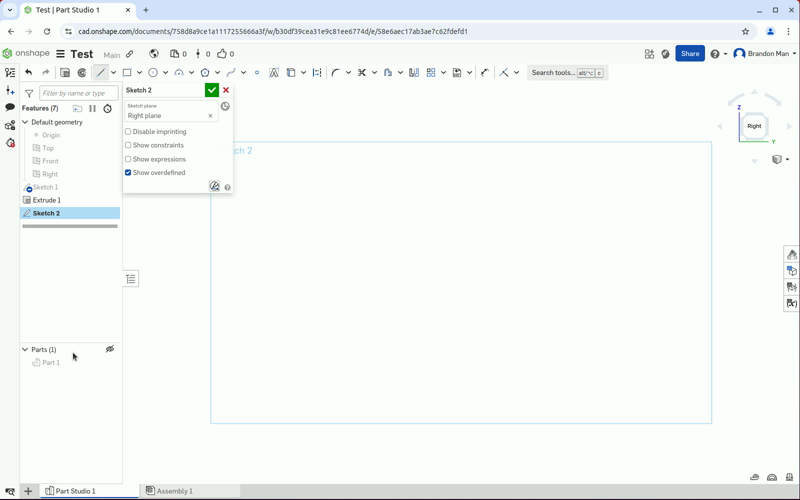
mouse_move(434, 287)
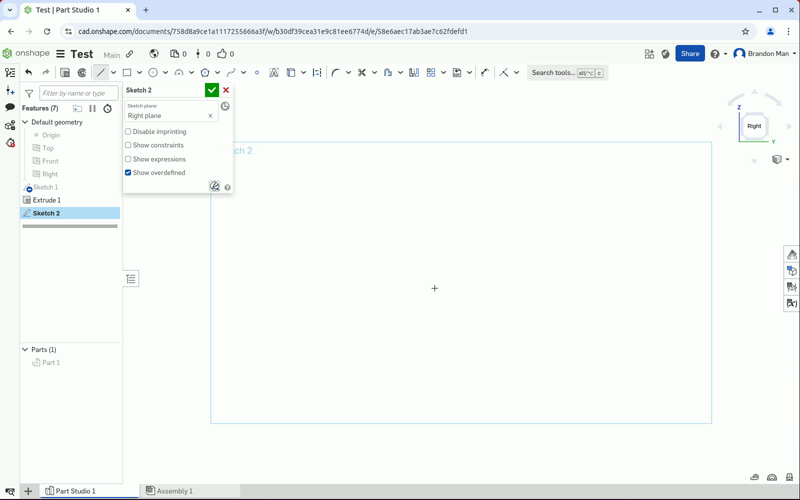
click(434, 287)
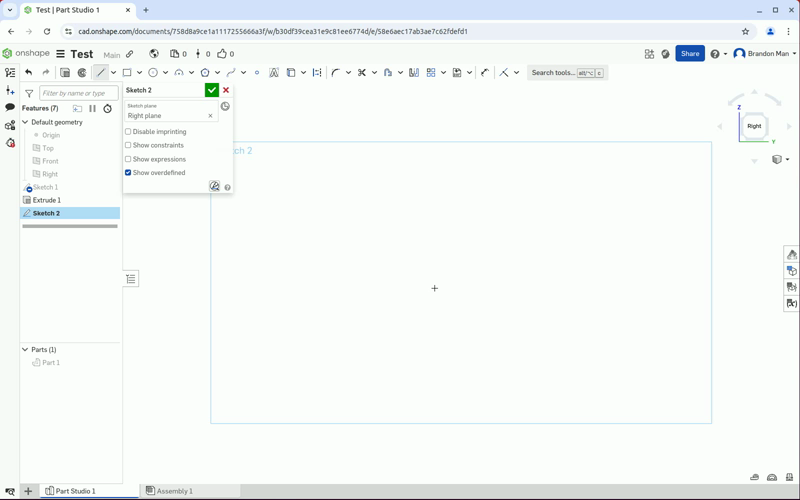
key_up(shift)
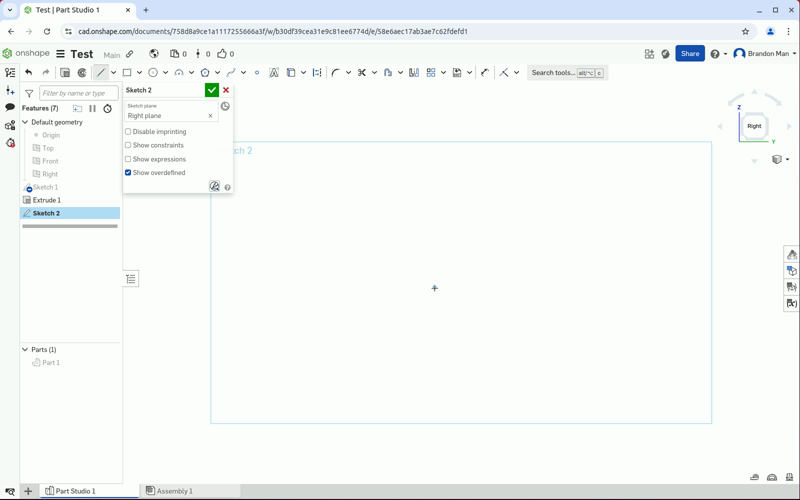
key_down(shift)
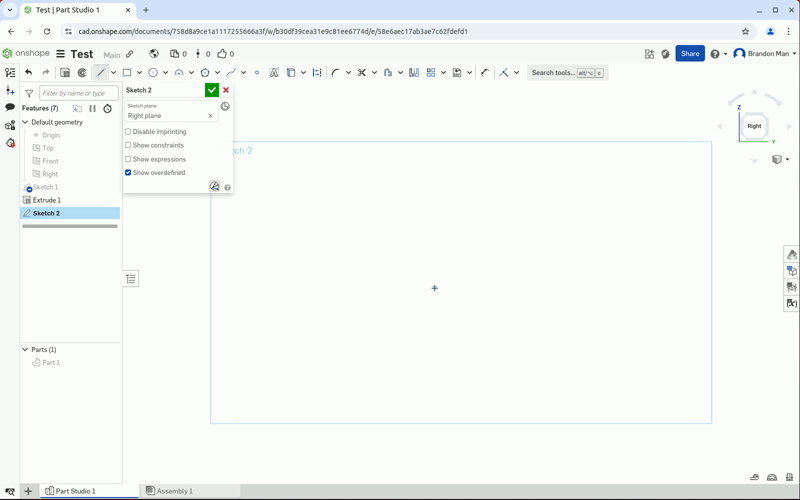
mouse_move(464, 287)
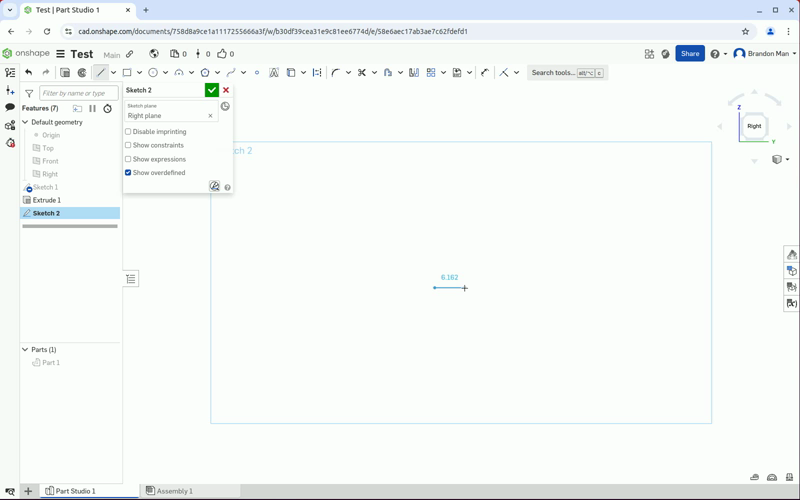
mouse_move(437, 287)
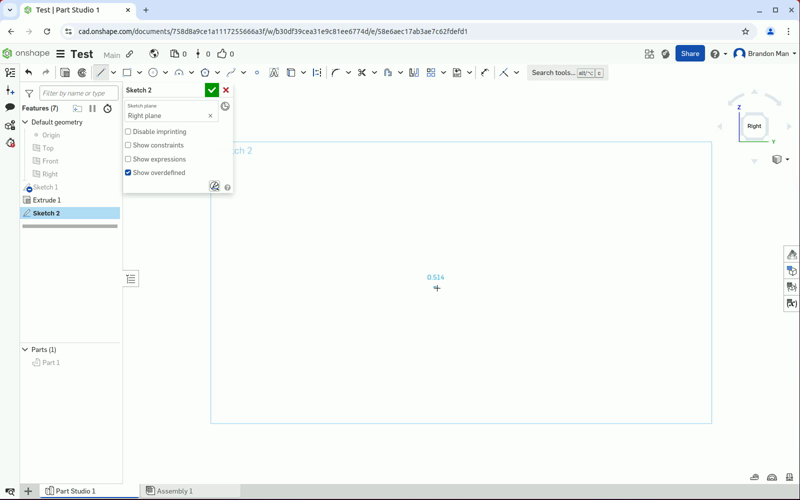
scroll(6)
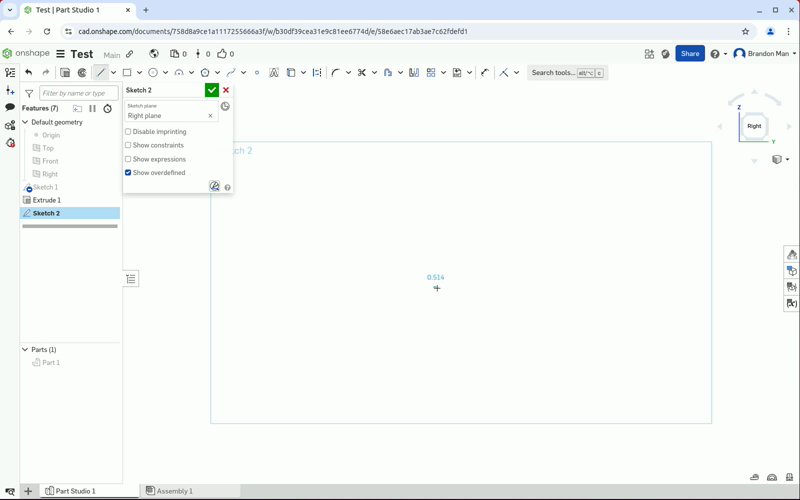
scroll(6)
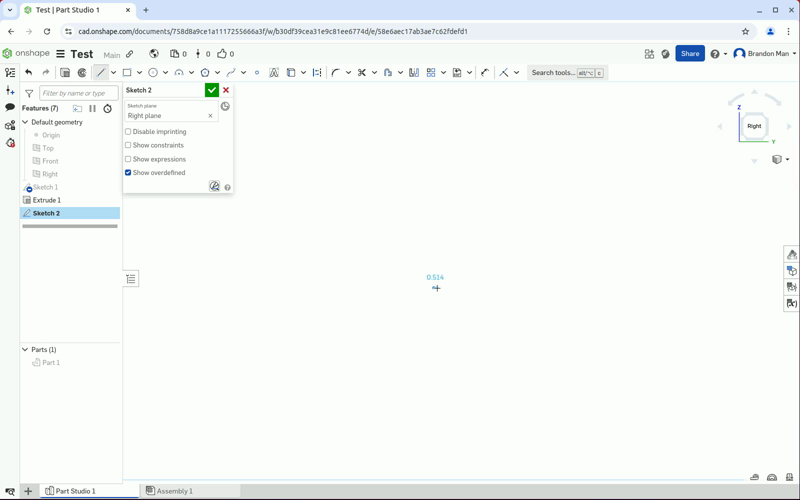
scroll(6)
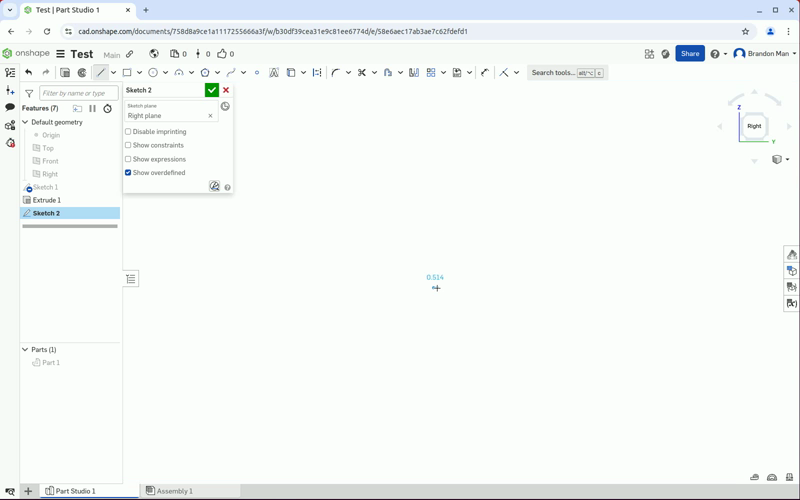
scroll(6)
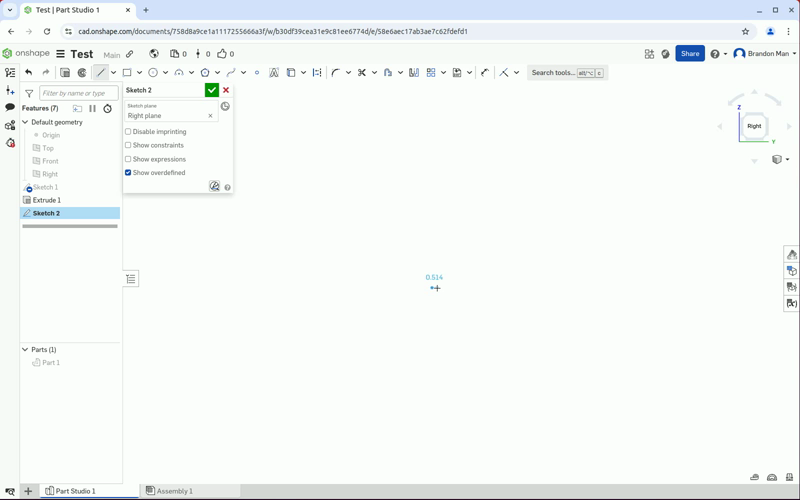
scroll(6)
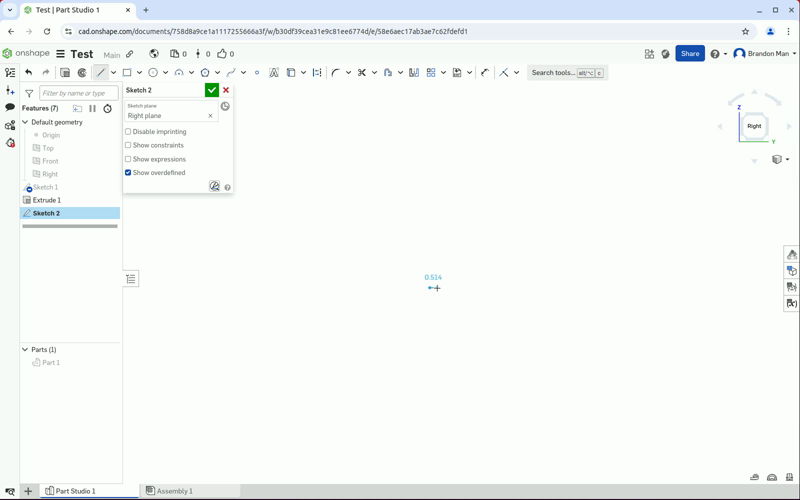
scroll(6)
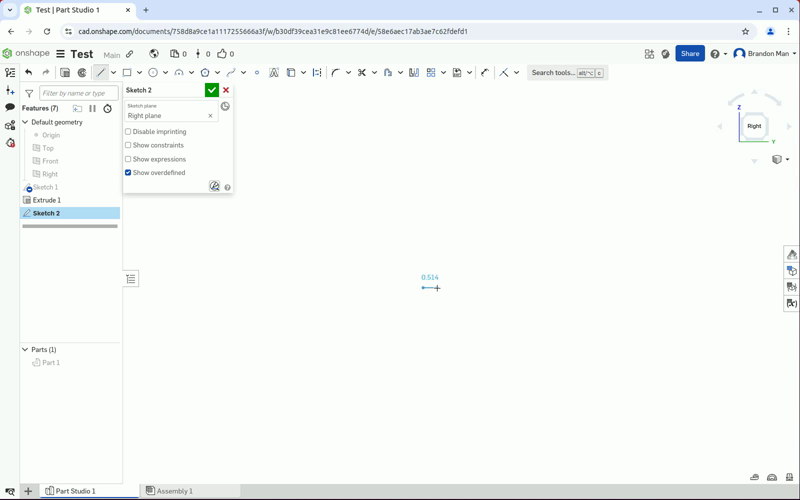
scroll(6)
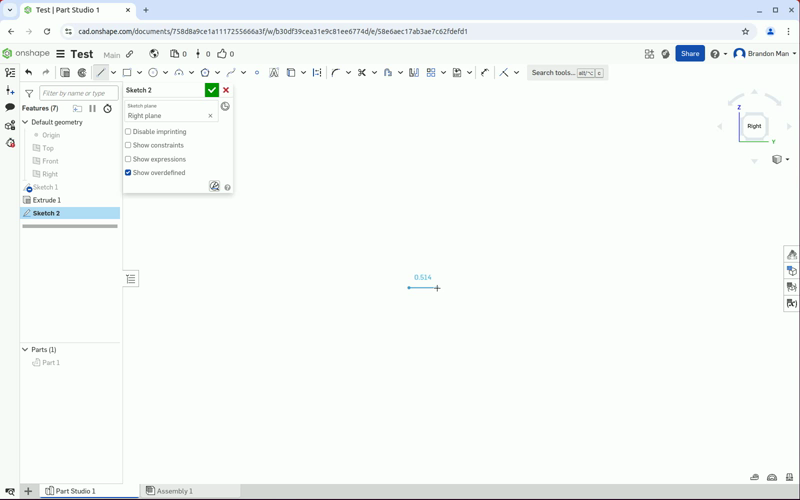
click(437, 287)
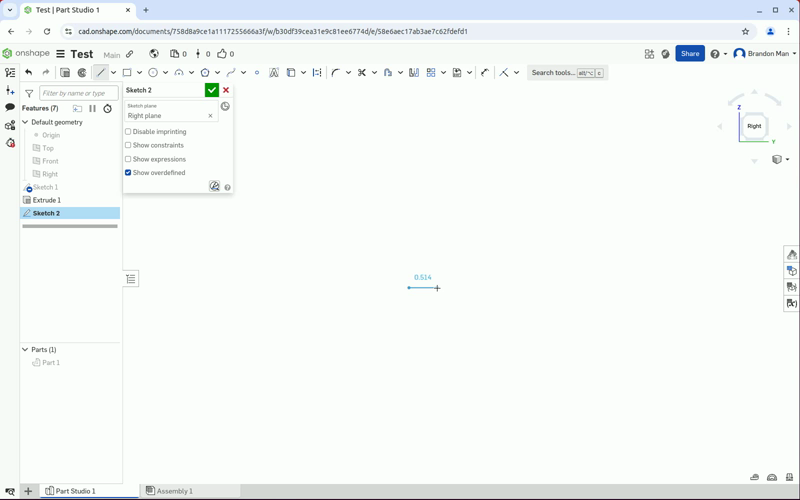
scroll(-6)
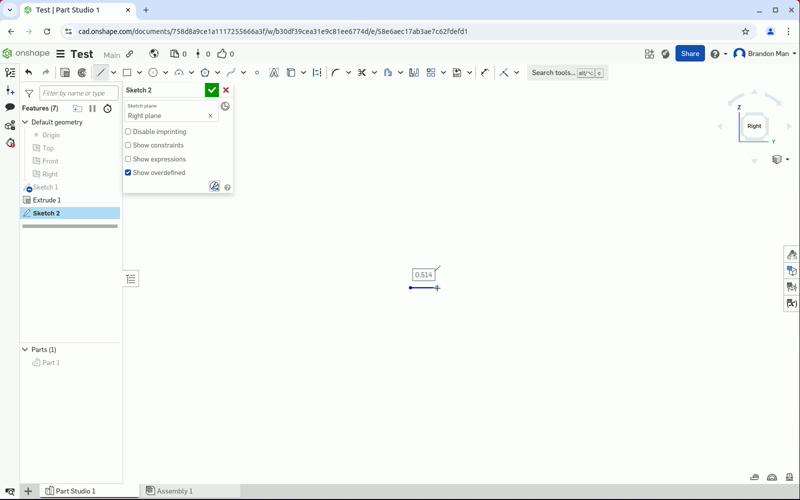
scroll(-6)
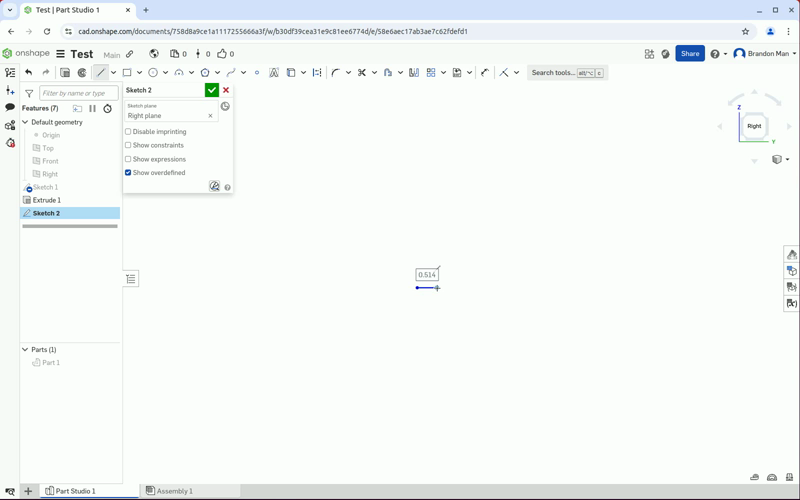
scroll(-6)
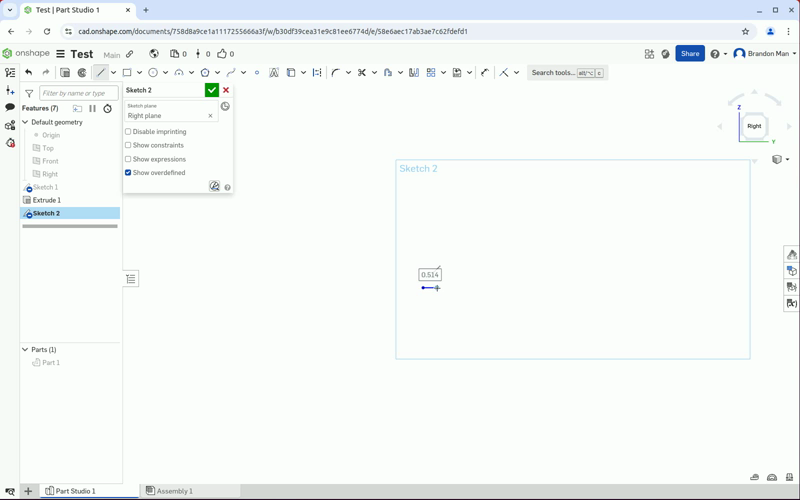
scroll(-6)
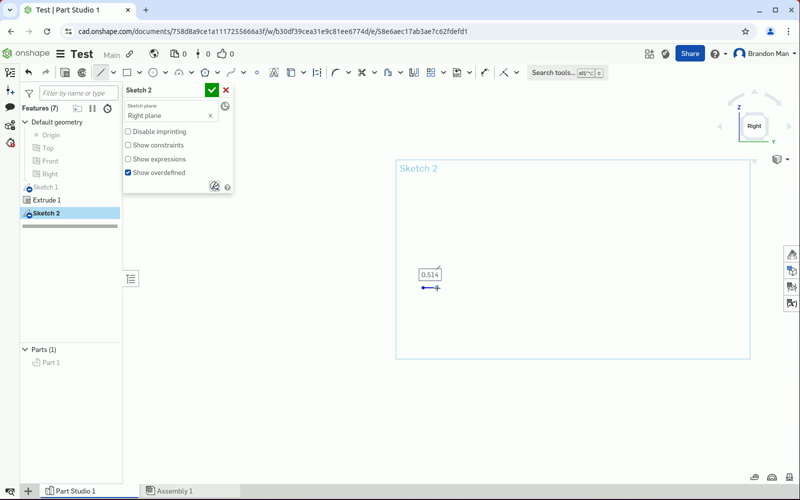
scroll(-6)
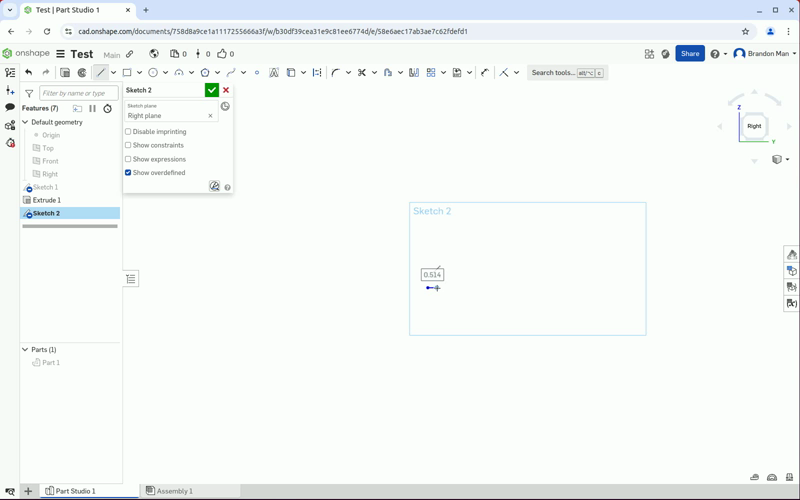
scroll(-6)
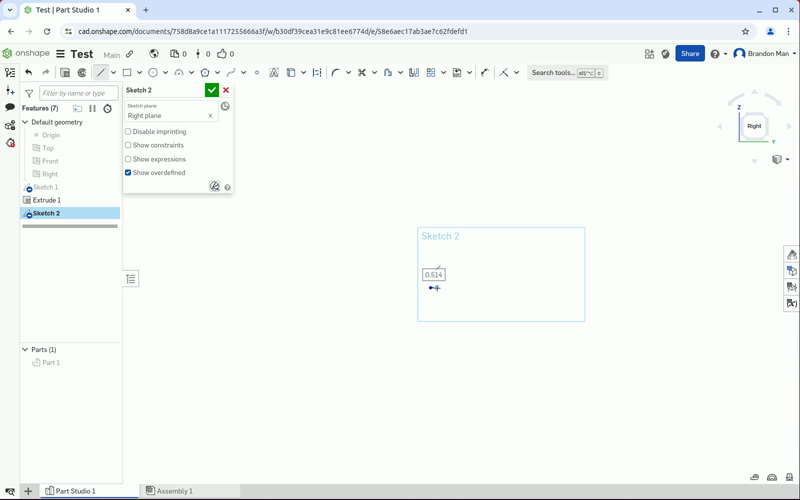
scroll(-6)
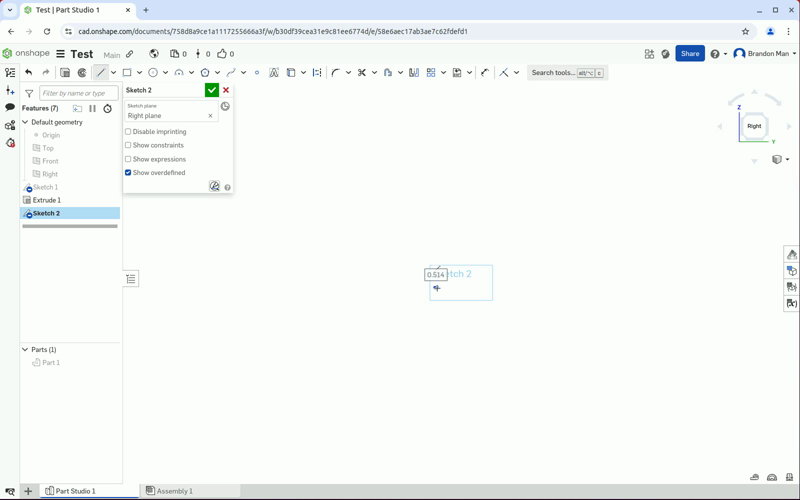
key_up(shift)
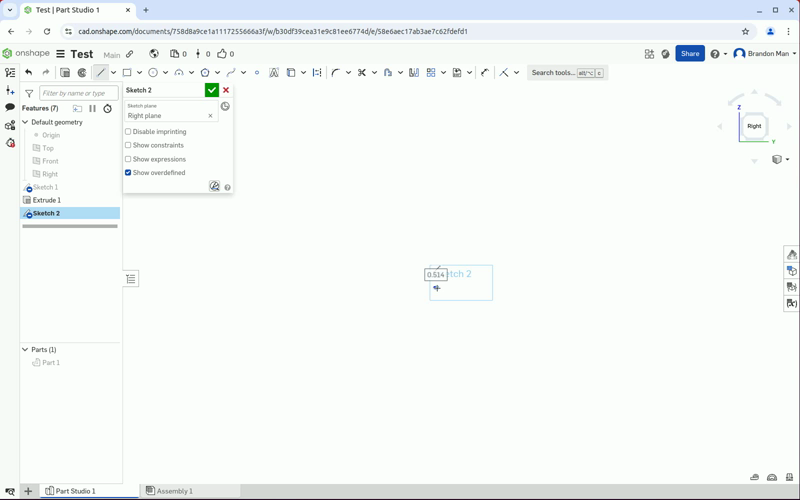
key_down(shift)
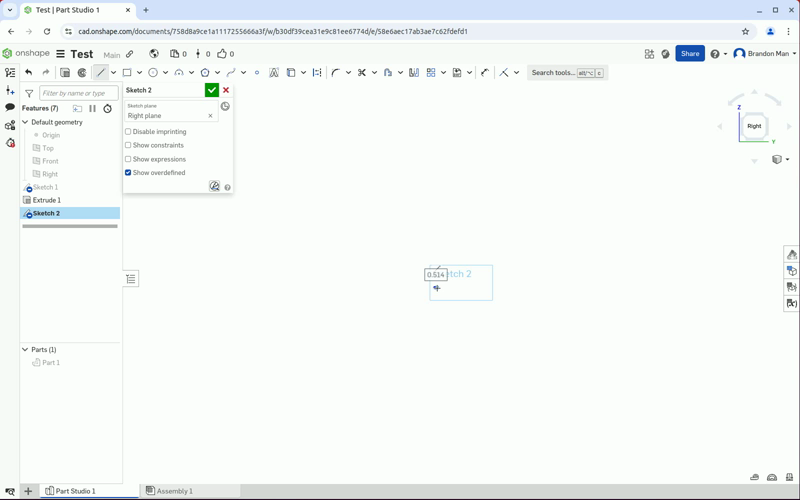
mouse_move(467, 287)
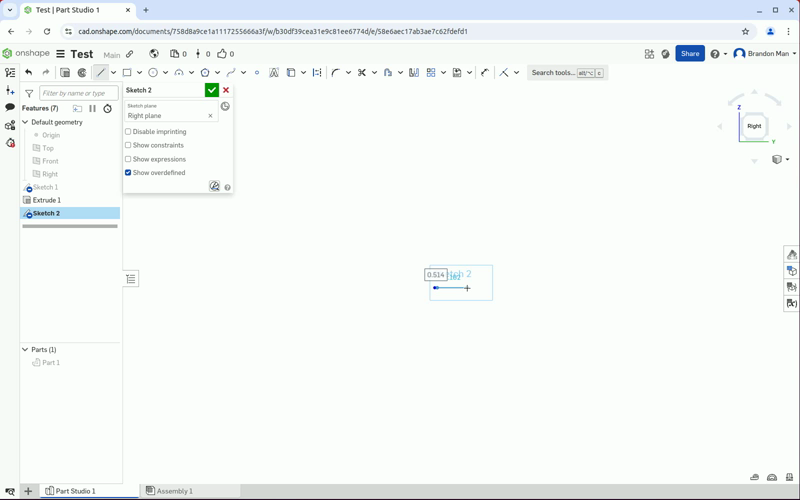
mouse_move(437, 282)
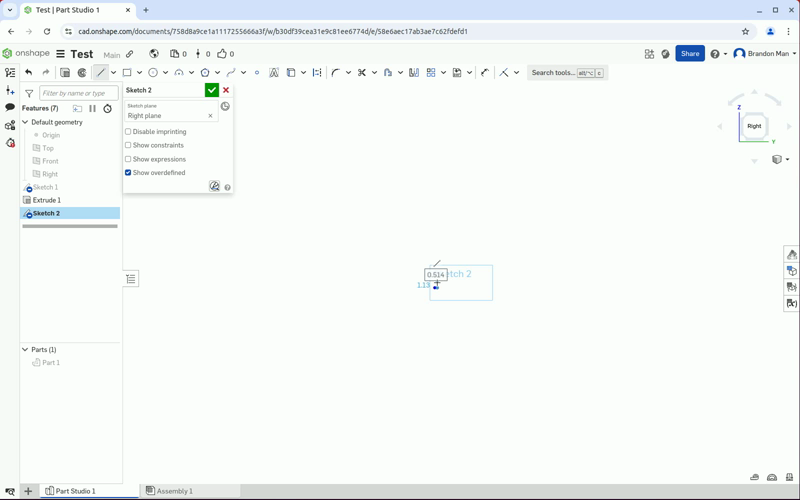
scroll(6)
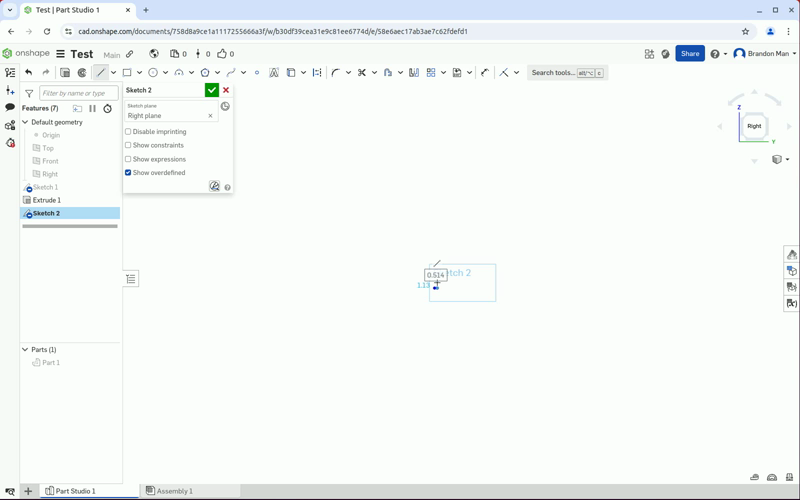
scroll(6)
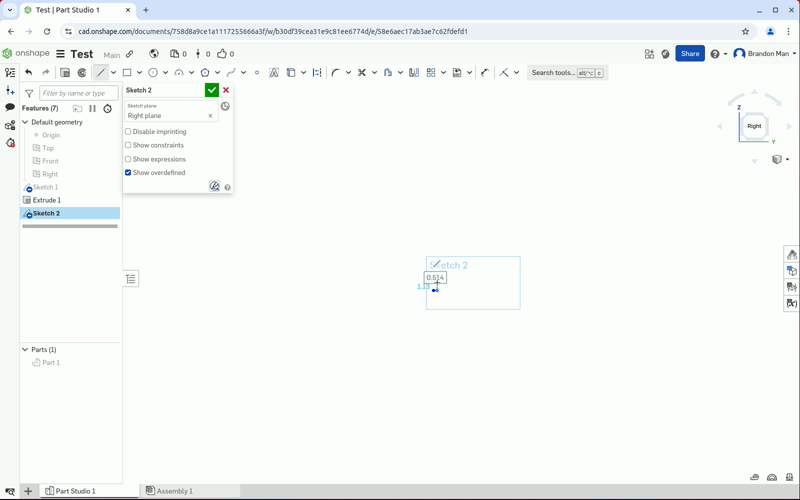
scroll(6)
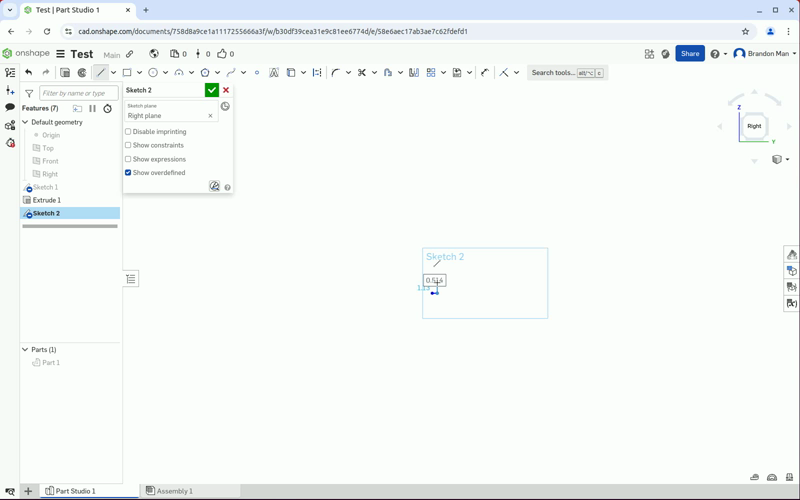
scroll(6)
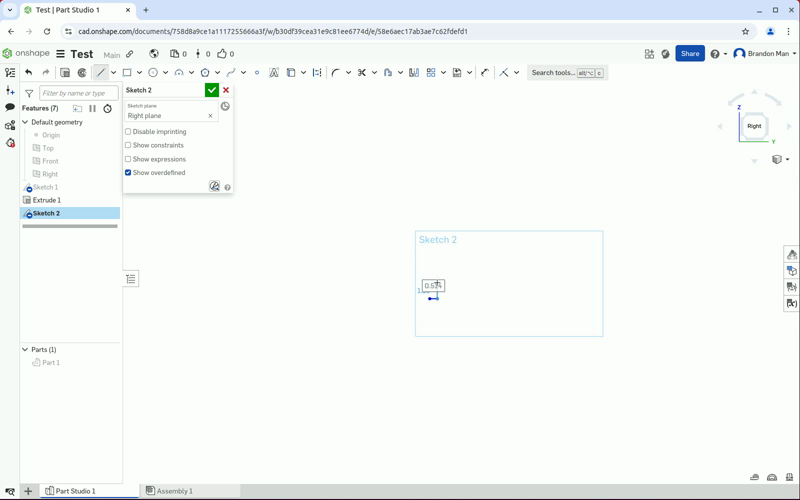
scroll(6)
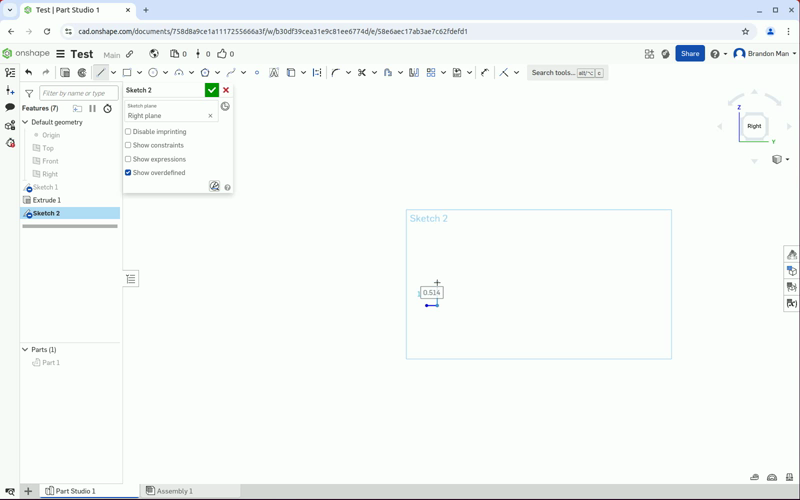
scroll(6)
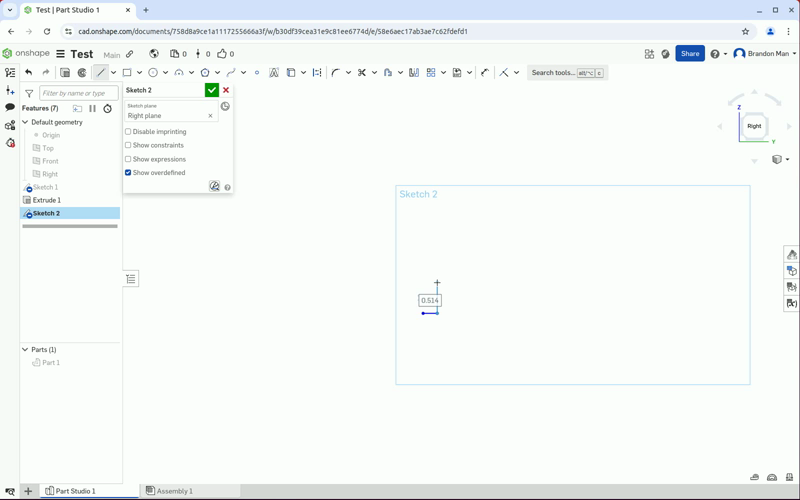
scroll(6)
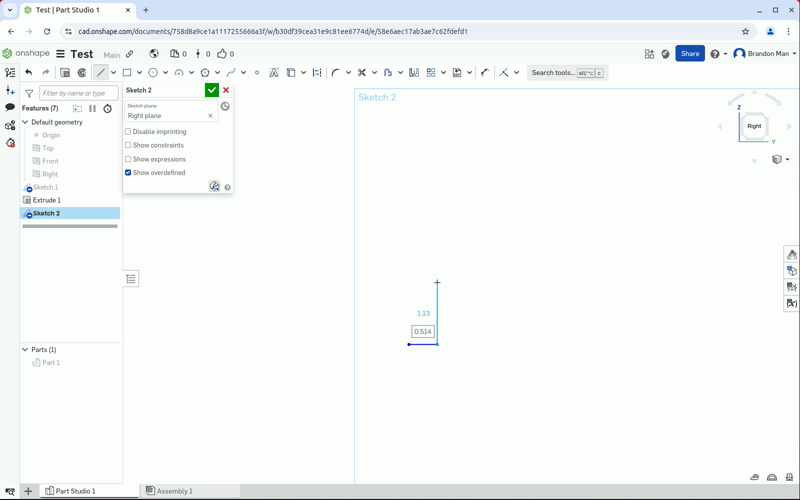
click(437, 282)
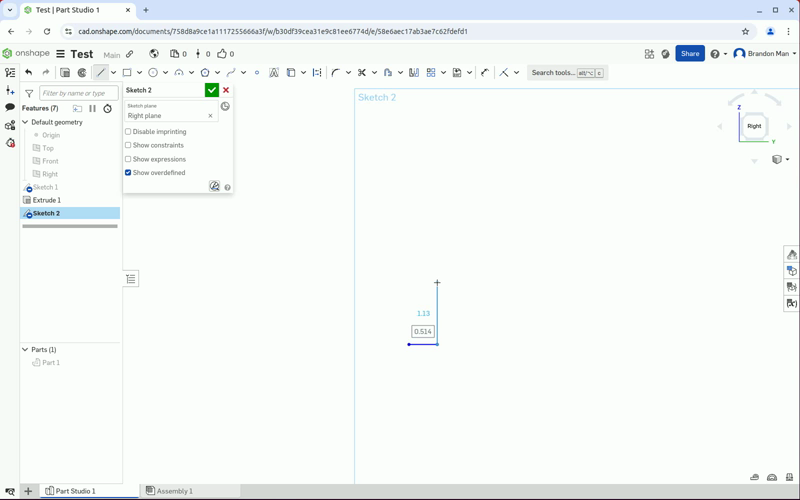
scroll(-6)
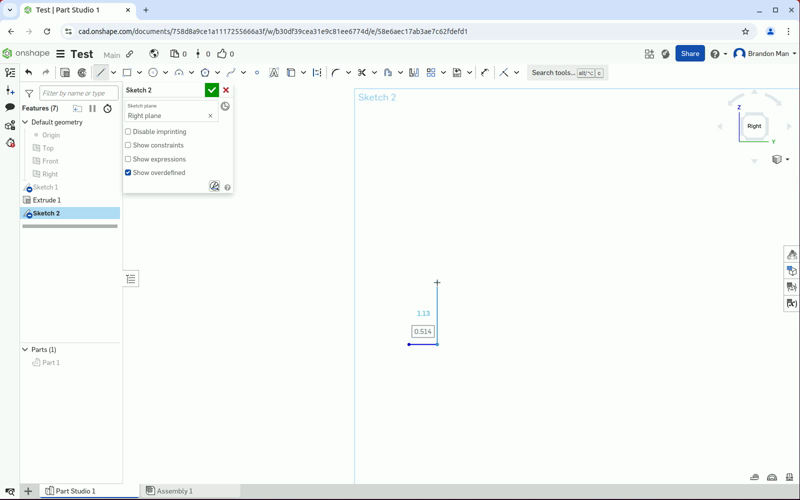
scroll(-6)
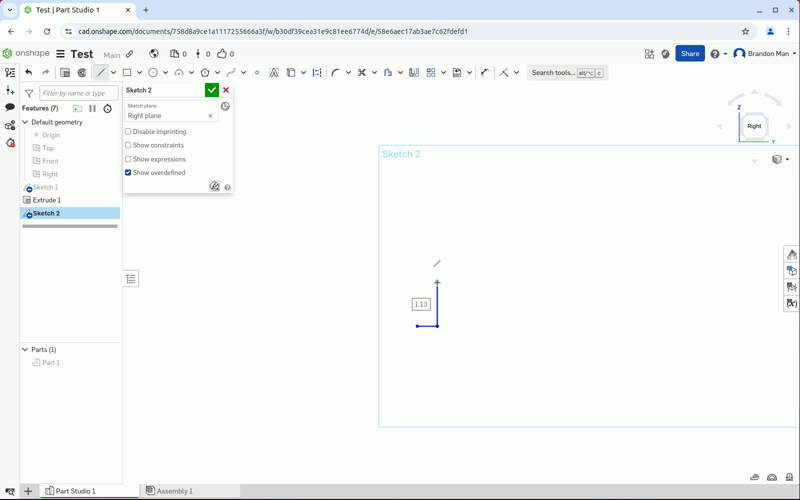
scroll(-6)
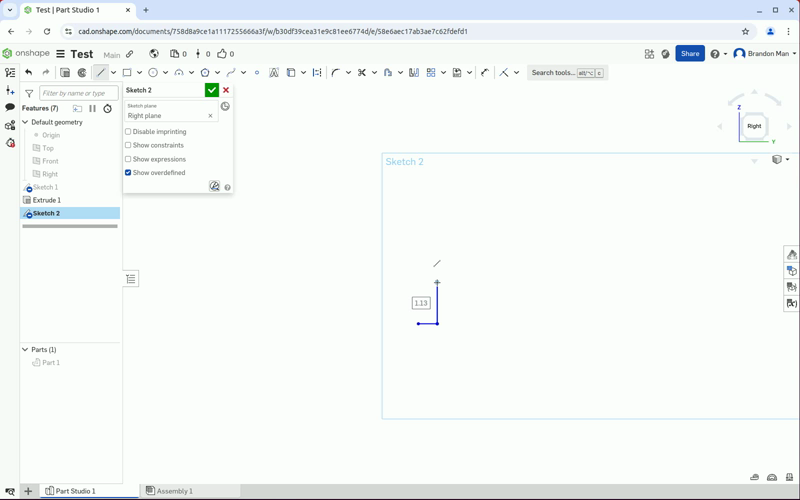
scroll(-6)
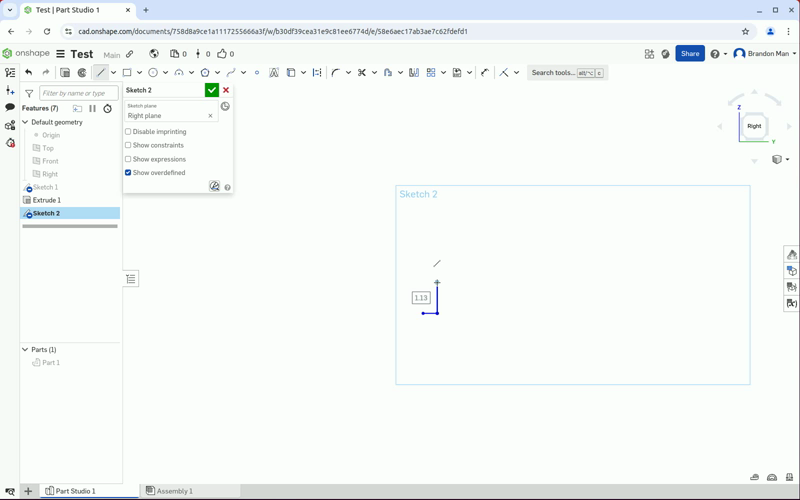
scroll(-6)
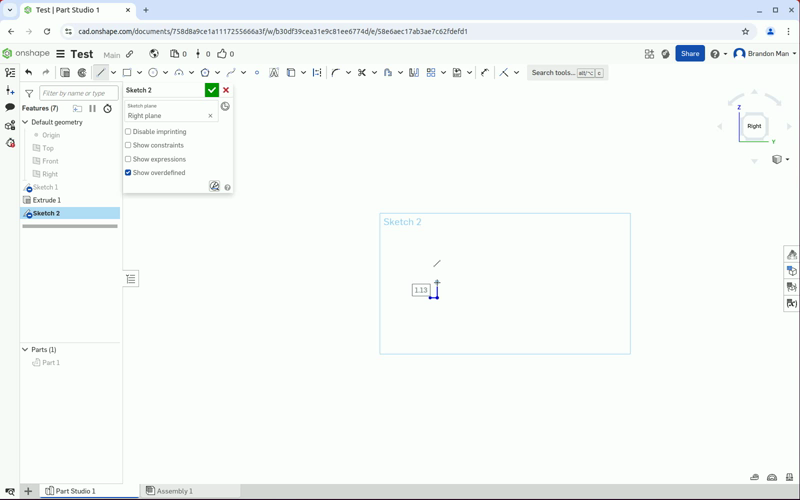
scroll(-6)
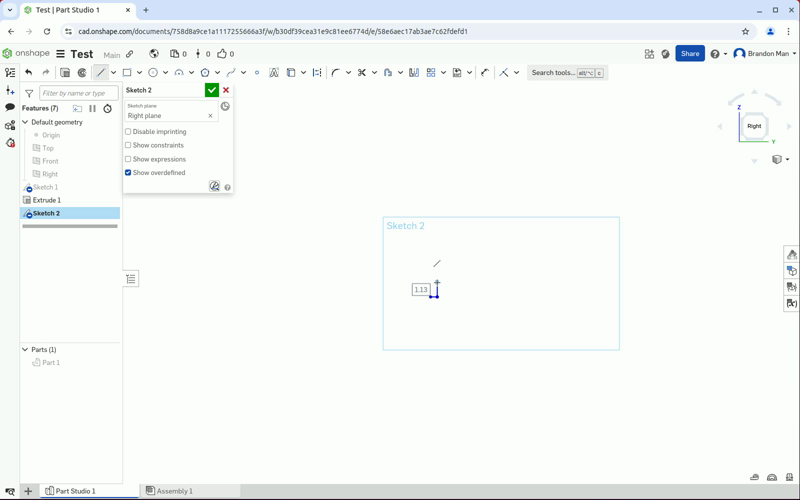
scroll(-6)
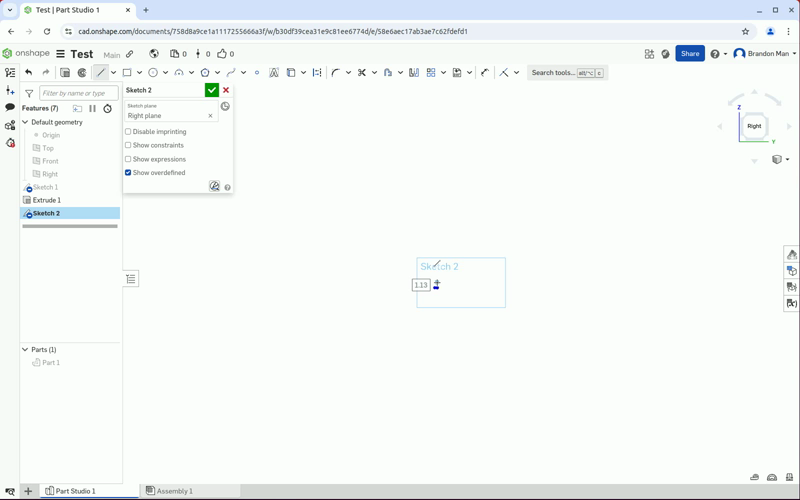
key_up(shift)
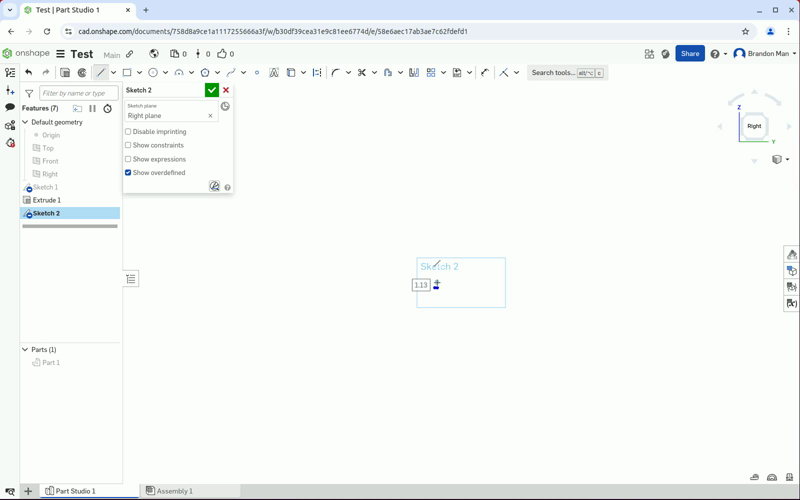
key_down(shift)
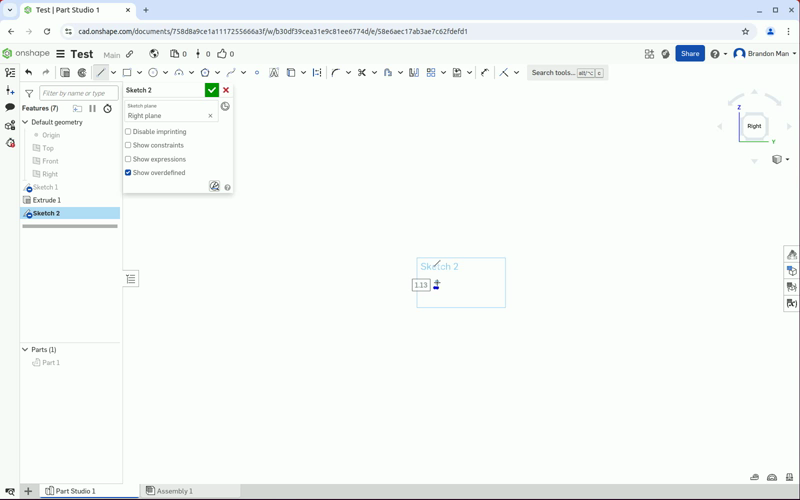
mouse_move(467, 282)
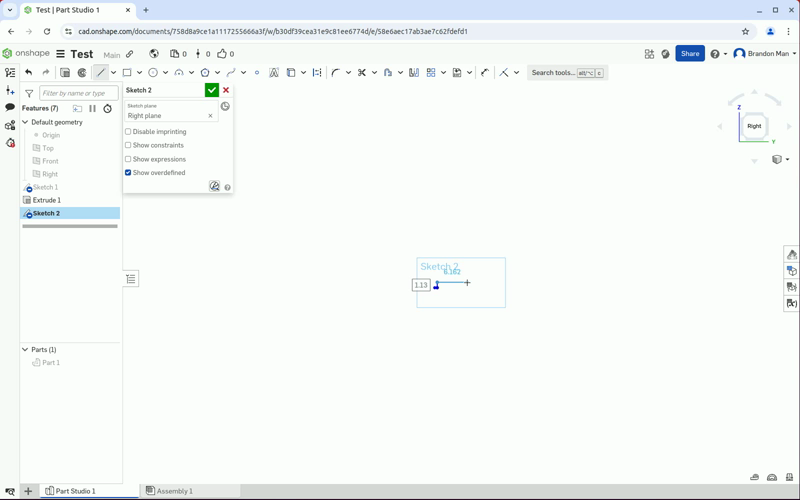
mouse_move(437, 277)
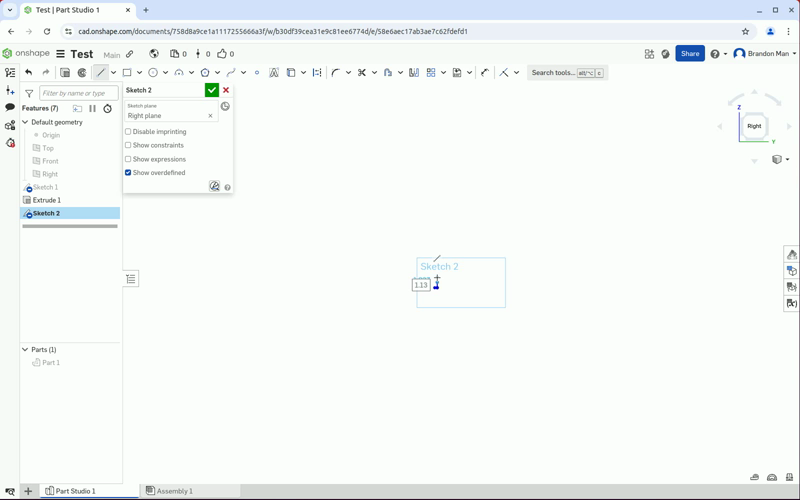
scroll(6)
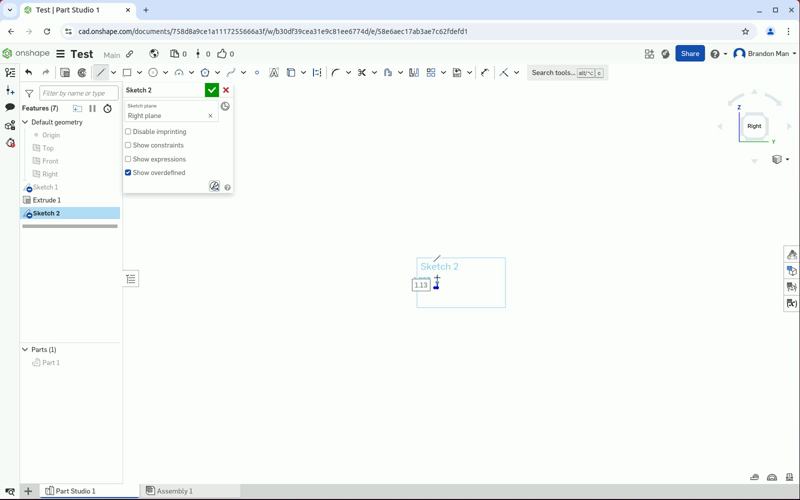
scroll(6)
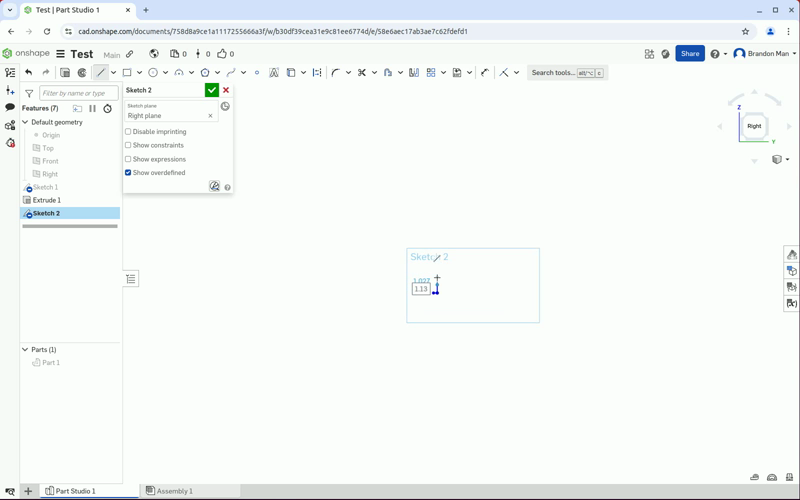
scroll(6)
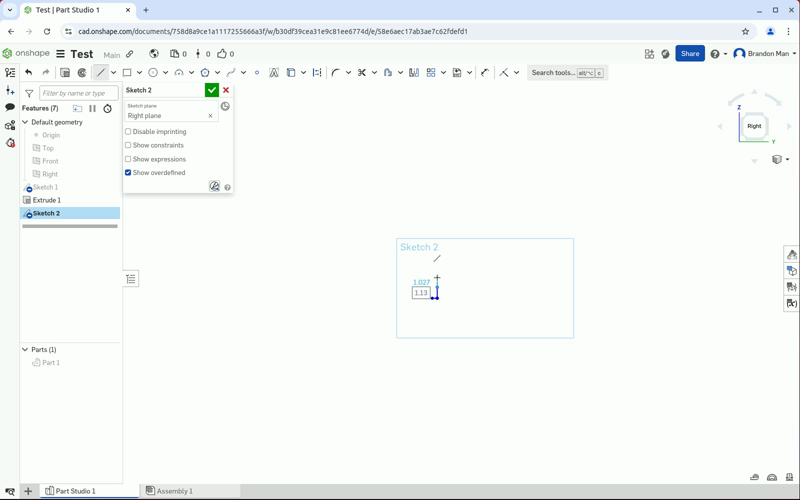
scroll(6)
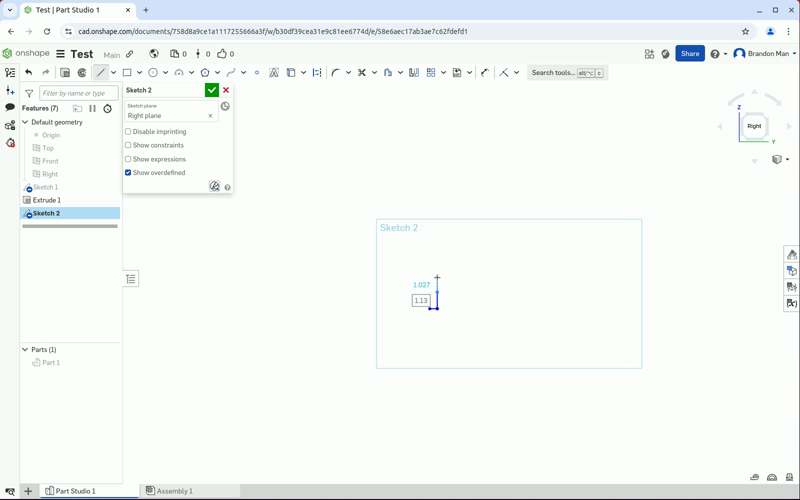
scroll(6)
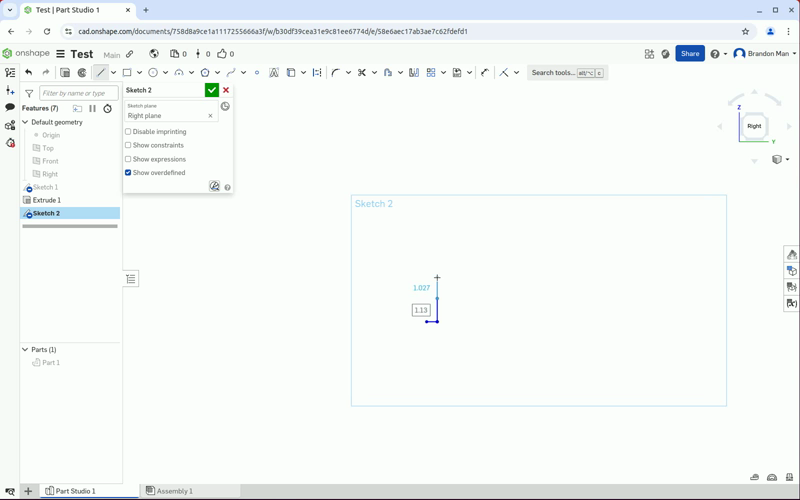
scroll(6)
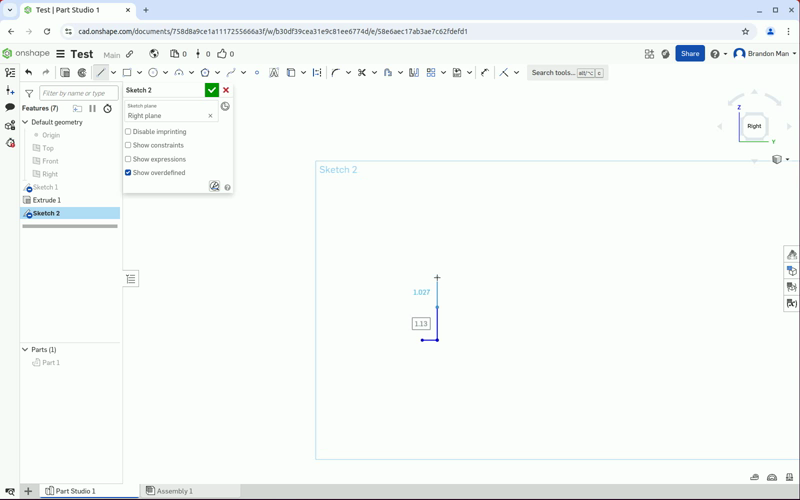
scroll(6)
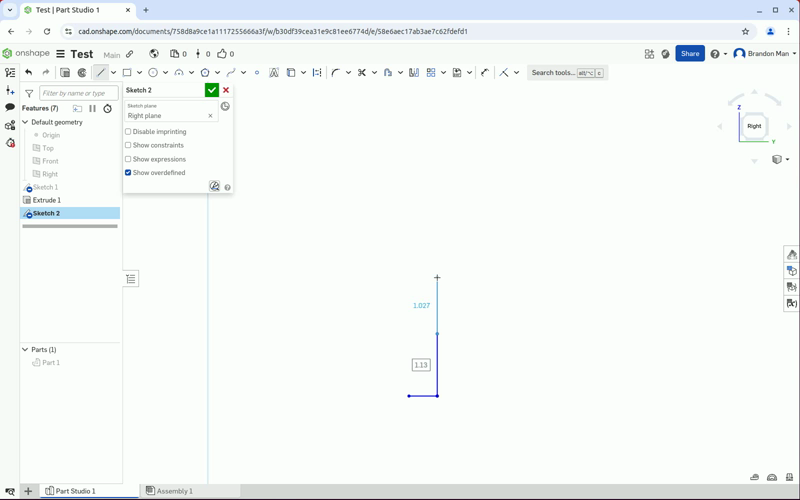
click(437, 277)
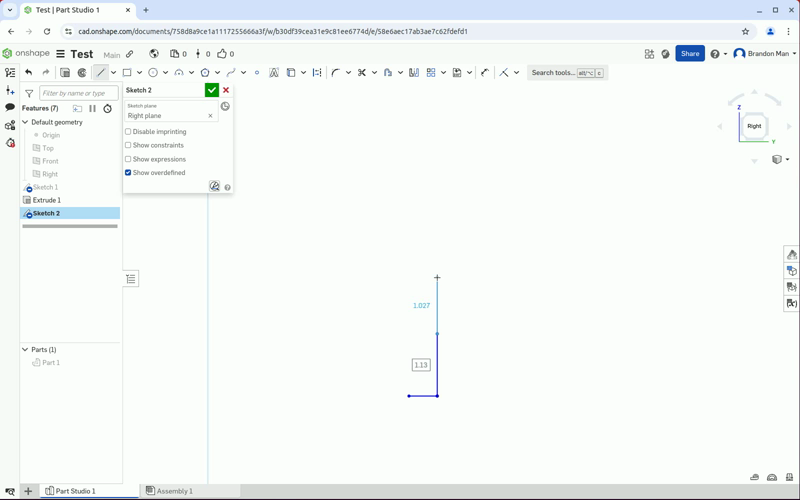
scroll(-6)
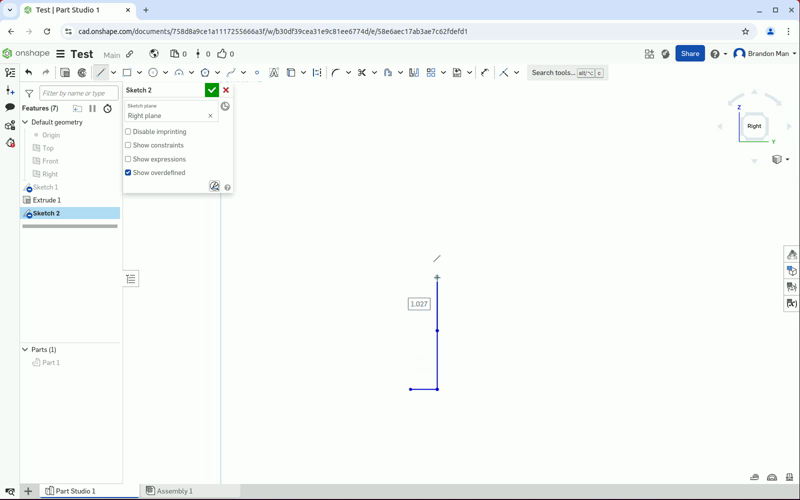
scroll(-6)
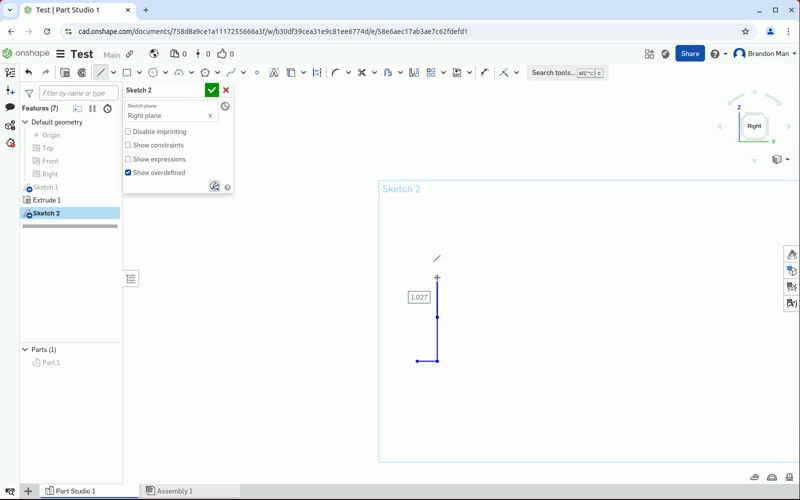
scroll(-6)
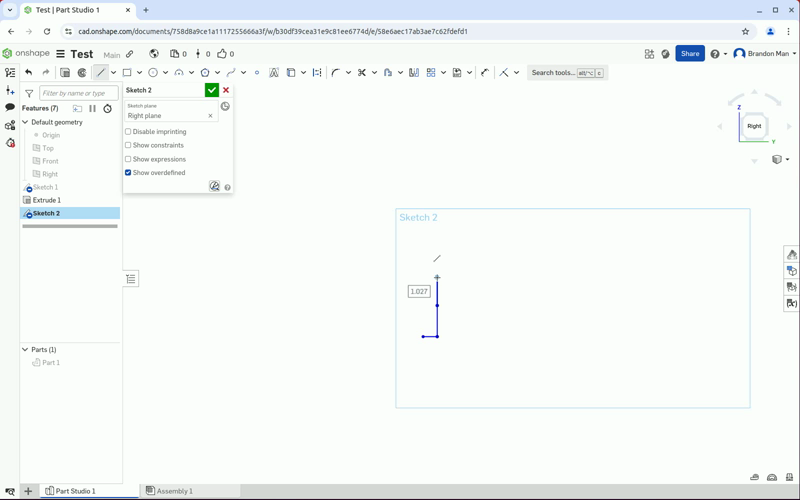
scroll(-6)
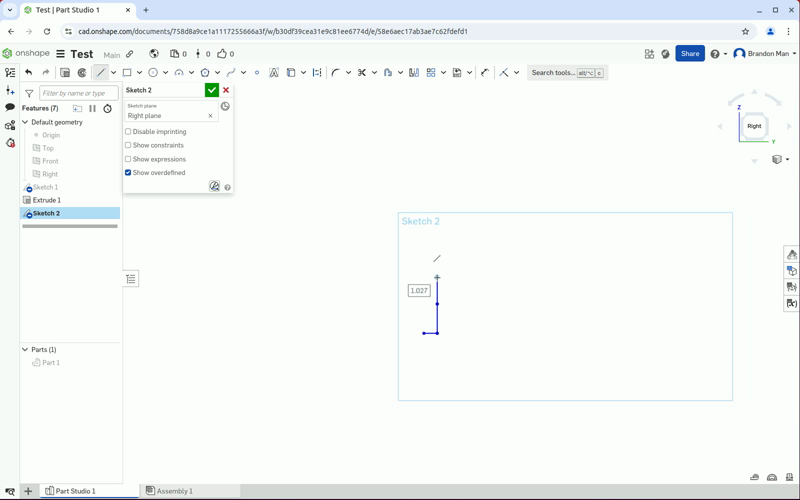
scroll(-6)
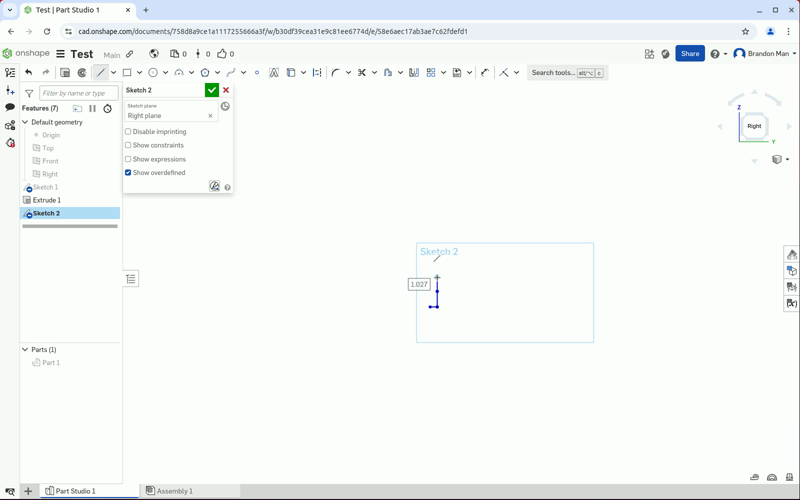
scroll(-6)
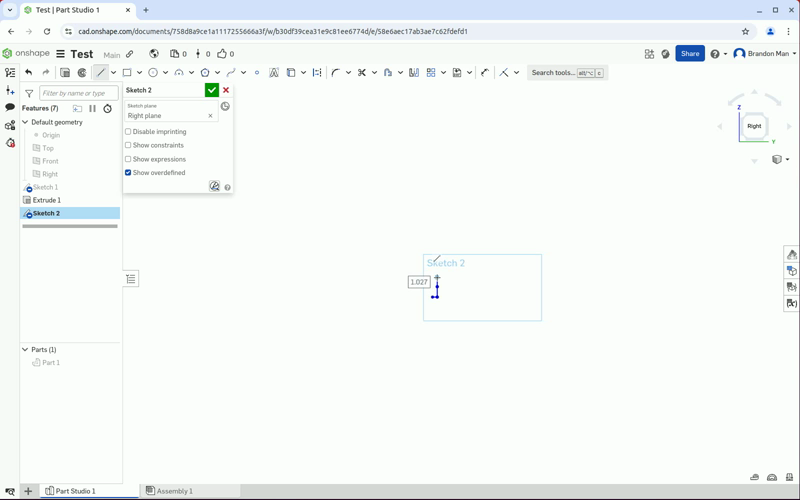
scroll(-6)
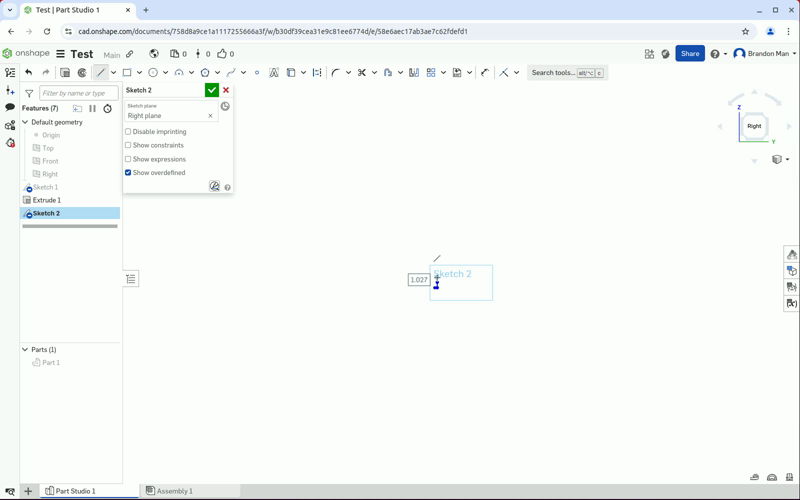
key_up(shift)
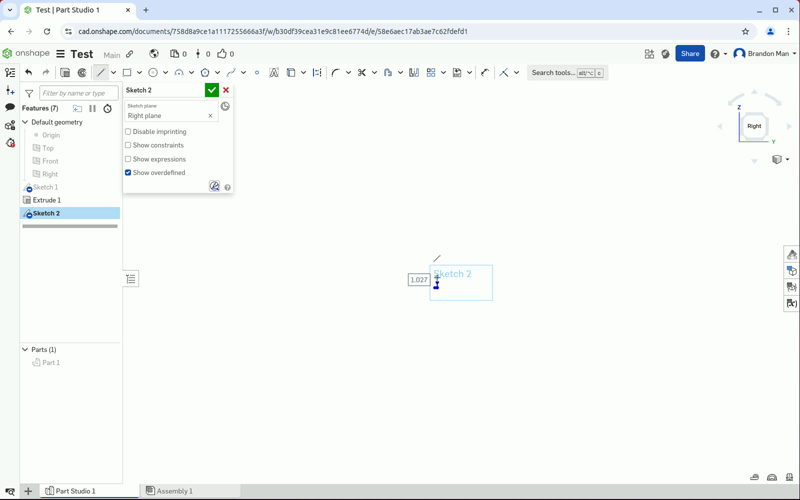
key_down(shift)
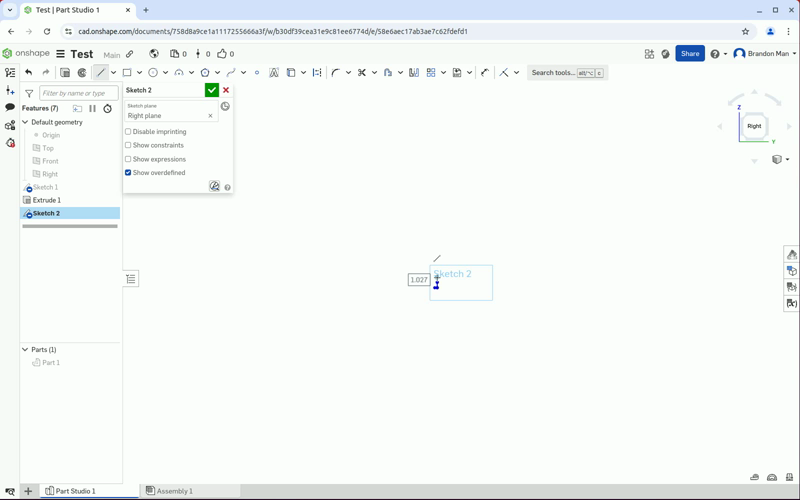
mouse_move(467, 277)
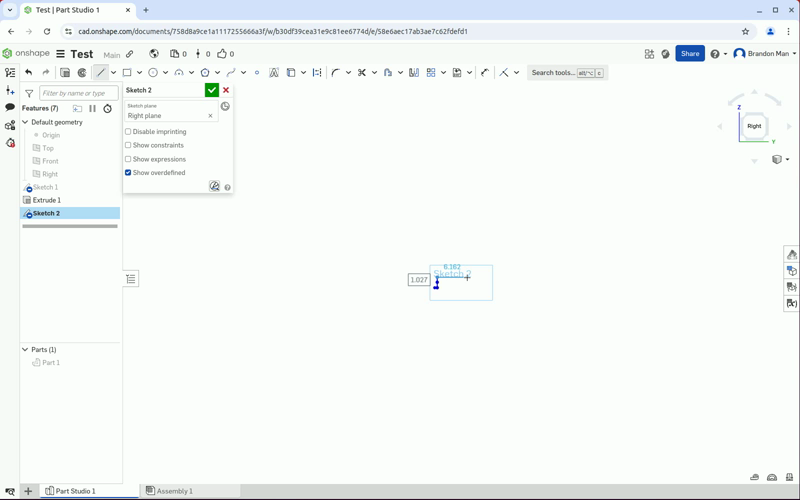
mouse_move(434, 277)
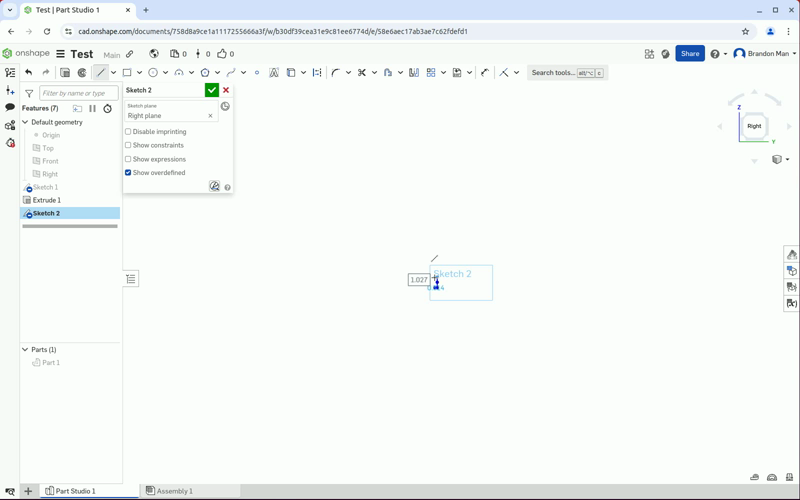
scroll(6)
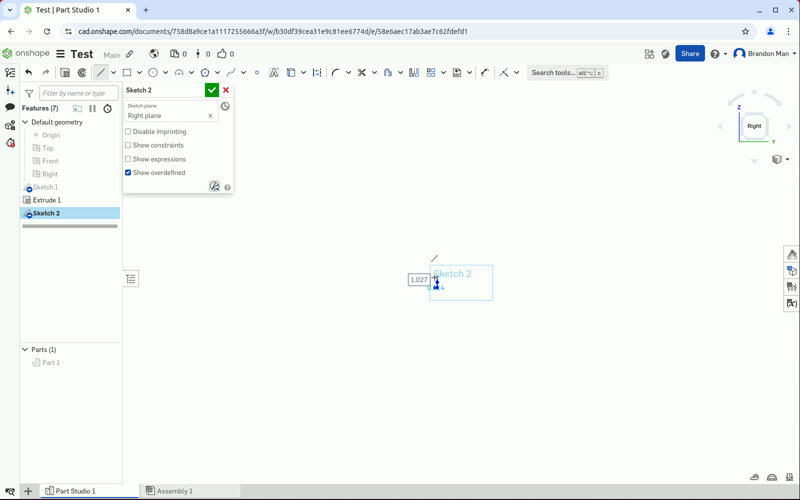
scroll(6)
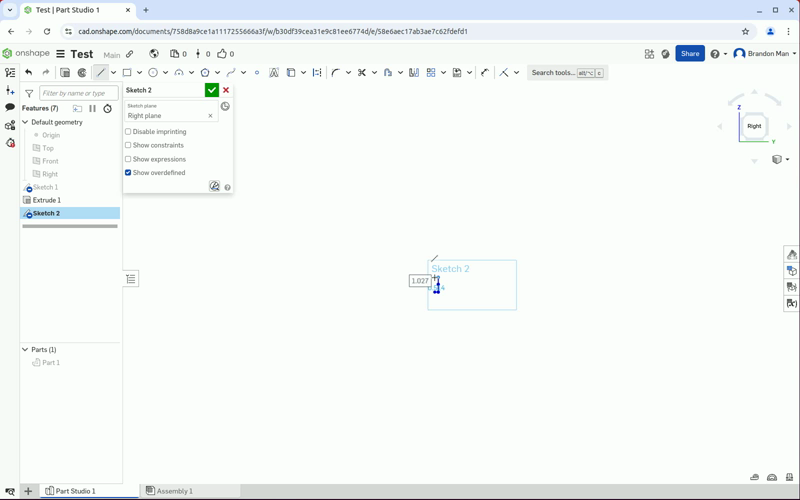
scroll(6)
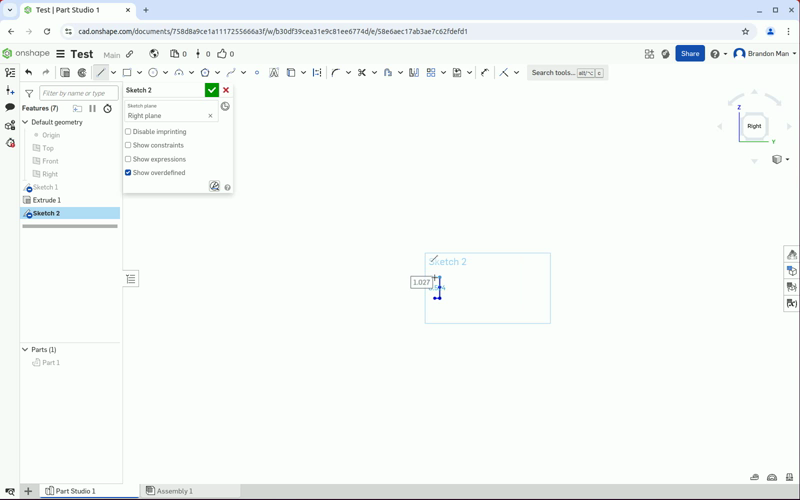
scroll(6)
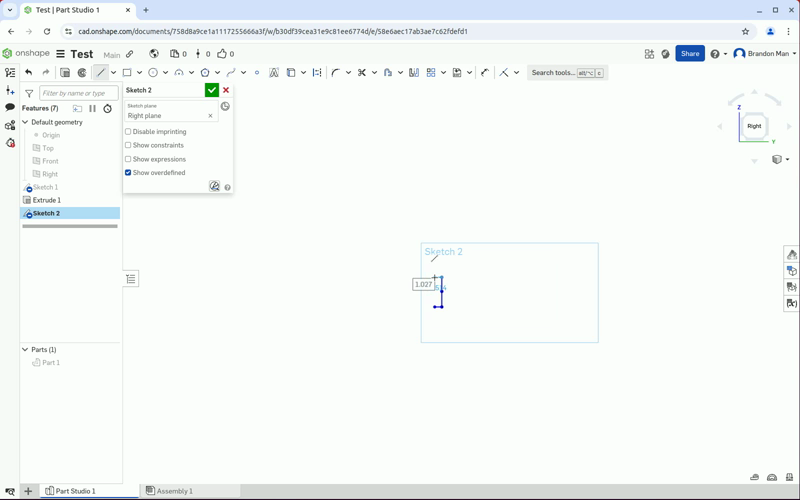
scroll(6)
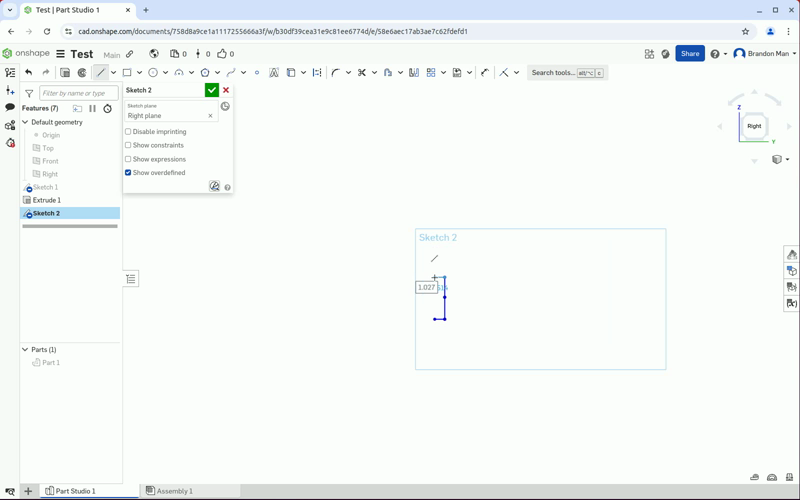
scroll(6)
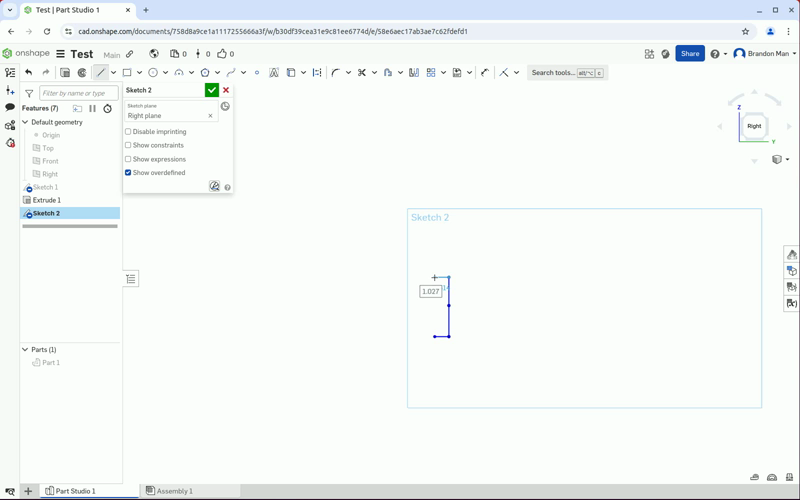
scroll(6)
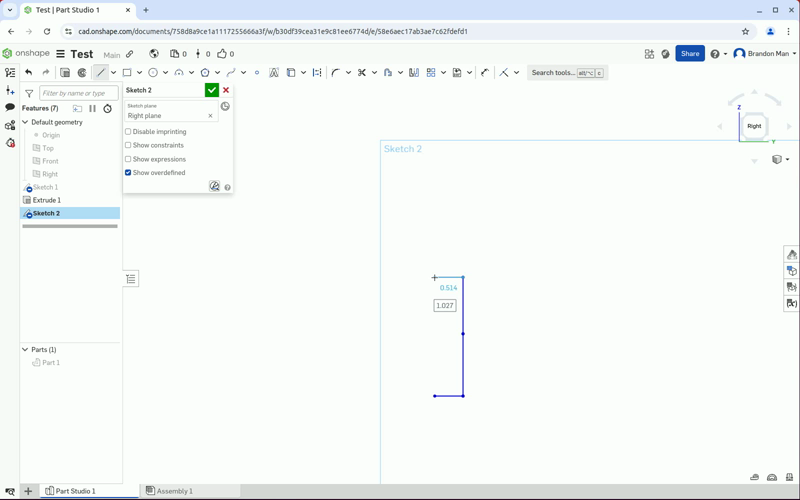
click(434, 277)
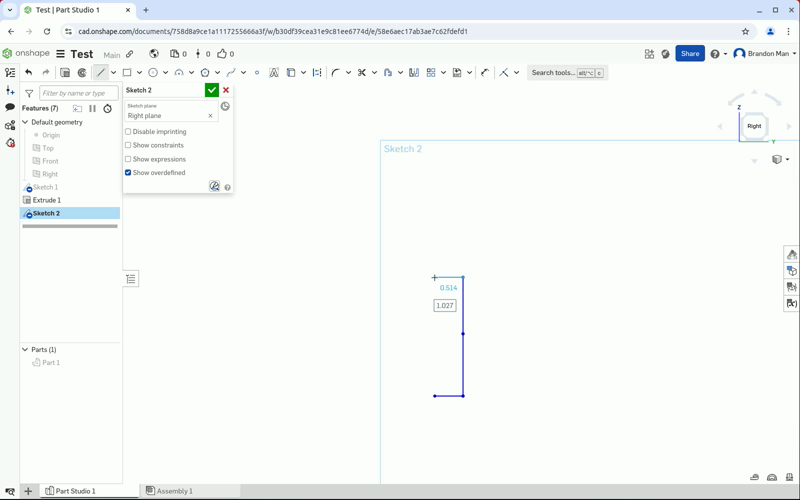
scroll(-6)
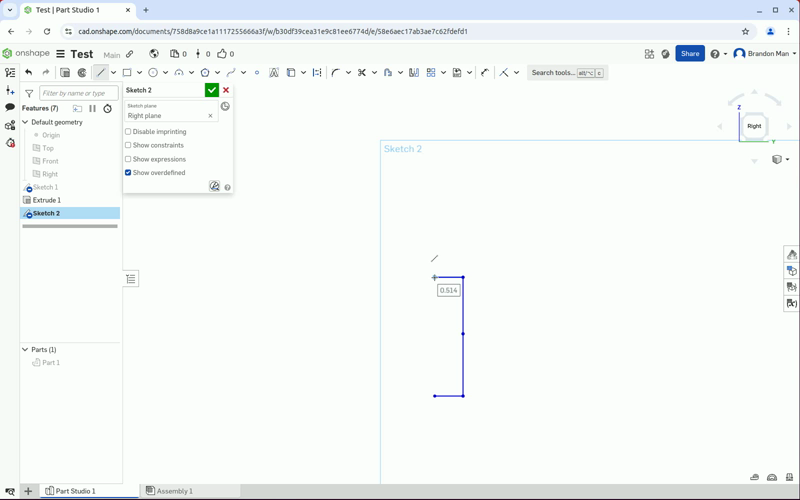
scroll(-6)
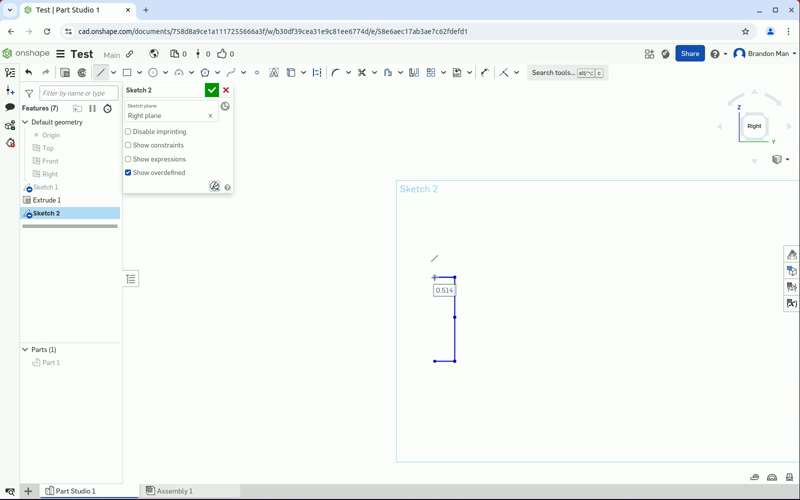
scroll(-6)
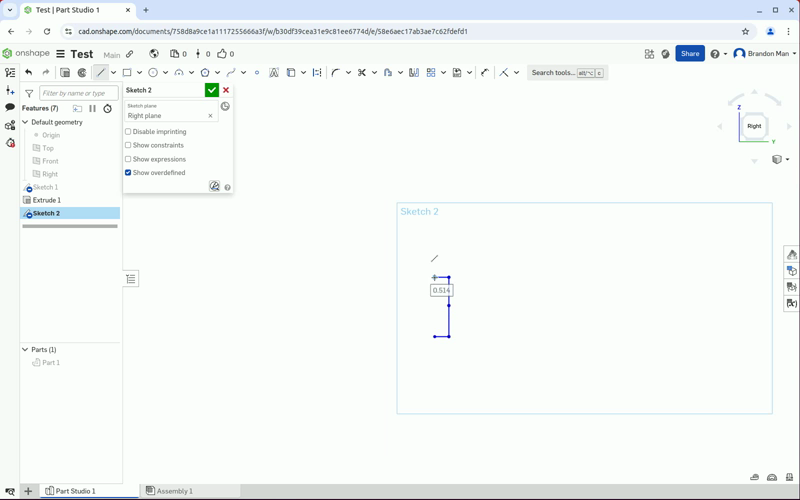
scroll(-6)
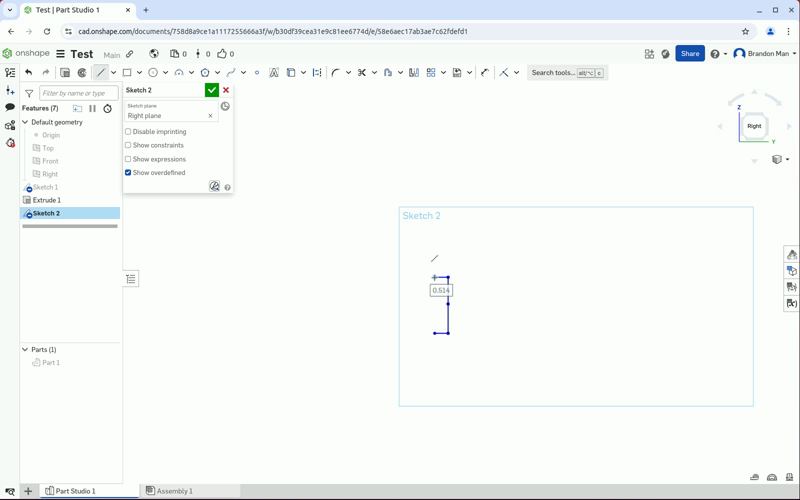
scroll(-6)
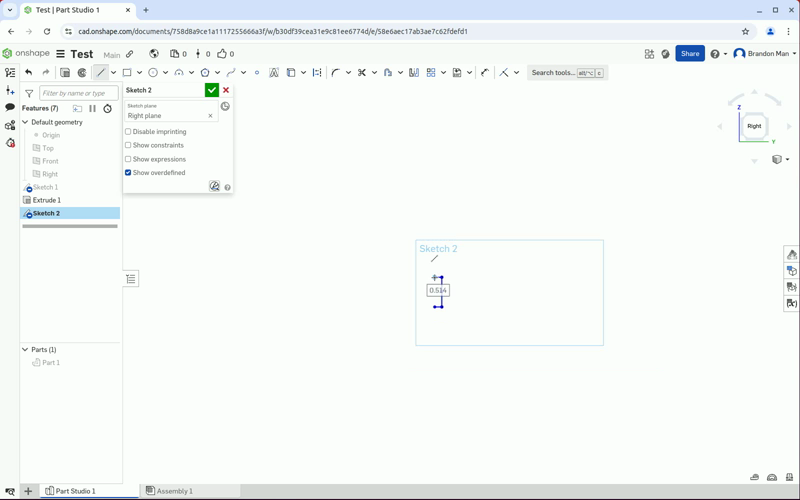
scroll(-6)
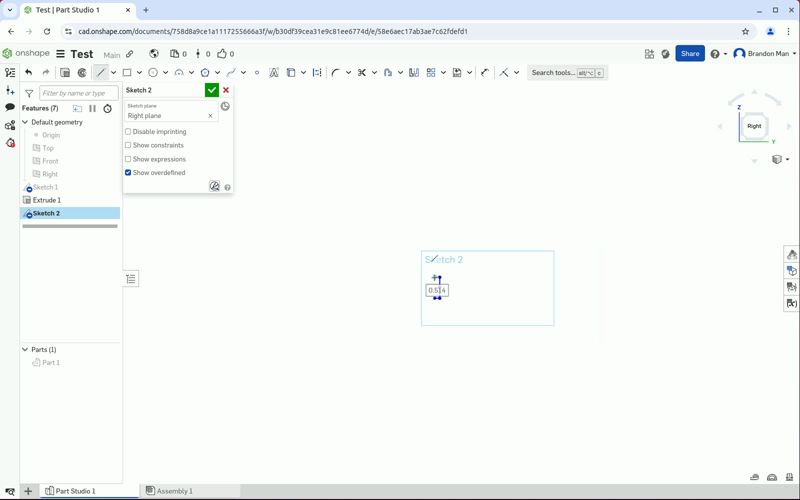
scroll(-6)
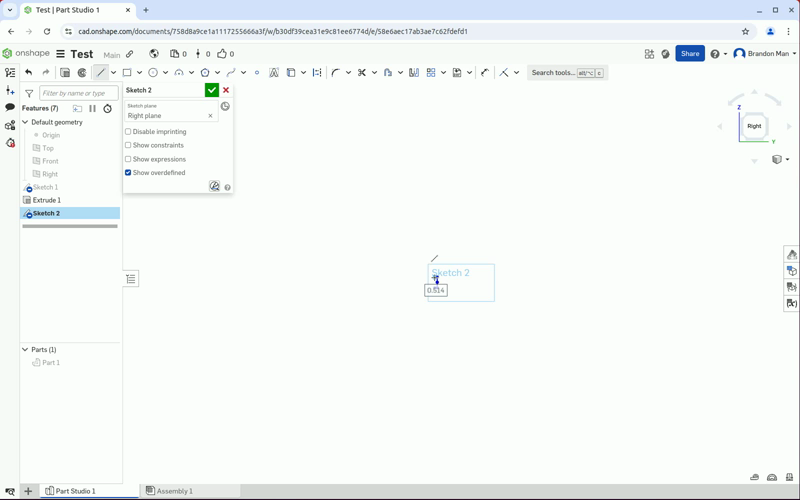
key_up(shift)
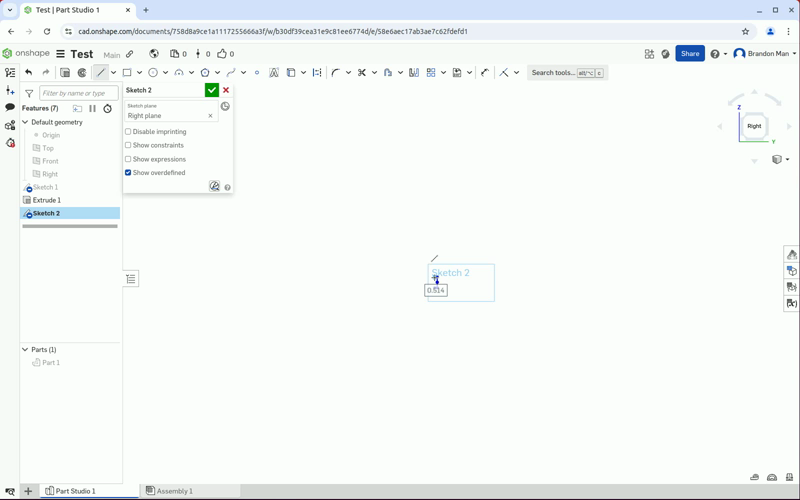
mouse_move(464, 277)
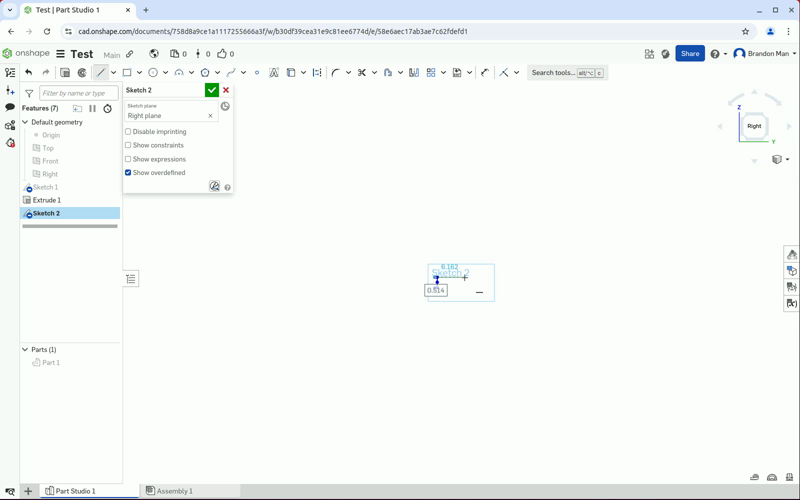
key_down(shift)
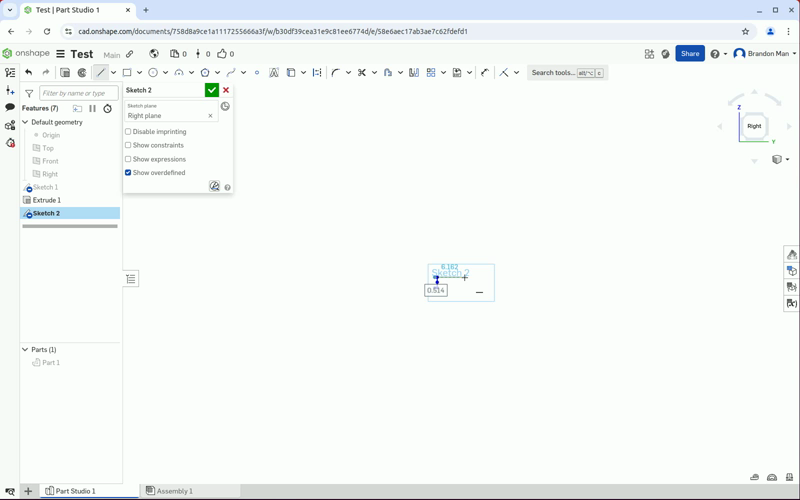
mouse_move(434, 287)
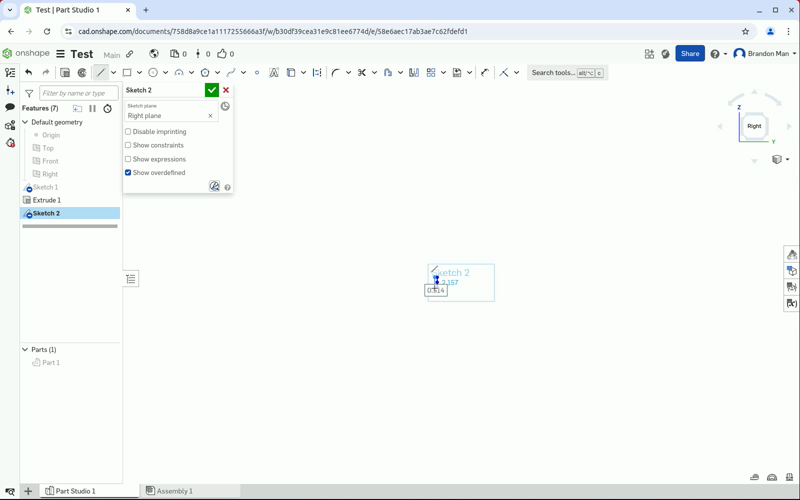
scroll(6)
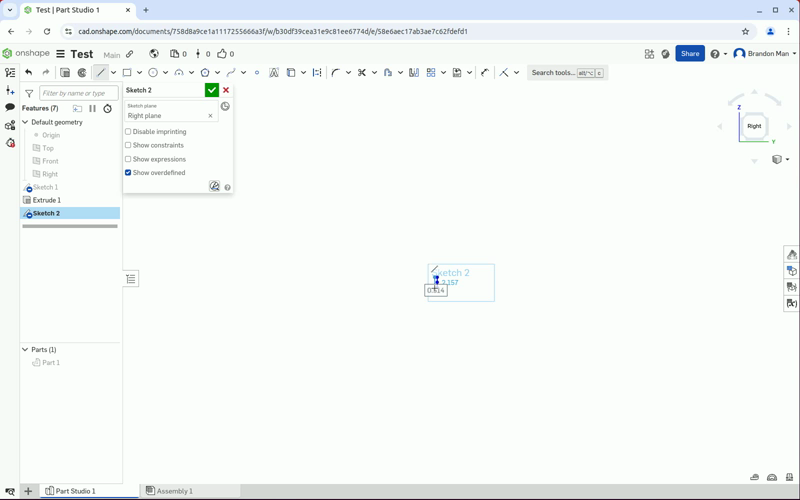
scroll(6)
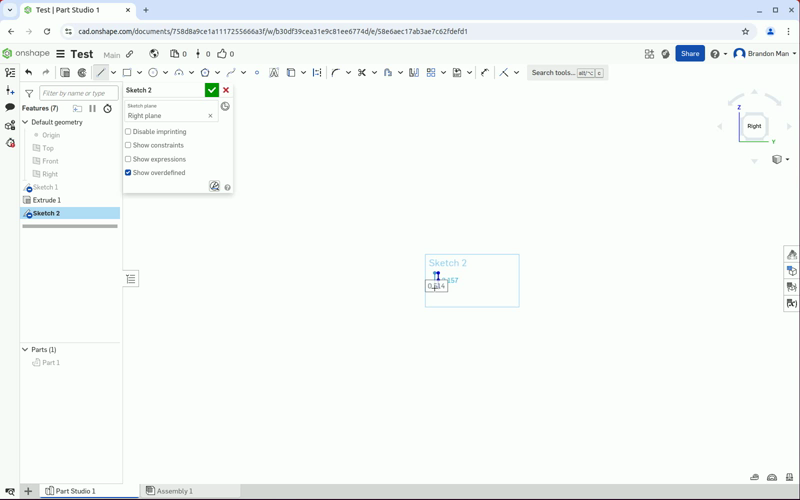
scroll(6)
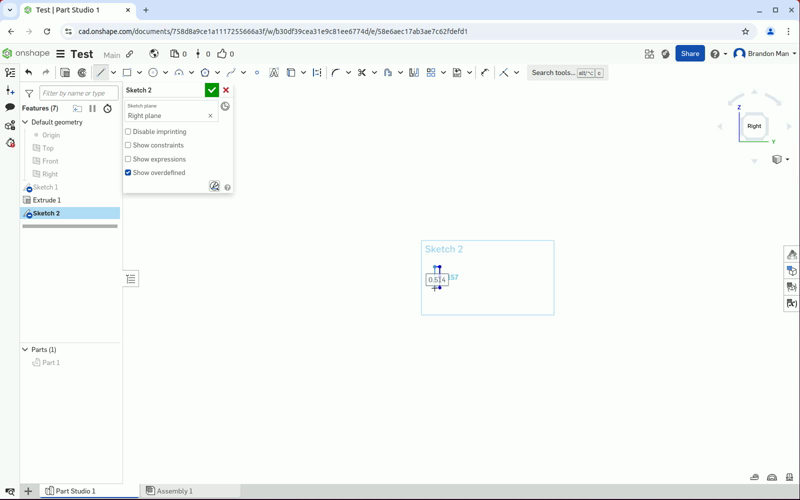
scroll(6)
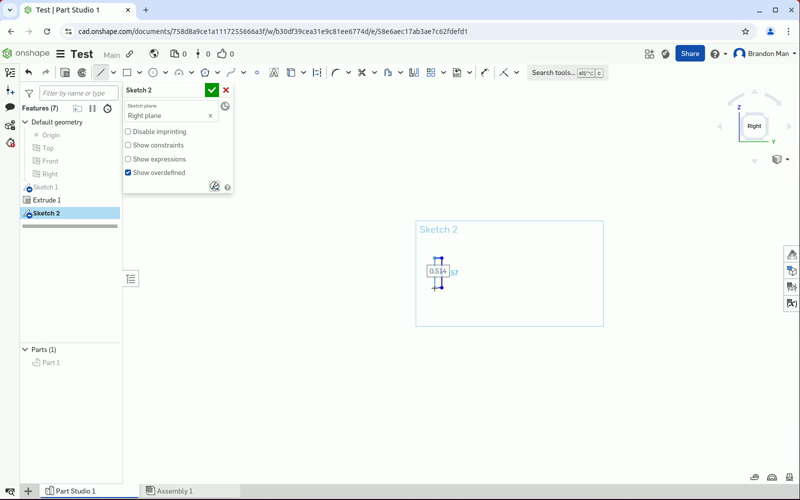
scroll(6)
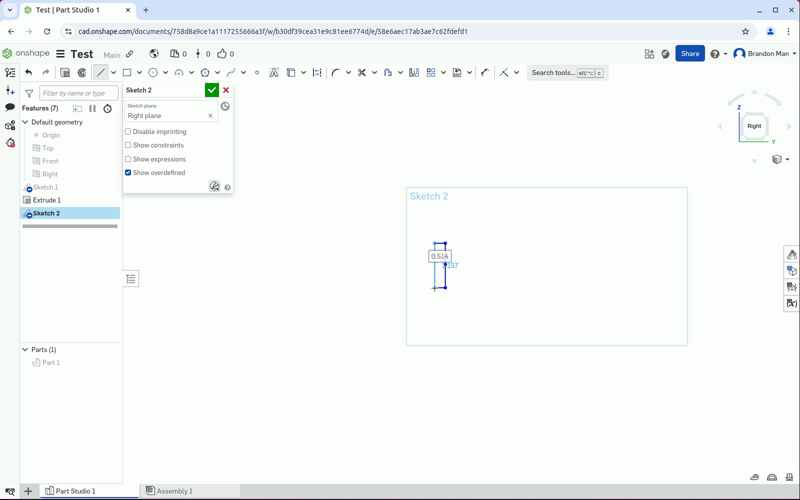
scroll(6)
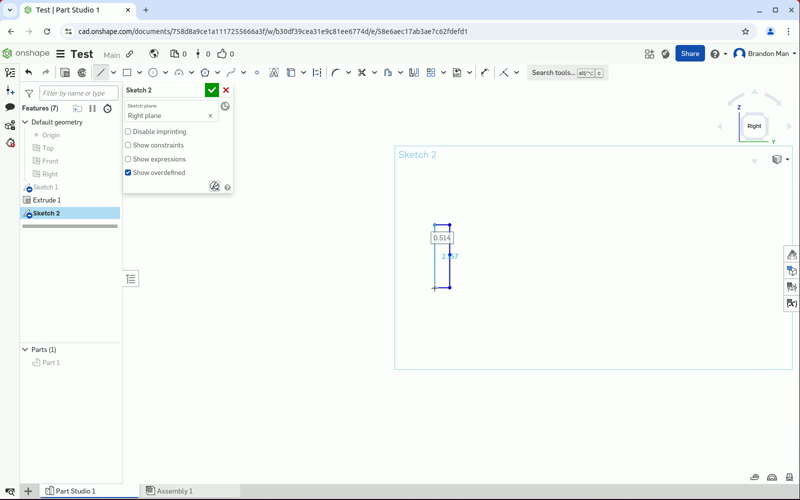
scroll(6)
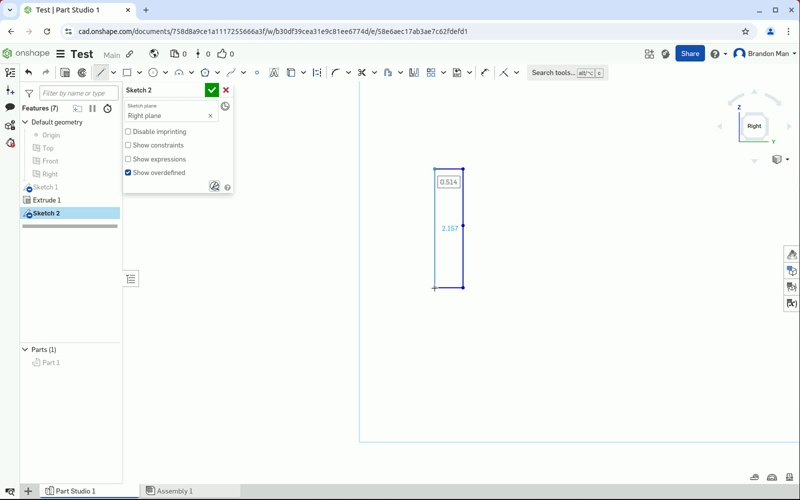
key_up(shift)
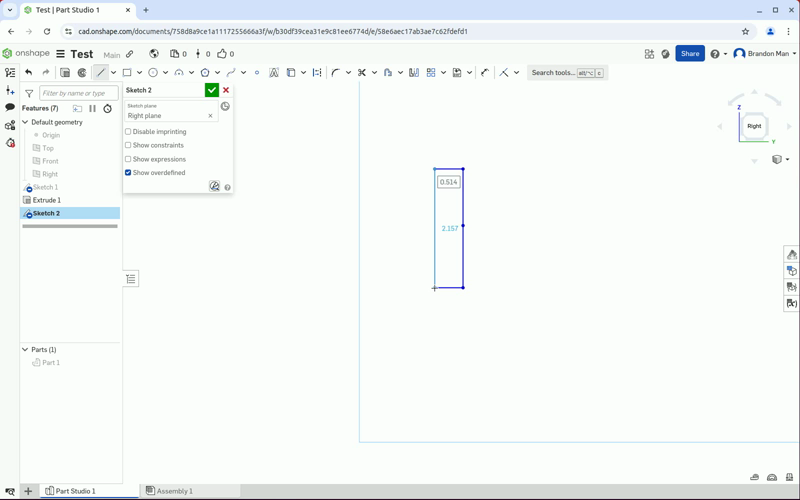
click(434, 287)
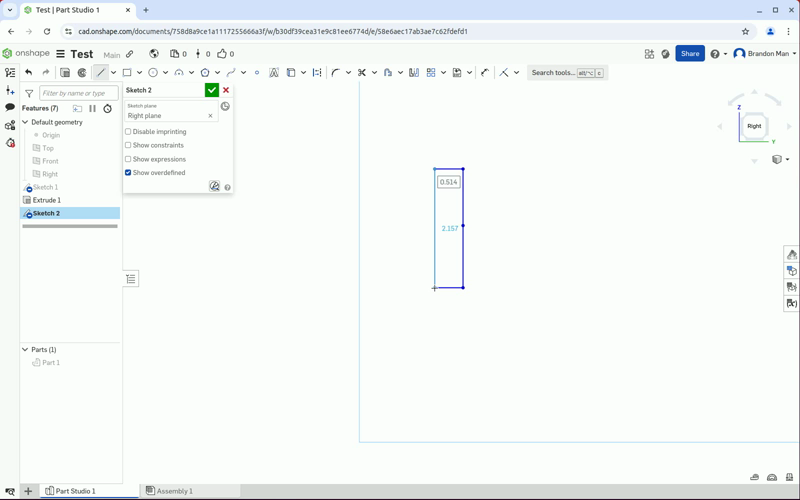
scroll(-6)
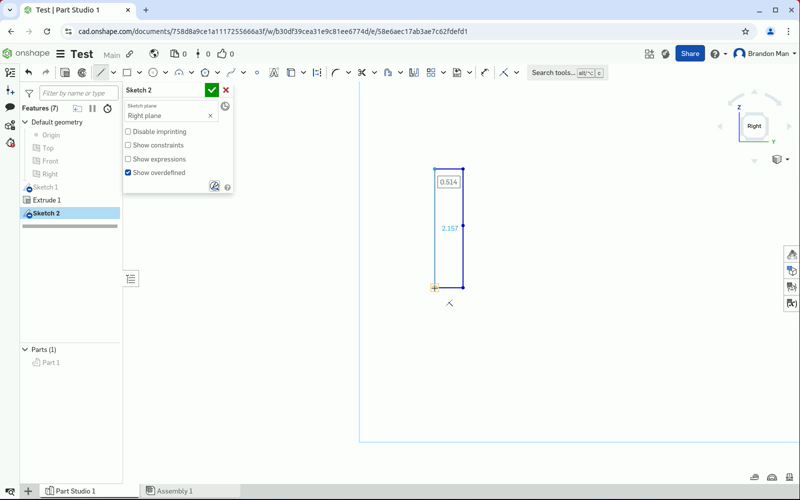
scroll(-6)
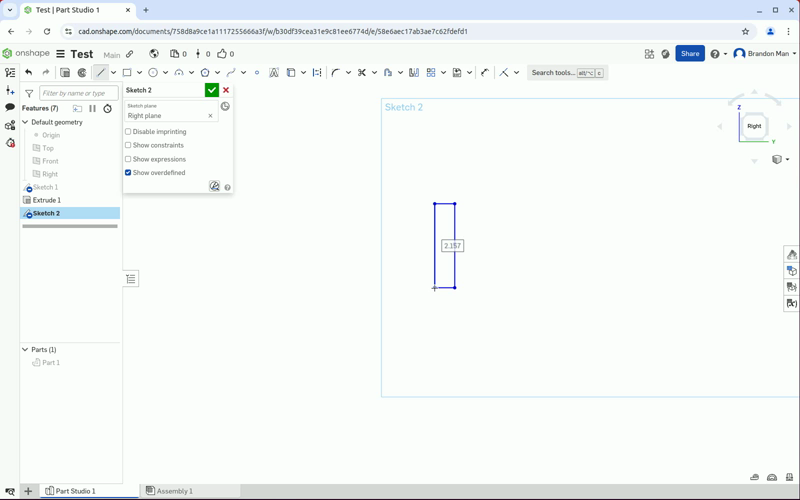
scroll(-6)
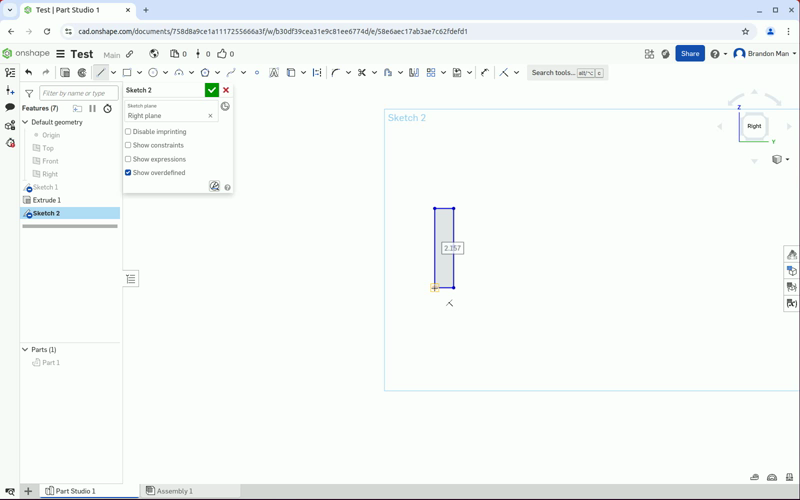
scroll(-6)
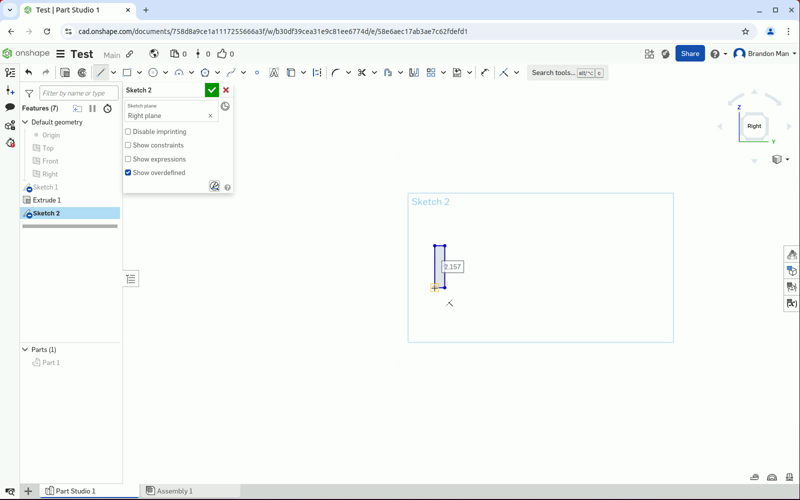
scroll(-6)
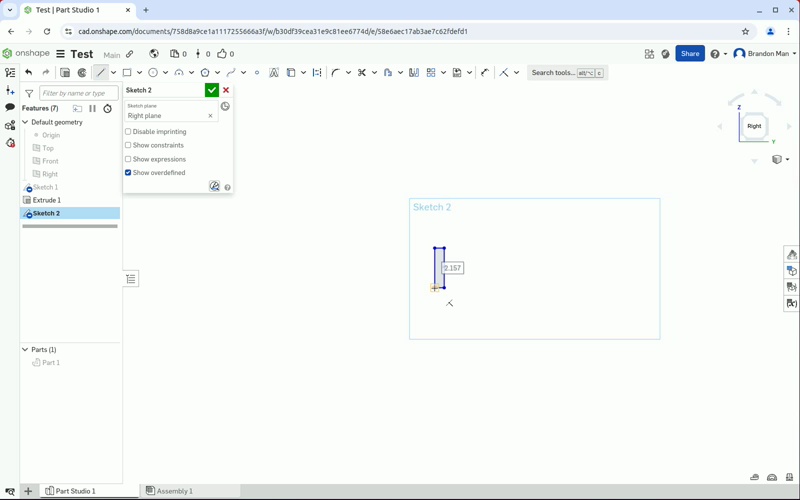
scroll(-6)
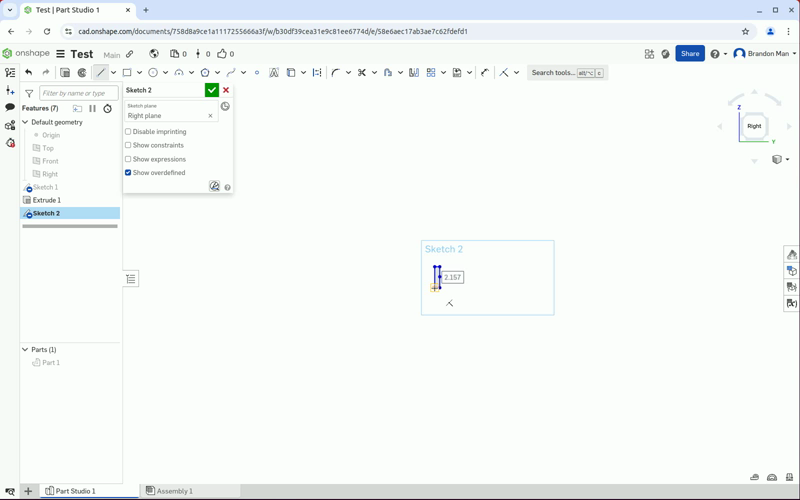
scroll(-6)
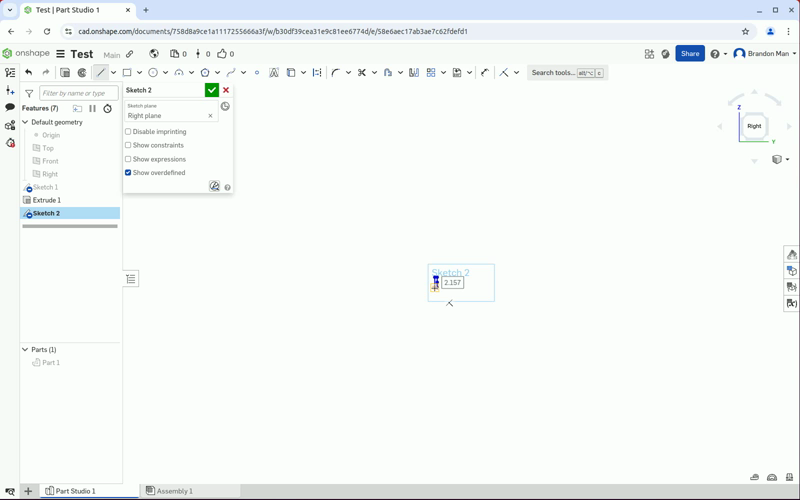
key(esc)
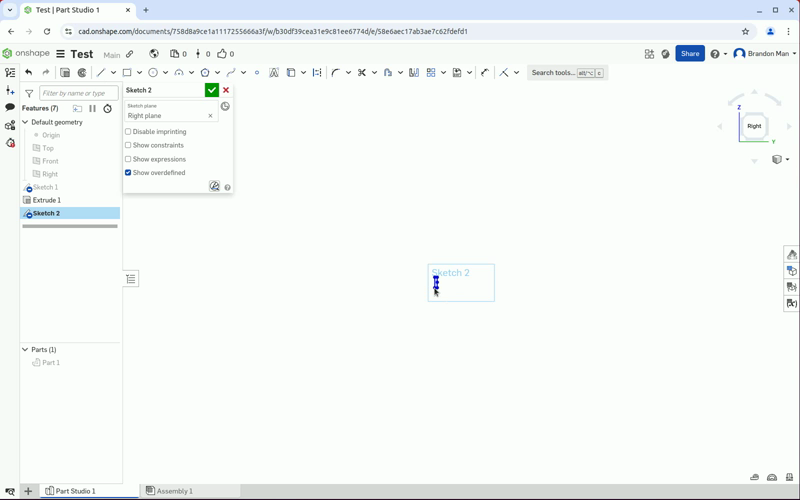
mouse_move(436, 278)
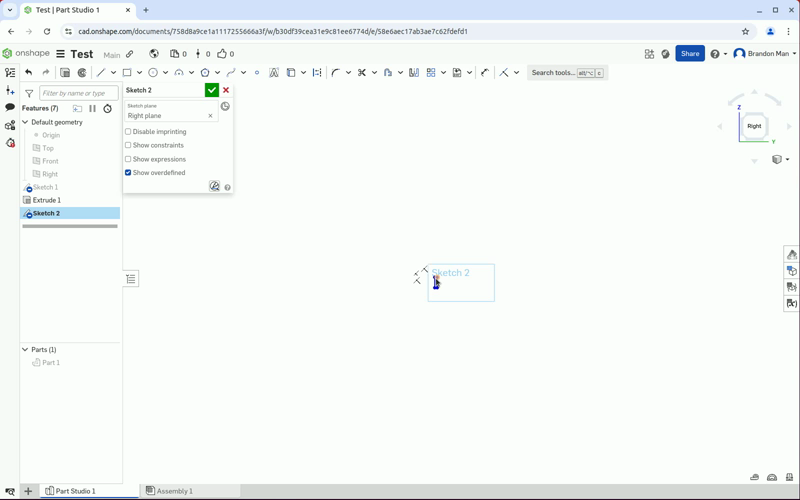
scroll(6)
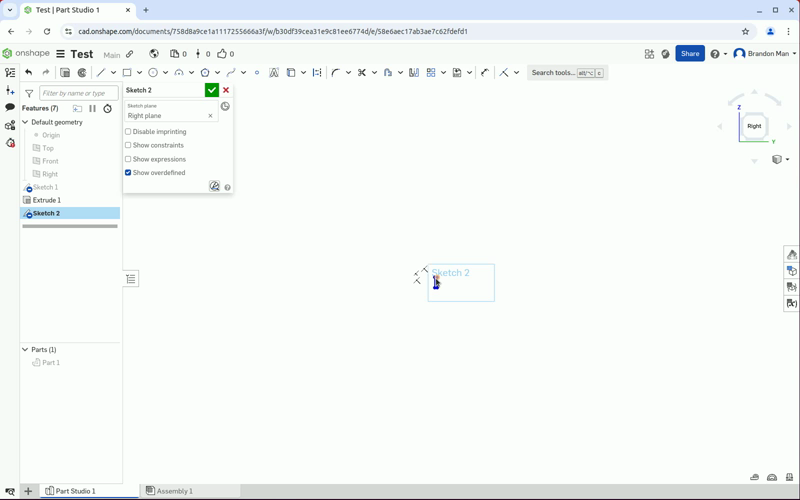
scroll(6)
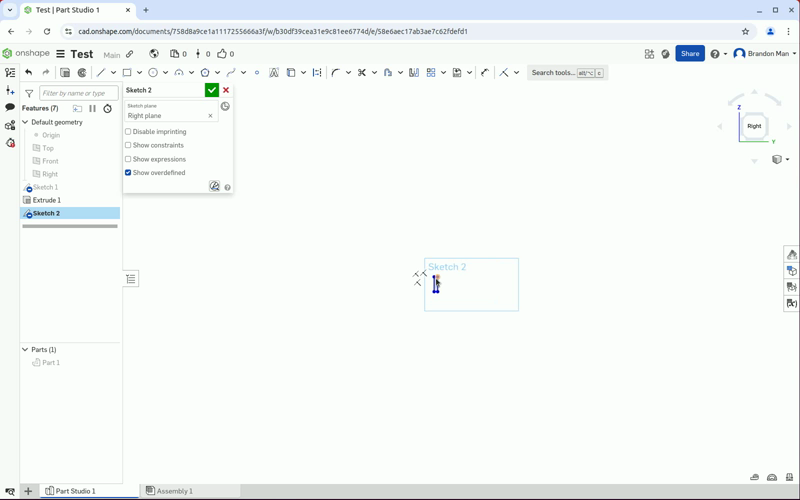
scroll(6)
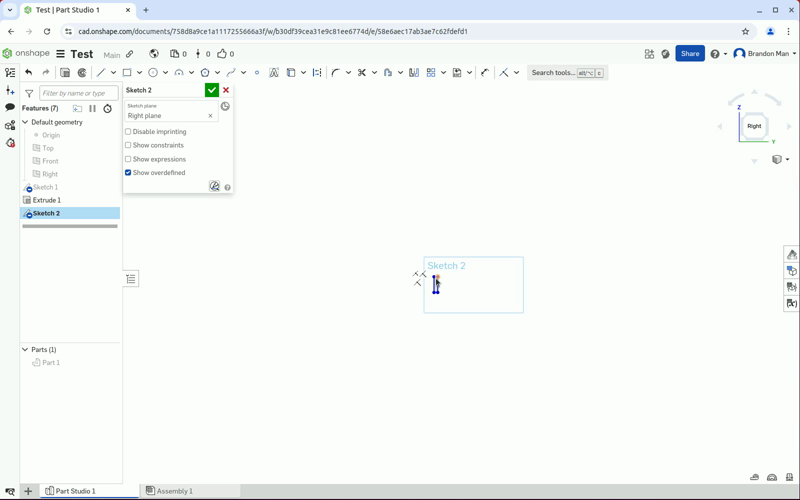
scroll(6)
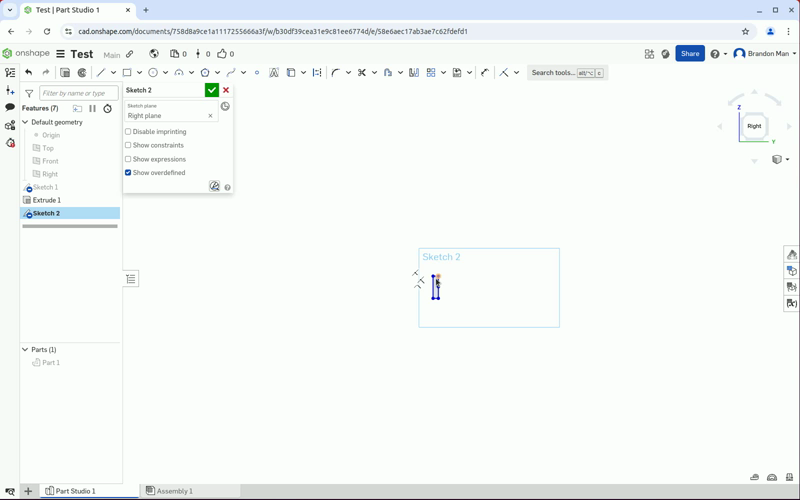
scroll(6)
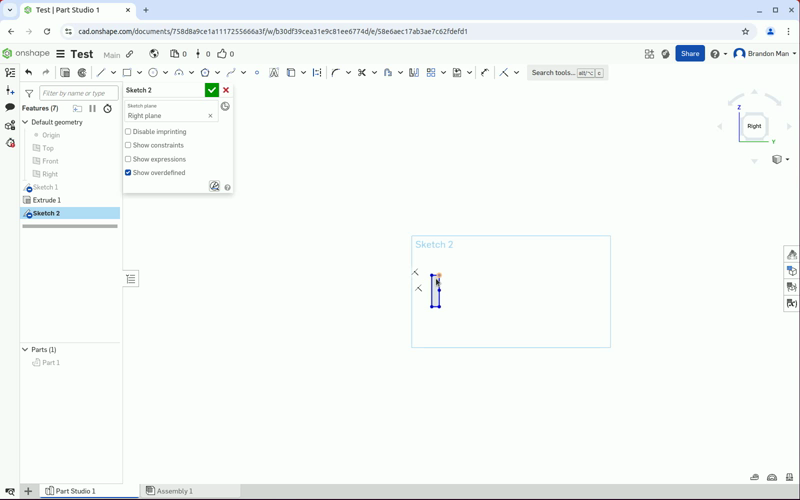
scroll(6)
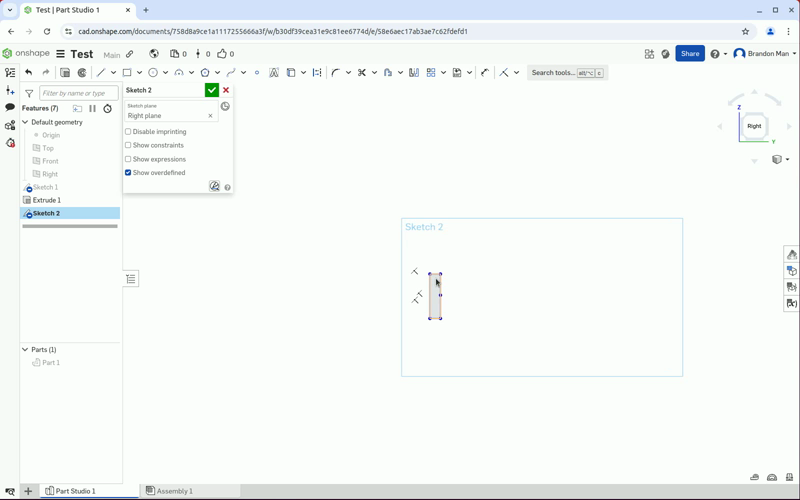
scroll(6)
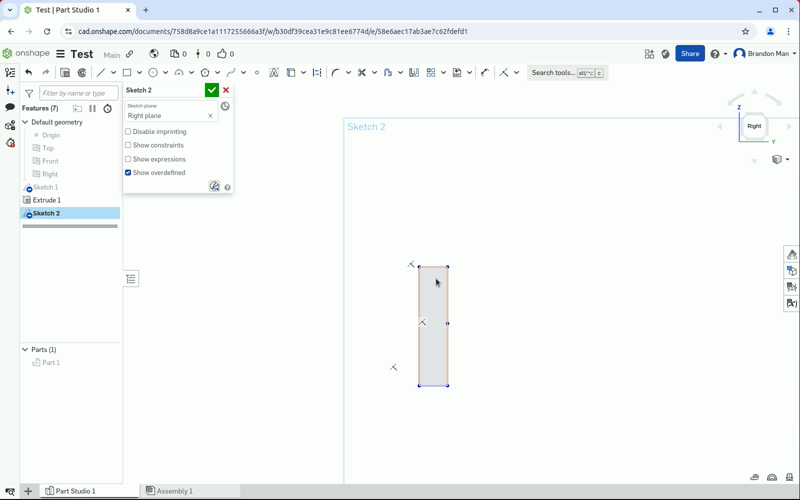
click(436, 278)
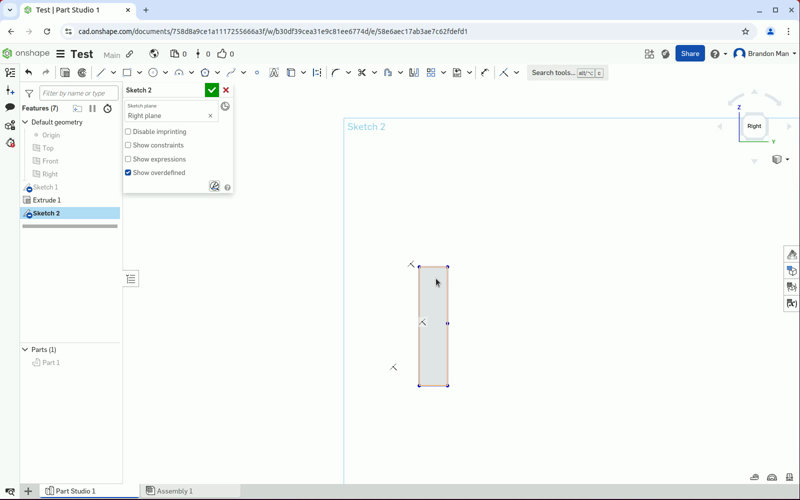
scroll(-6)
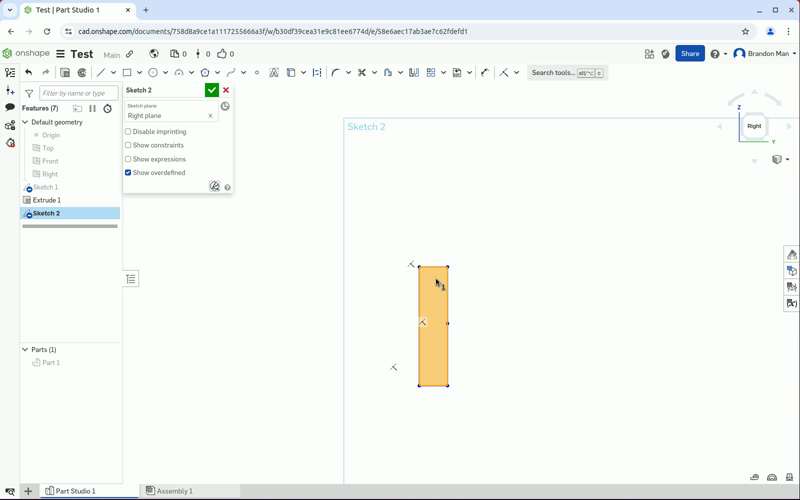
scroll(-6)
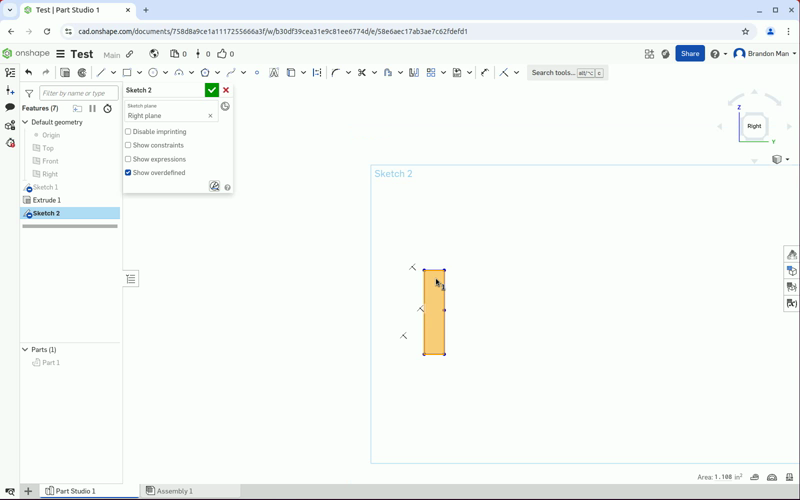
scroll(-6)
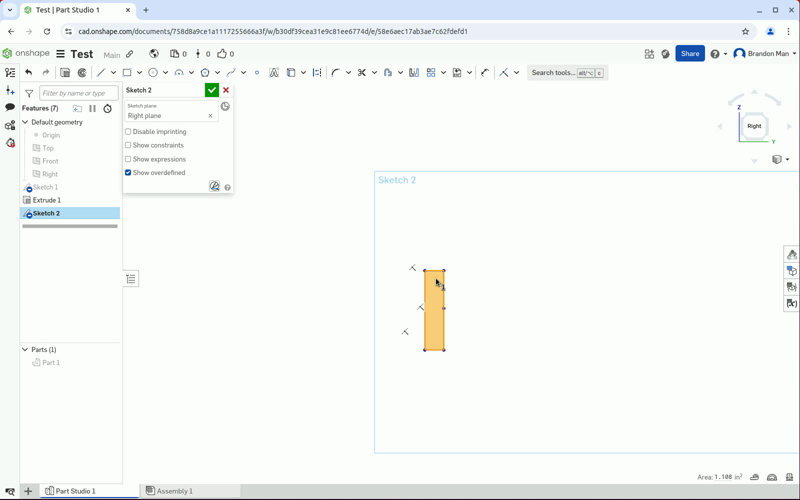
scroll(-6)
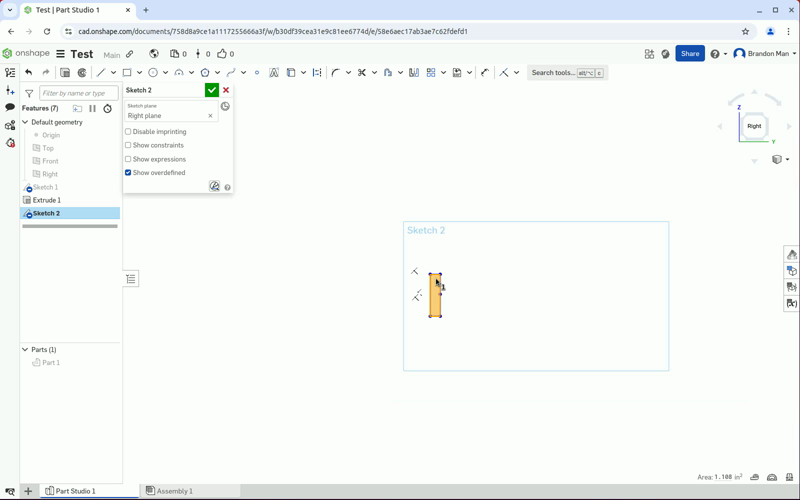
scroll(-6)
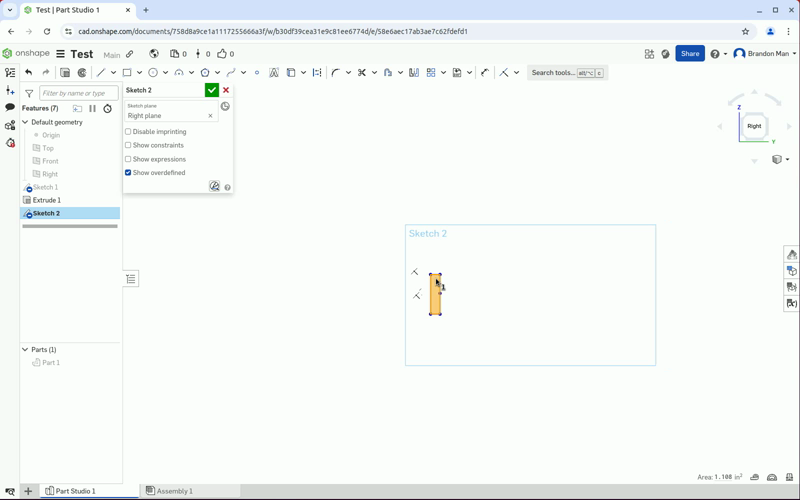
scroll(-6)
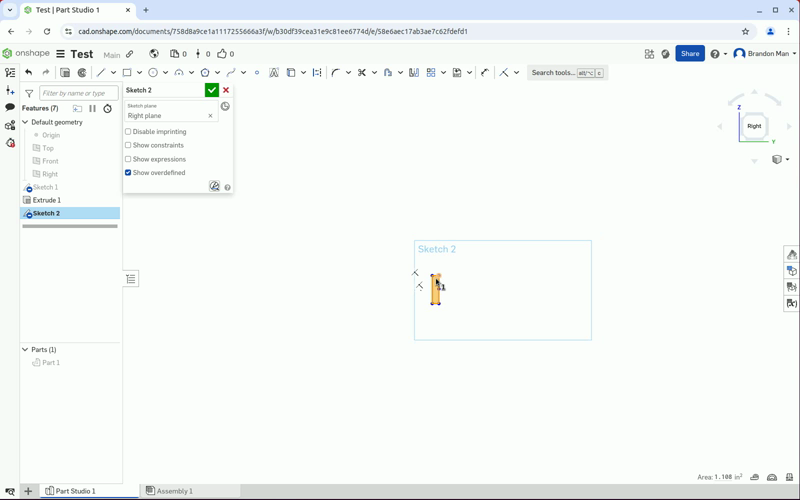
scroll(-6)
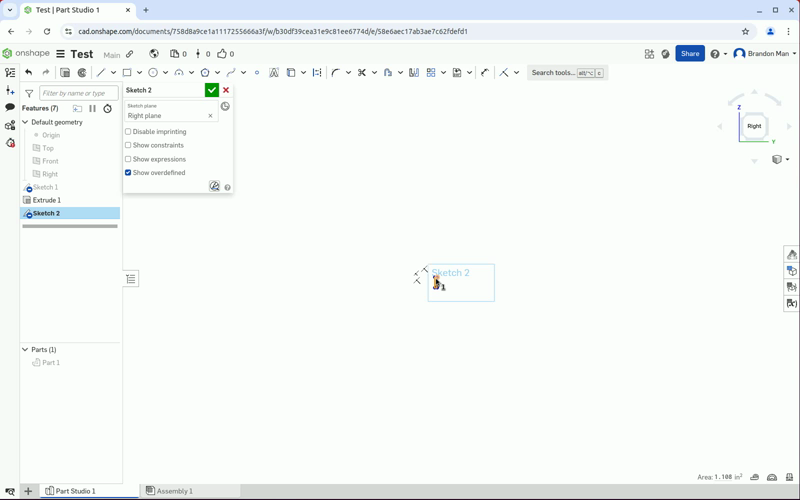
mouse_move(73, 352)
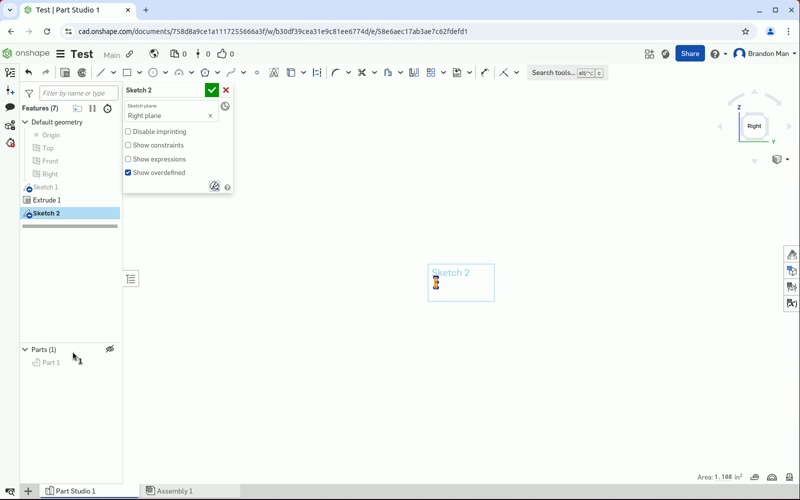
key(shift+y)
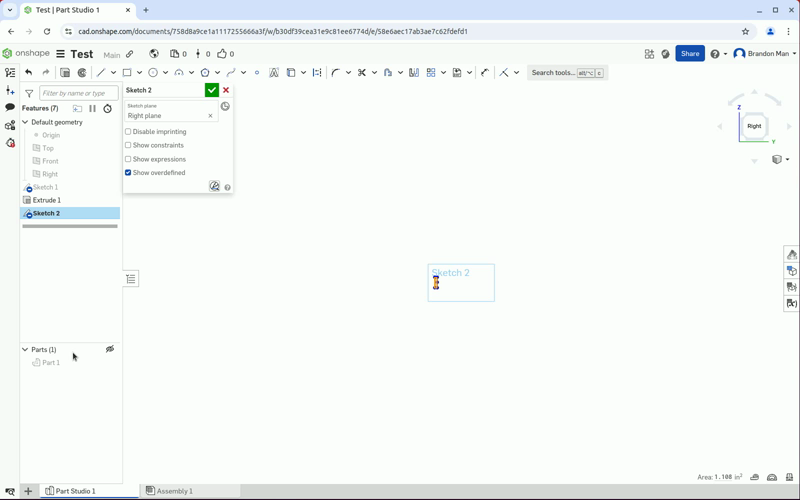
key(shift+e)
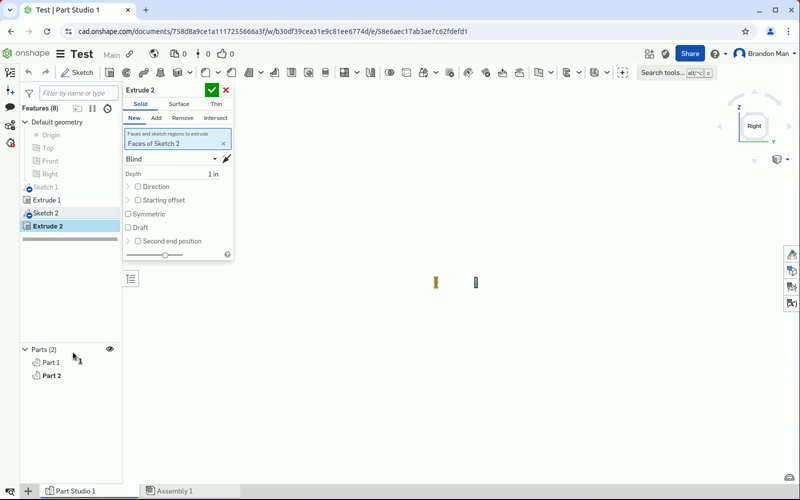
mouse_move(143, 106)
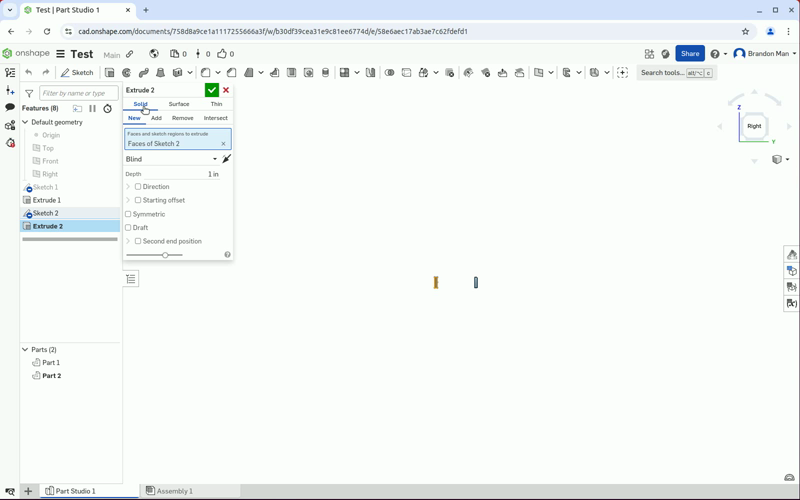
click(143, 106)
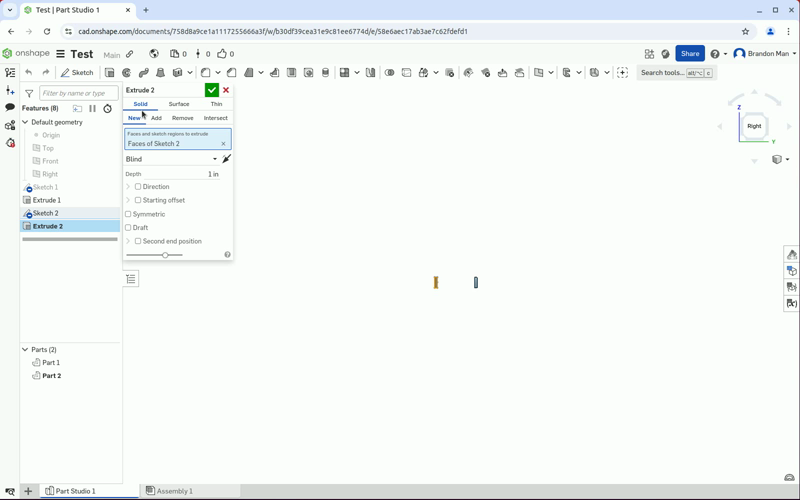
mouse_move(137, 120)
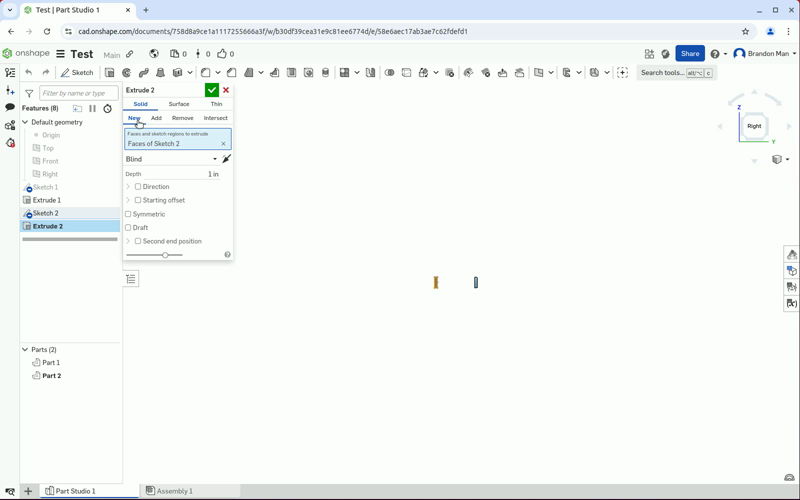
click(137, 120)
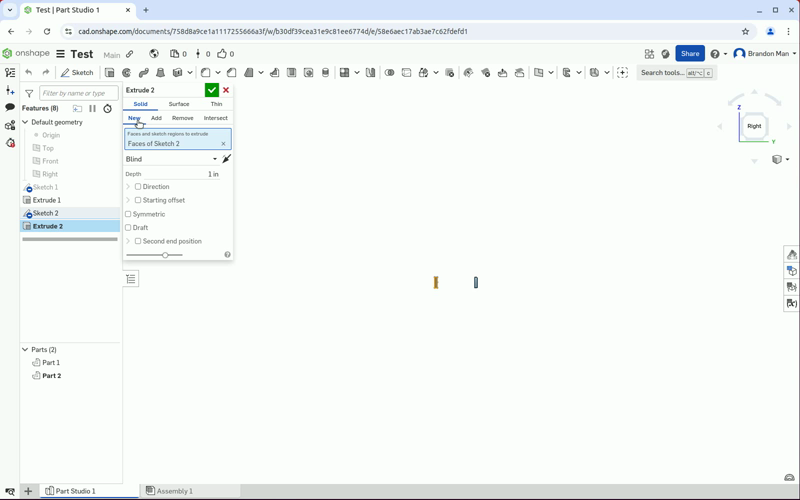
key(tab, 4)
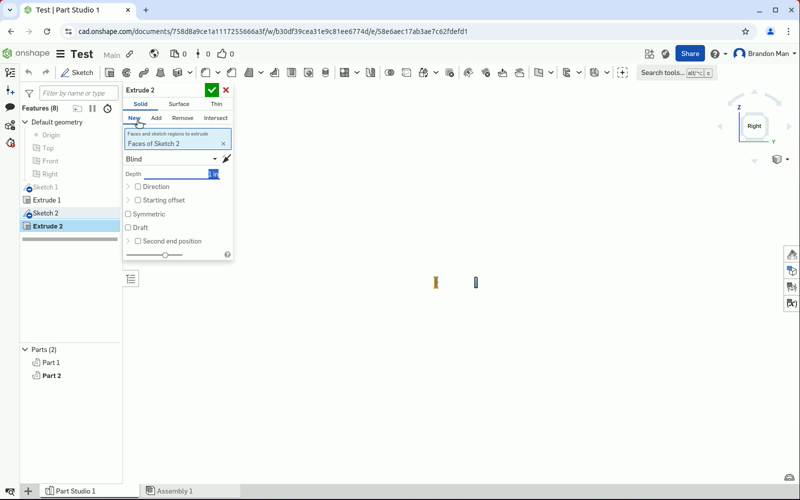
text(23.108)
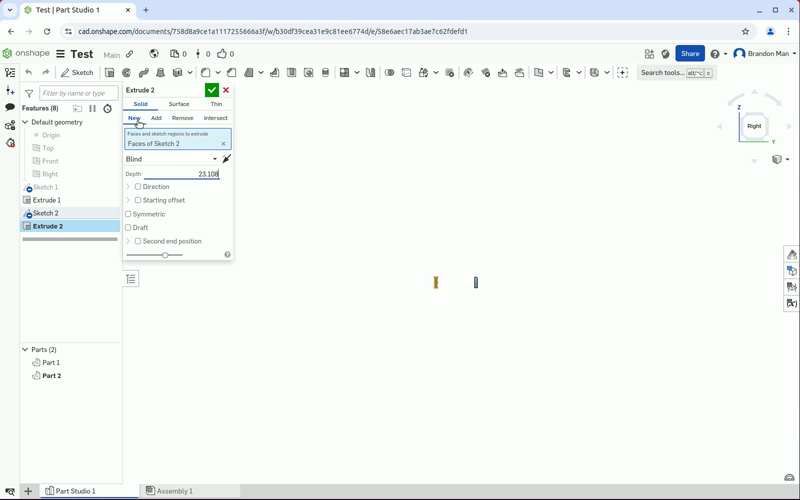
key(enter)
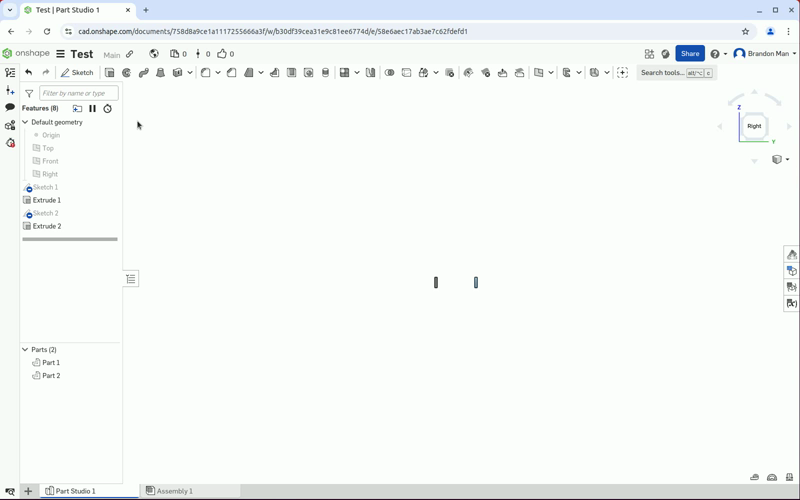
key(shift+h)
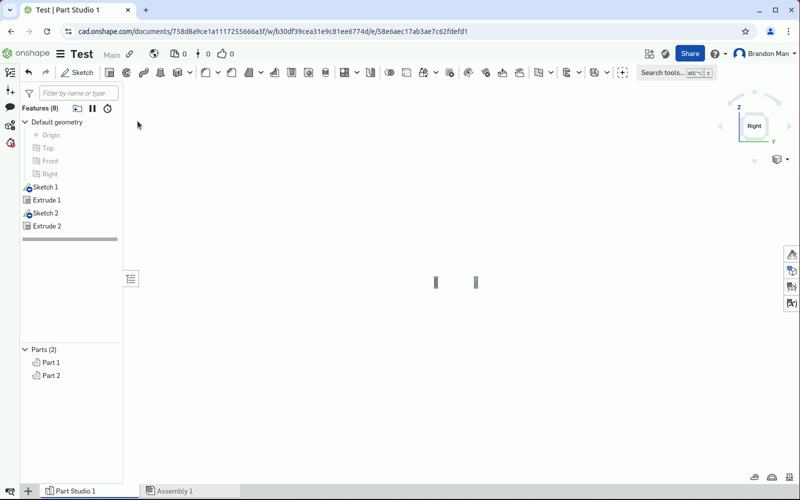
key(shift+h)
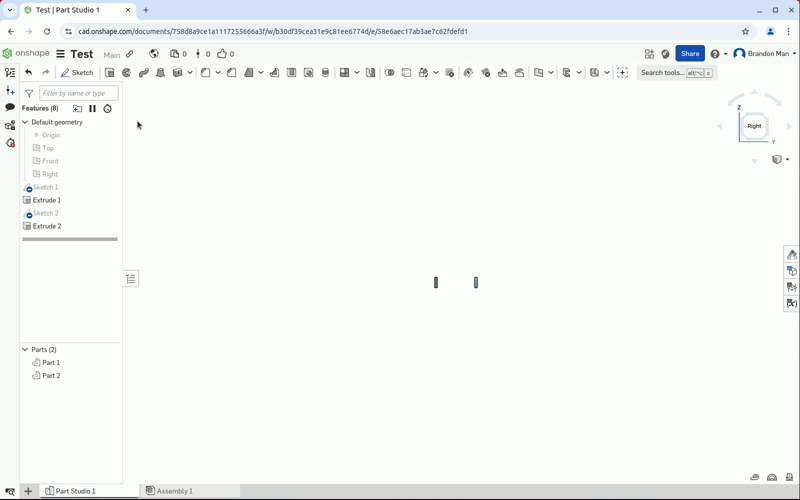
mouse_move(73, 189)
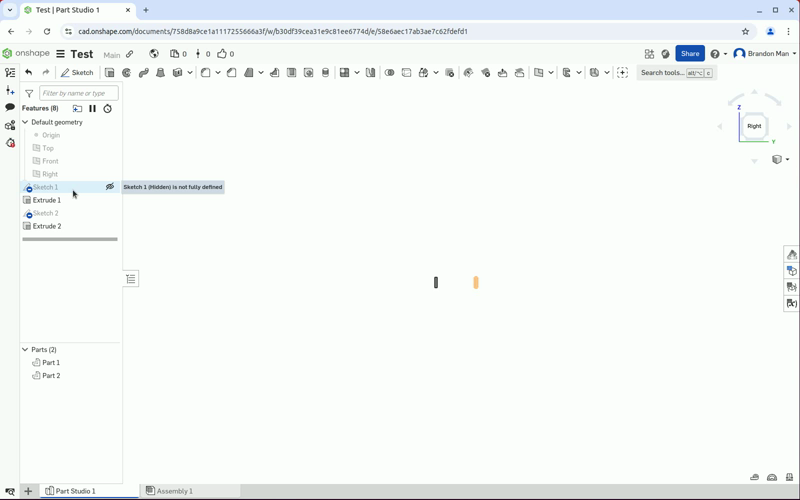
click(73, 189)
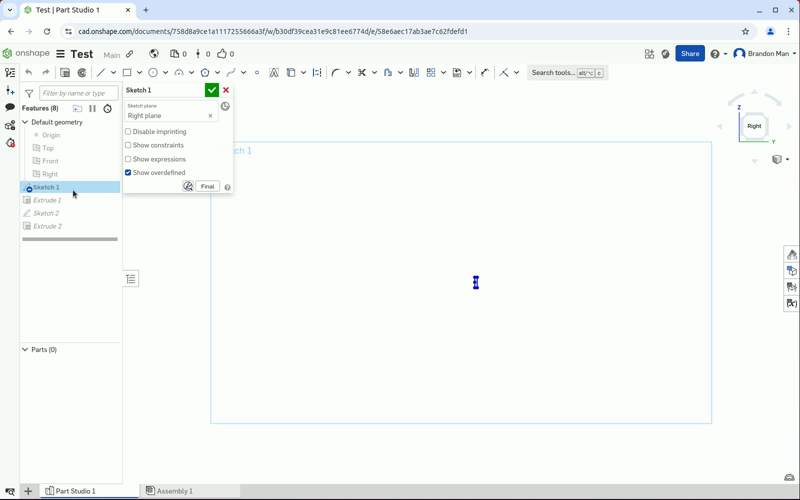
mouse_move(229, 92)
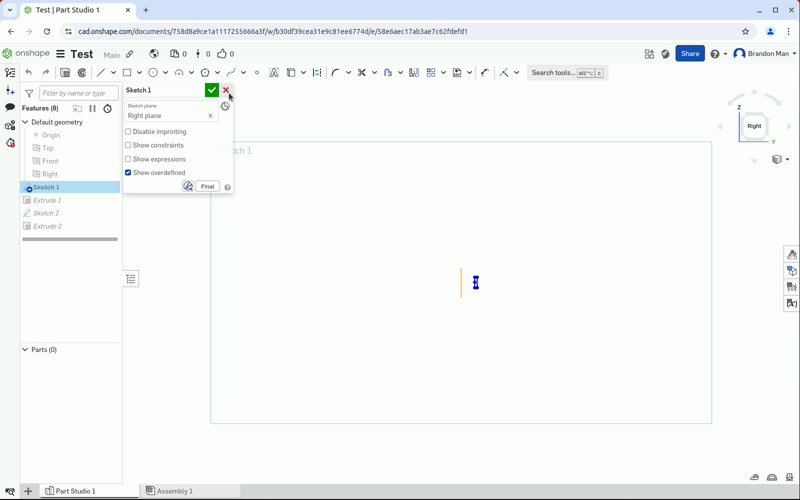
click(229, 92)
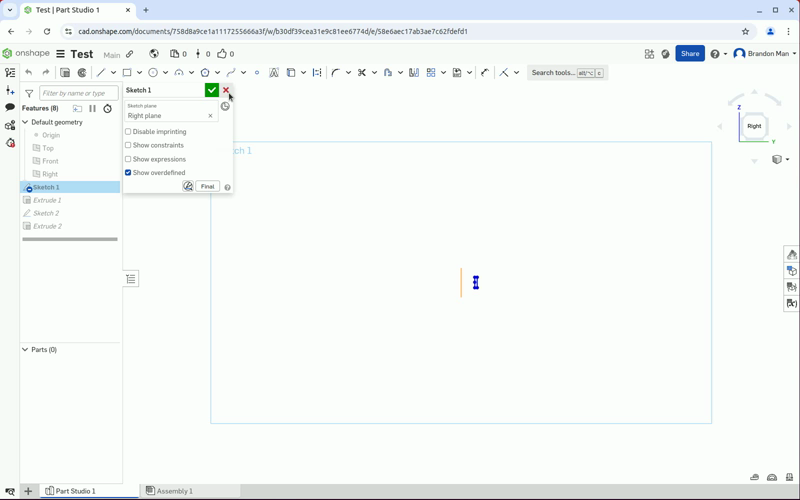
key(shift+s)
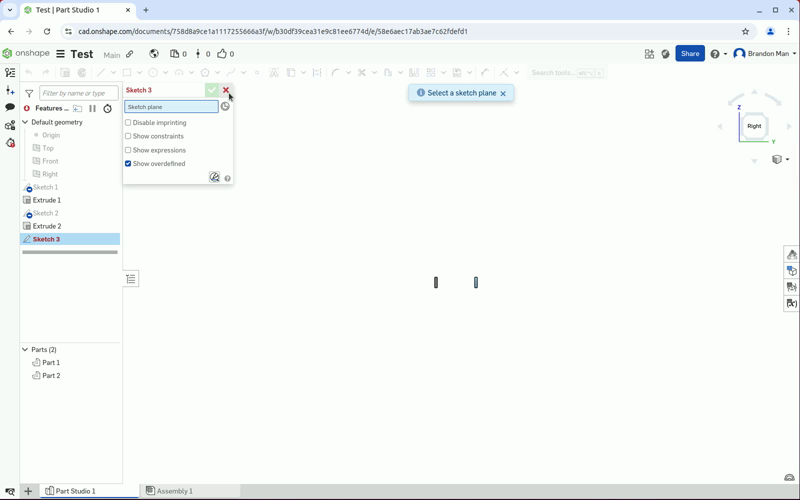
mouse_move(73, 176)
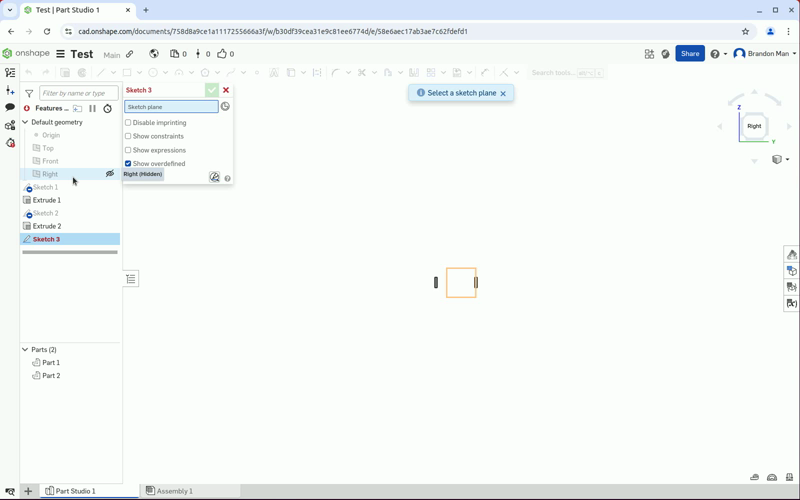
click(73, 176)
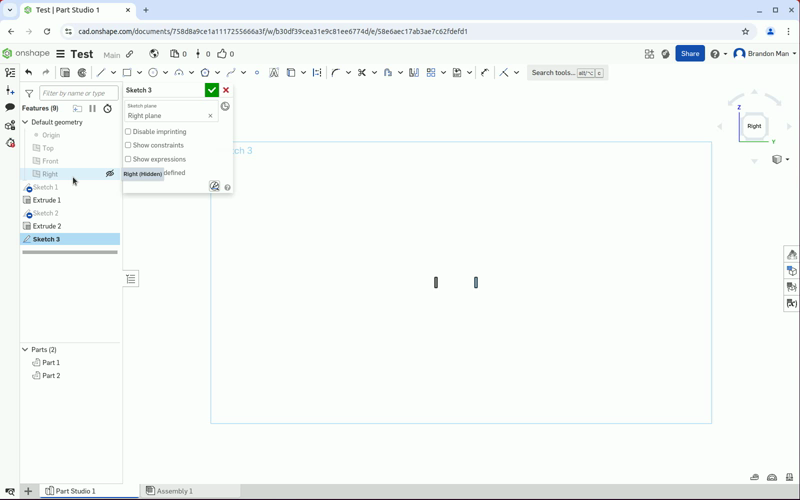
mouse_move(73, 352)
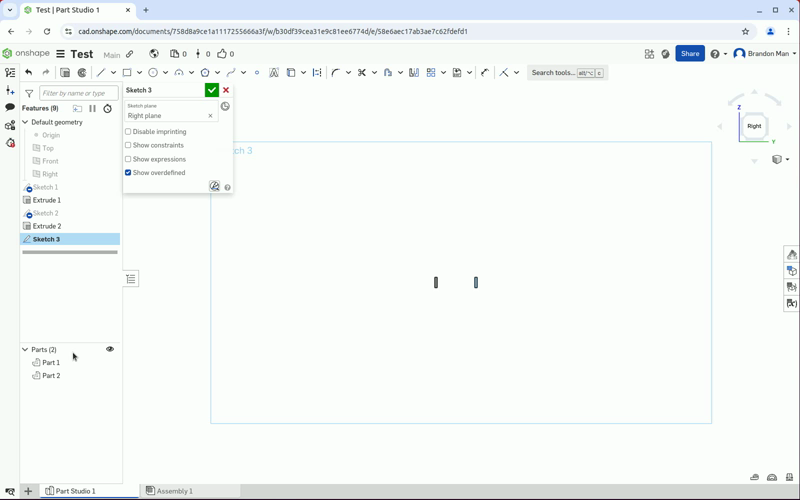
key(y)
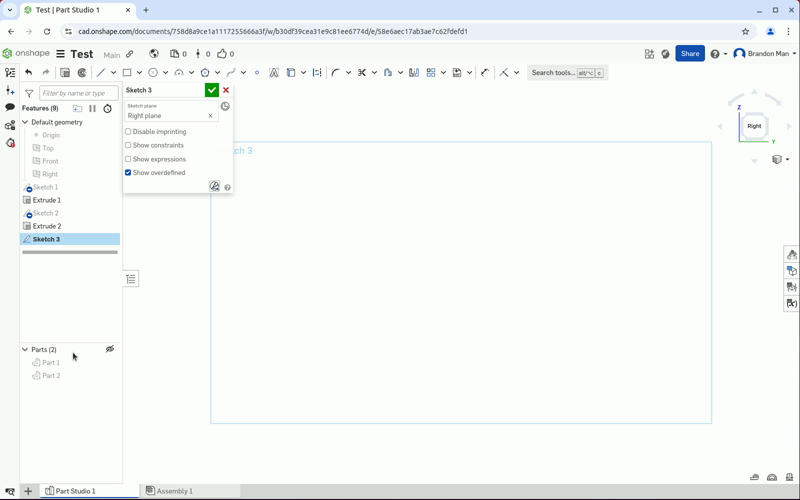
key(l)
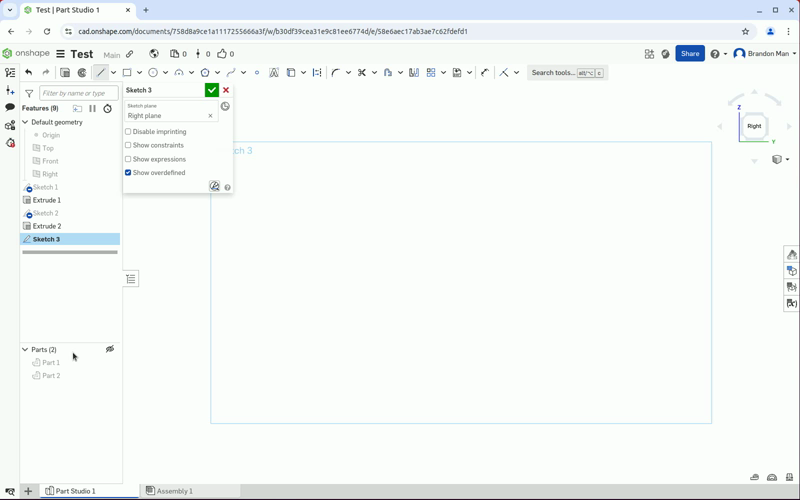
key_down(shift)
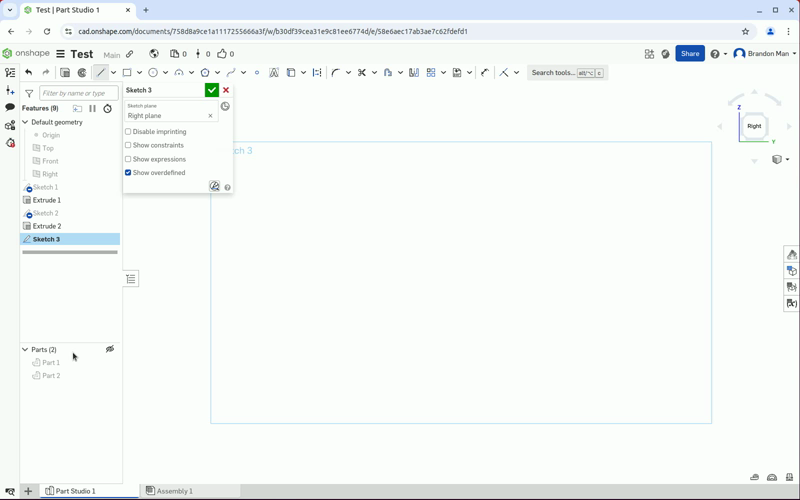
mouse_move(460, 282)
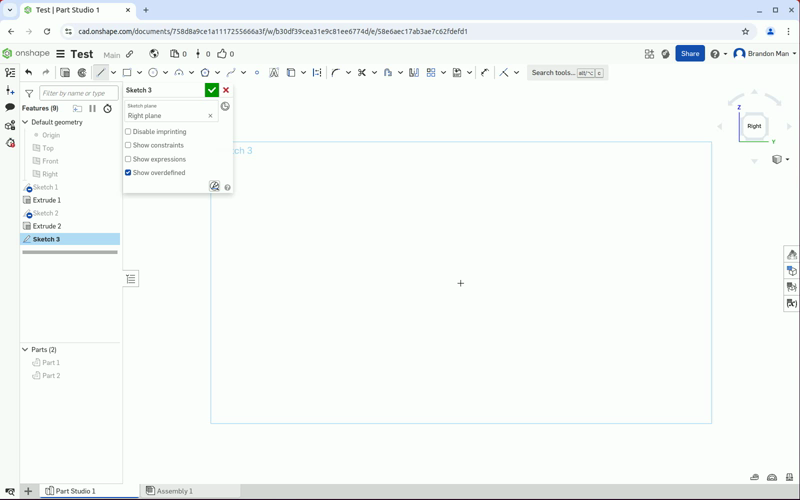
click(460, 282)
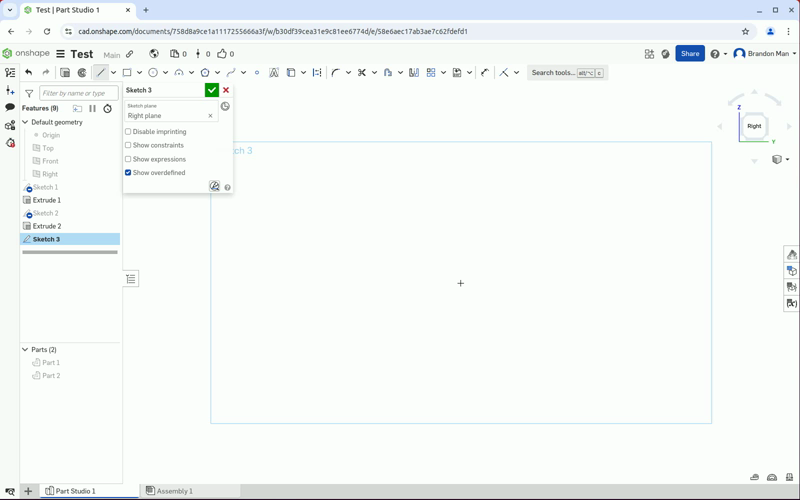
key_up(shift)
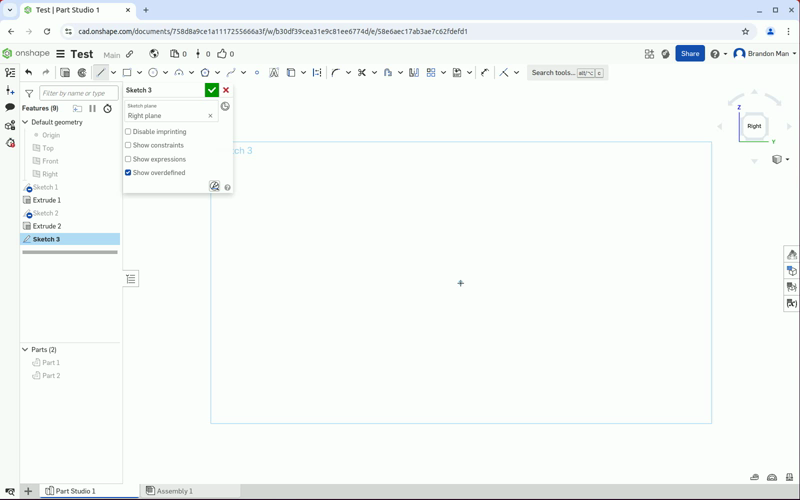
key_down(shift)
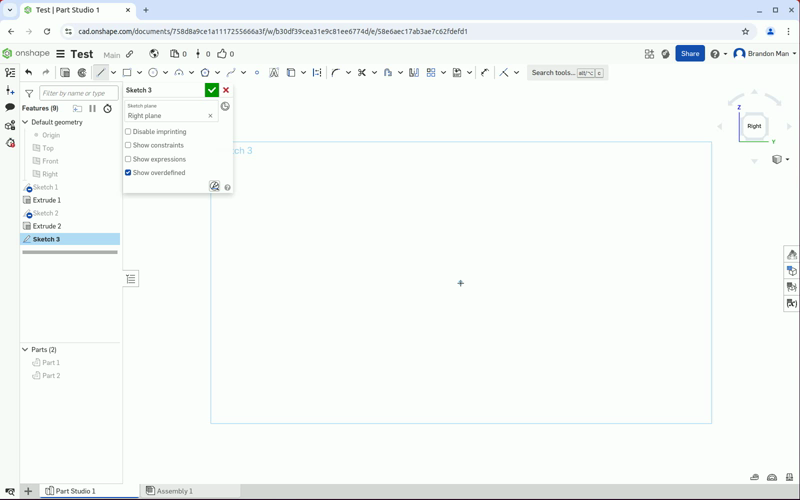
mouse_move(490, 282)
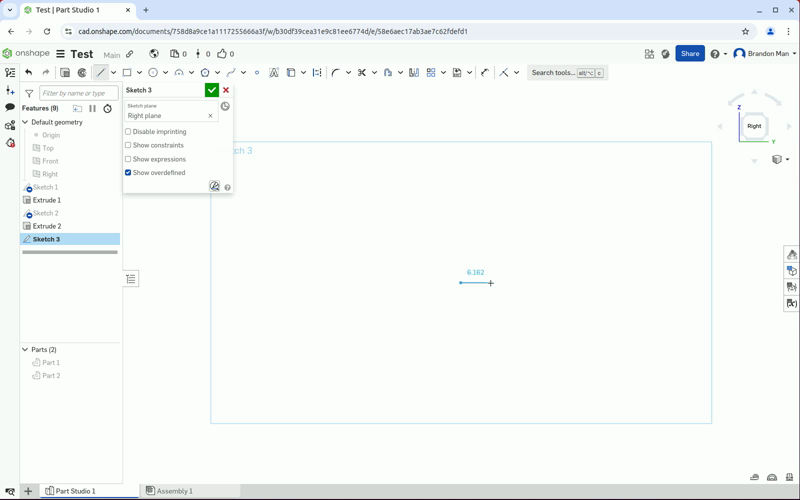
mouse_move(475, 282)
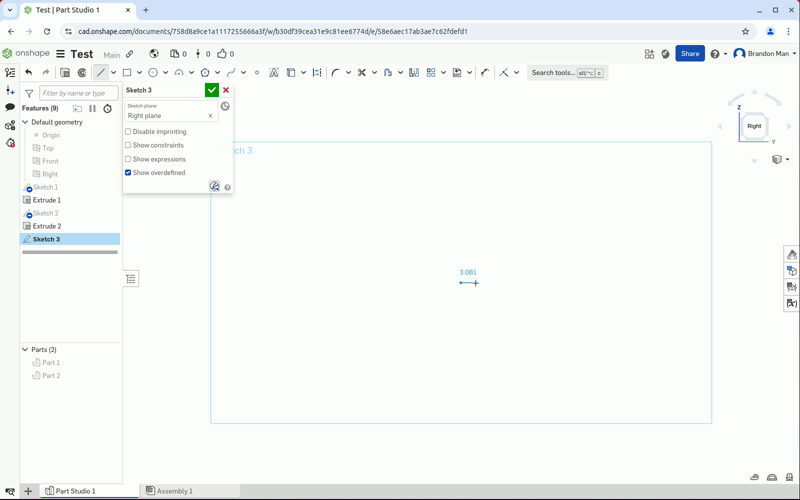
click(475, 282)
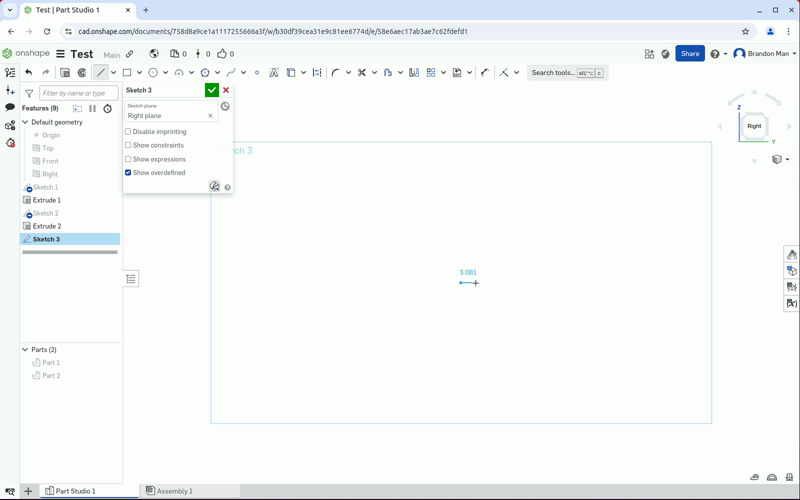
key_up(shift)
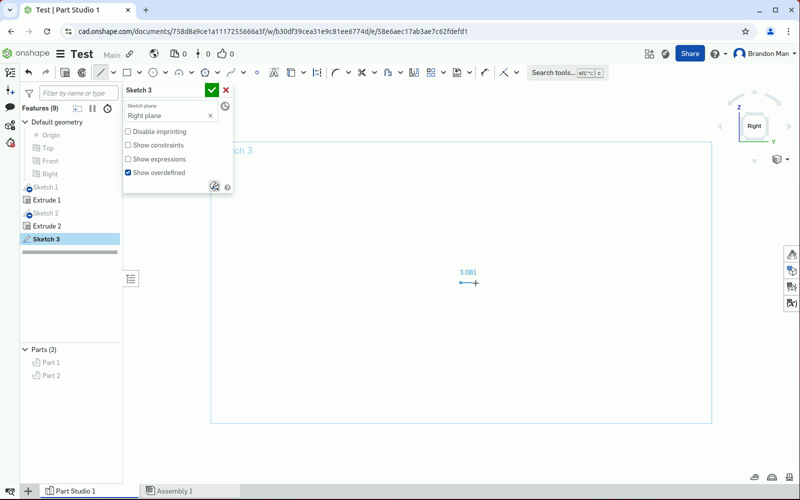
key_down(shift)
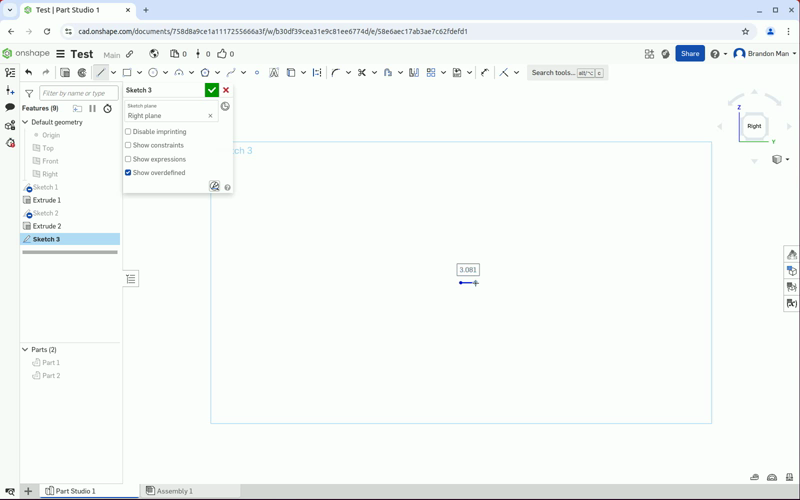
mouse_move(505, 282)
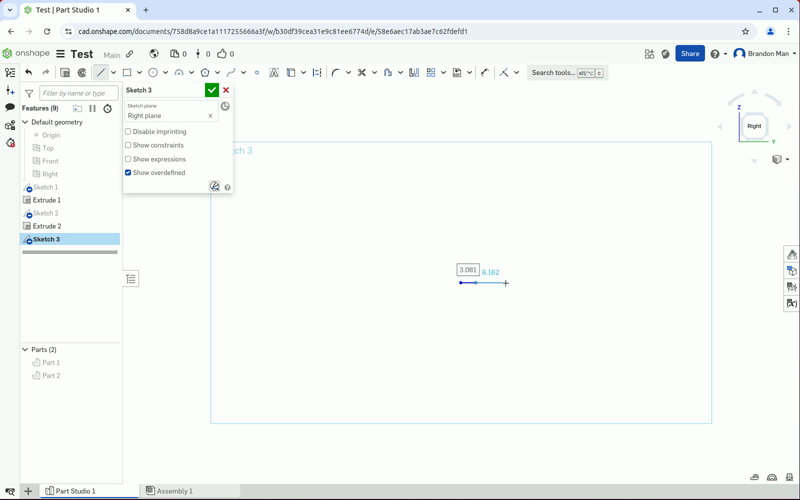
mouse_move(475, 277)
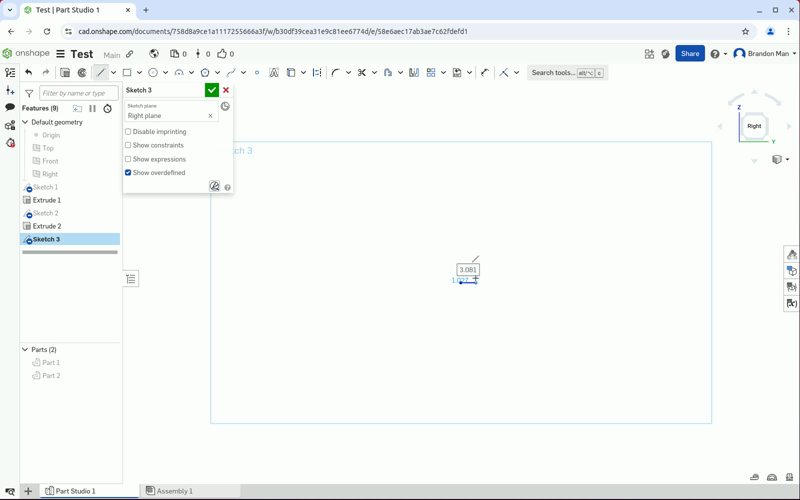
scroll(6)
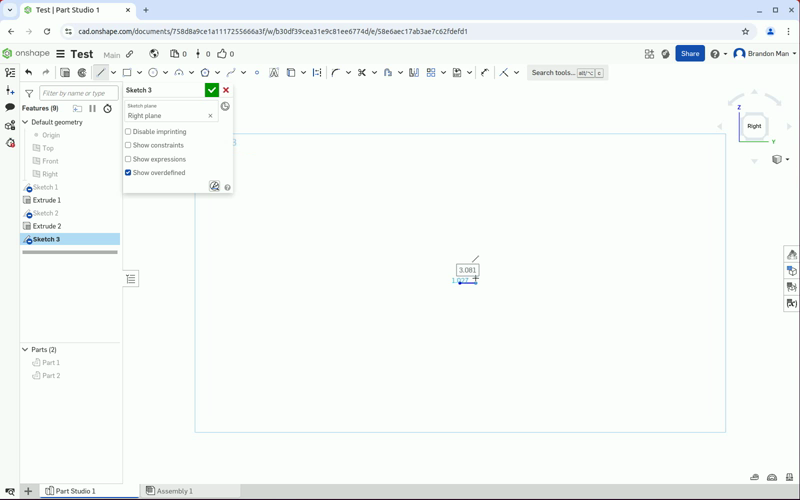
scroll(6)
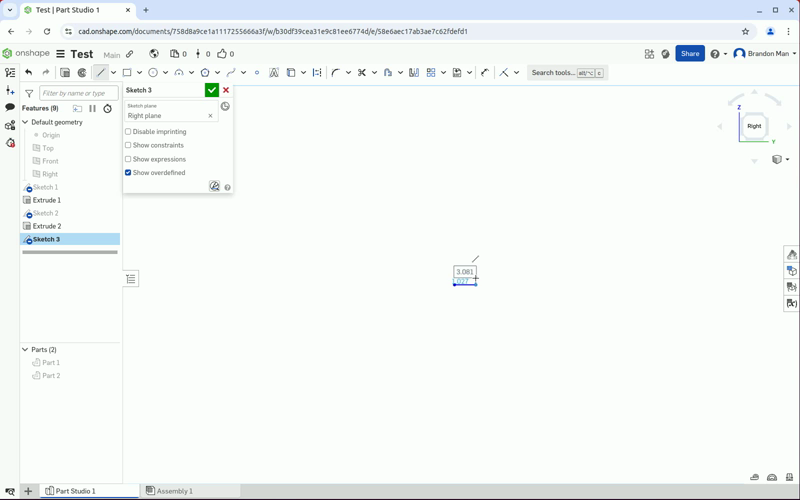
scroll(6)
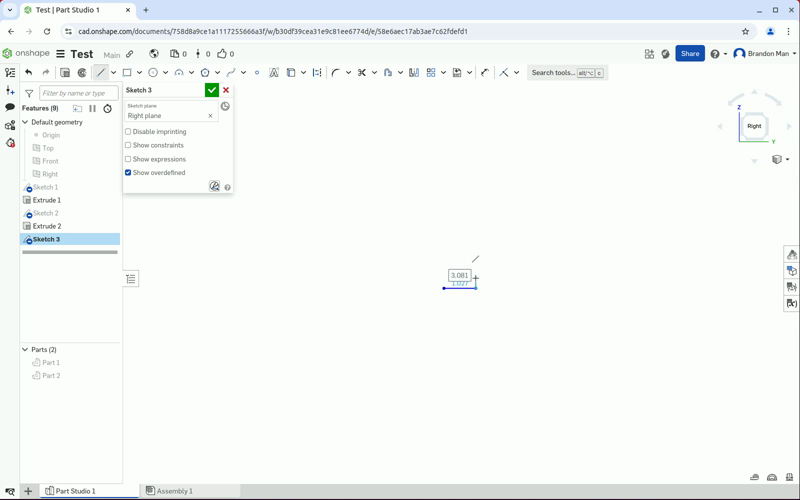
scroll(6)
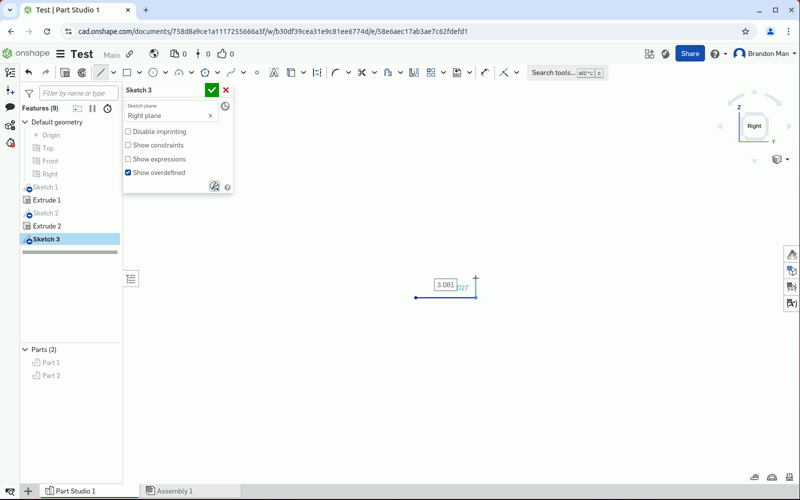
scroll(6)
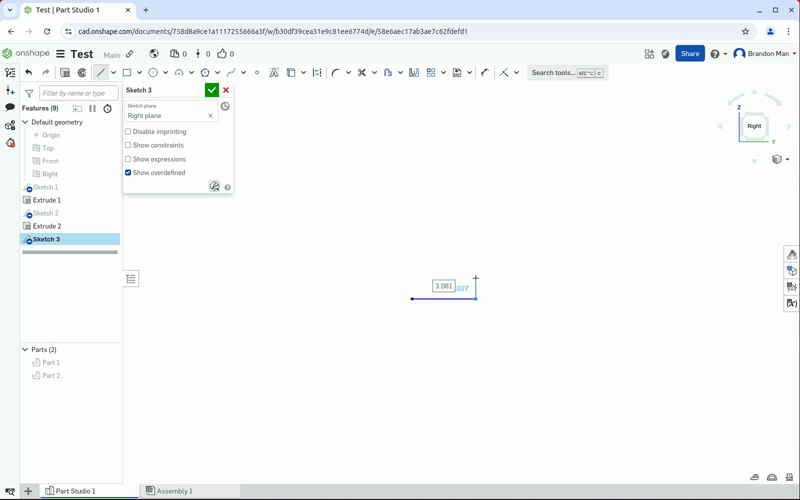
scroll(6)
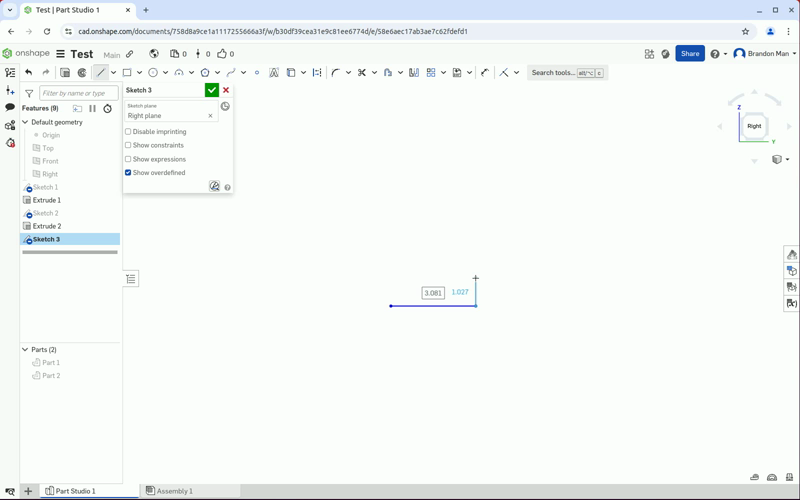
scroll(6)
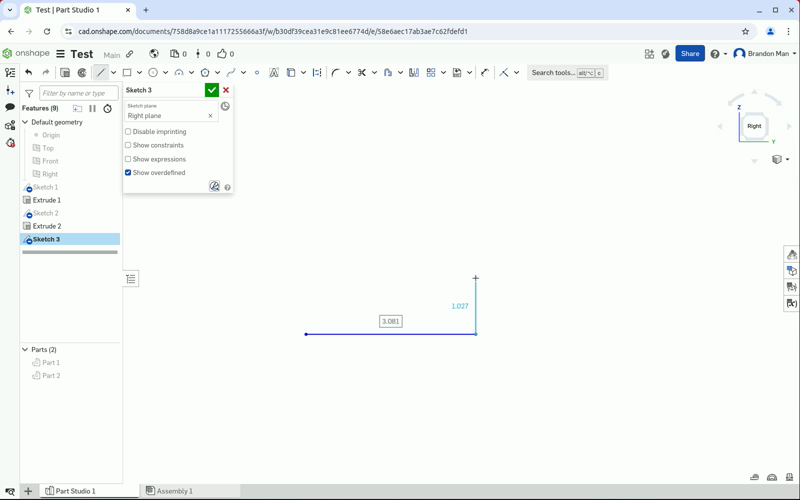
click(475, 277)
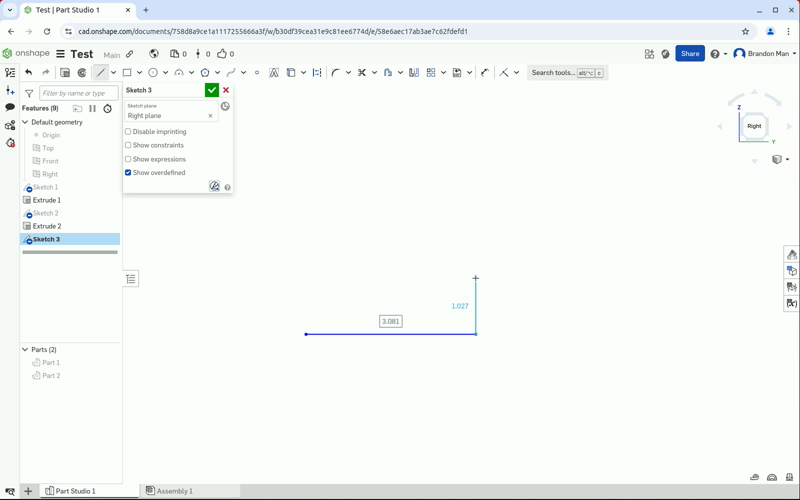
scroll(-6)
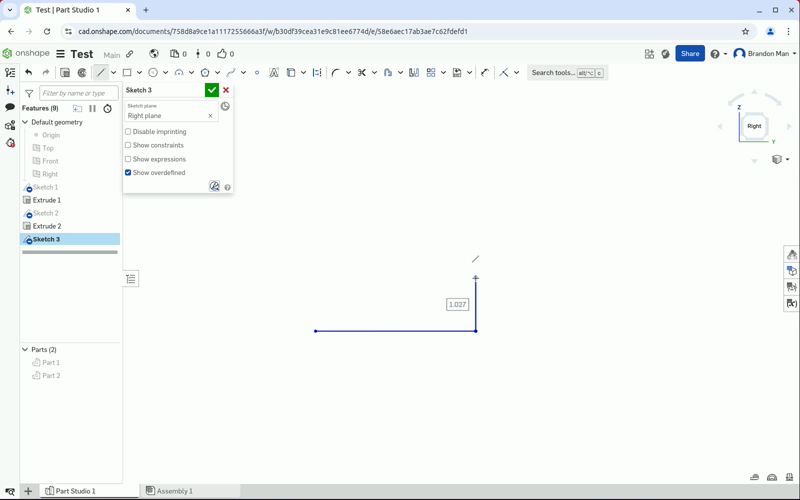
scroll(-6)
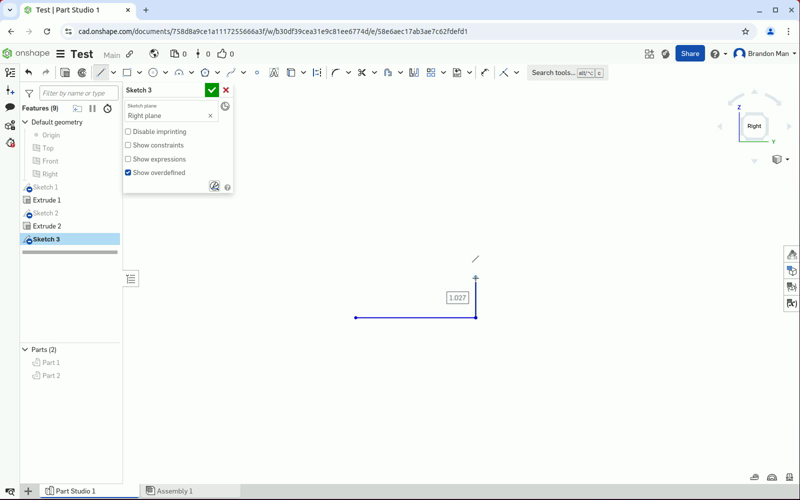
scroll(-6)
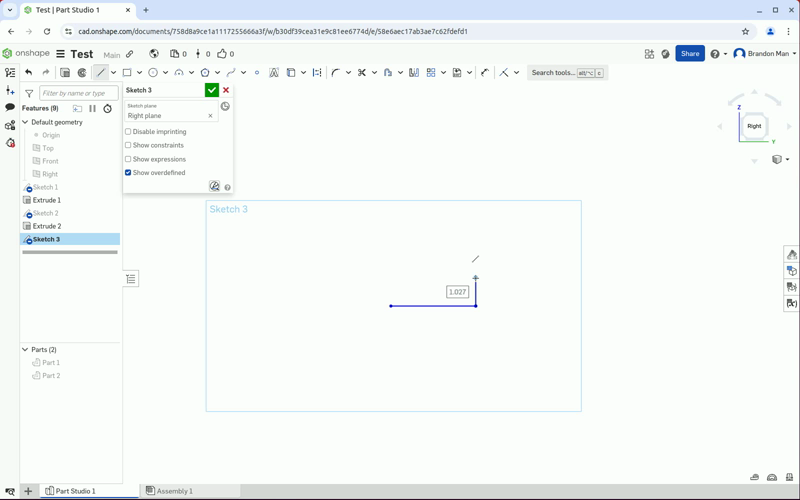
scroll(-6)
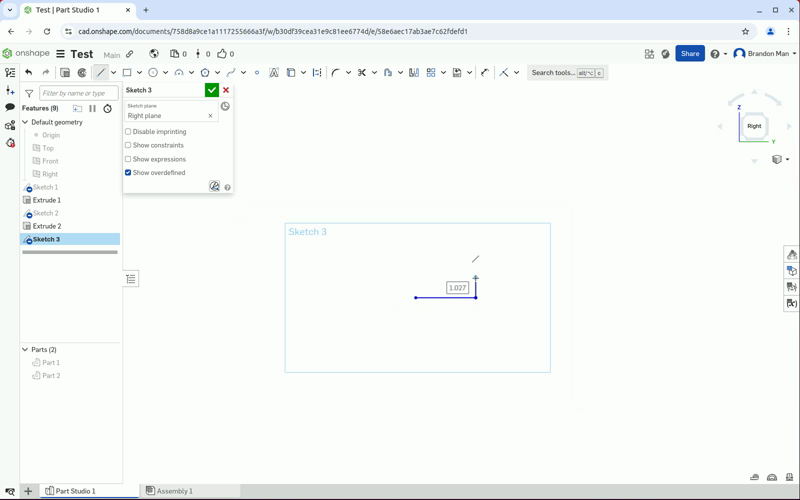
scroll(-6)
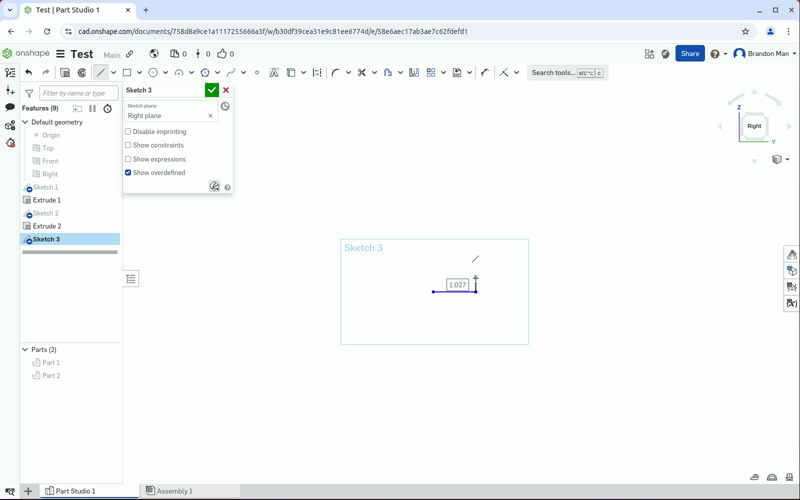
scroll(-6)
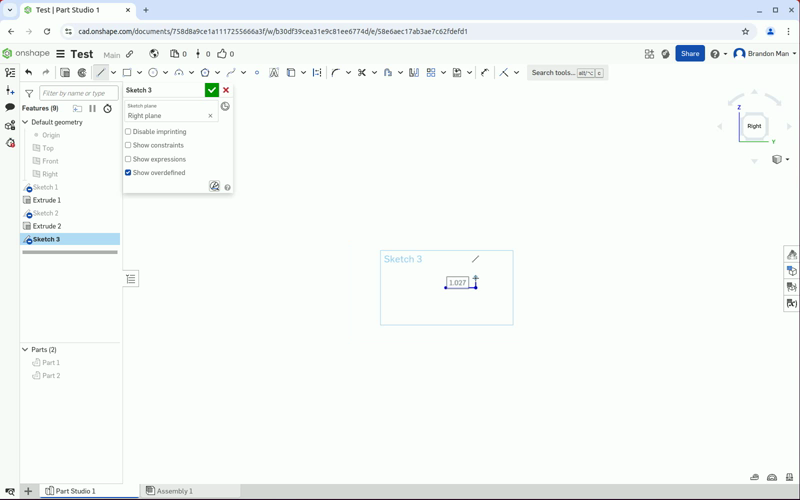
scroll(-6)
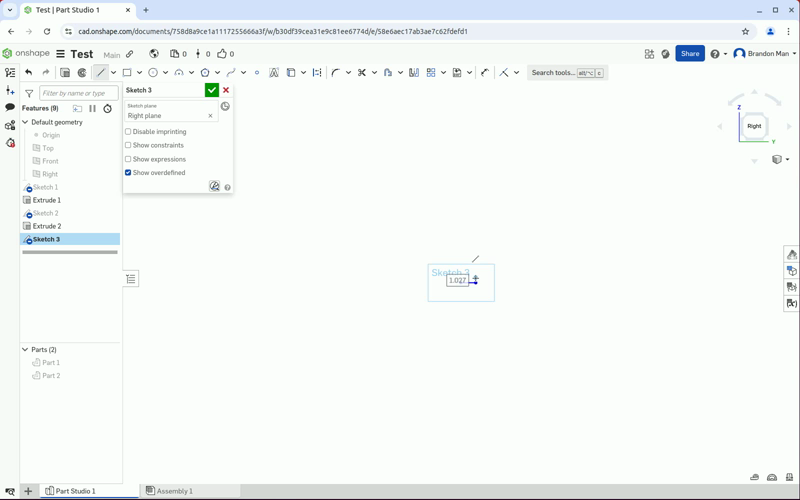
key_up(shift)
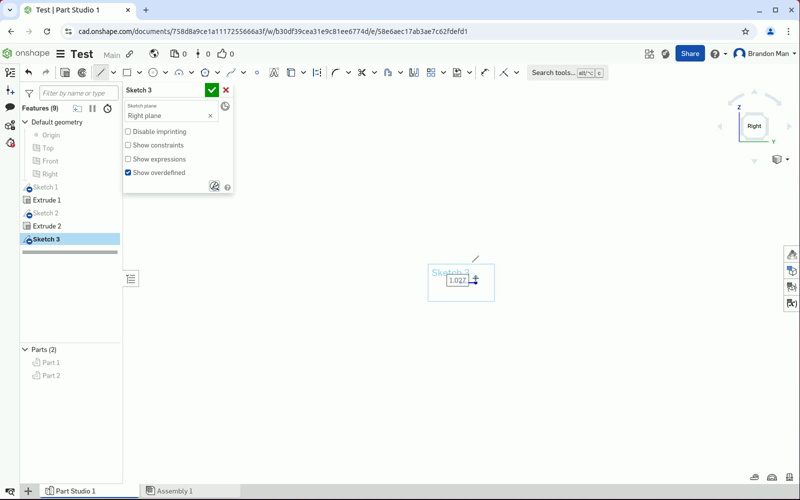
key_down(shift)
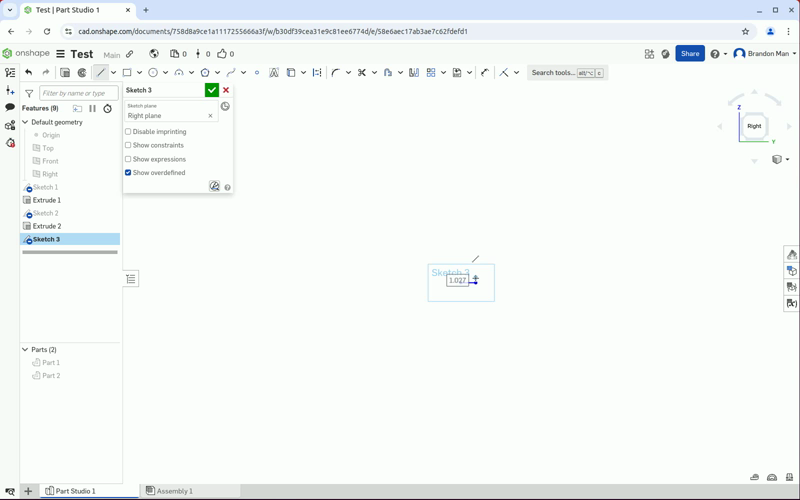
mouse_move(505, 277)
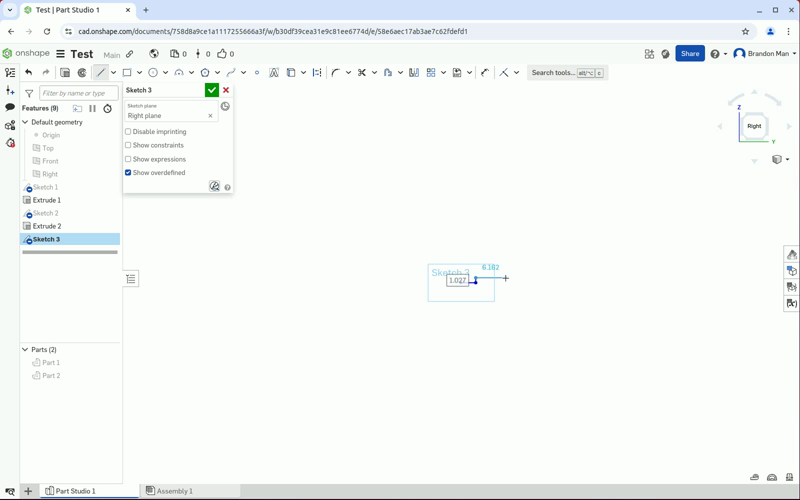
mouse_move(460, 277)
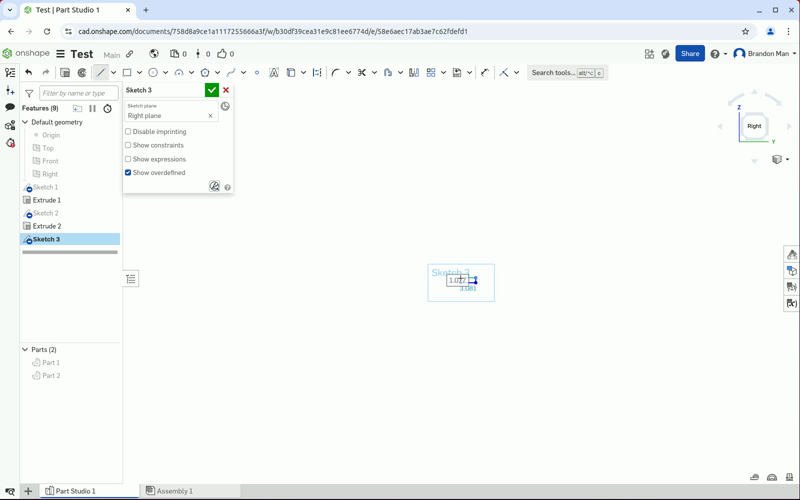
click(460, 277)
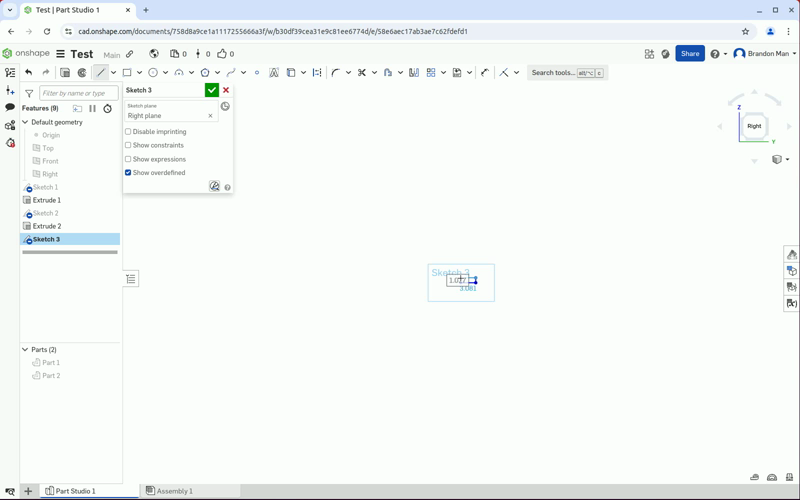
key_up(shift)
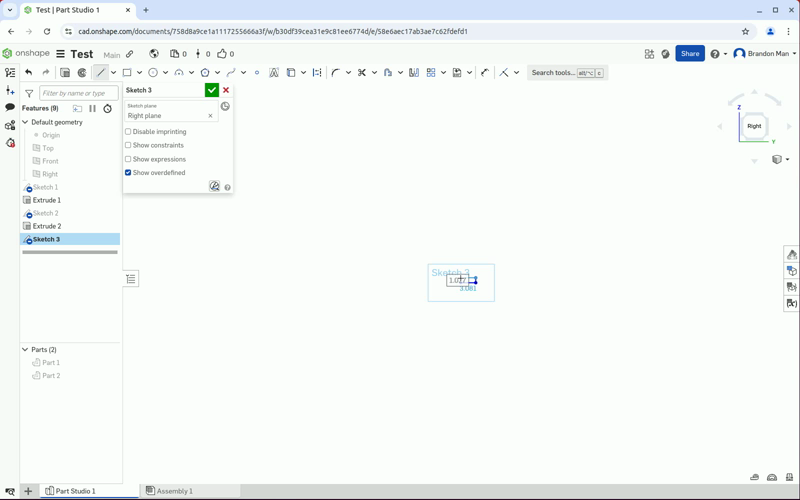
key_down(shift)
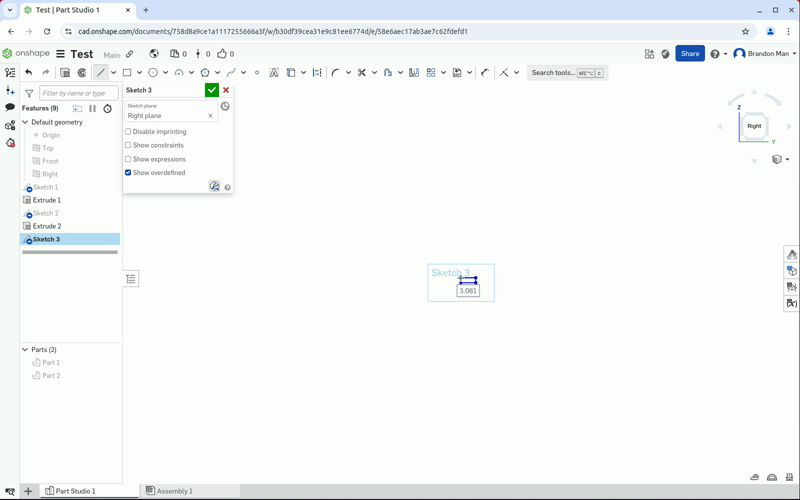
mouse_move(490, 277)
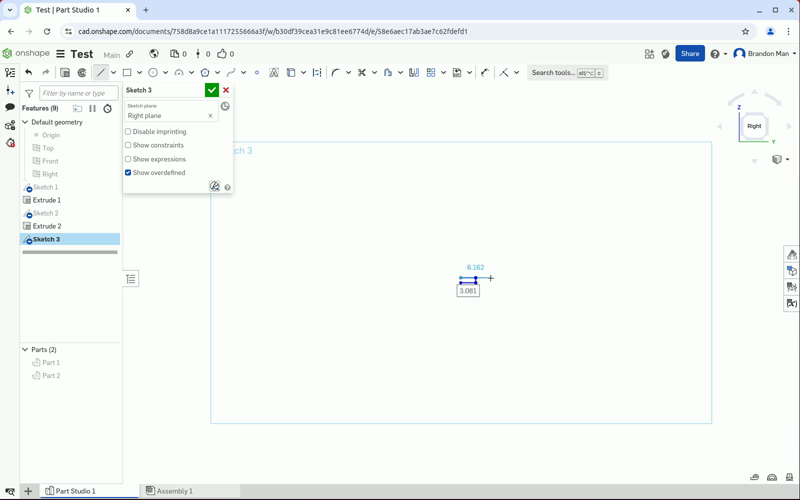
mouse_move(460, 280)
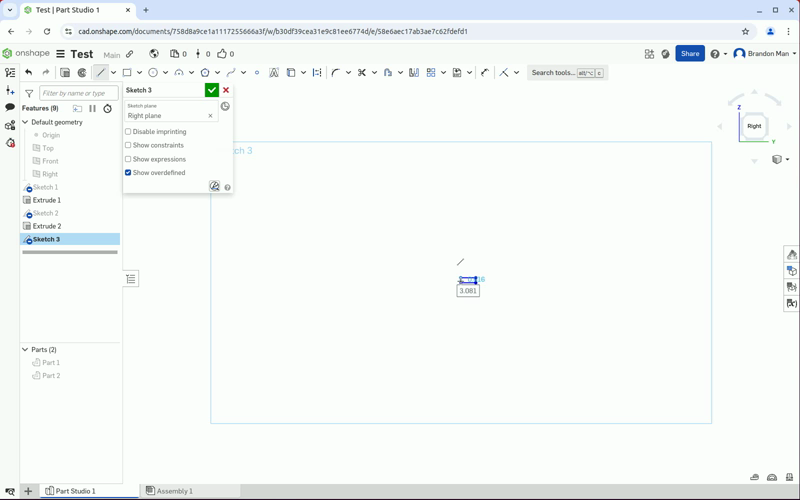
scroll(6)
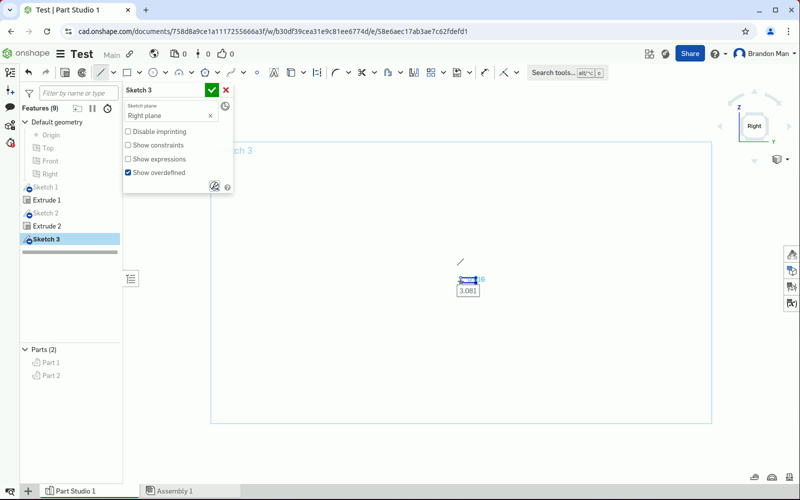
scroll(6)
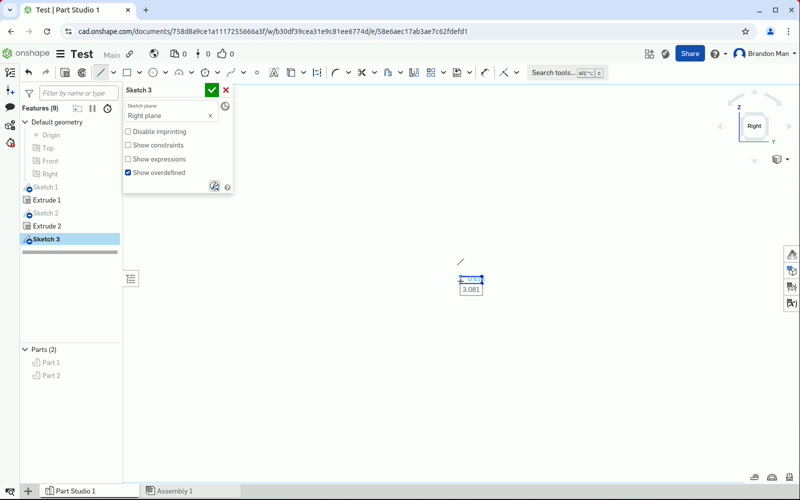
scroll(6)
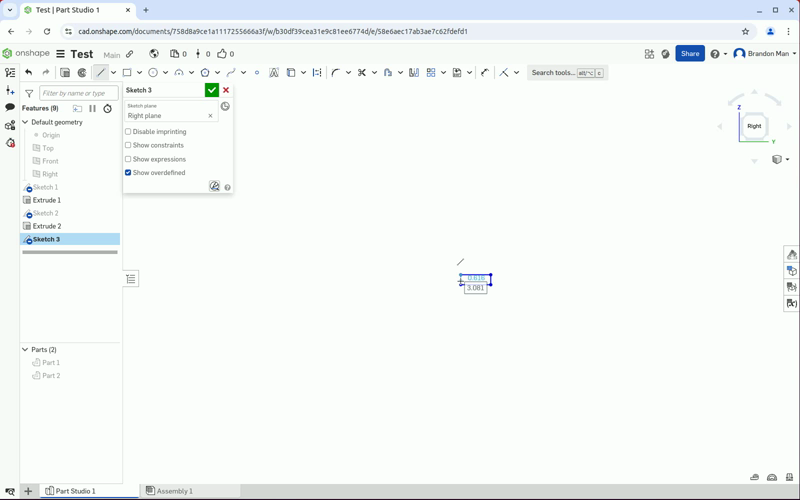
scroll(6)
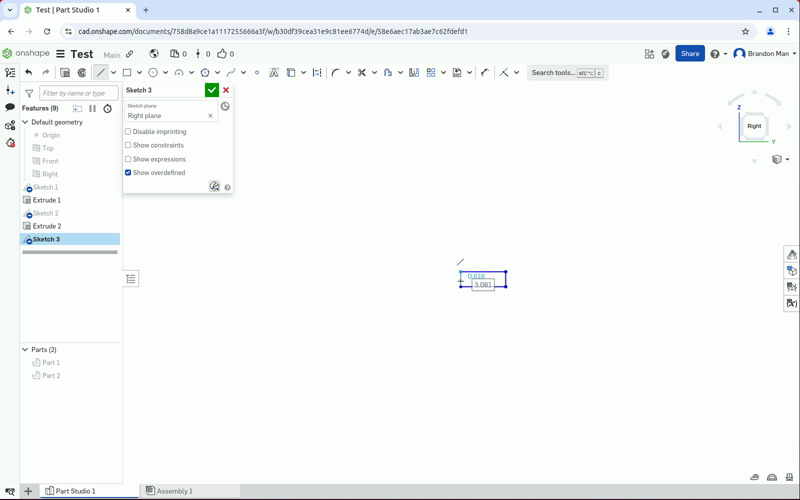
scroll(6)
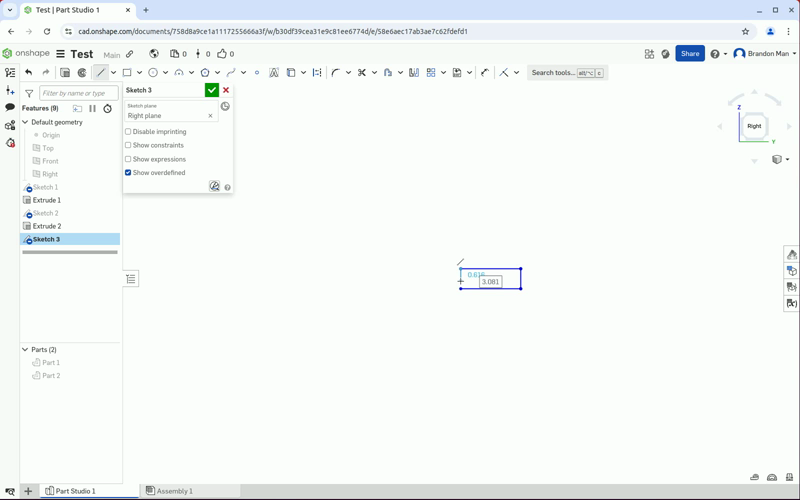
scroll(6)
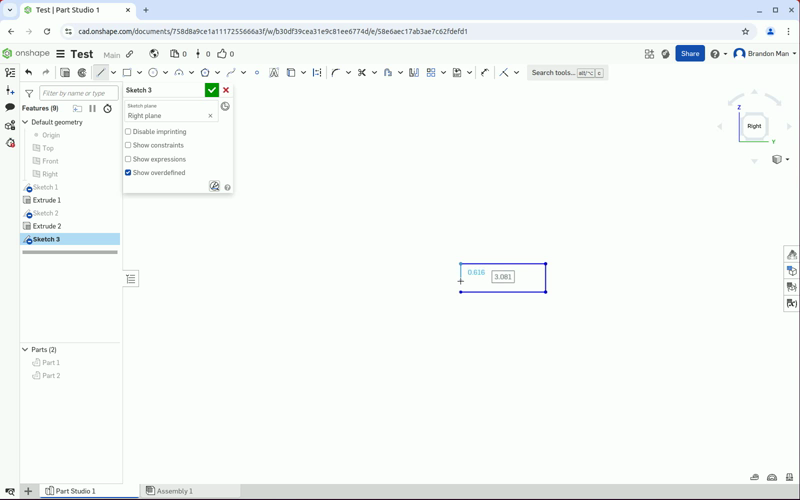
scroll(6)
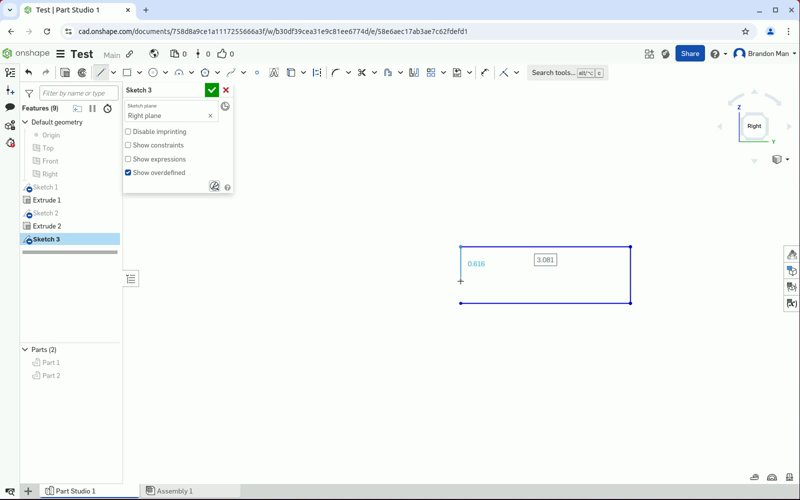
click(460, 280)
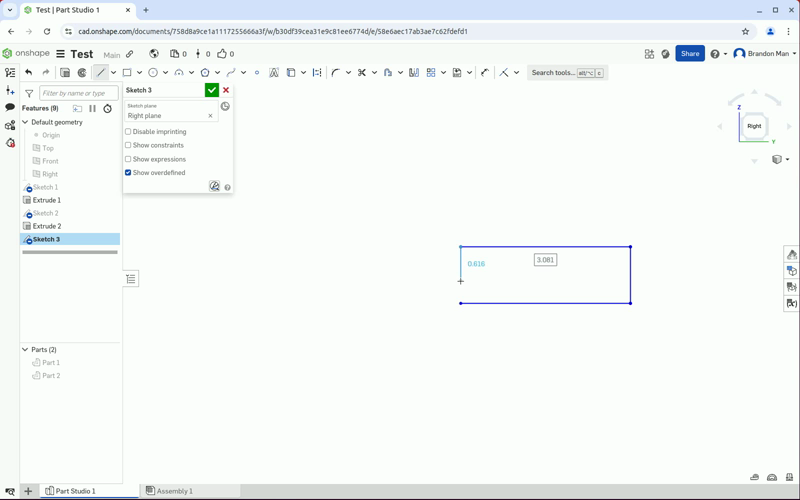
scroll(-6)
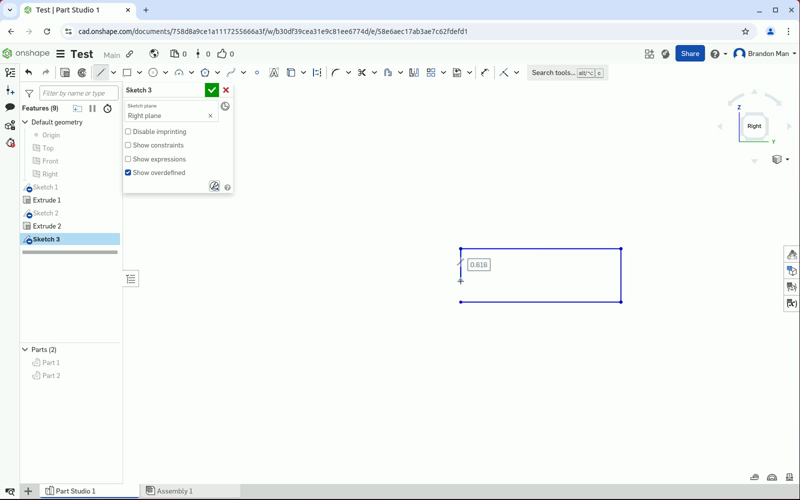
scroll(-6)
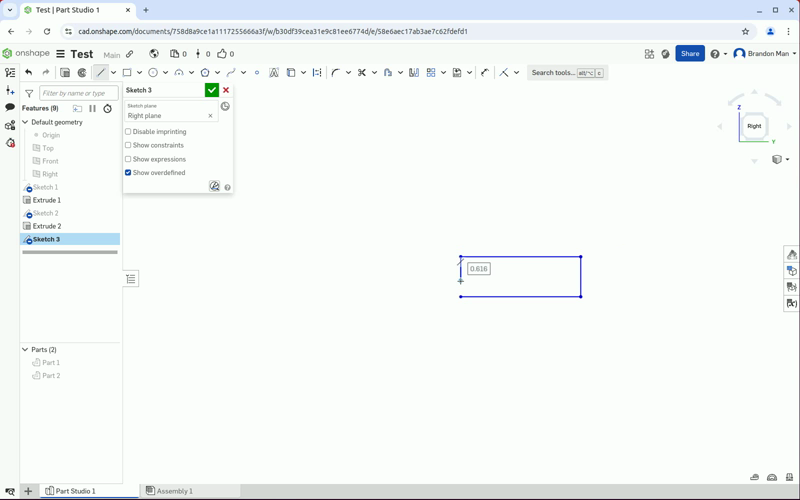
scroll(-6)
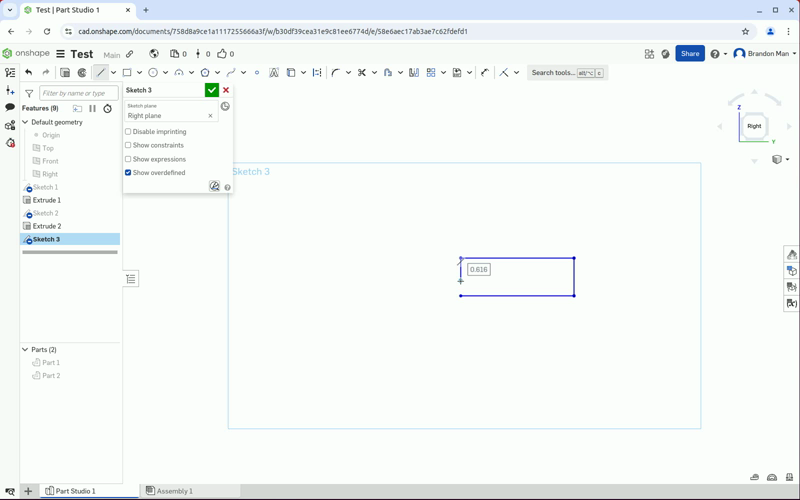
scroll(-6)
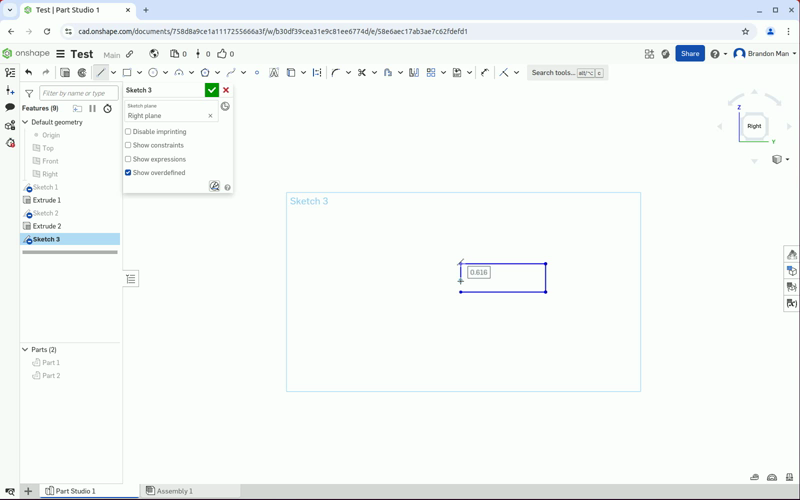
scroll(-6)
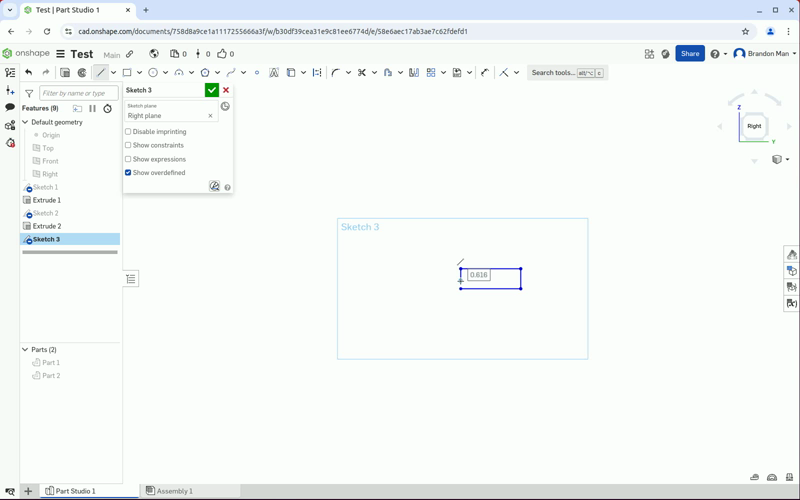
scroll(-6)
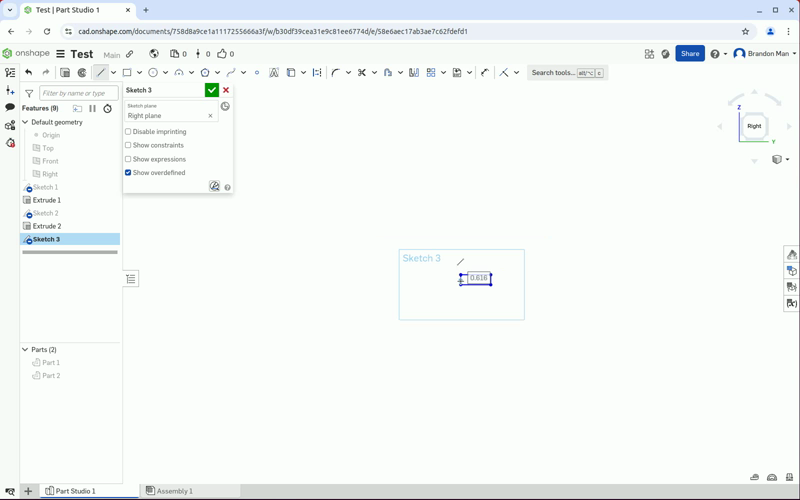
scroll(-6)
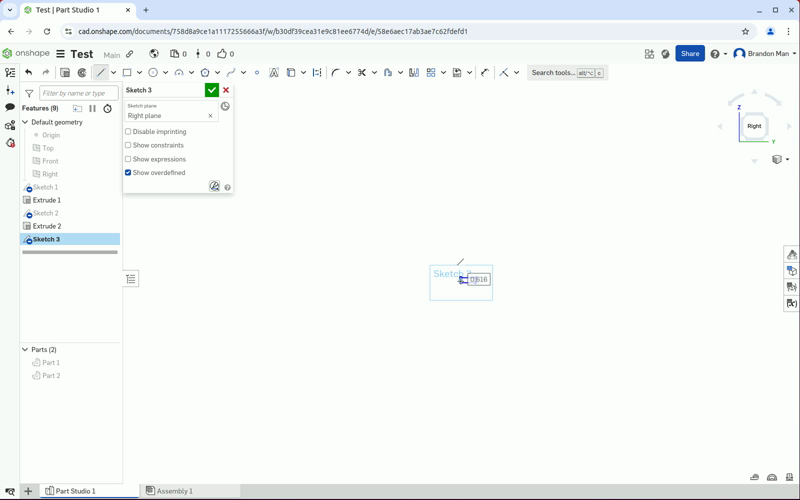
key_up(shift)
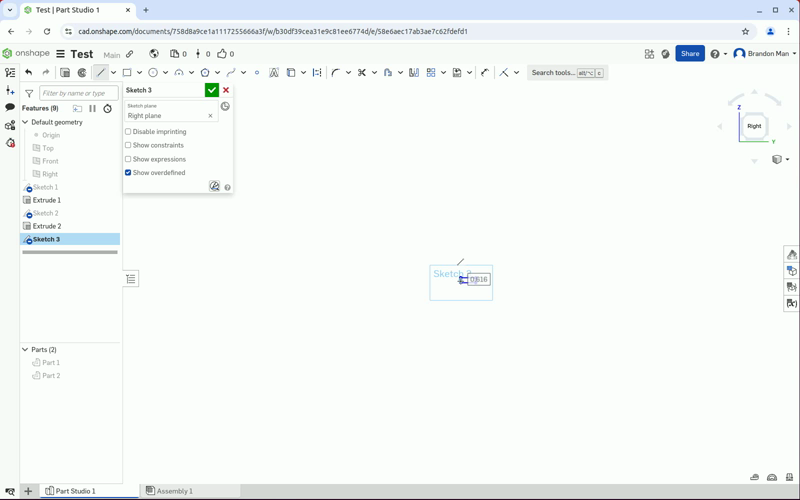
mouse_move(490, 280)
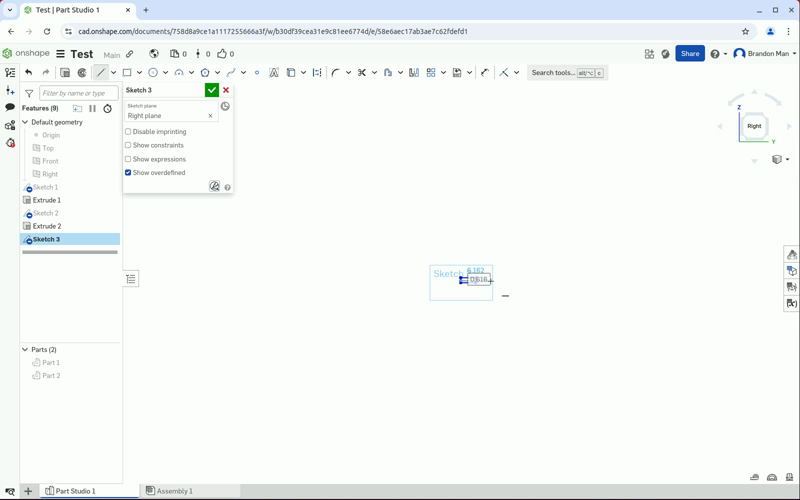
key_down(shift)
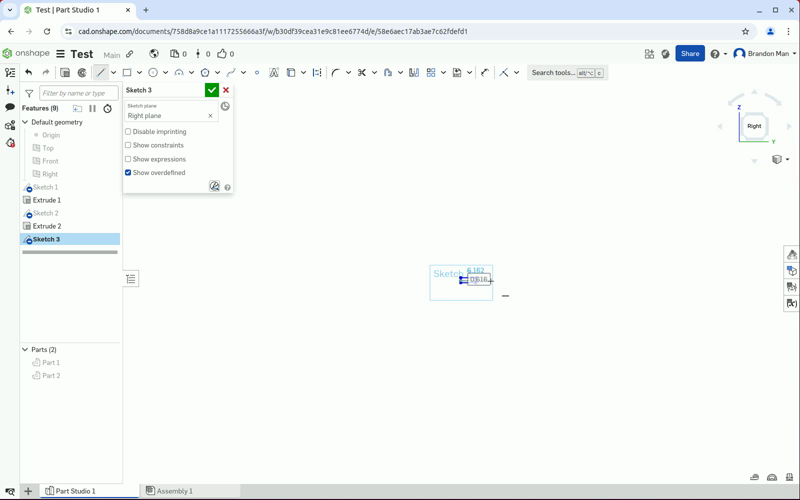
mouse_move(460, 282)
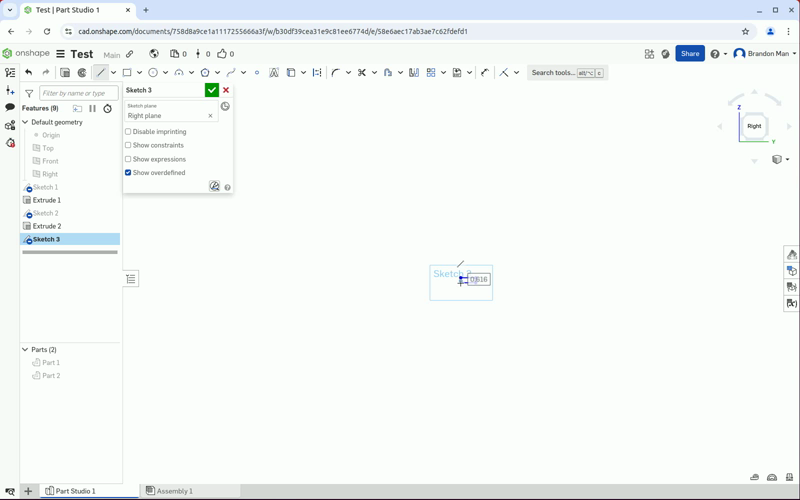
scroll(6)
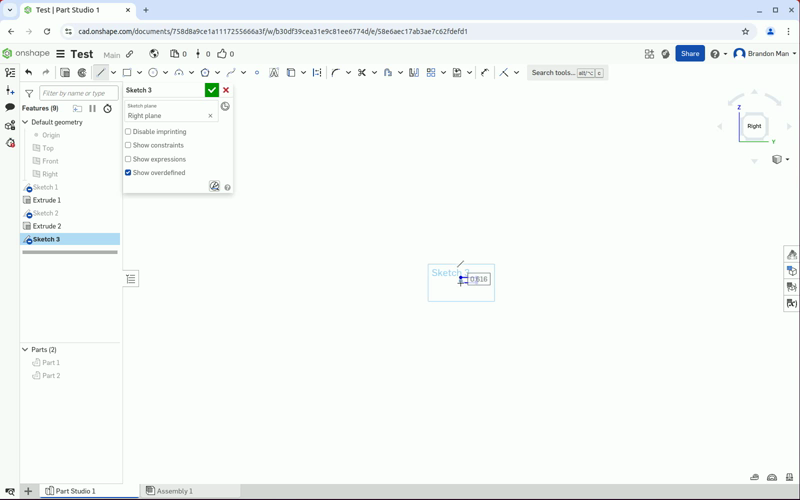
scroll(6)
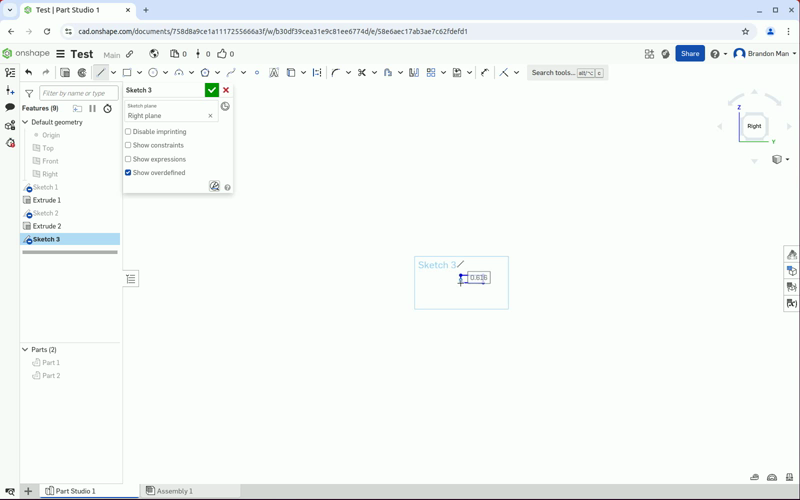
scroll(6)
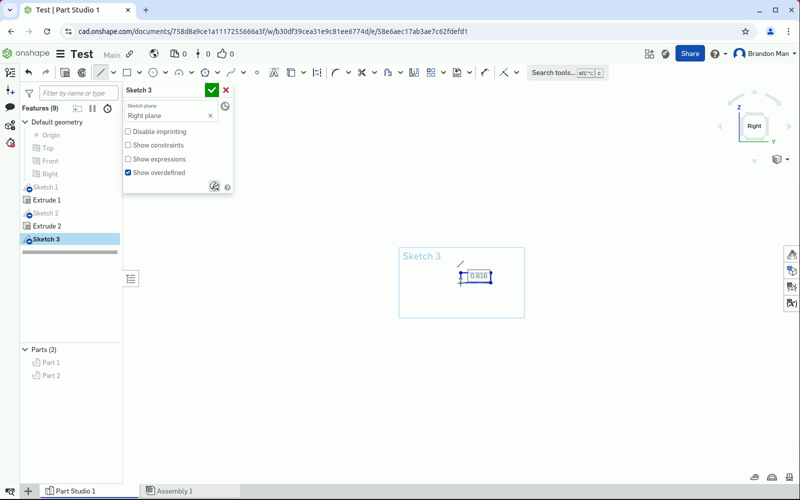
scroll(6)
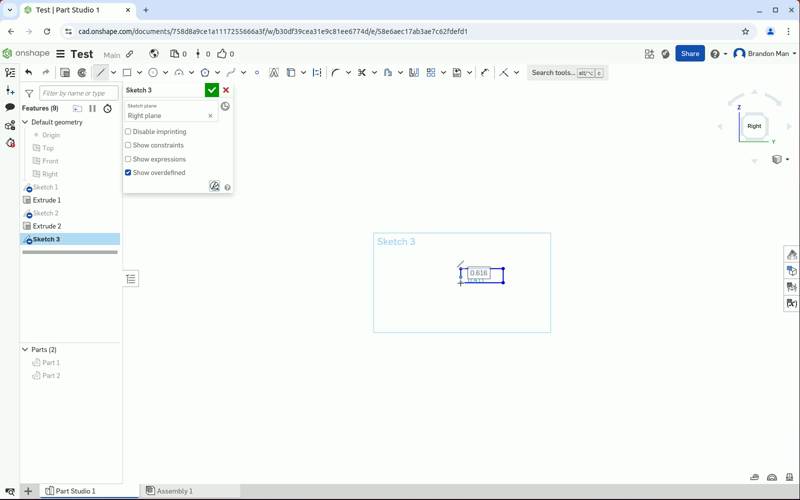
scroll(6)
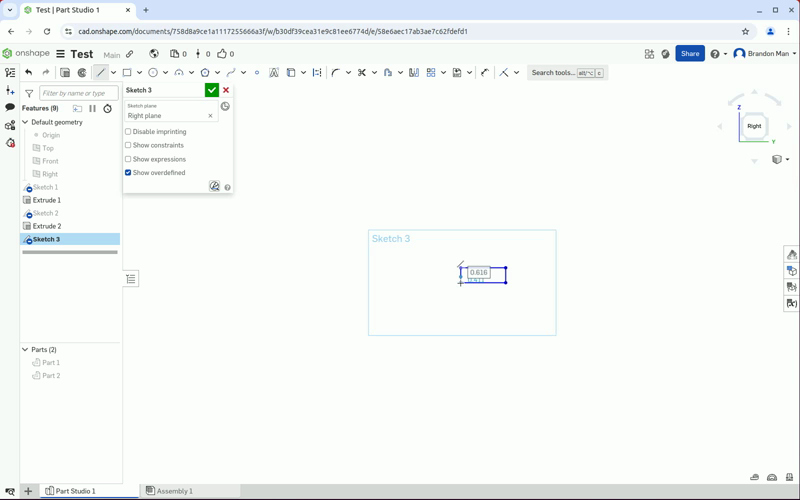
scroll(6)
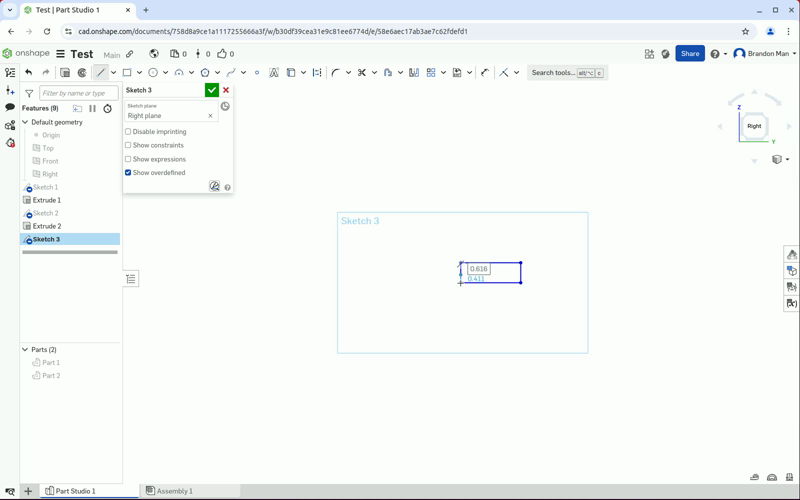
scroll(6)
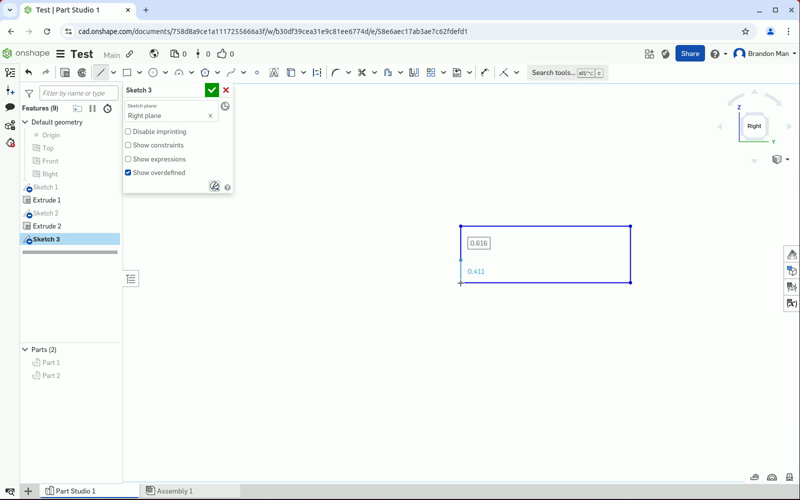
key_up(shift)
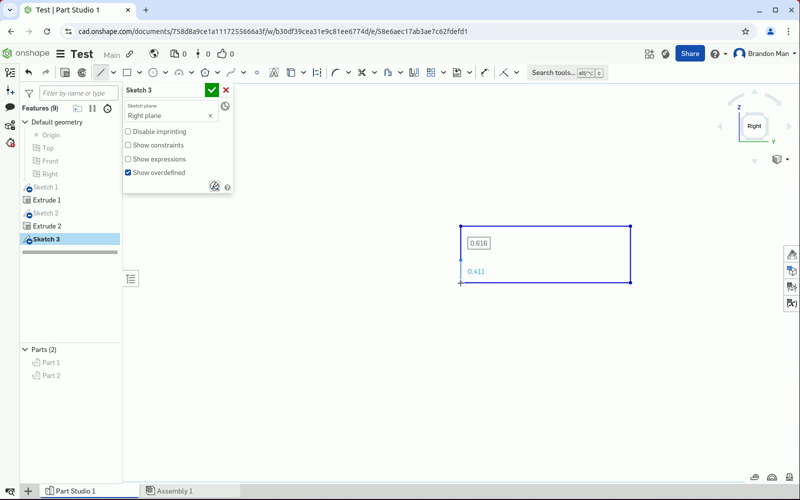
click(460, 282)
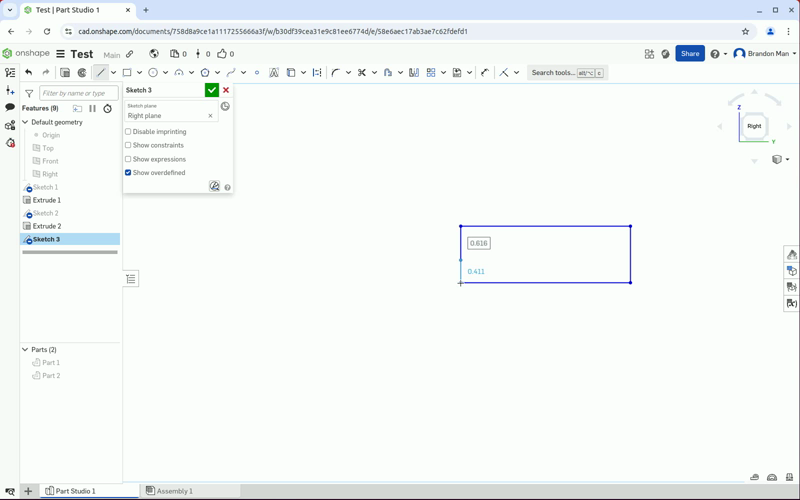
scroll(-6)
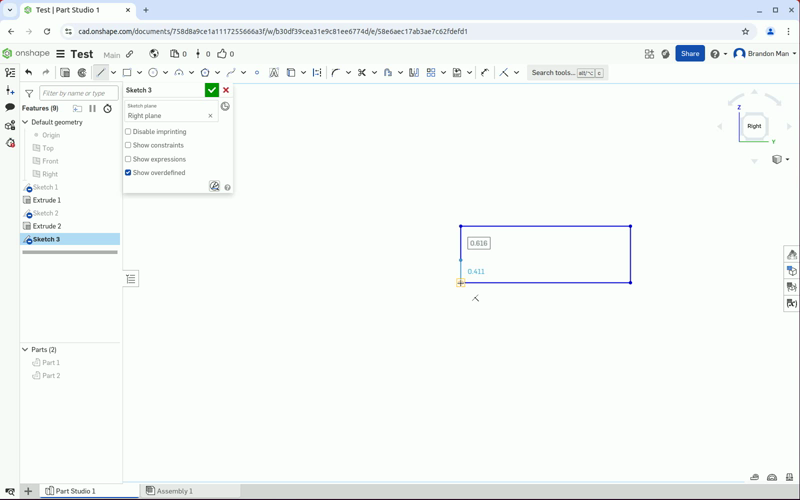
scroll(-6)
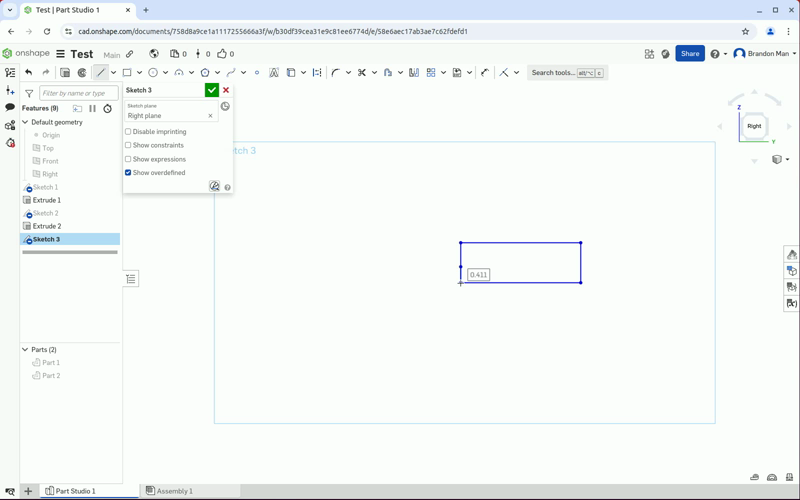
scroll(-6)
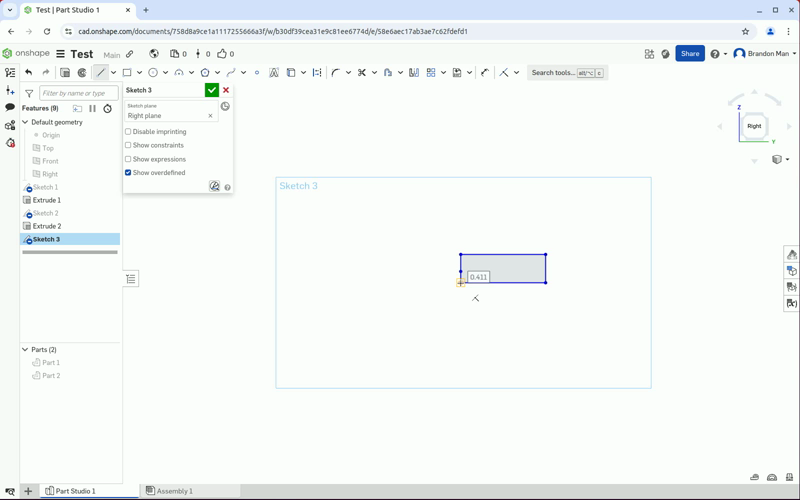
scroll(-6)
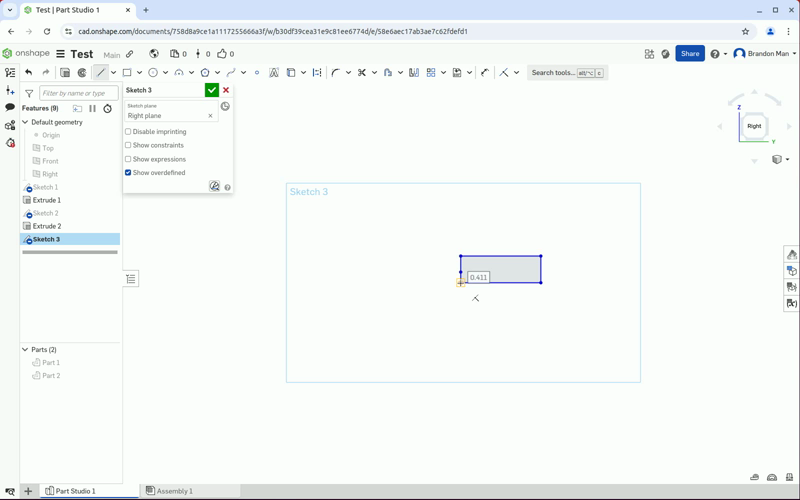
scroll(-6)
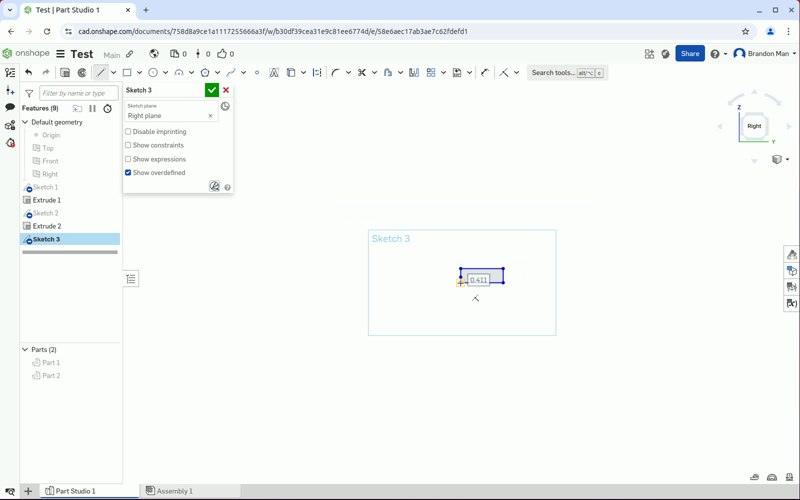
scroll(-6)
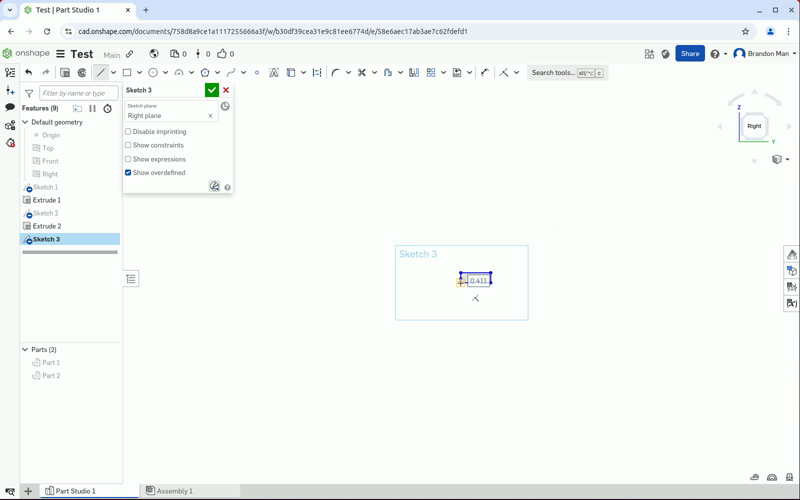
scroll(-6)
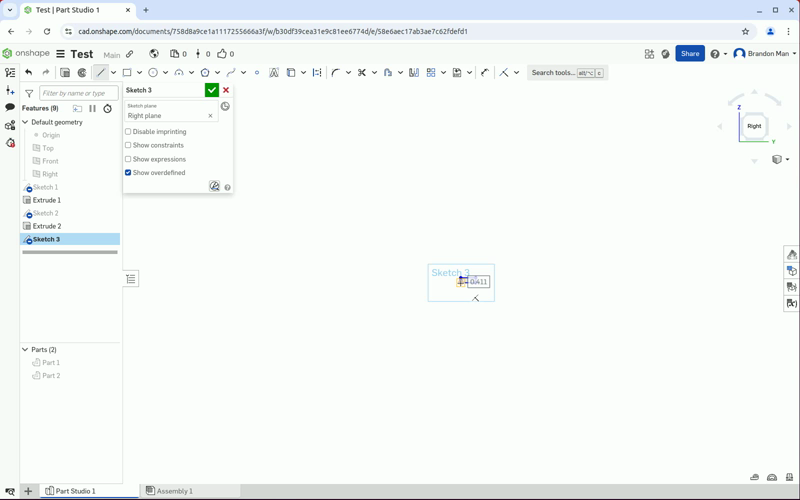
key(esc)
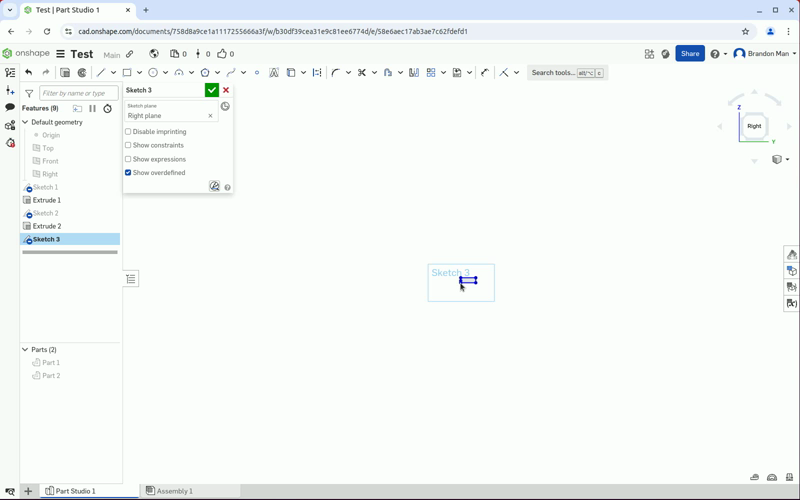
mouse_move(472, 280)
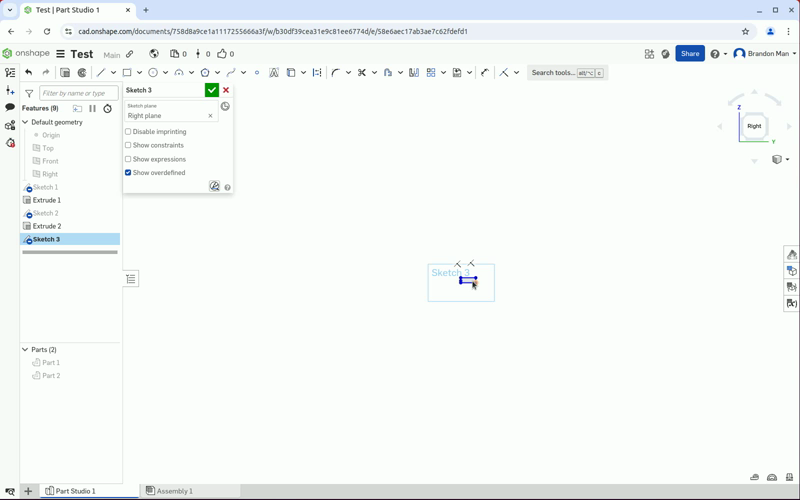
scroll(6)
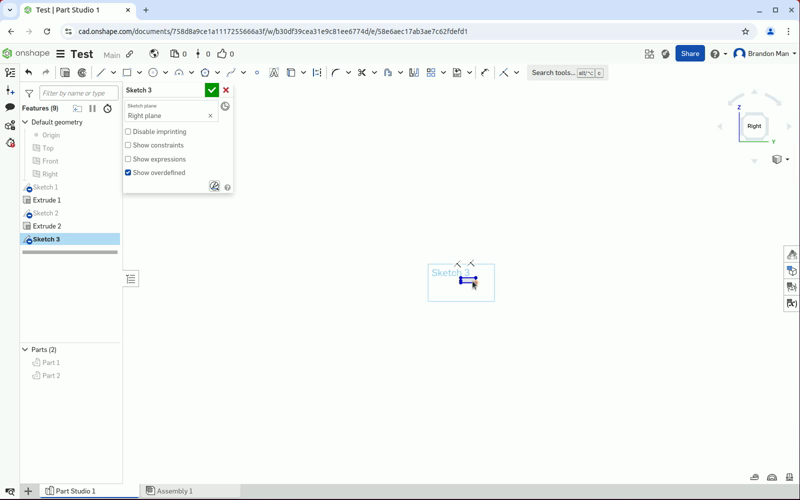
scroll(6)
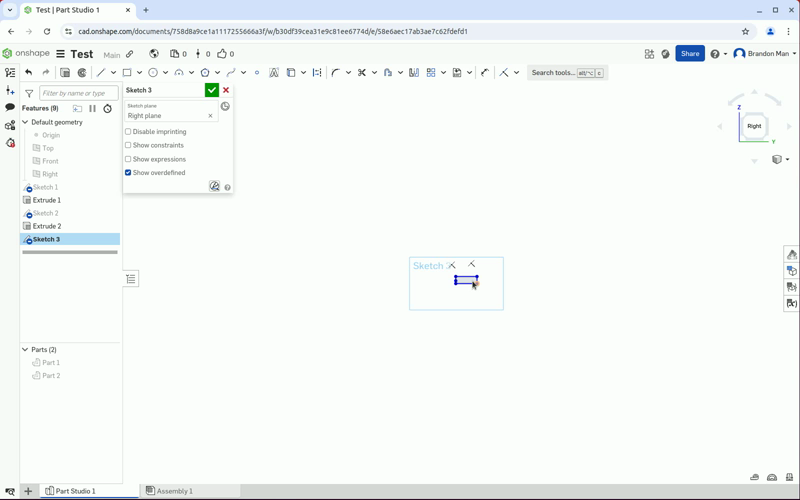
scroll(6)
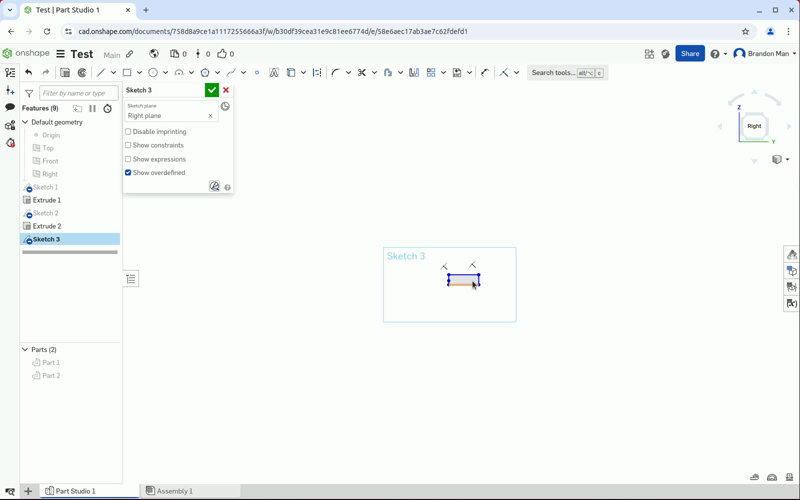
scroll(6)
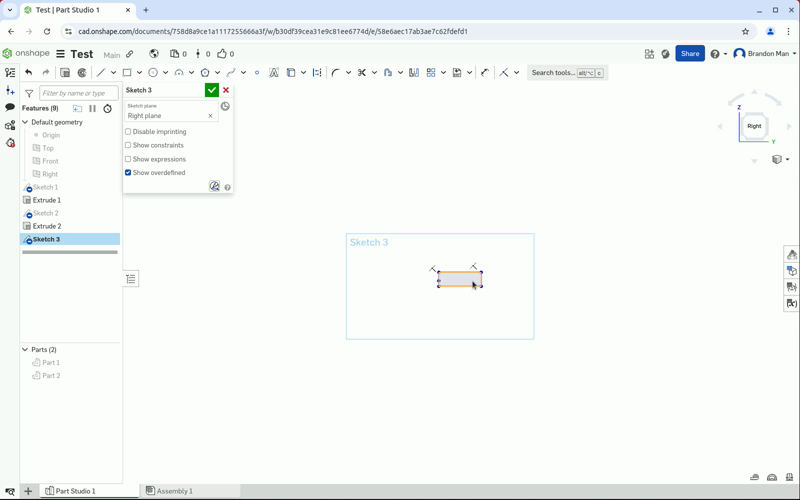
scroll(6)
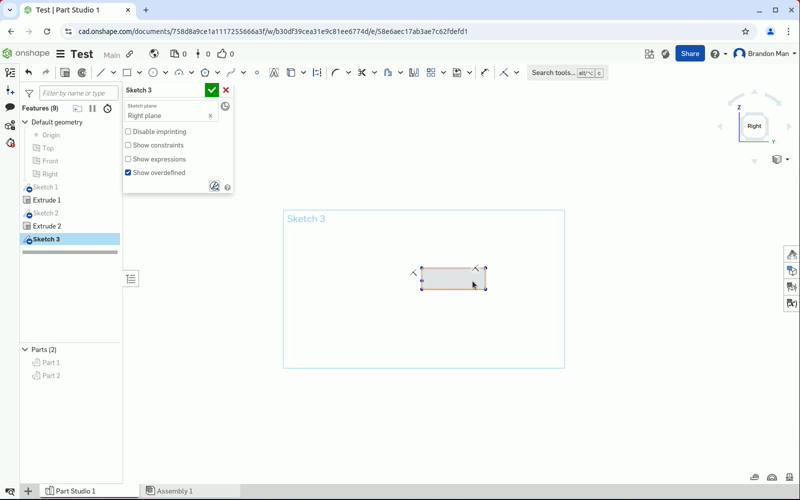
scroll(6)
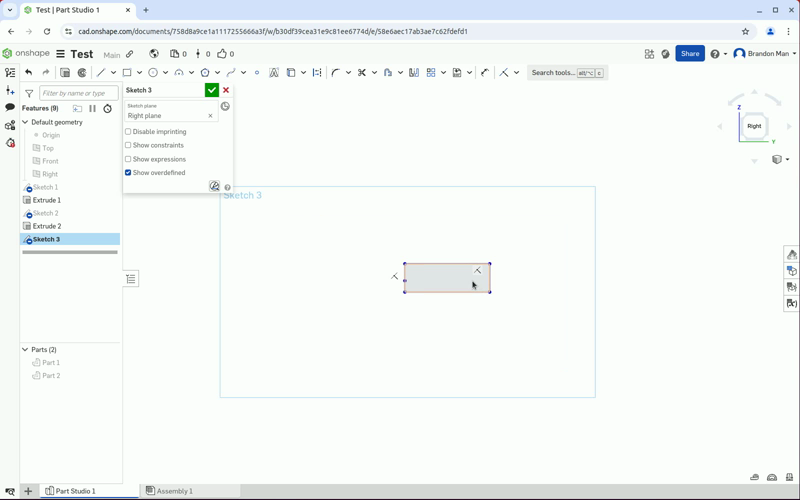
scroll(6)
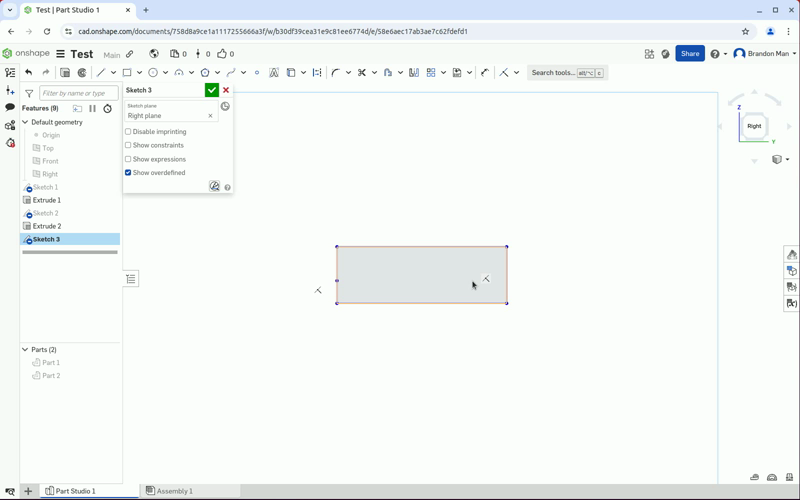
click(472, 280)
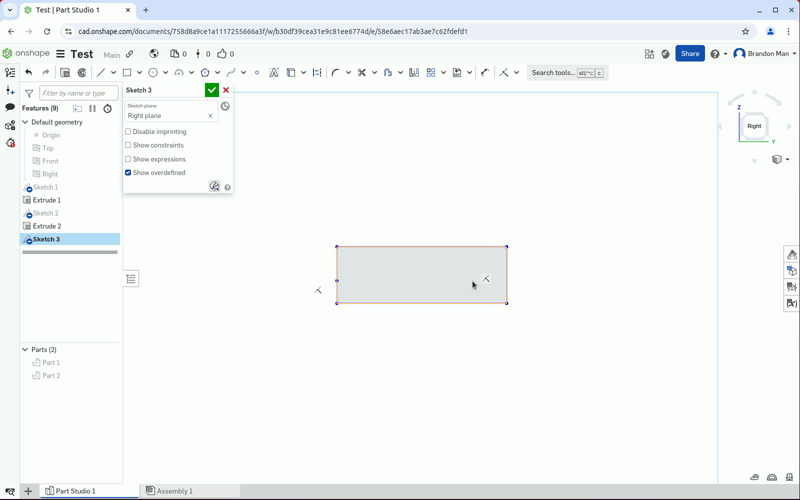
scroll(-6)
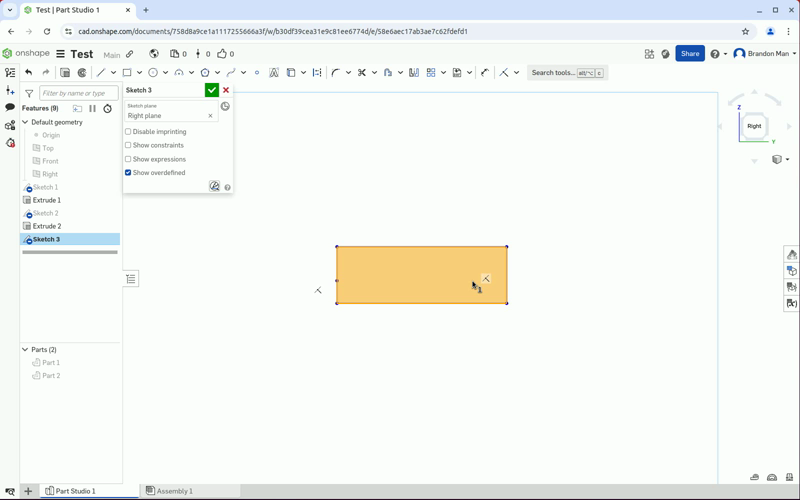
scroll(-6)
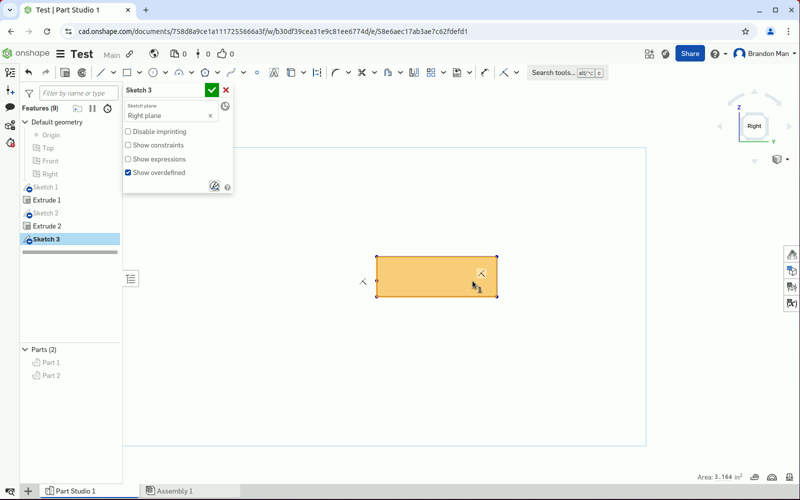
scroll(-6)
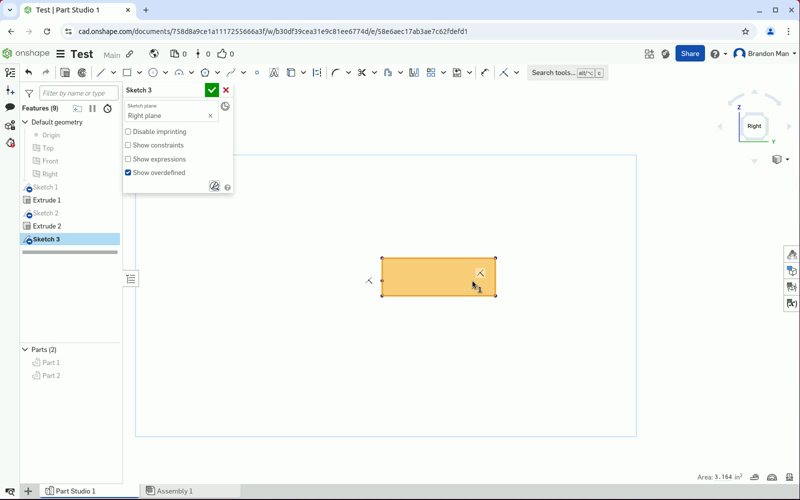
scroll(-6)
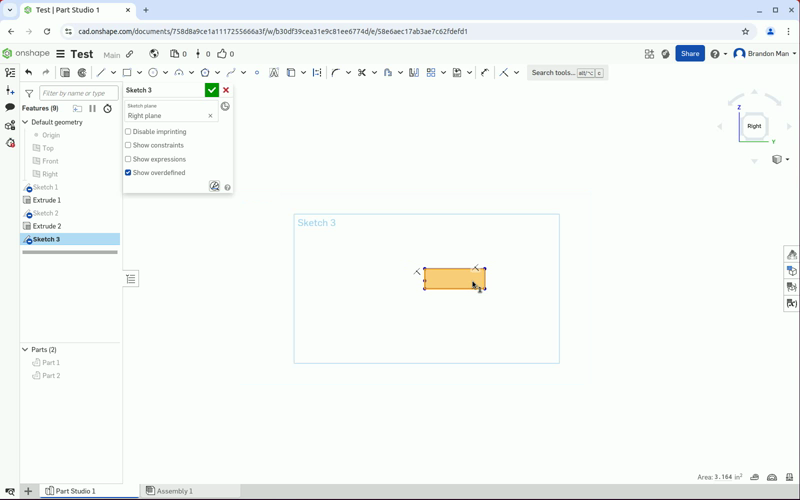
scroll(-6)
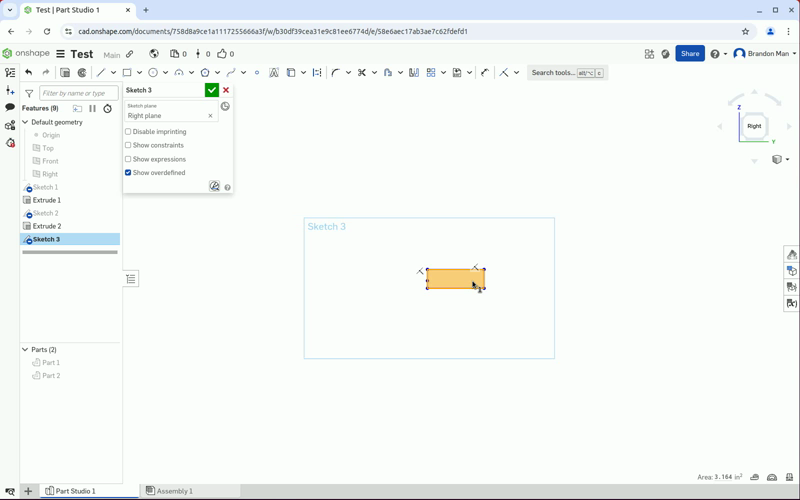
scroll(-6)
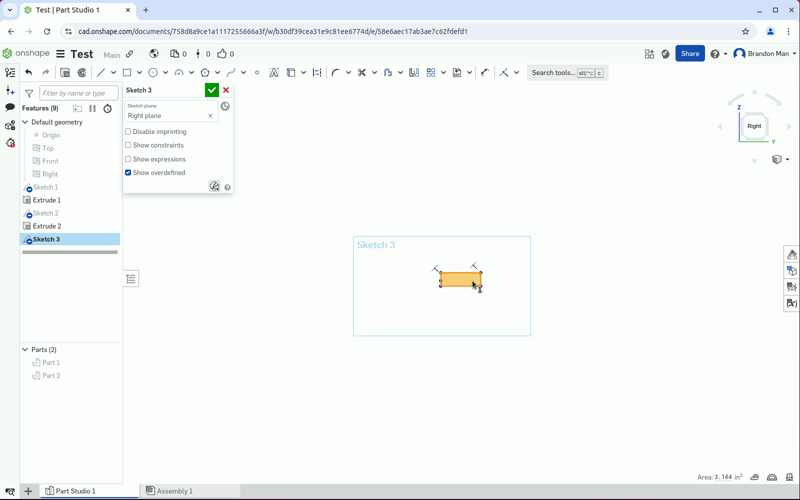
scroll(-6)
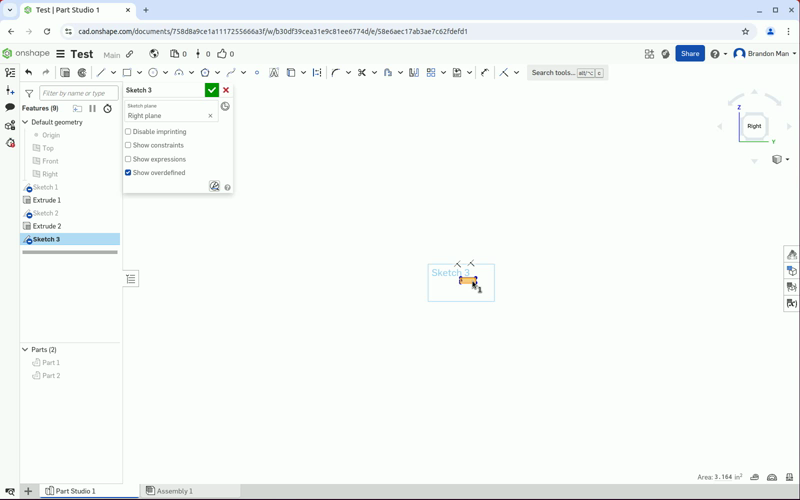
mouse_move(73, 352)
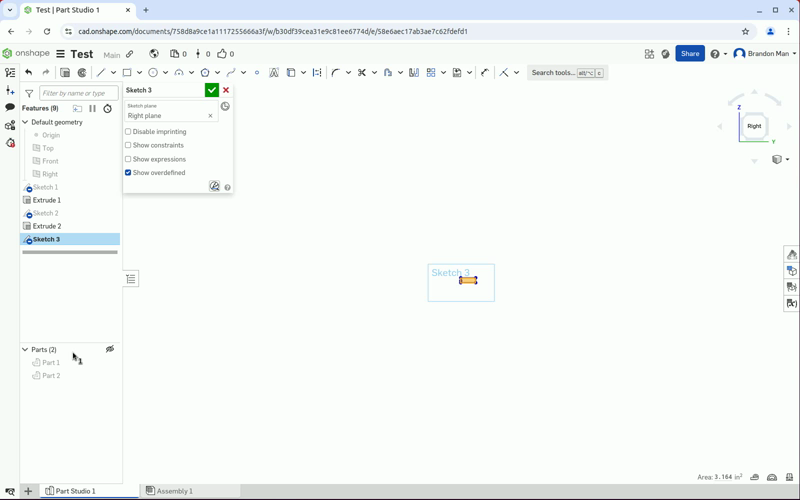
key(shift+y)
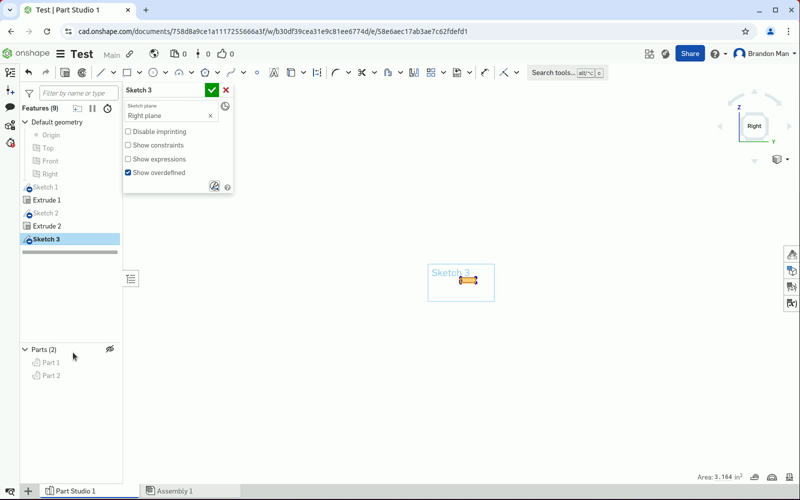
key(shift+e)
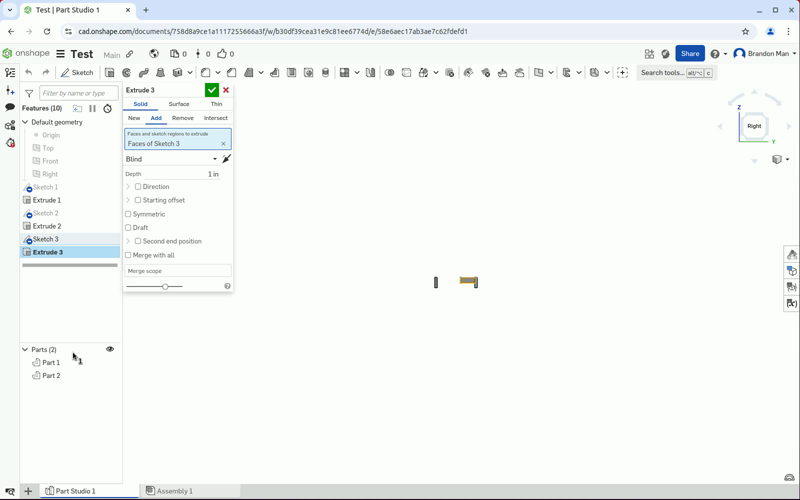
mouse_move(143, 106)
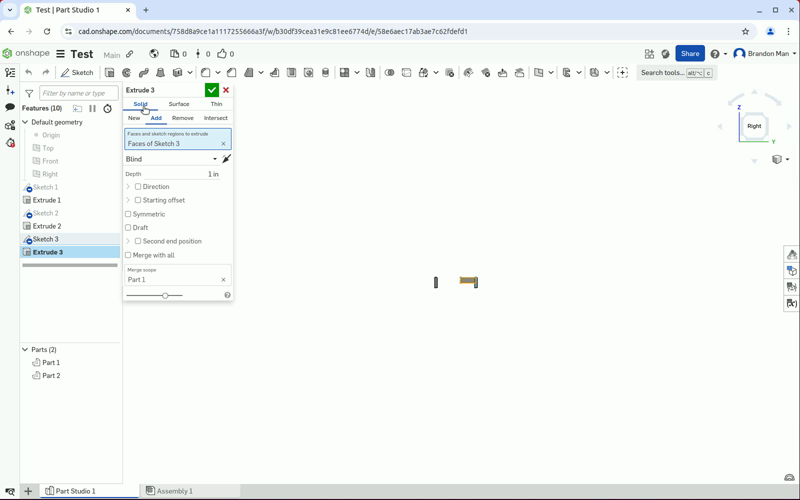
click(143, 106)
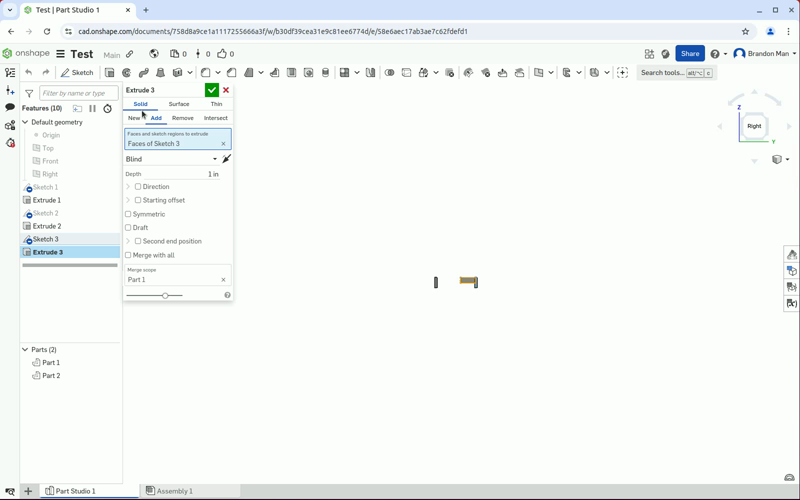
mouse_move(137, 120)
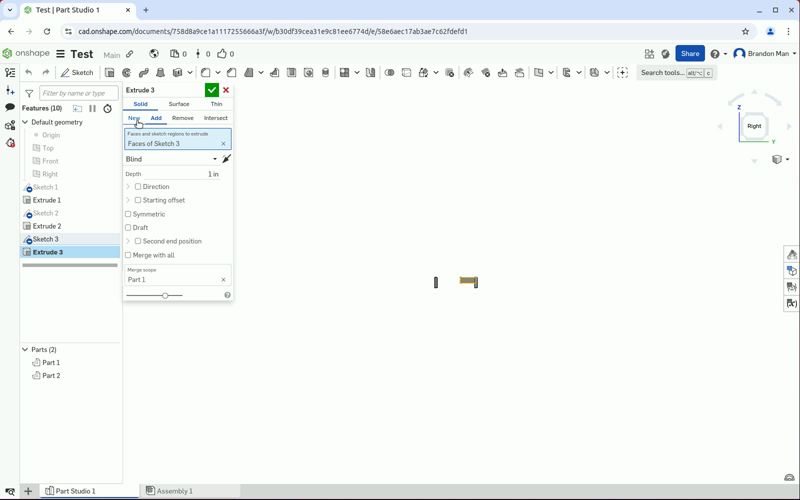
click(137, 120)
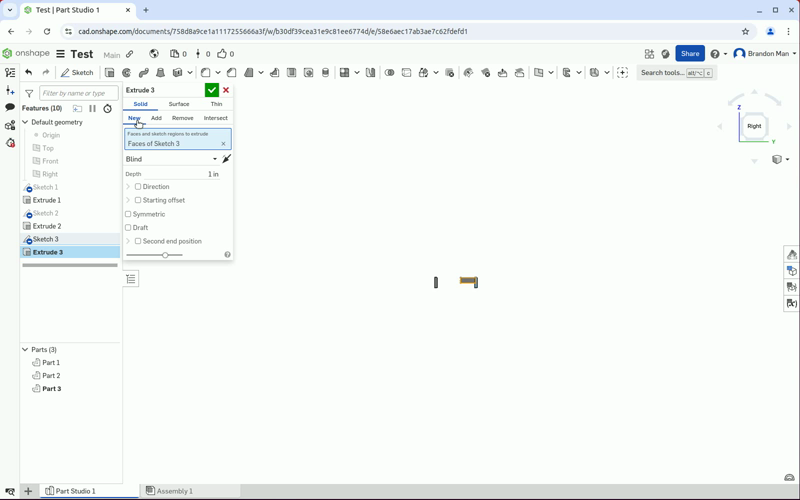
key(tab, 4)
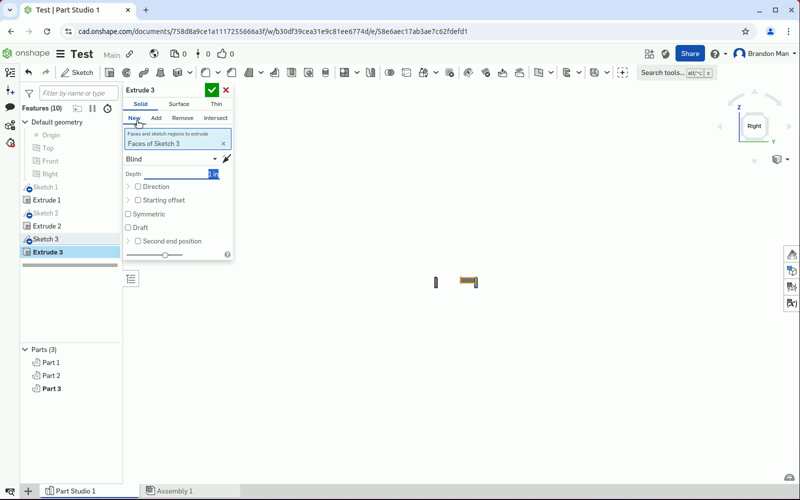
text(23.108)
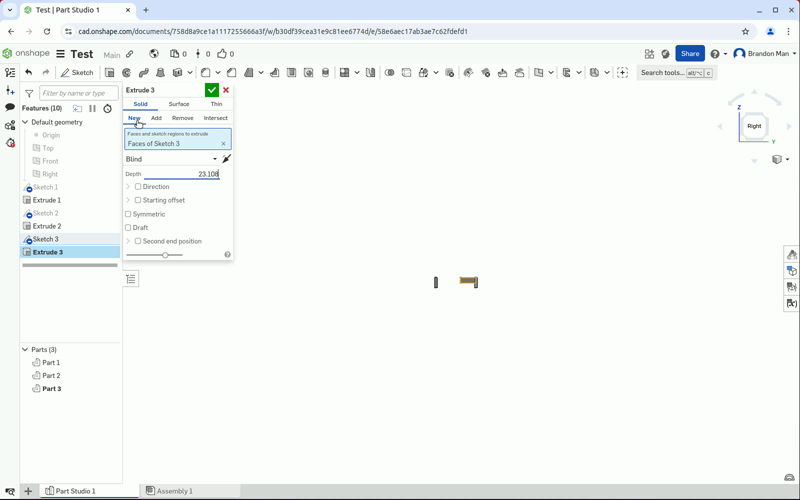
key(enter)
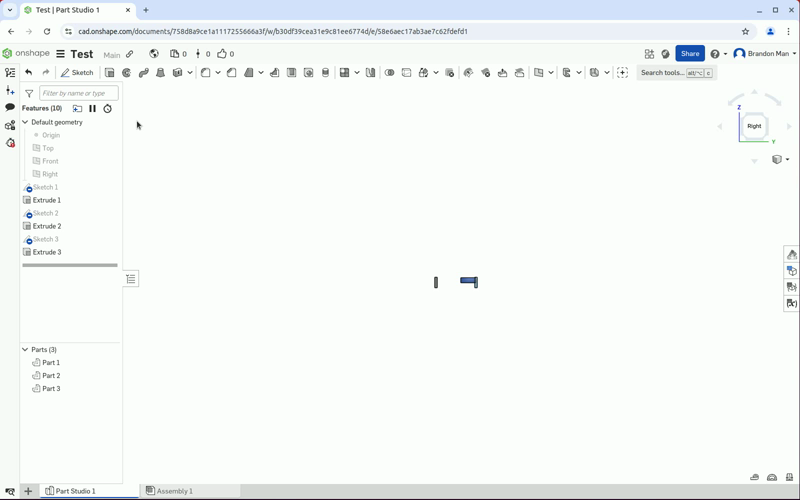
key(shift+h)
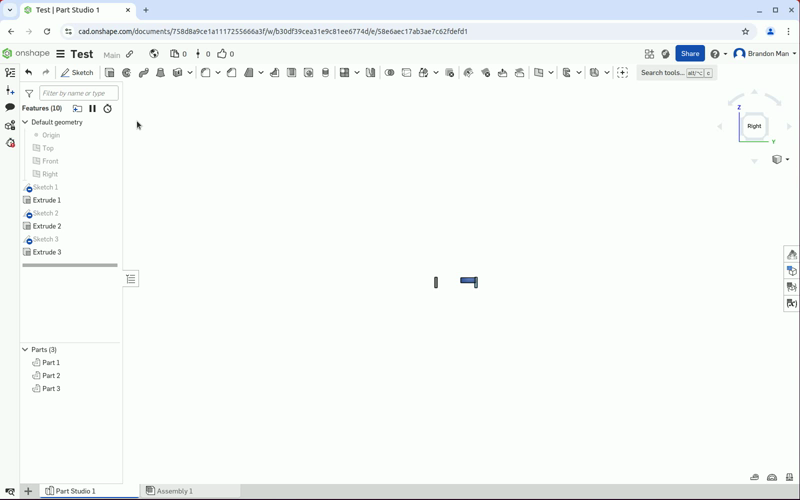
key(shift+h)
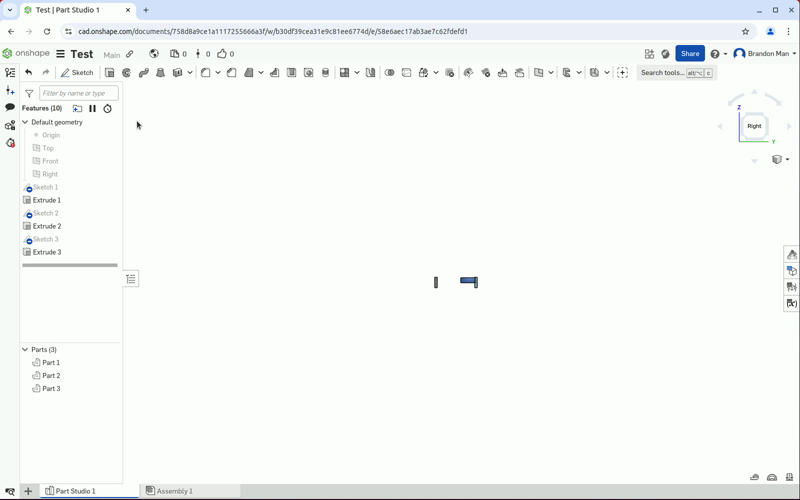
mouse_move(73, 189)
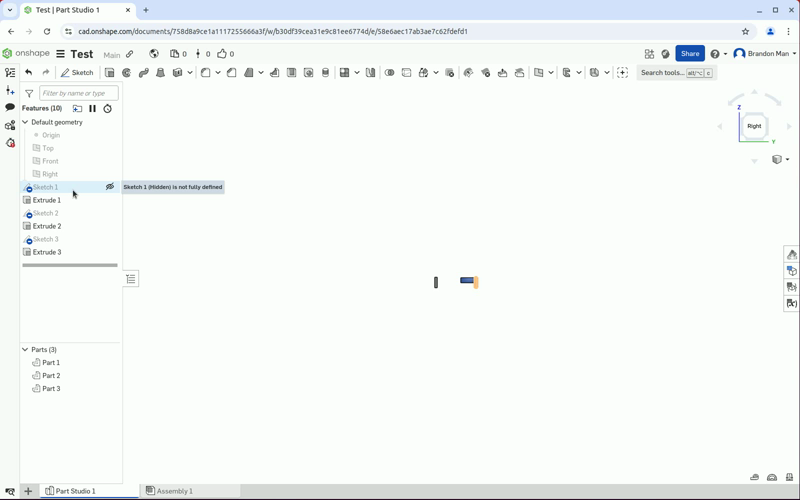
click(73, 189)
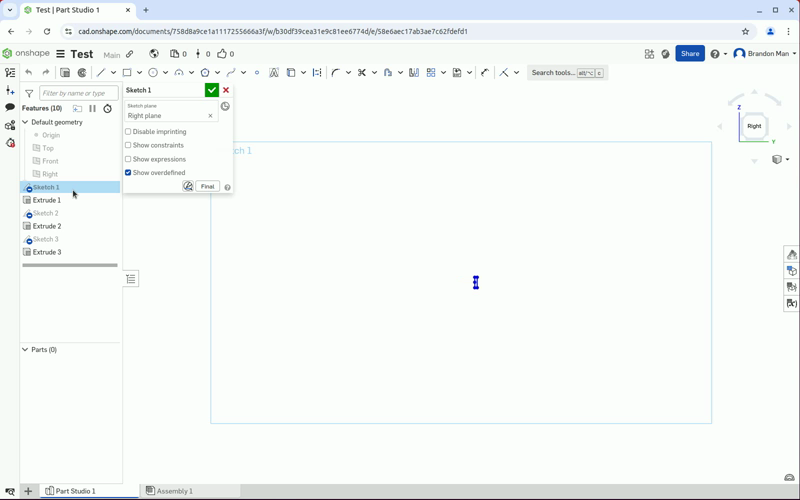
mouse_move(229, 92)
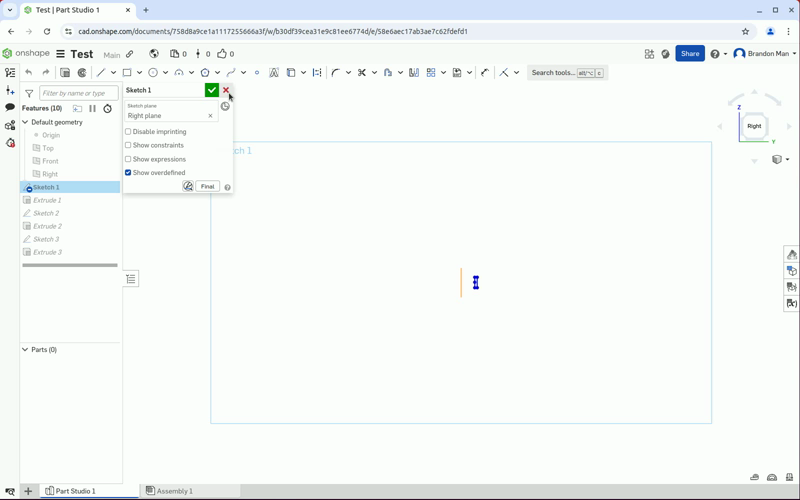
click(229, 92)
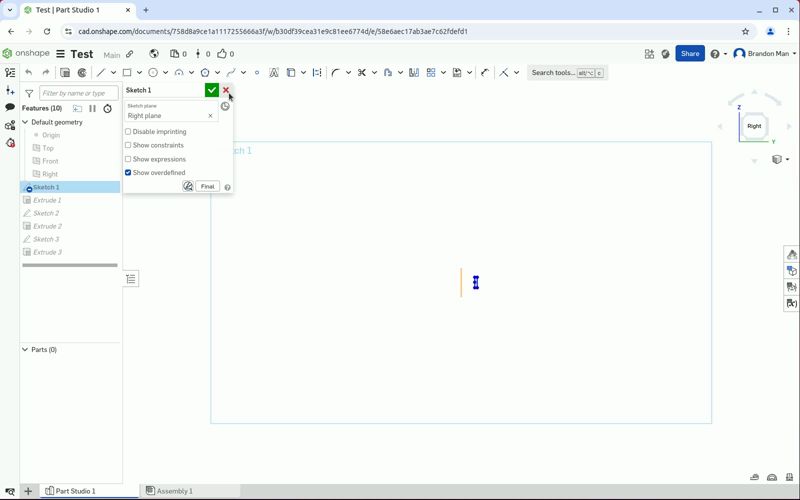
key(shift+s)
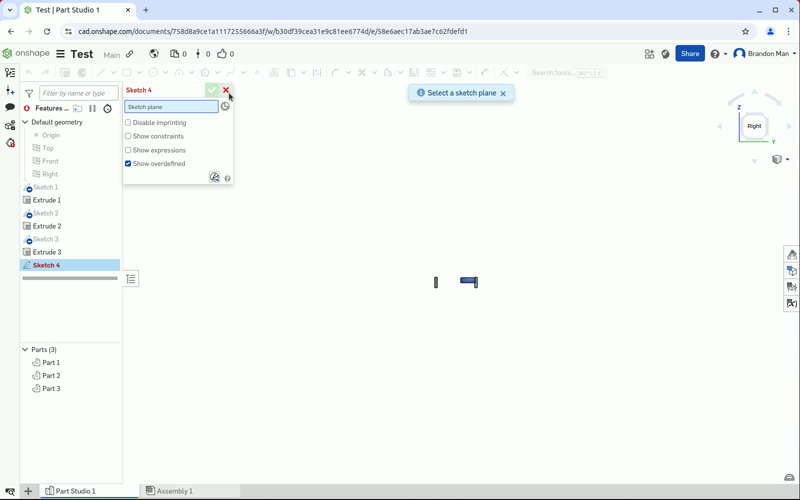
mouse_move(73, 176)
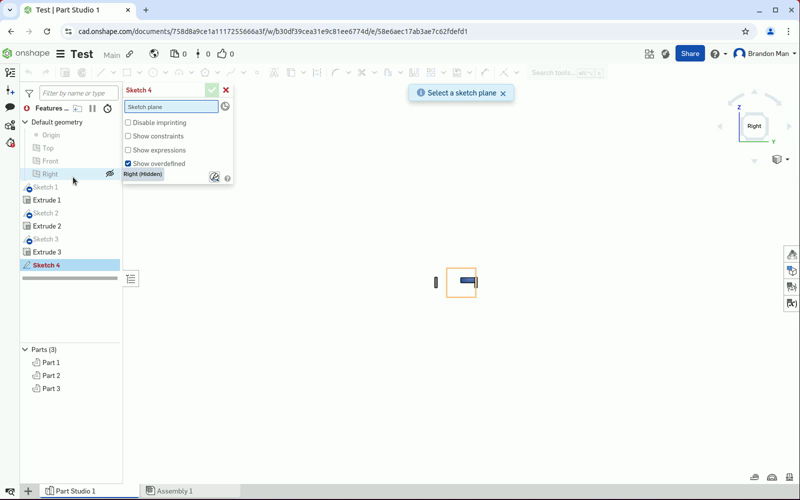
click(73, 176)
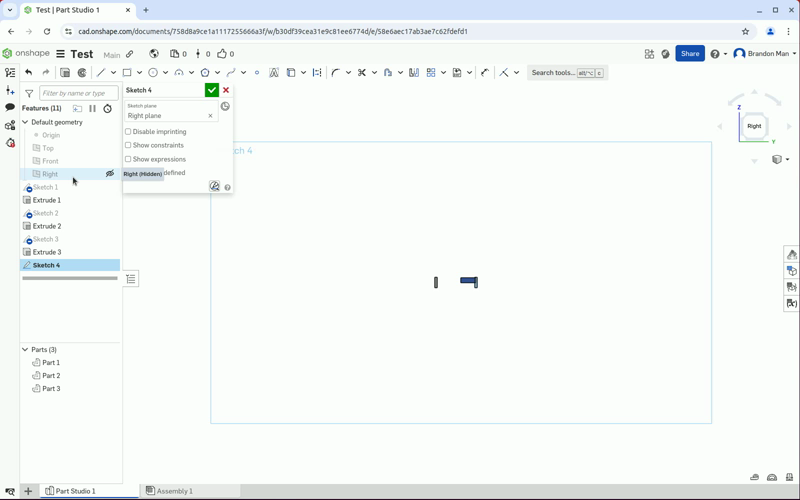
mouse_move(73, 352)
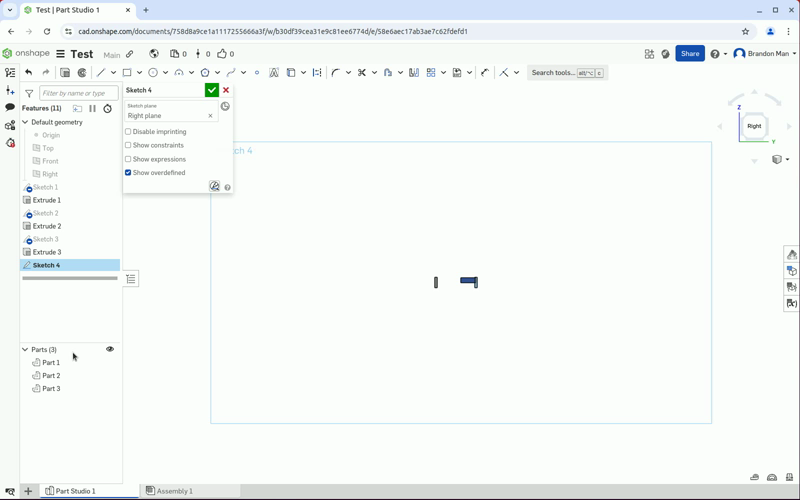
key(y)
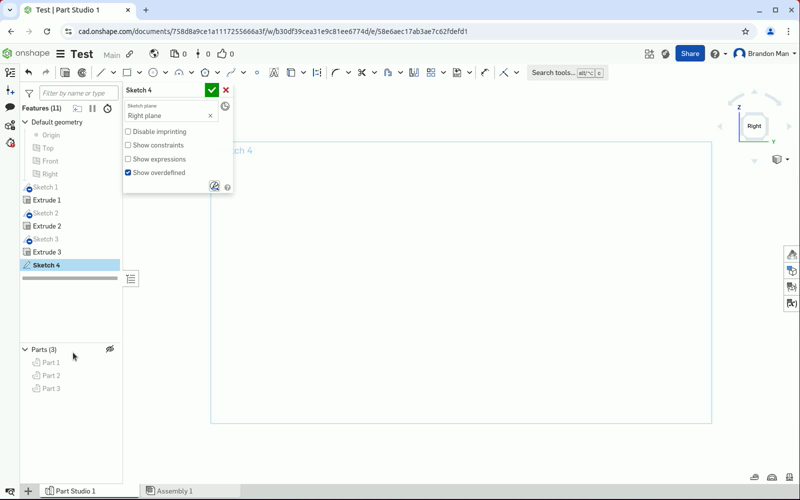
key(l)
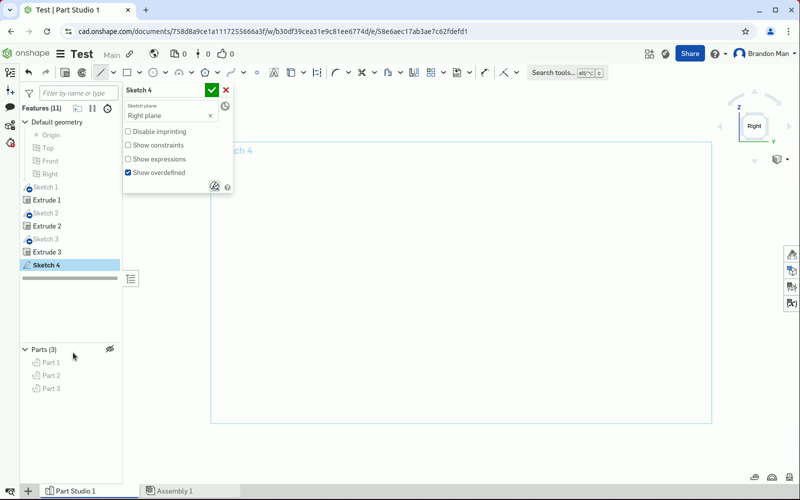
key_down(shift)
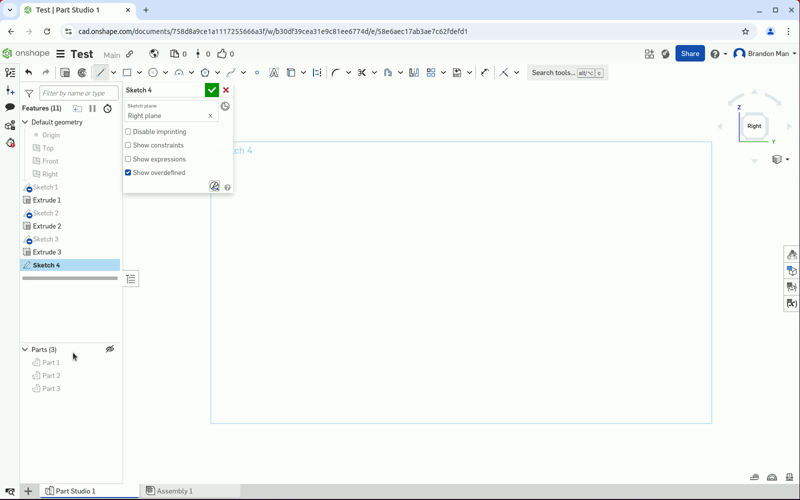
mouse_move(451, 282)
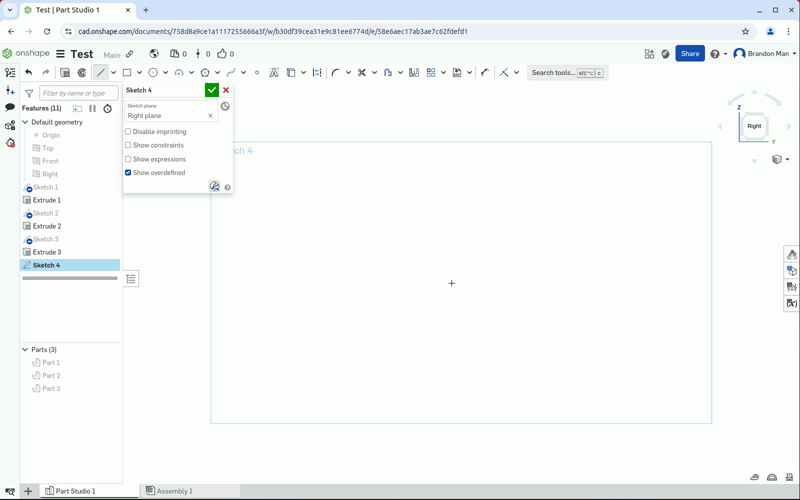
click(451, 282)
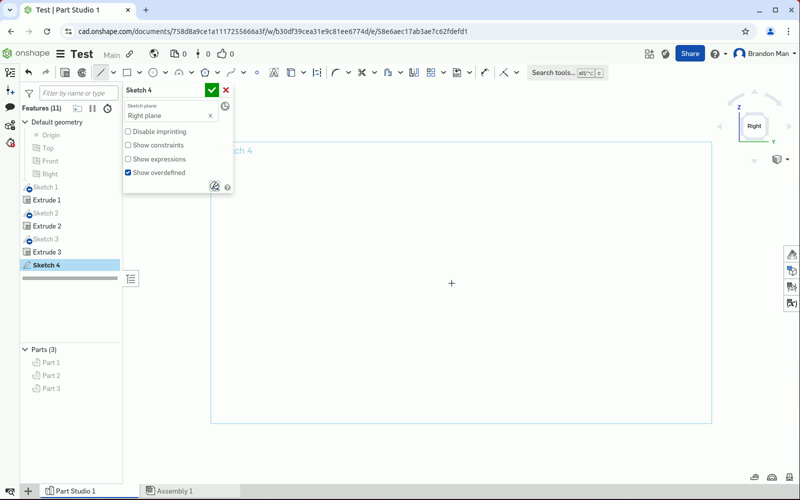
key_up(shift)
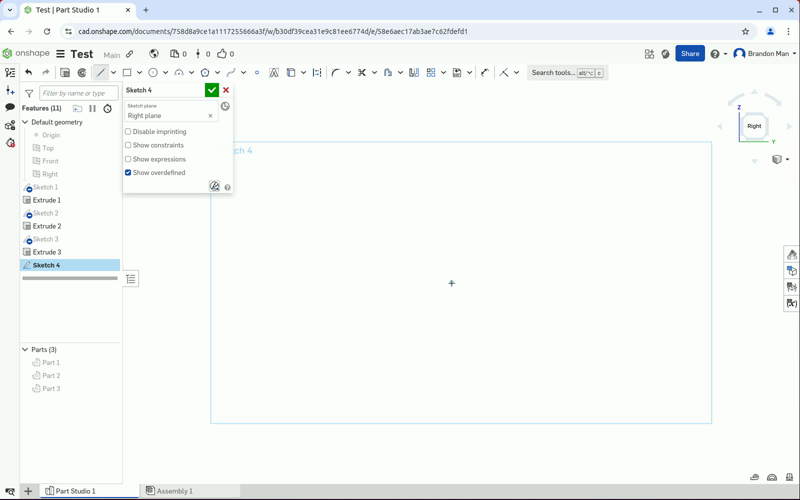
key_down(shift)
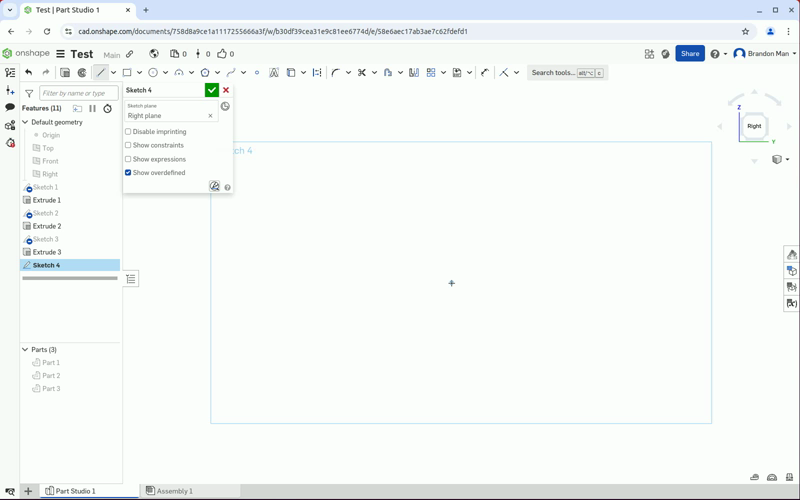
mouse_move(481, 282)
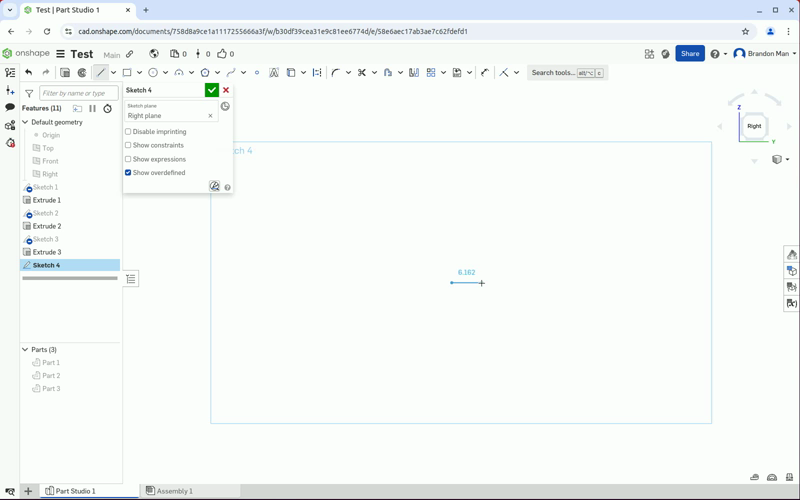
mouse_move(461, 282)
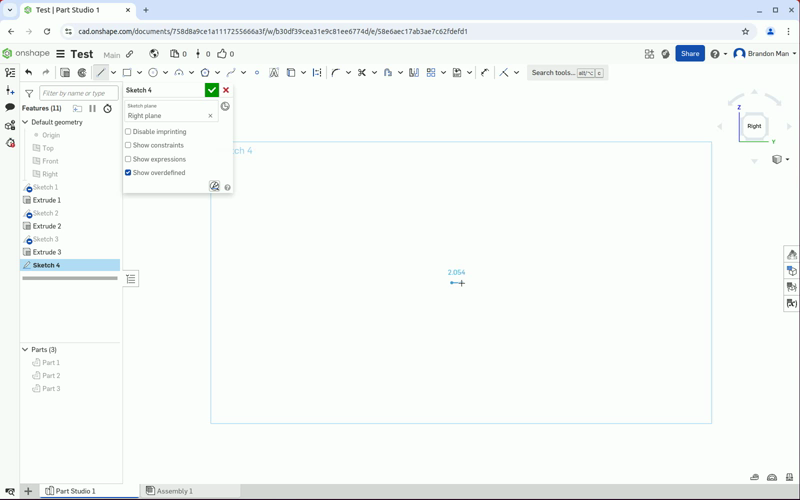
click(461, 282)
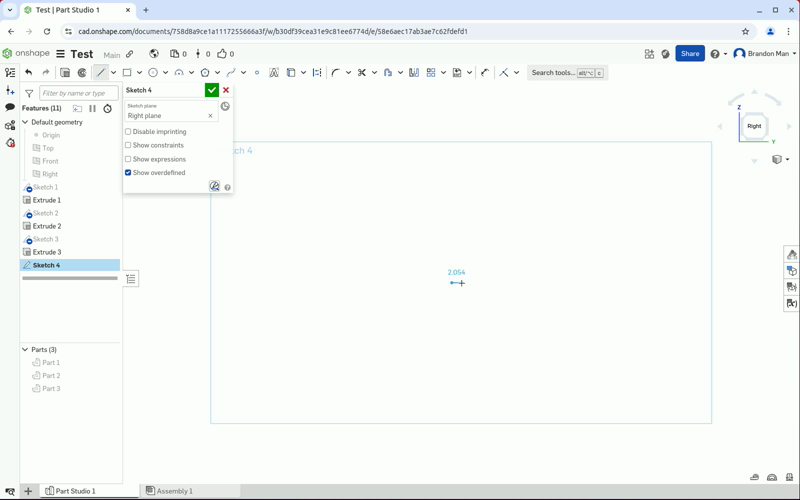
key_up(shift)
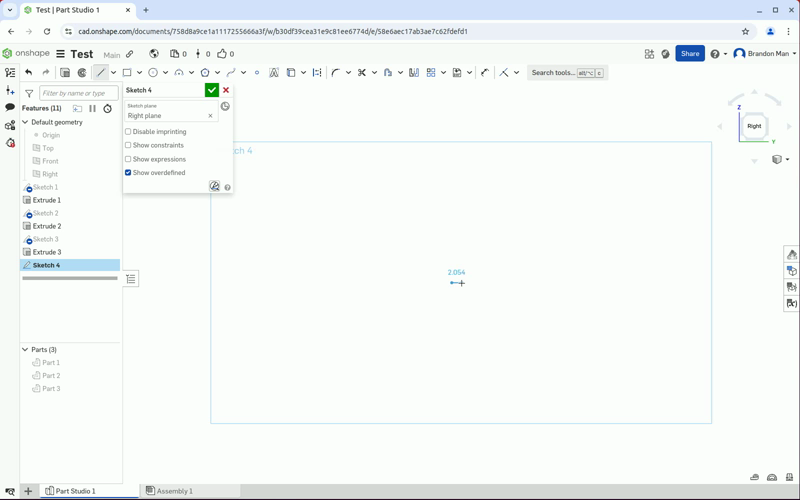
key_down(shift)
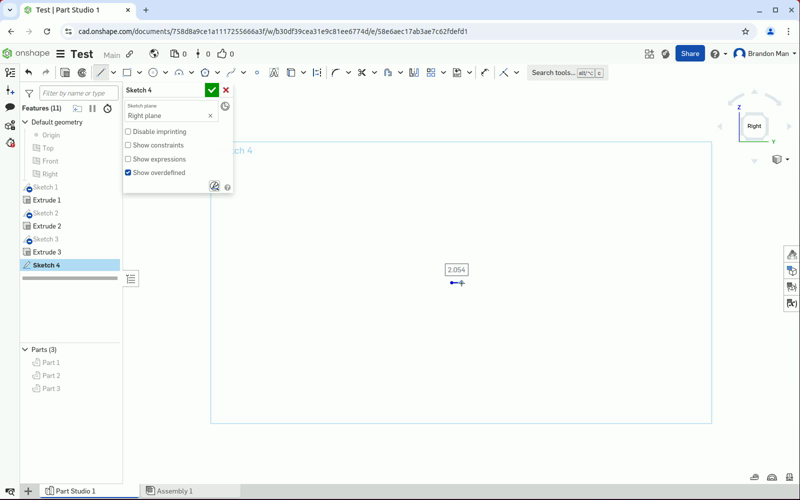
mouse_move(492, 282)
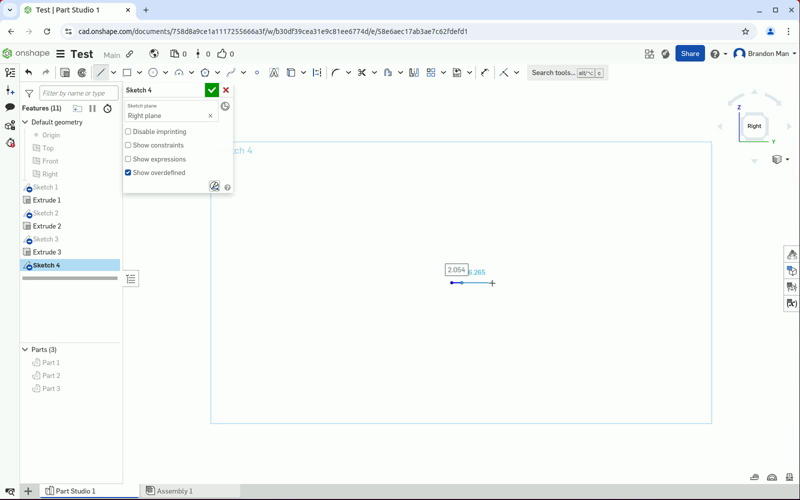
mouse_move(461, 280)
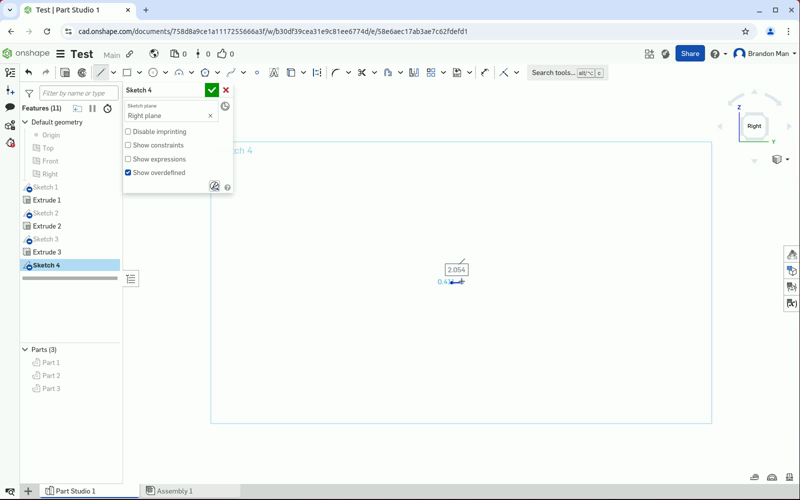
scroll(6)
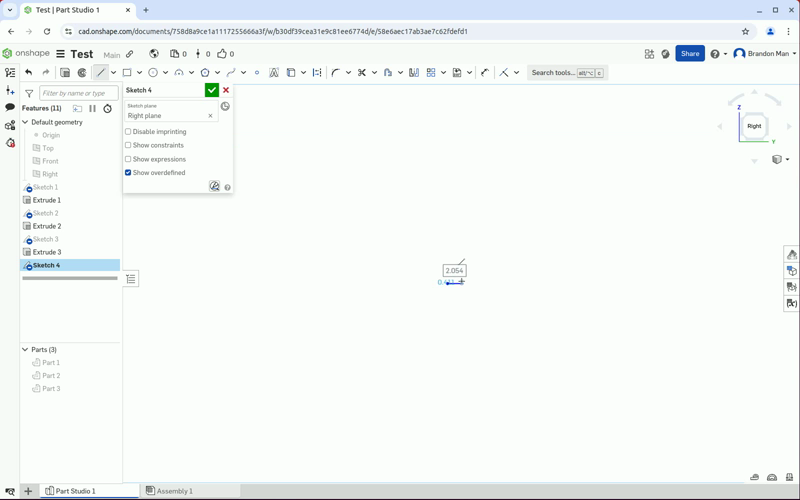
scroll(6)
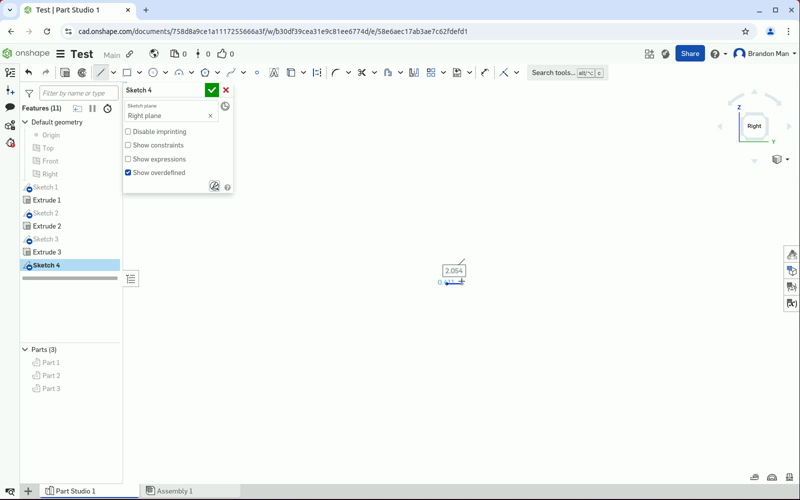
scroll(6)
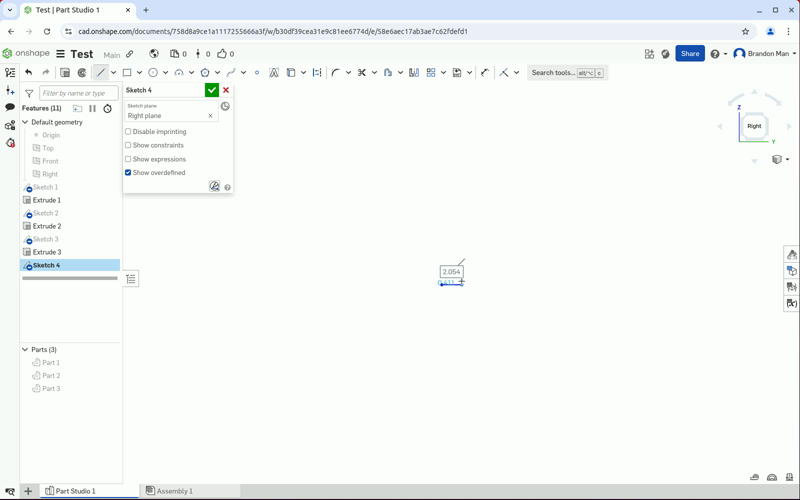
scroll(6)
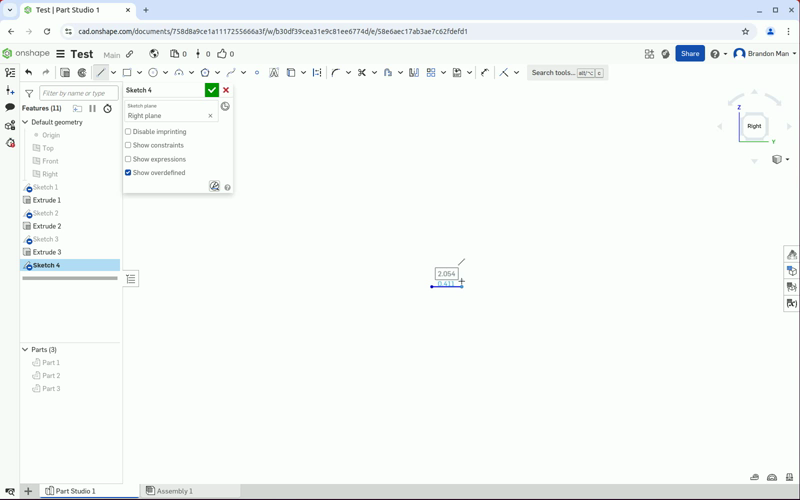
scroll(6)
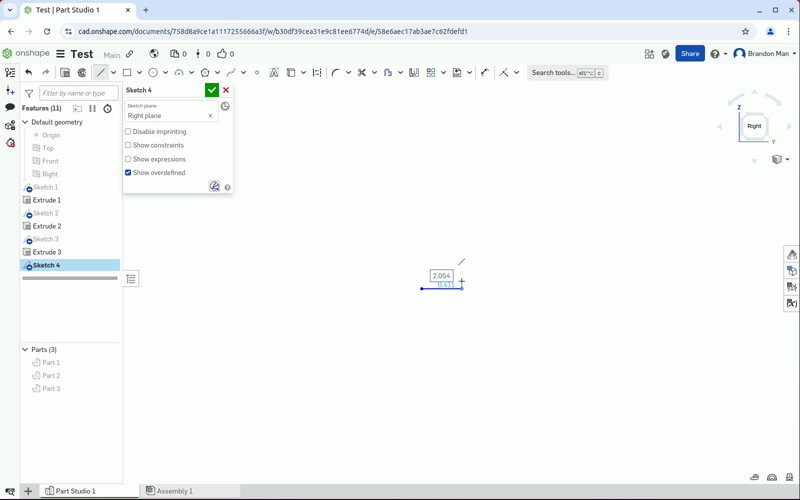
scroll(6)
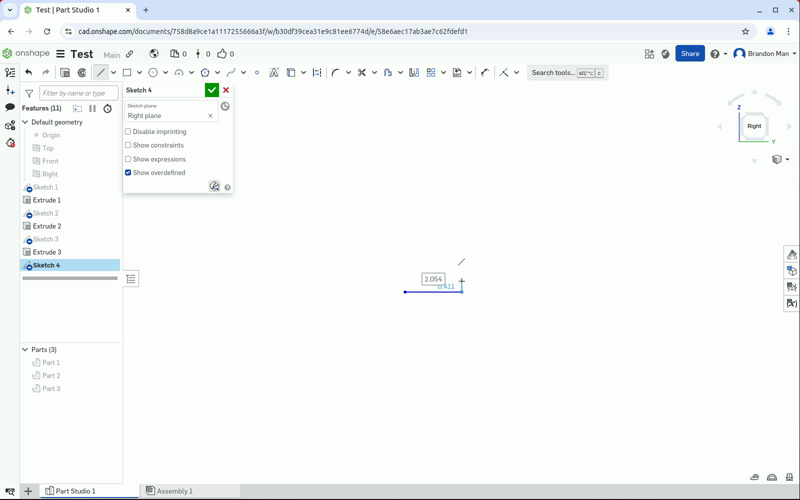
scroll(6)
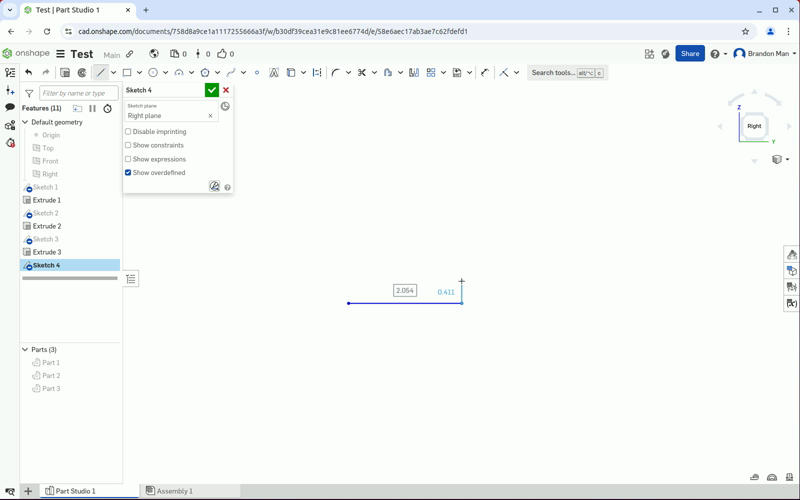
click(461, 280)
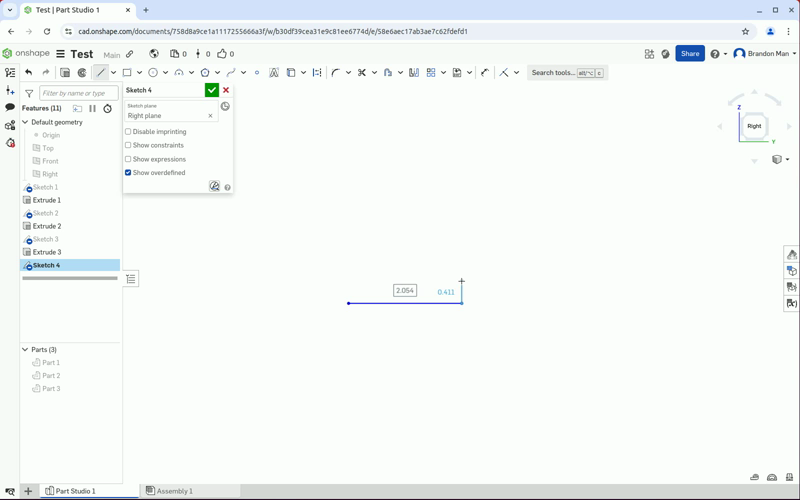
scroll(-6)
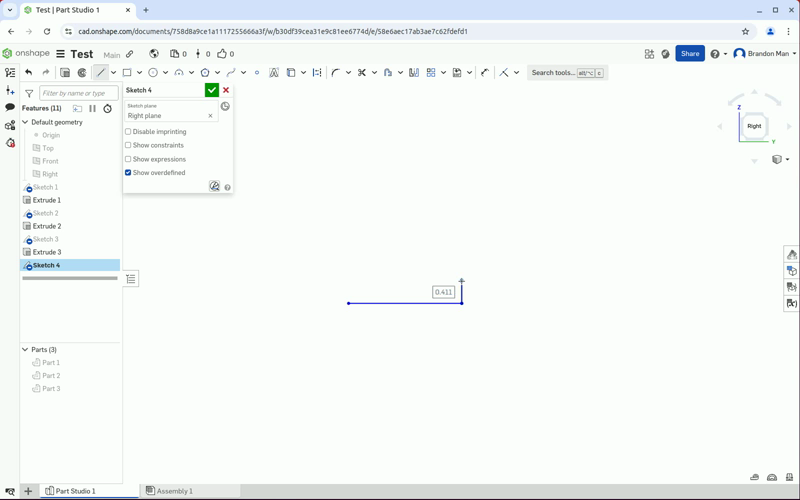
scroll(-6)
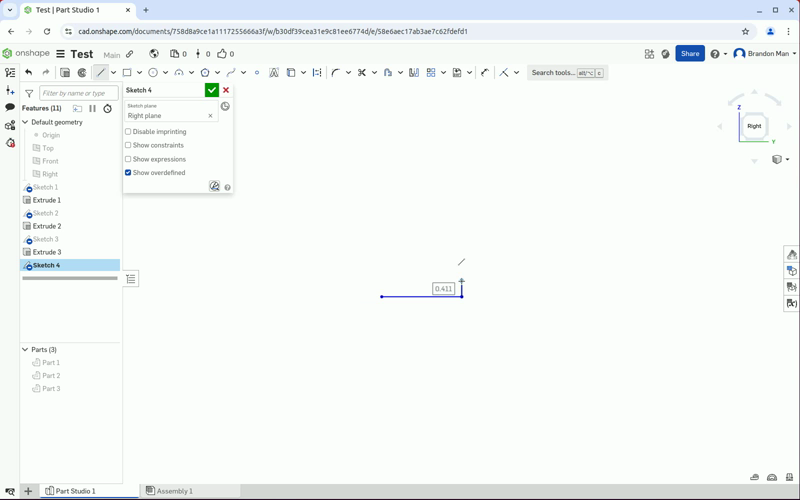
scroll(-6)
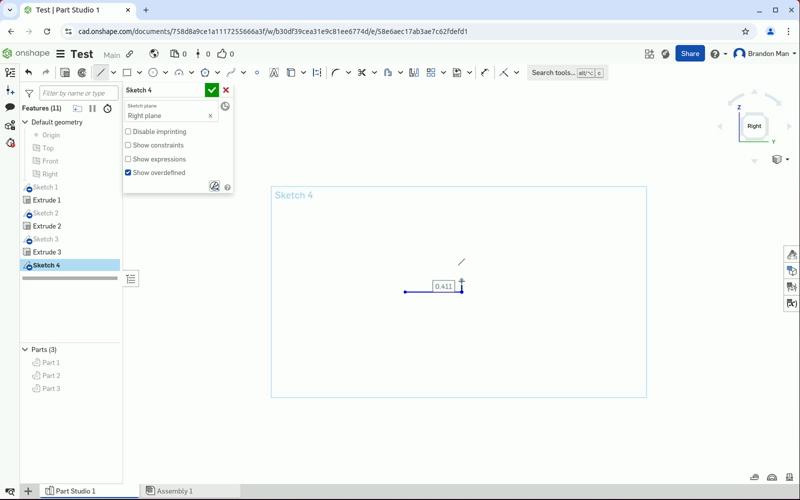
scroll(-6)
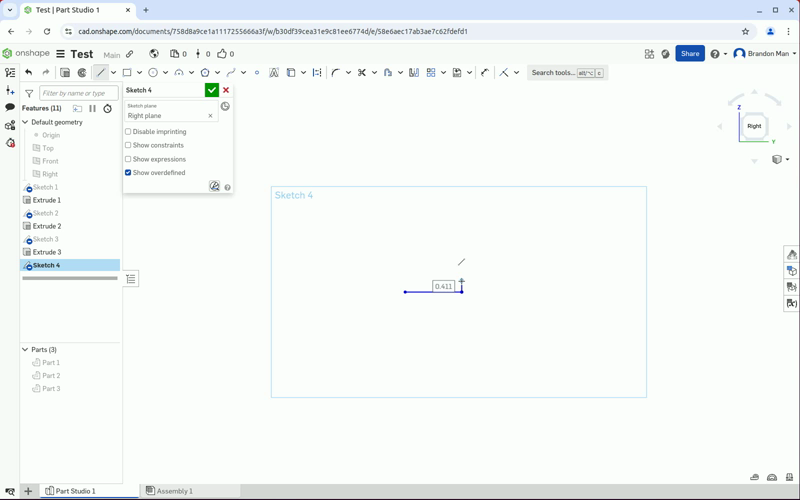
scroll(-6)
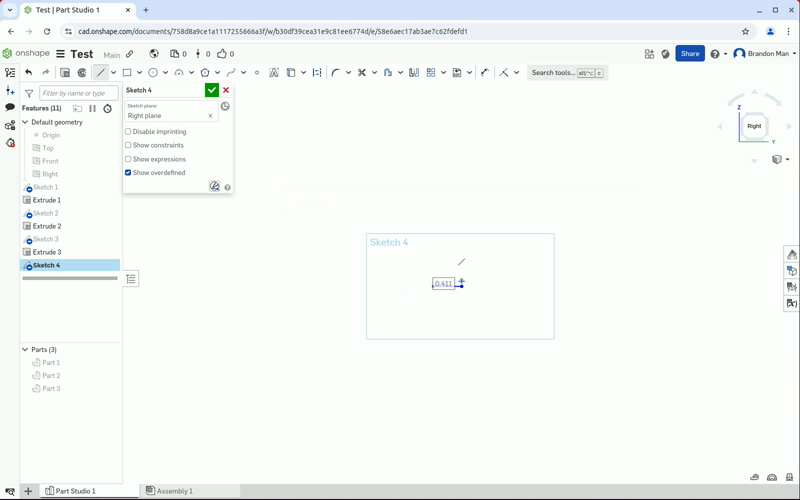
scroll(-6)
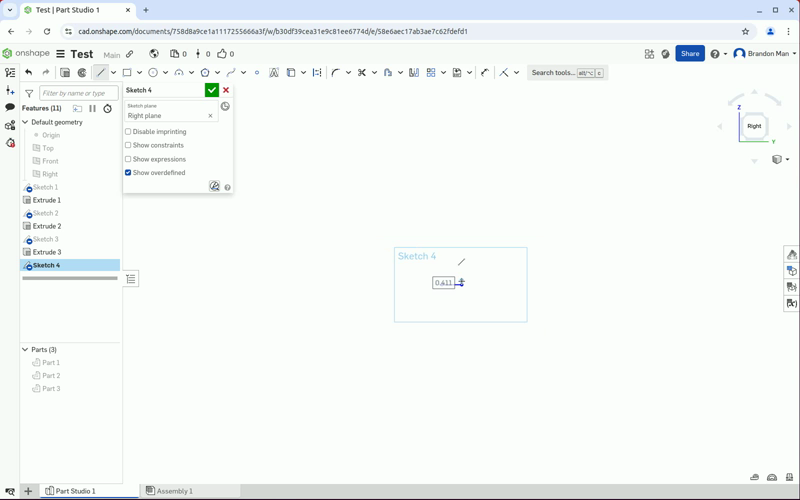
scroll(-6)
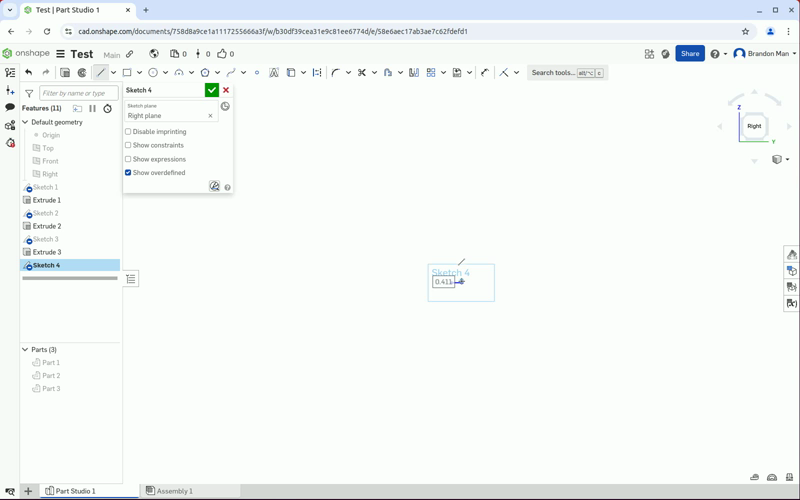
key_up(shift)
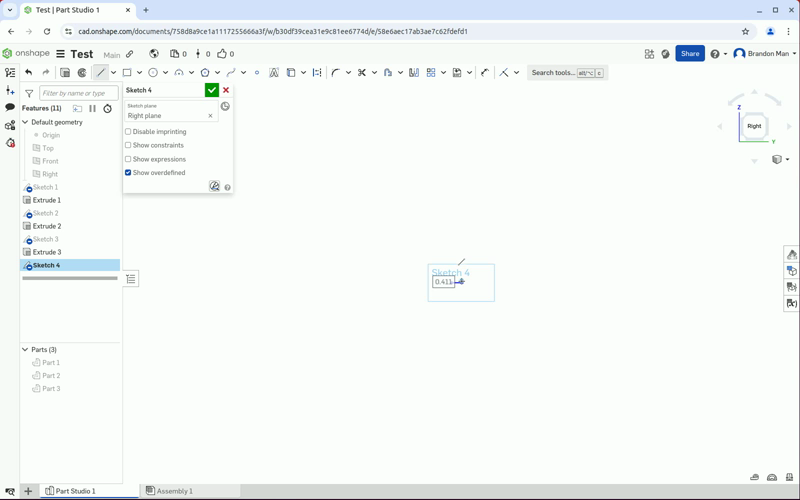
key_down(shift)
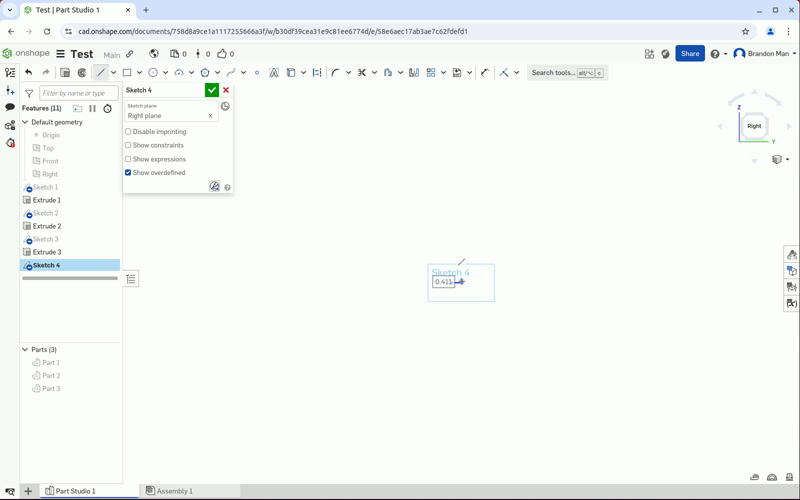
mouse_move(492, 280)
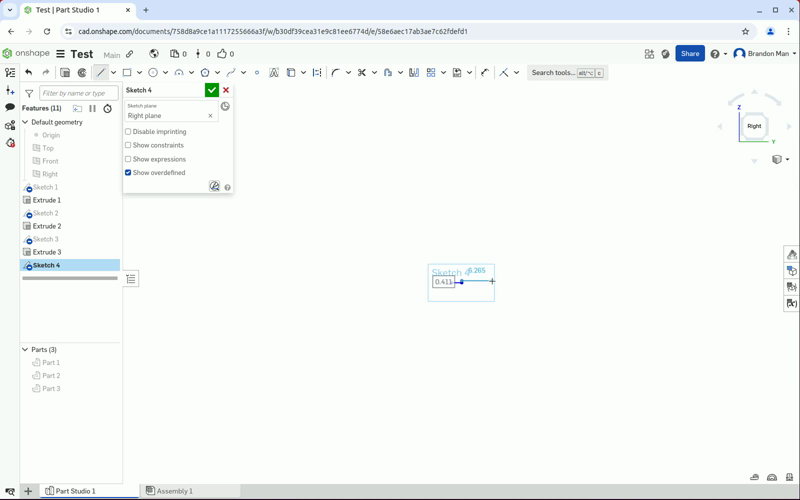
mouse_move(451, 280)
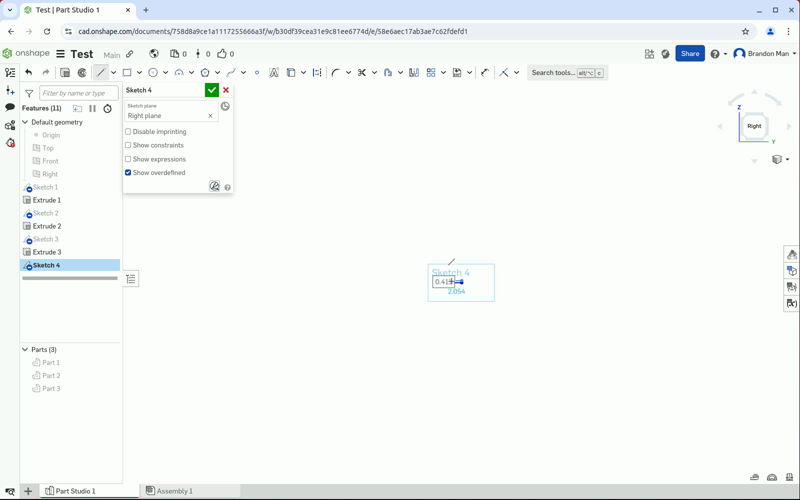
scroll(6)
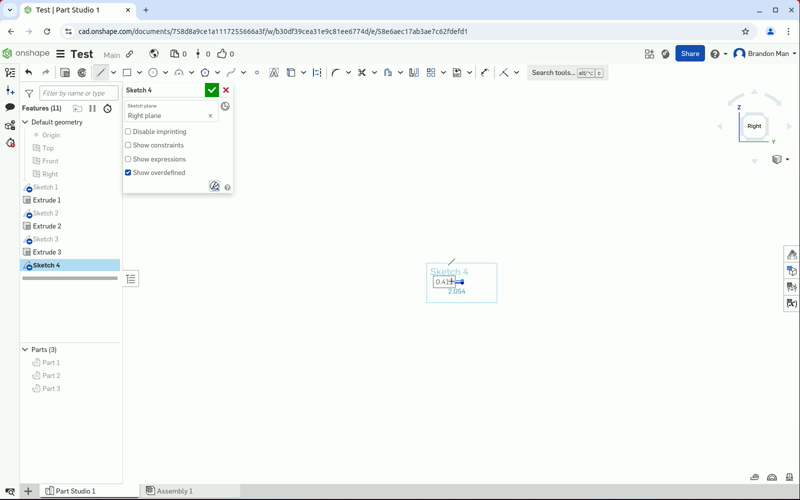
scroll(6)
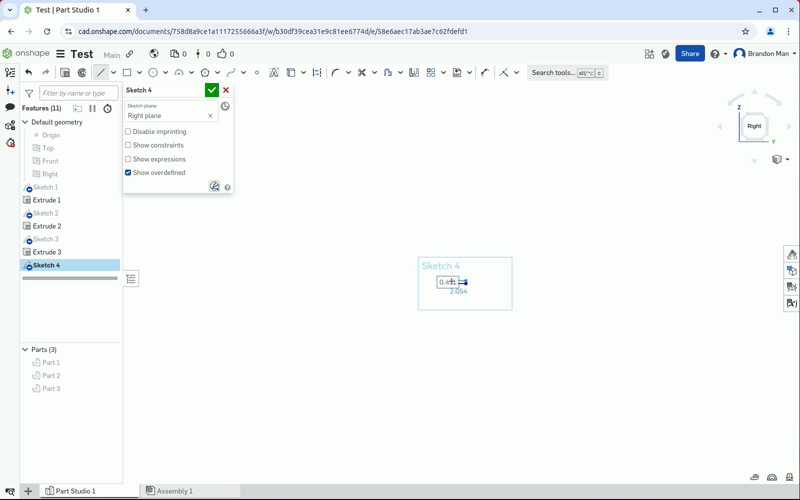
scroll(6)
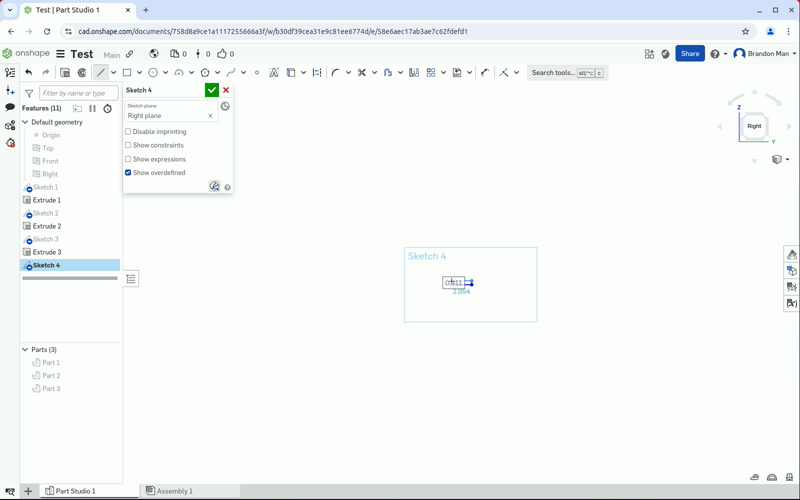
scroll(6)
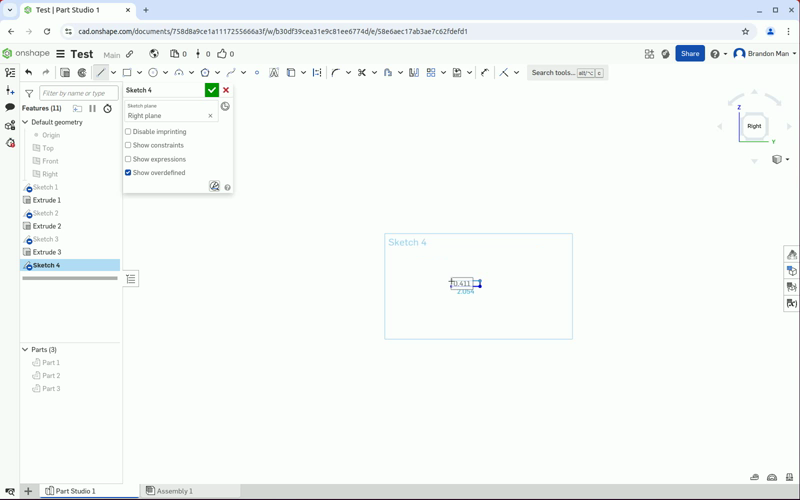
scroll(6)
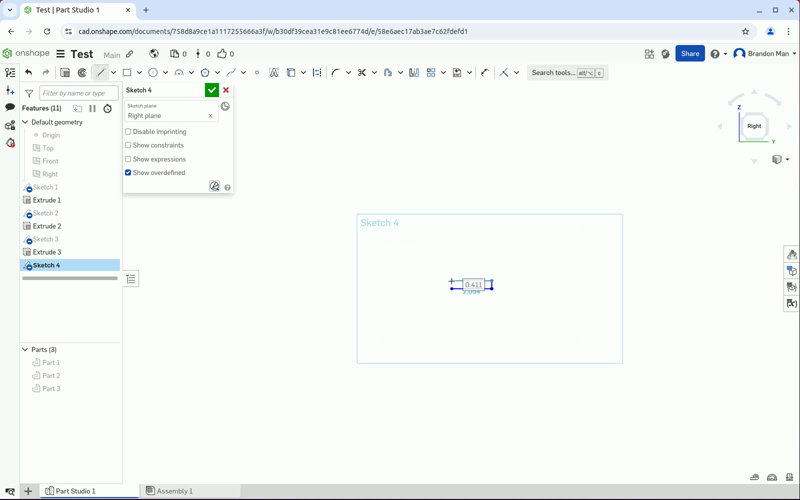
scroll(6)
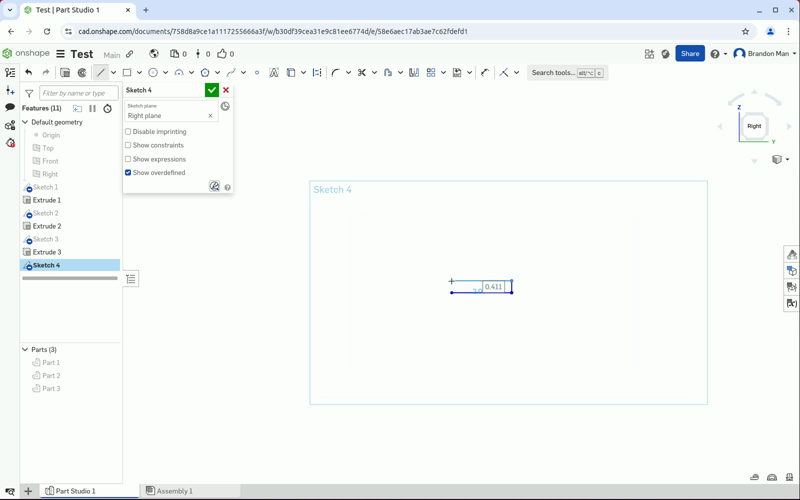
scroll(6)
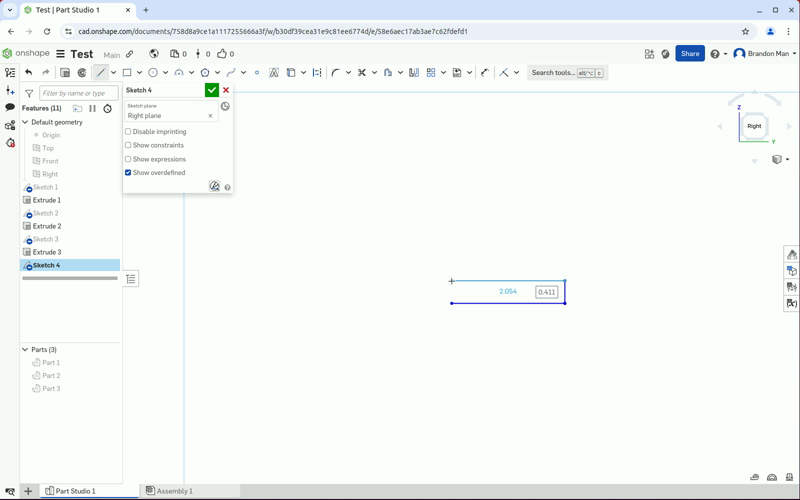
click(451, 280)
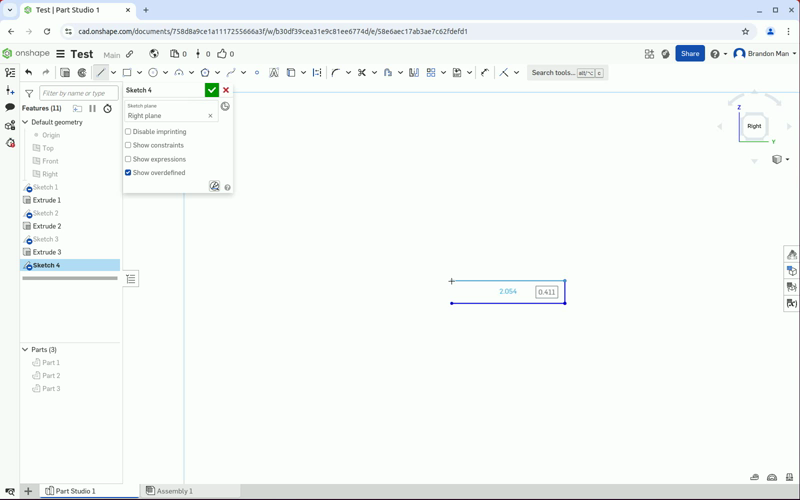
scroll(-6)
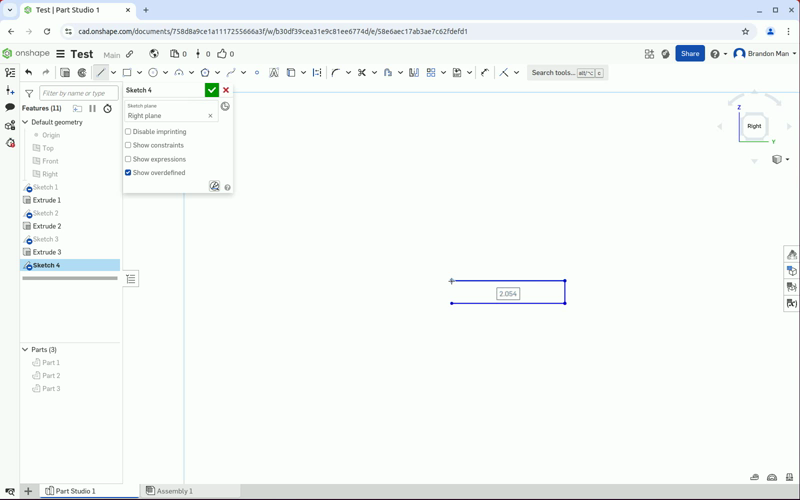
scroll(-6)
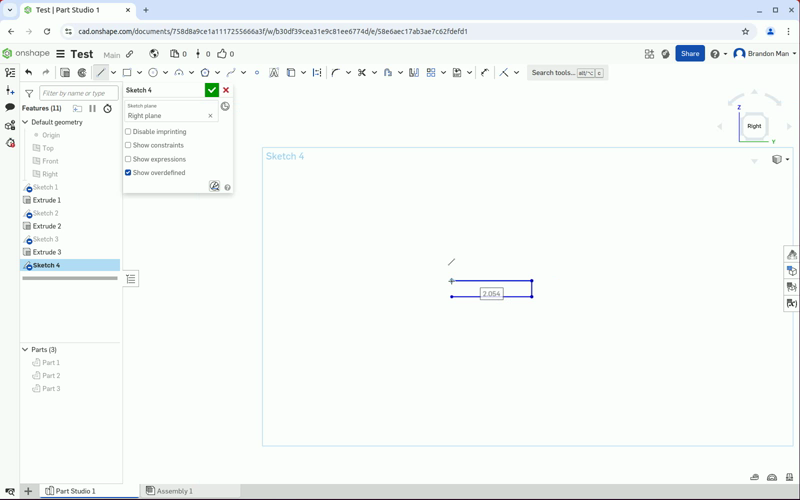
scroll(-6)
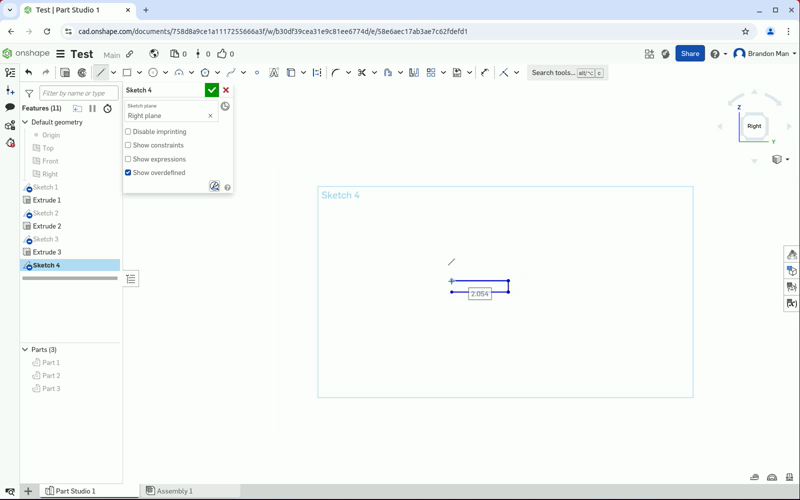
scroll(-6)
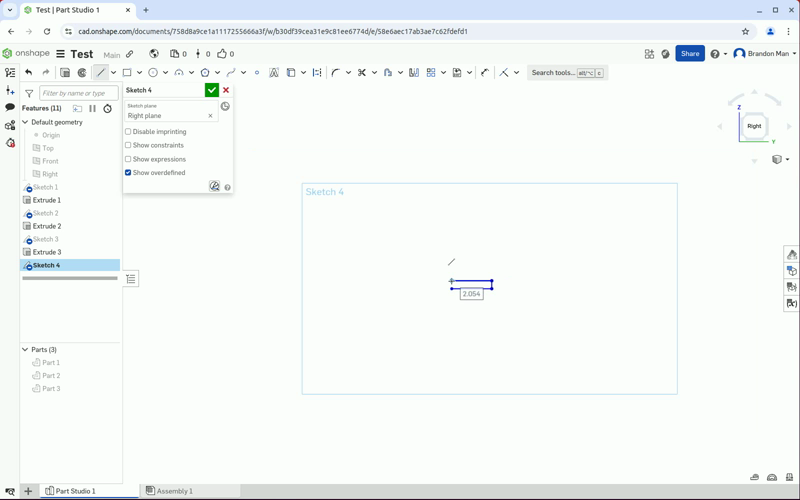
scroll(-6)
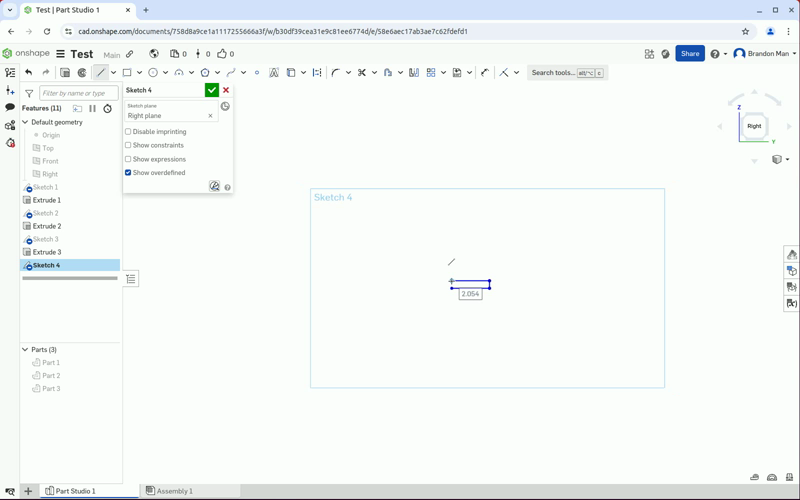
scroll(-6)
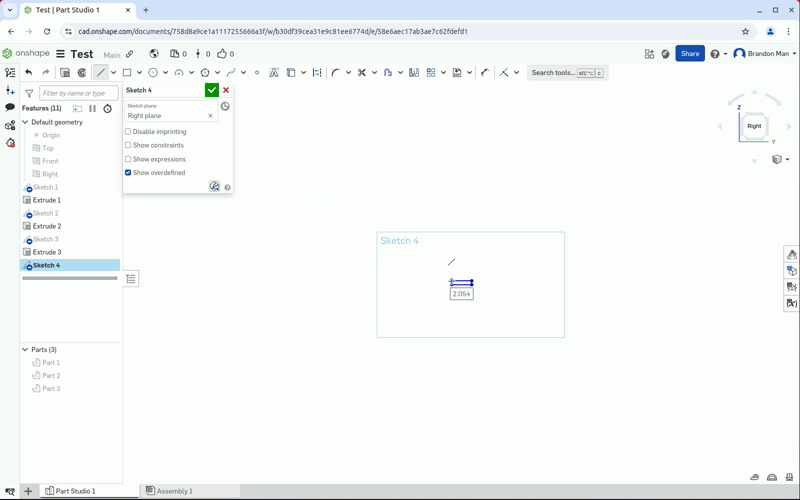
scroll(-6)
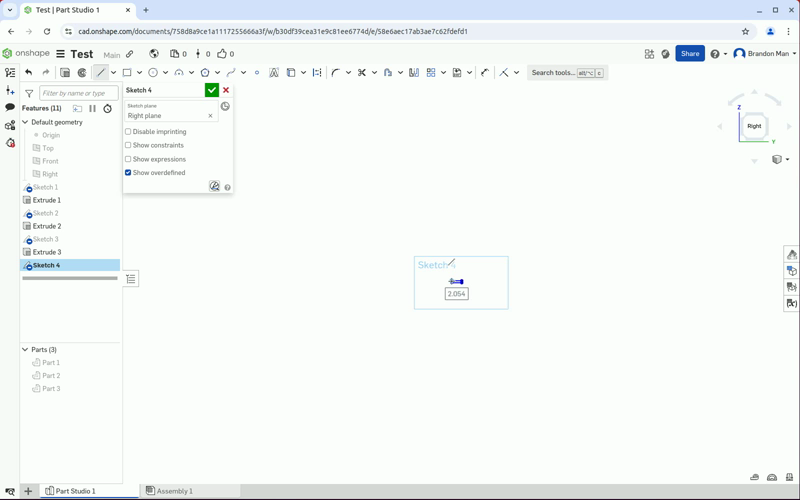
key_up(shift)
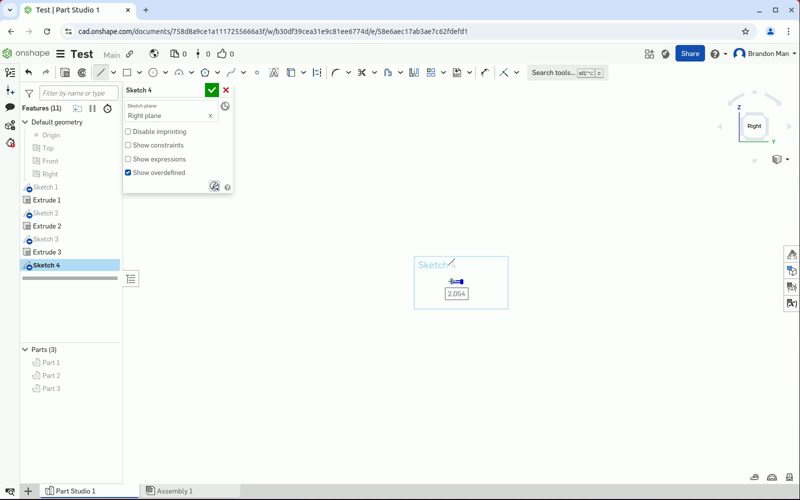
mouse_move(481, 280)
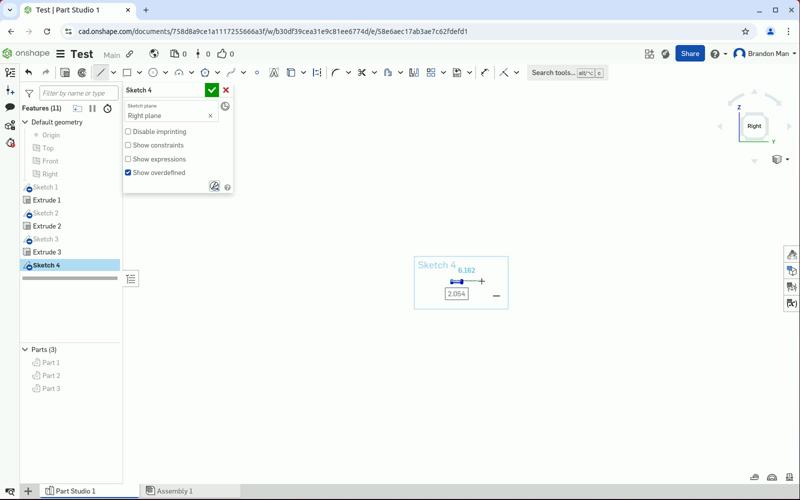
key_down(shift)
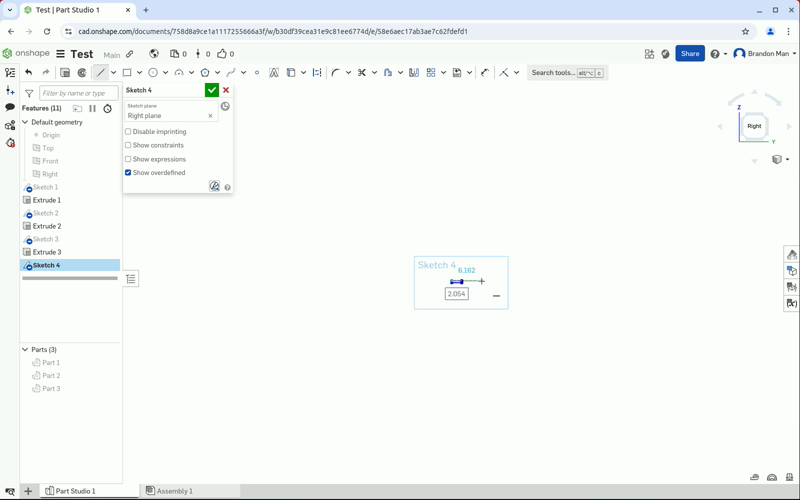
mouse_move(451, 282)
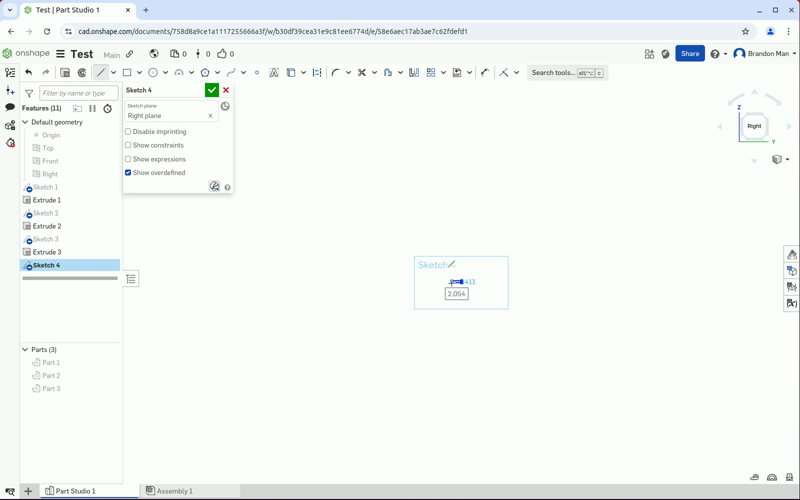
scroll(6)
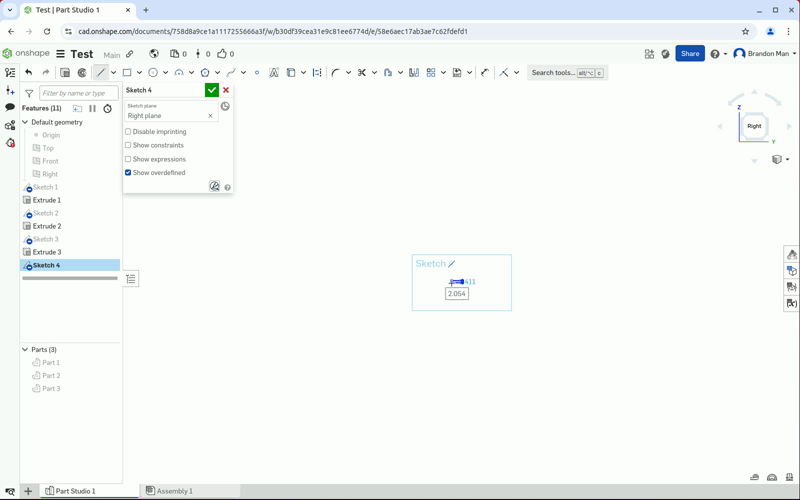
scroll(6)
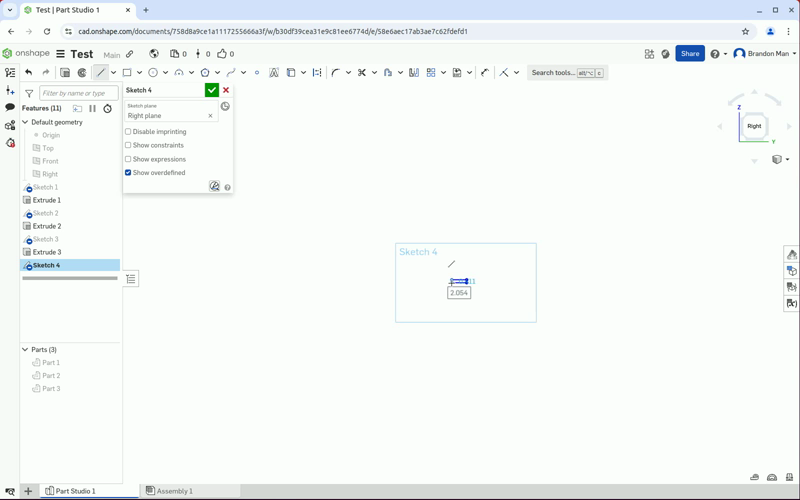
scroll(6)
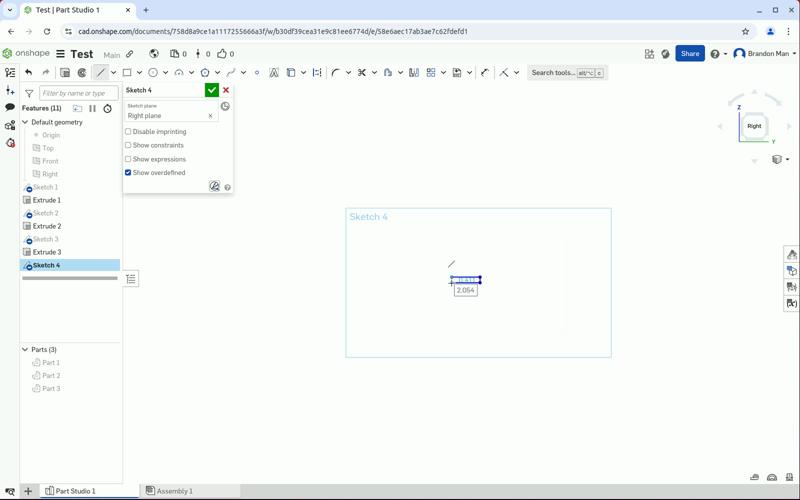
scroll(6)
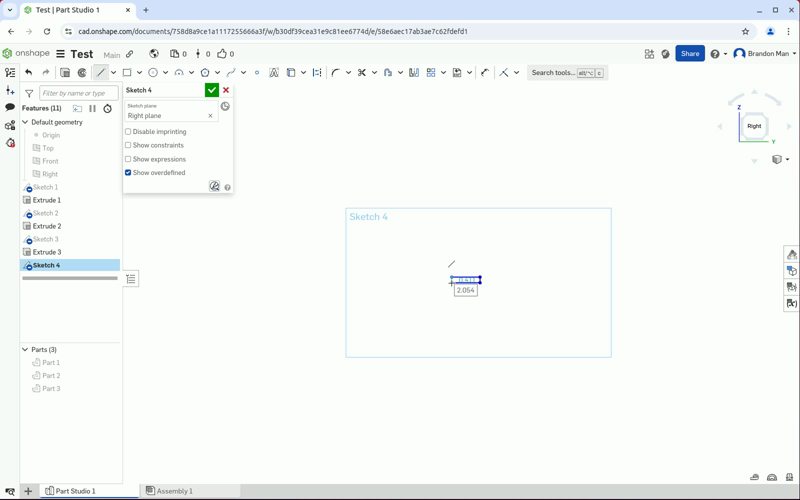
scroll(6)
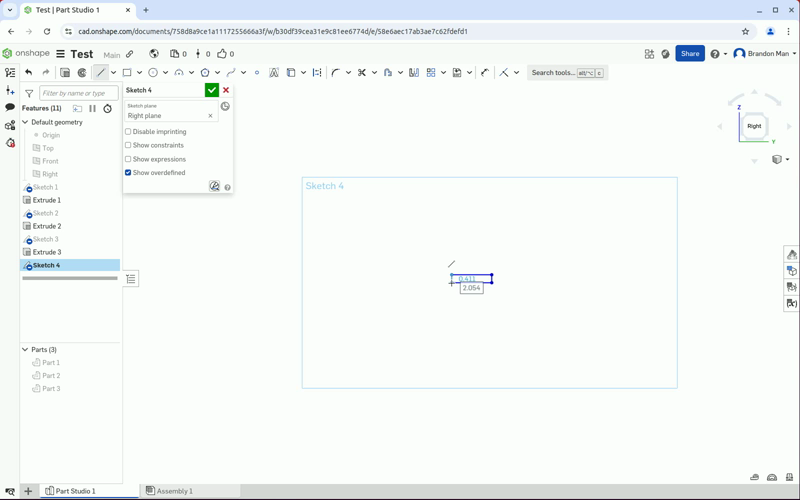
scroll(6)
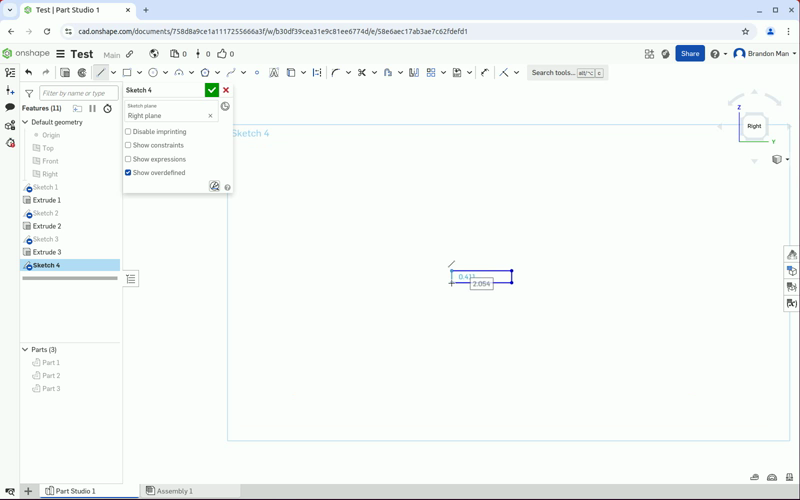
scroll(6)
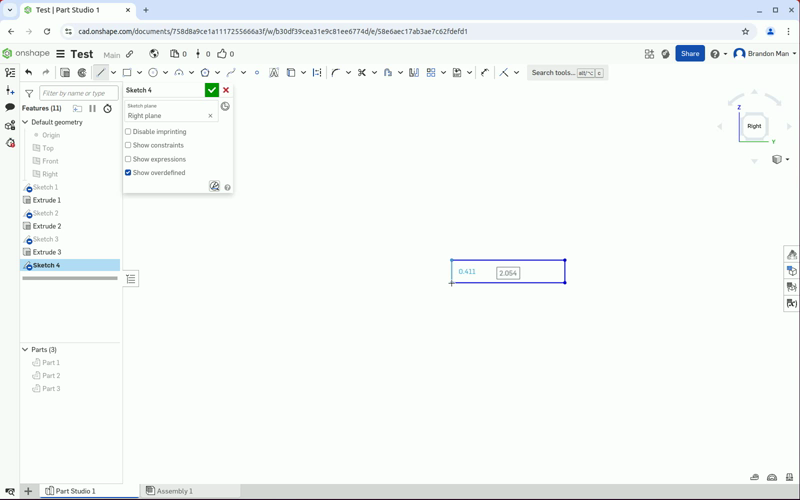
key_up(shift)
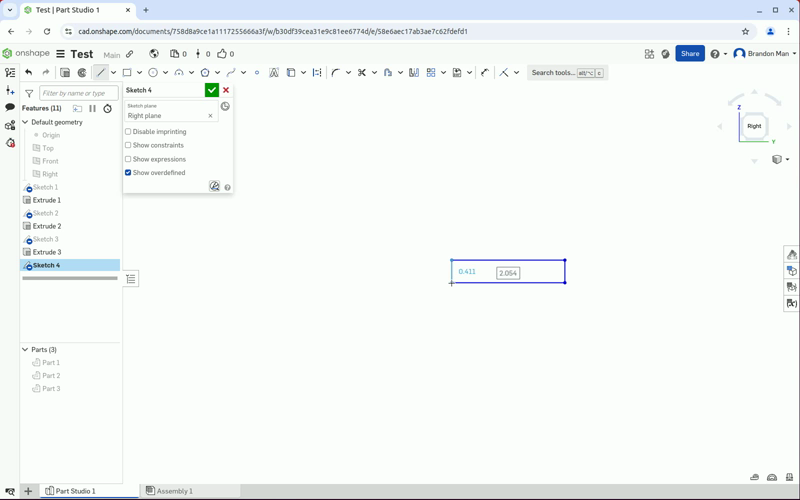
click(451, 282)
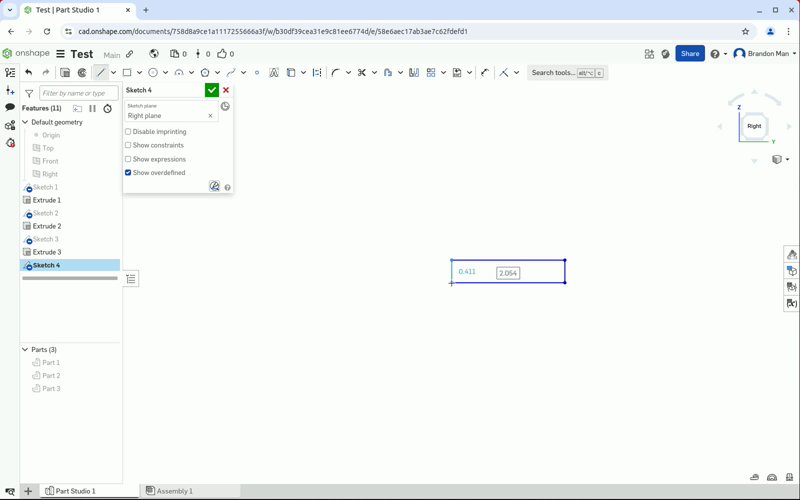
scroll(-6)
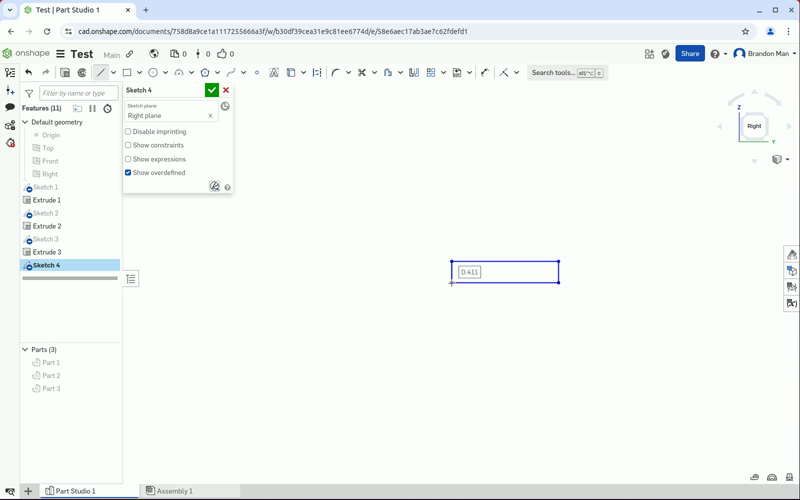
scroll(-6)
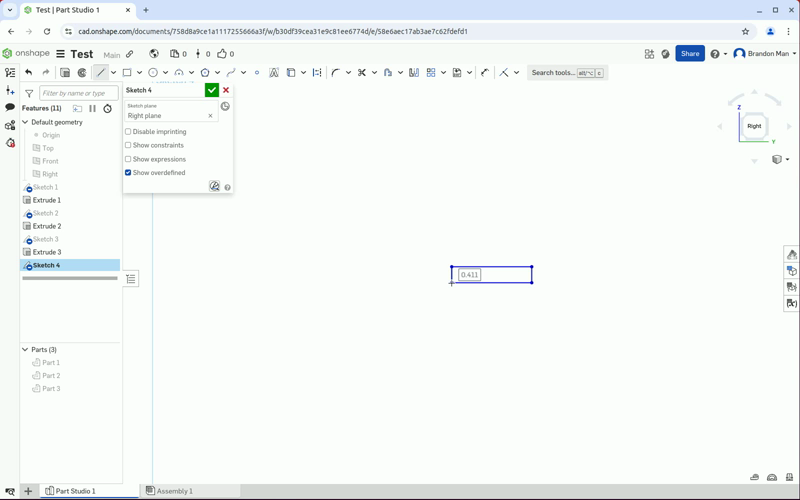
scroll(-6)
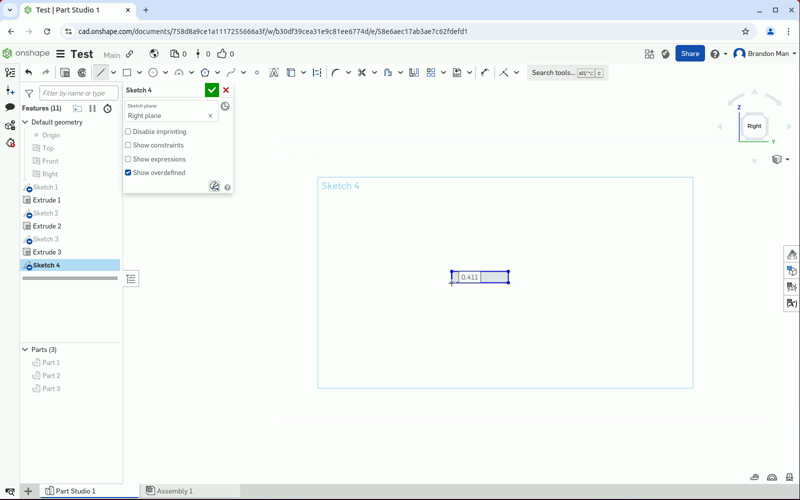
scroll(-6)
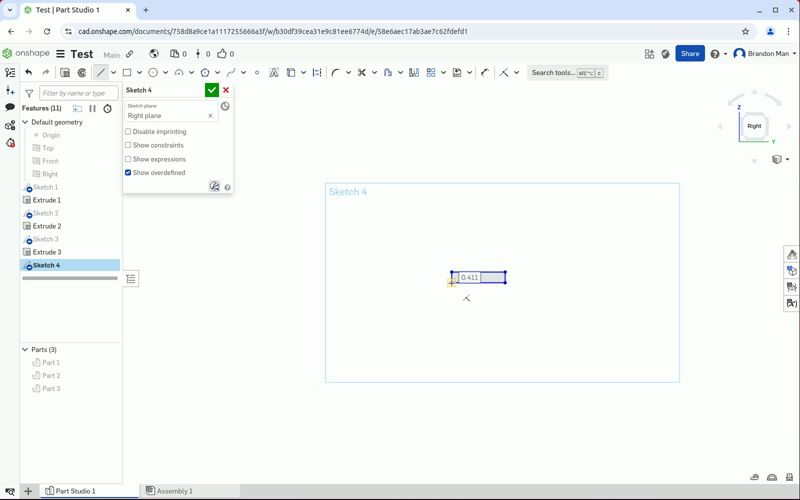
scroll(-6)
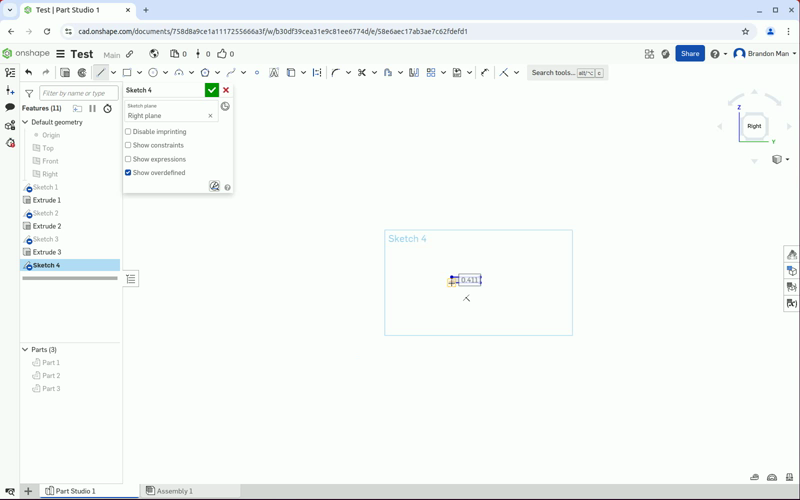
scroll(-6)
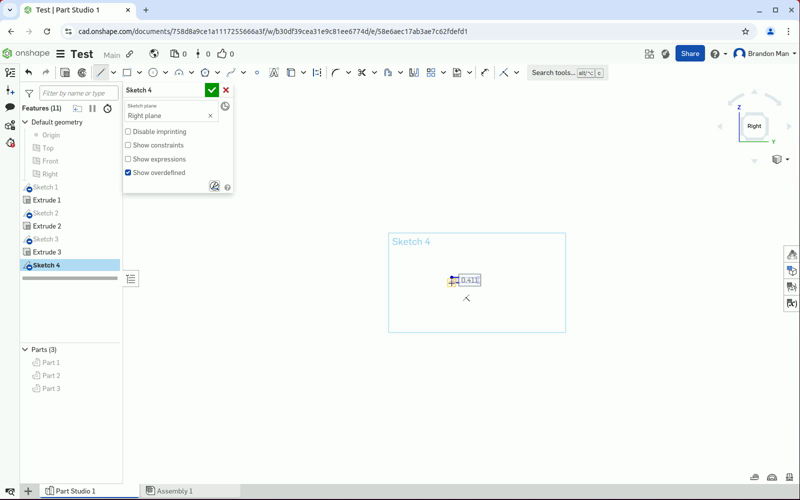
scroll(-6)
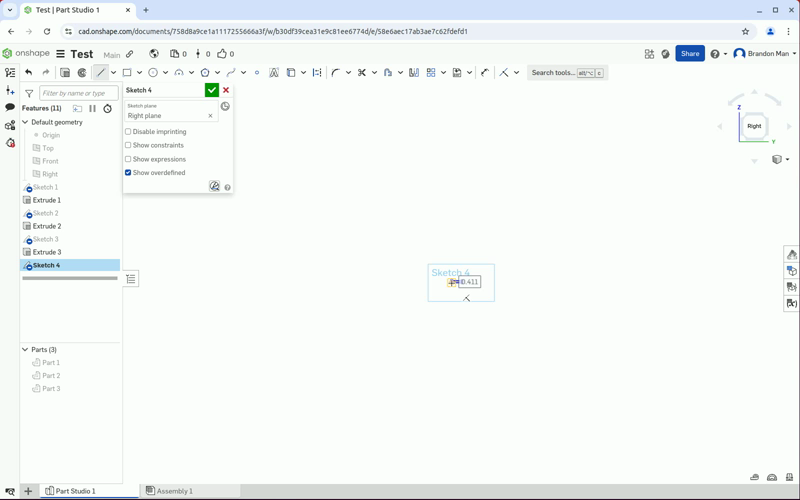
key(esc)
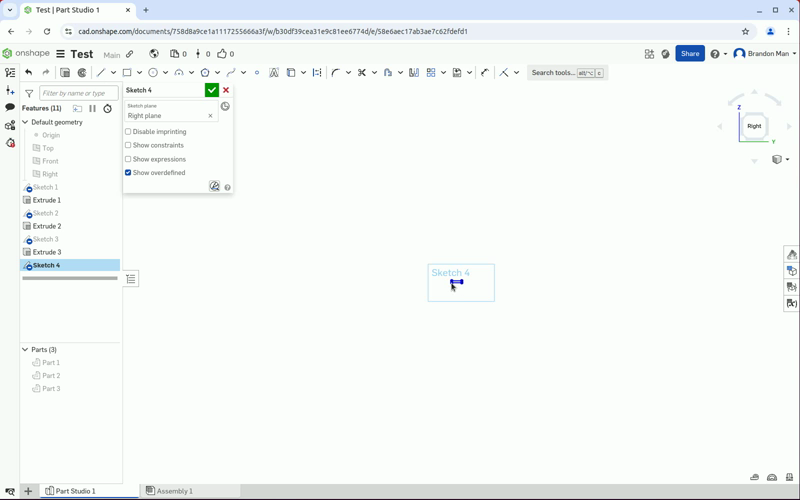
mouse_move(452, 280)
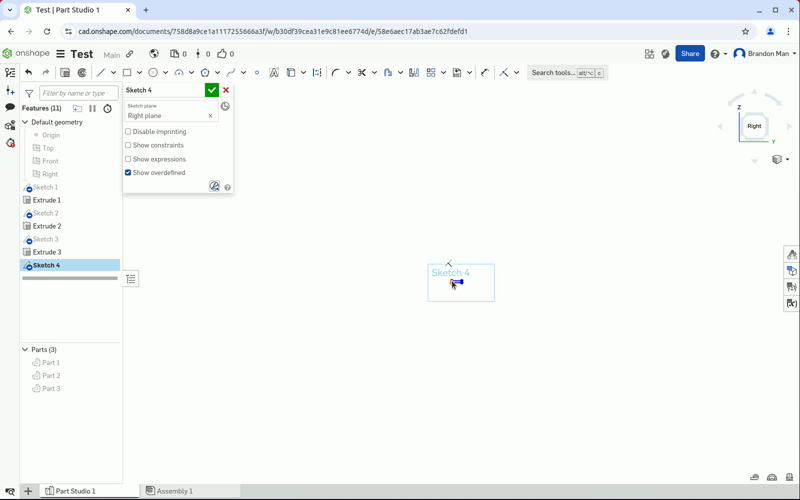
scroll(6)
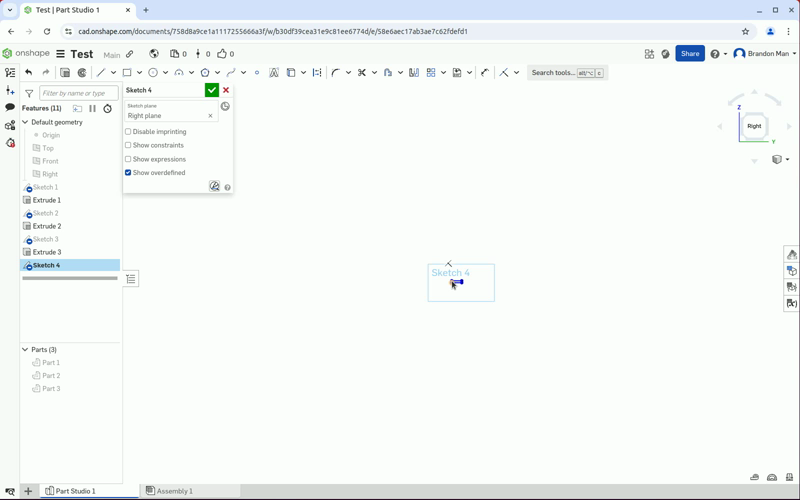
scroll(6)
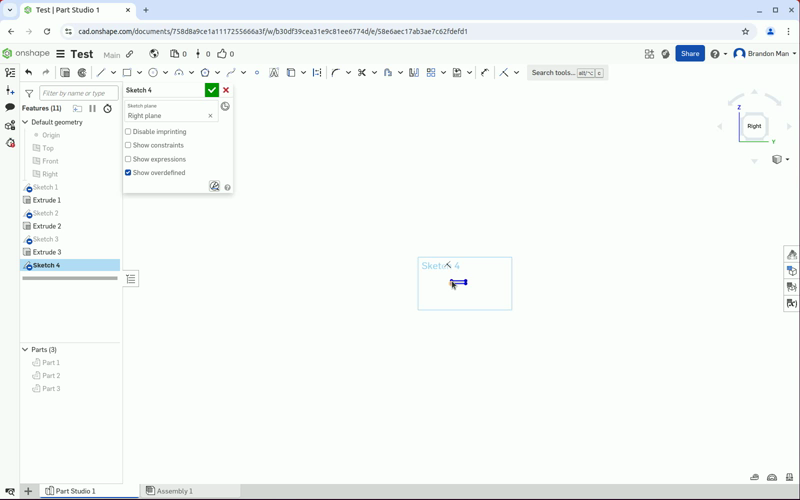
scroll(6)
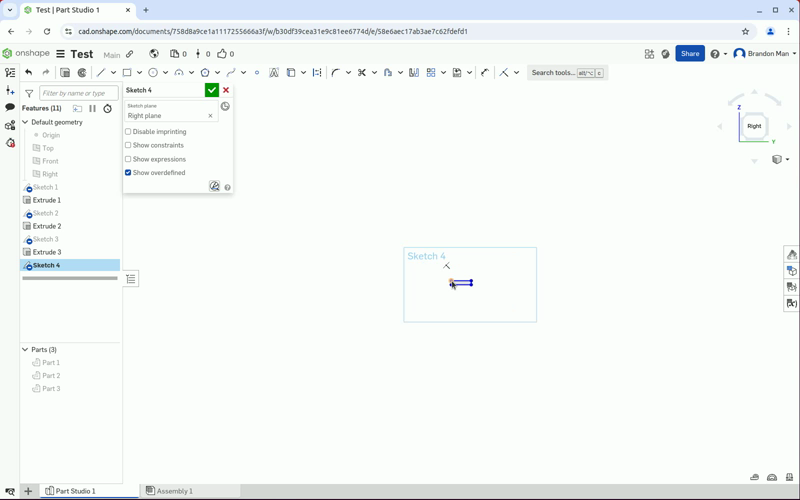
scroll(6)
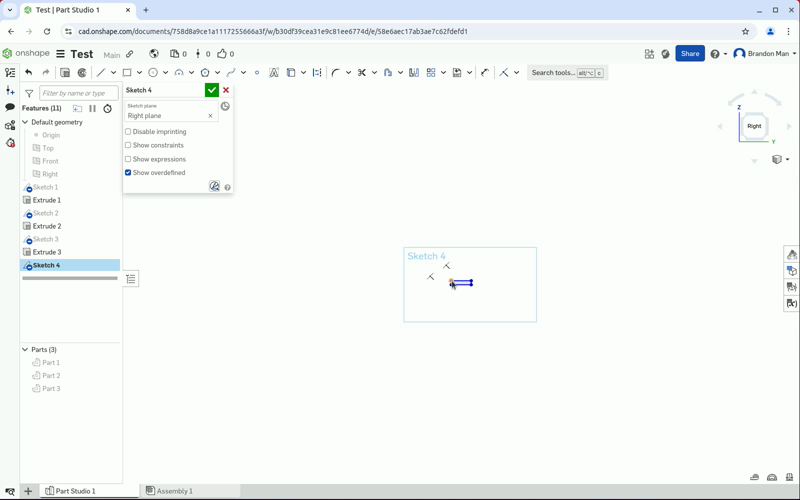
scroll(6)
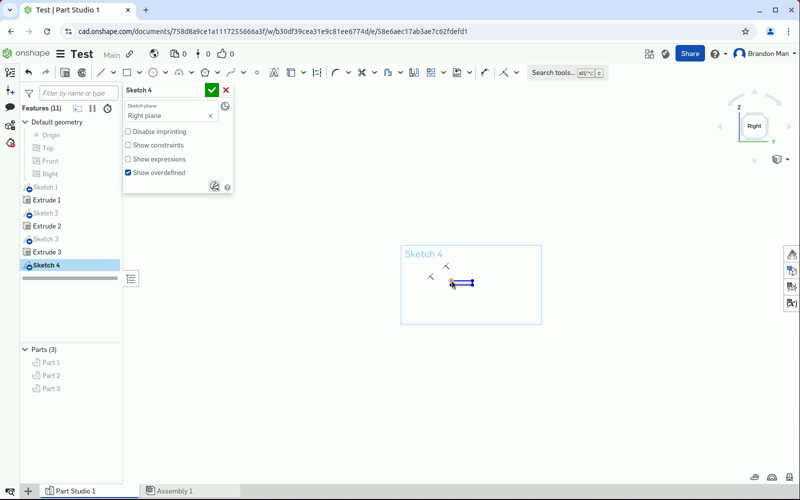
scroll(6)
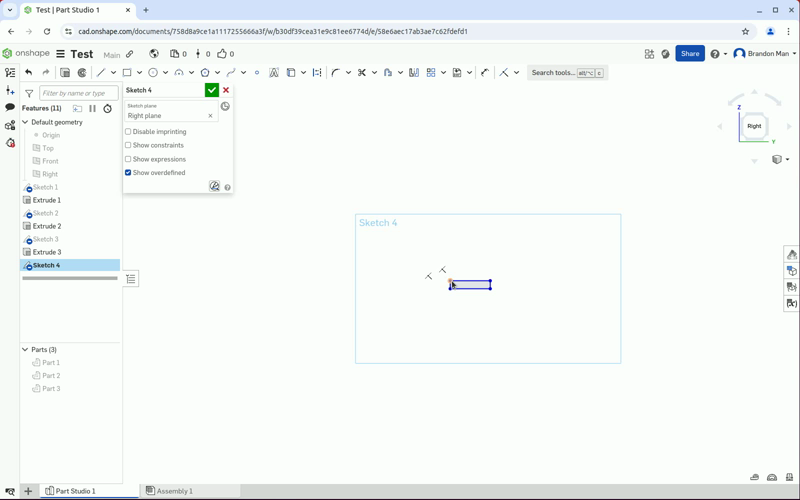
scroll(6)
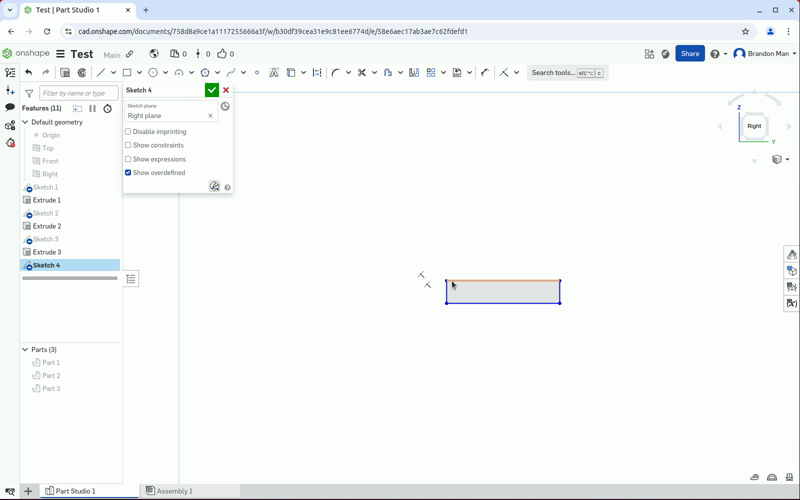
click(452, 280)
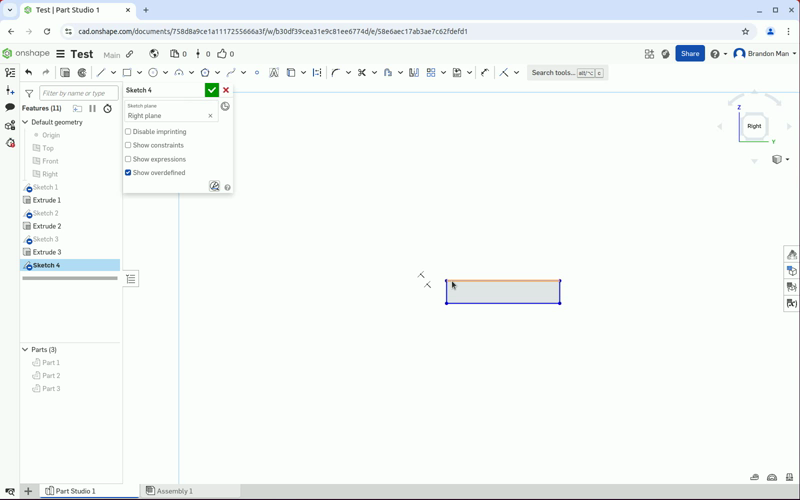
scroll(-6)
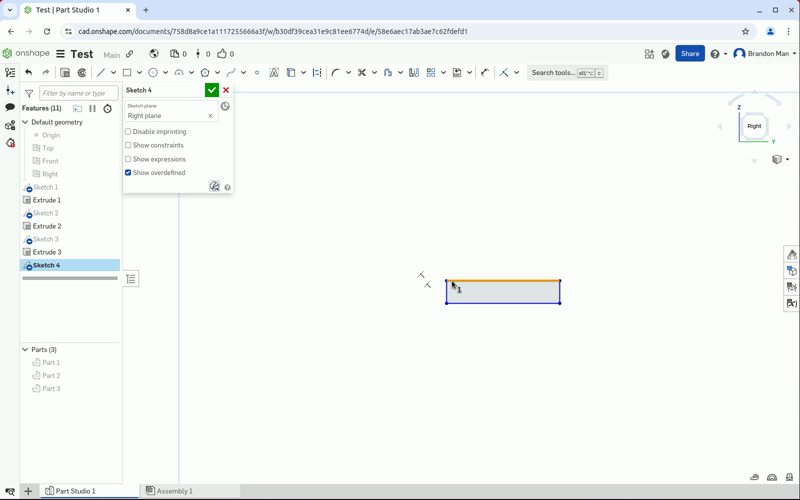
scroll(-6)
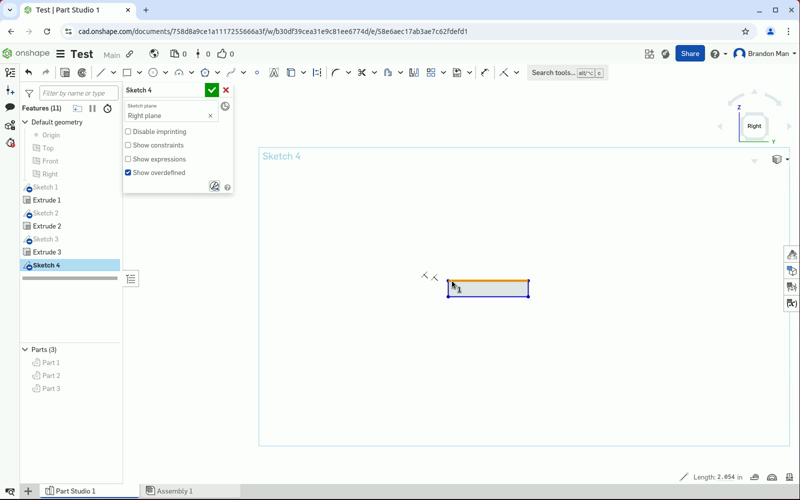
scroll(-6)
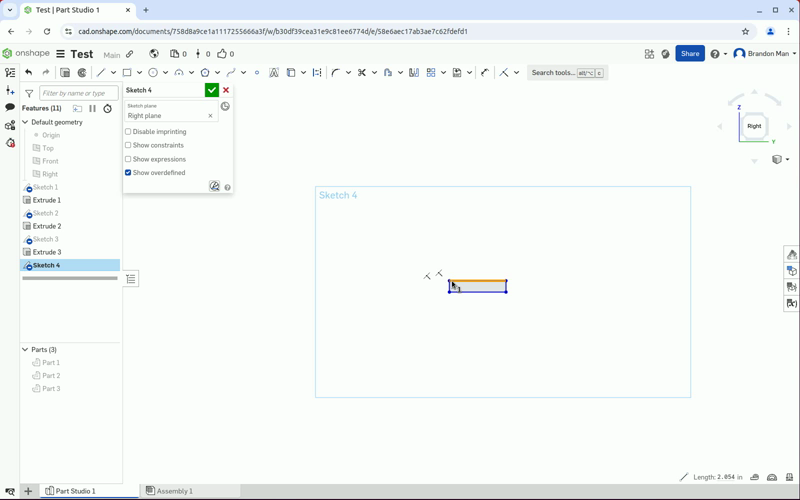
scroll(-6)
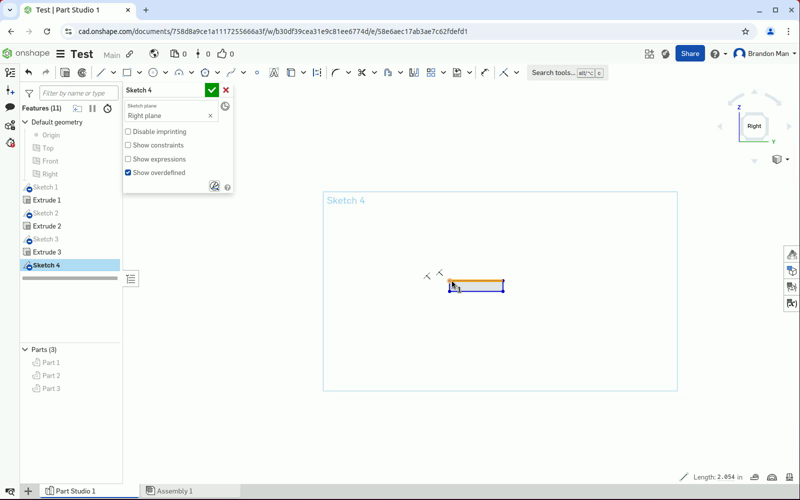
scroll(-6)
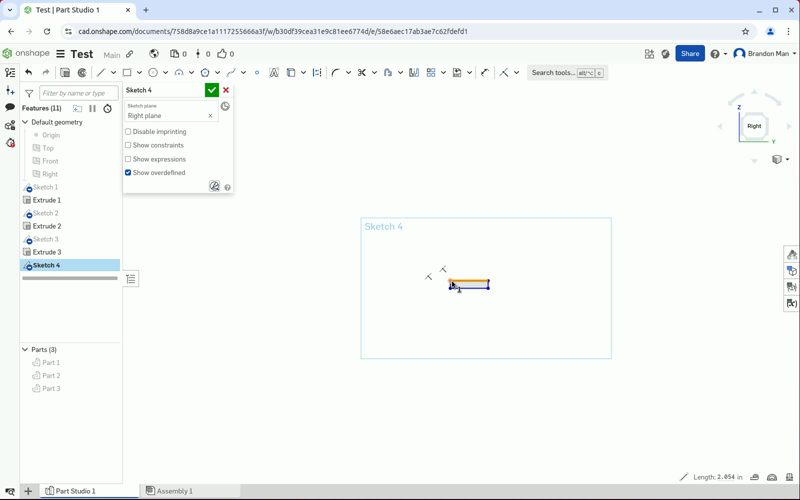
scroll(-6)
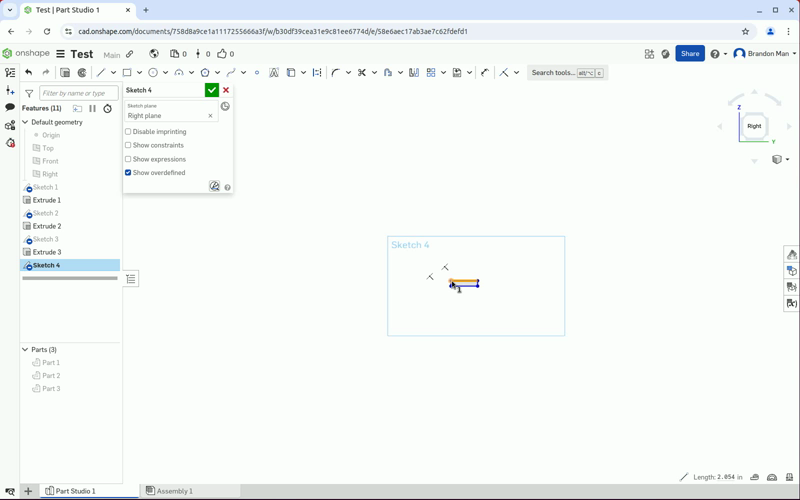
scroll(-6)
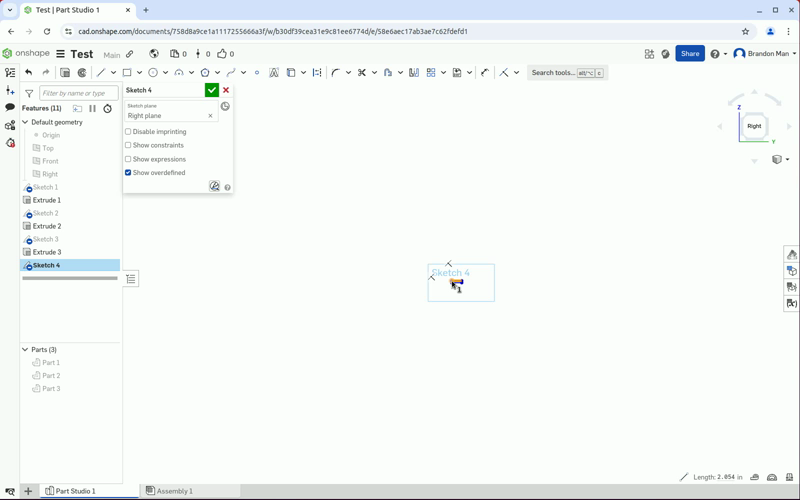
mouse_move(73, 352)
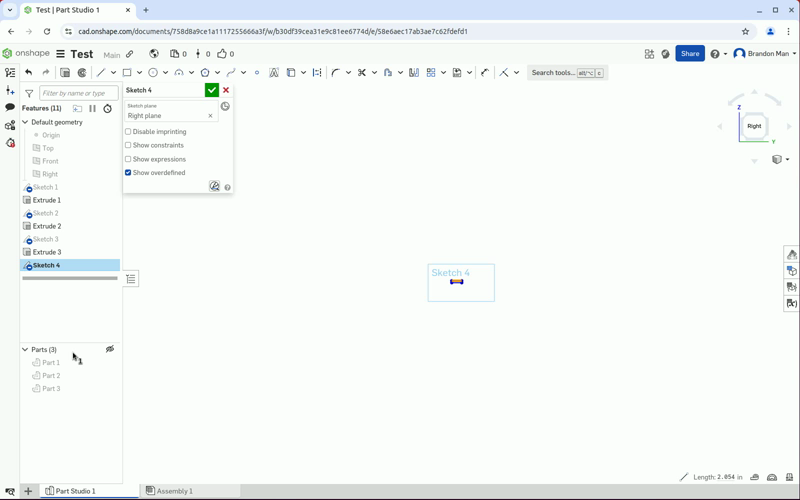
key(shift+y)
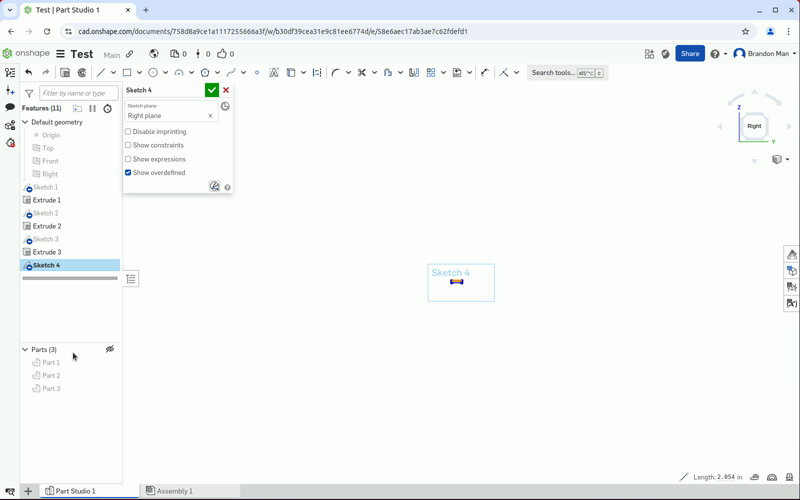
key(shift+e)
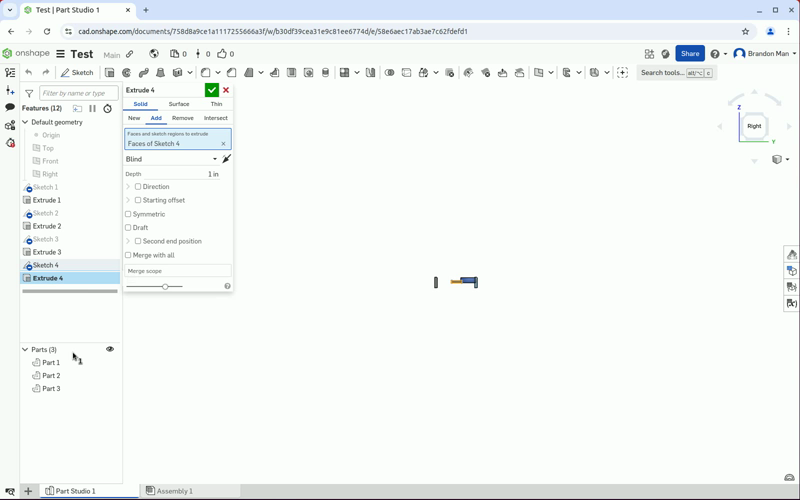
mouse_move(143, 106)
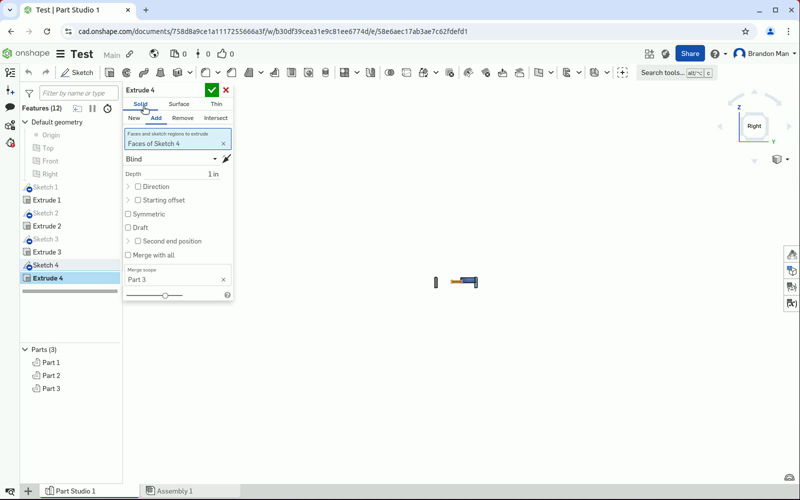
click(143, 106)
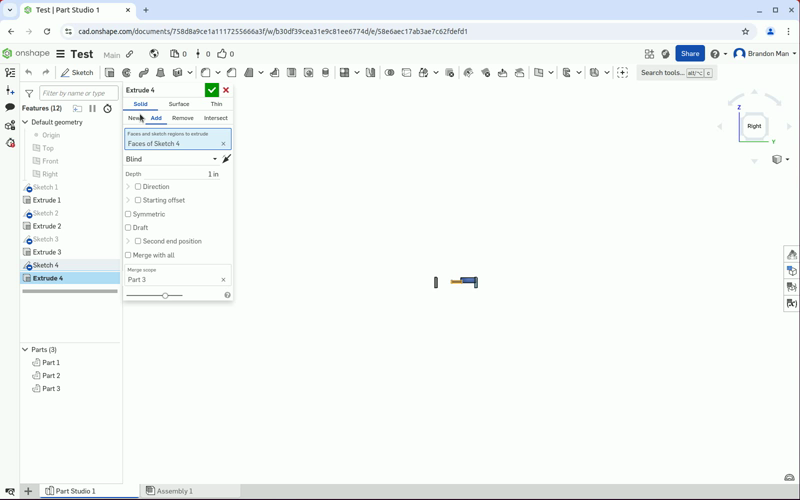
mouse_move(137, 120)
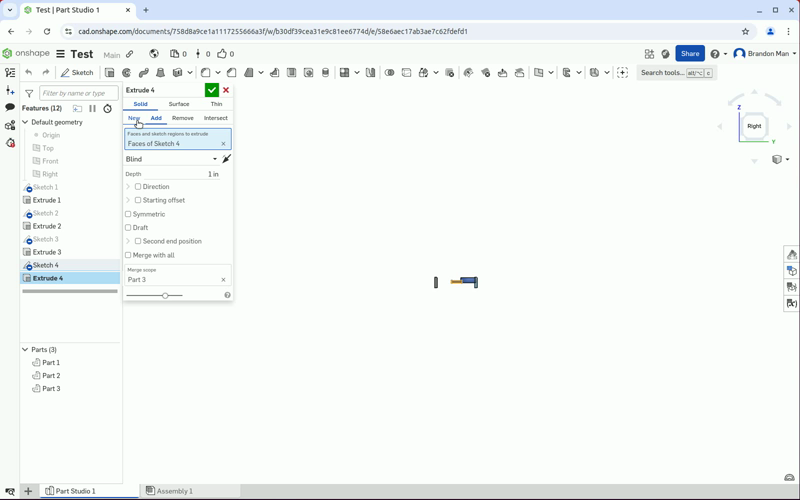
click(137, 120)
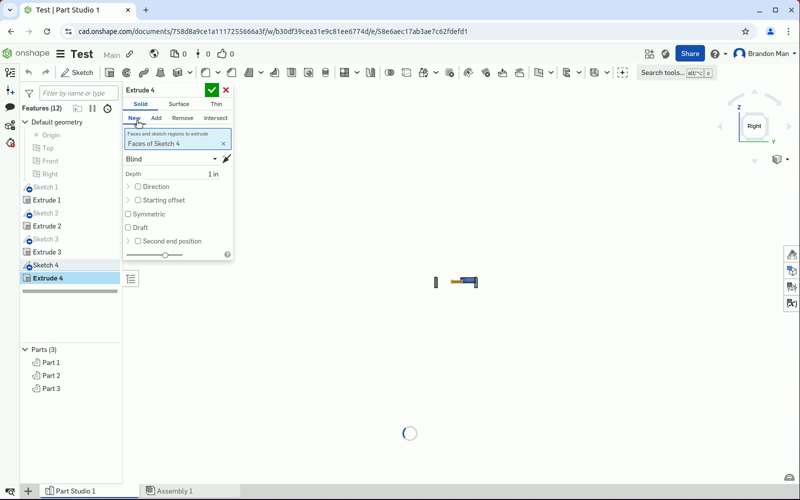
key(tab, 4)
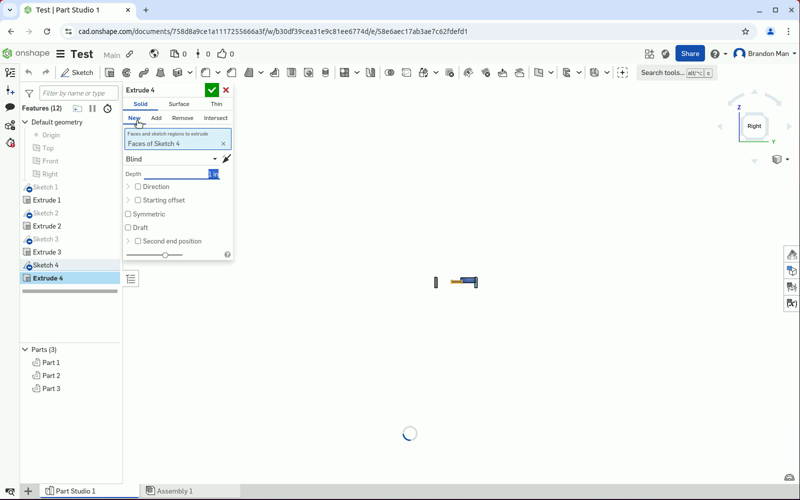
text(23.108)
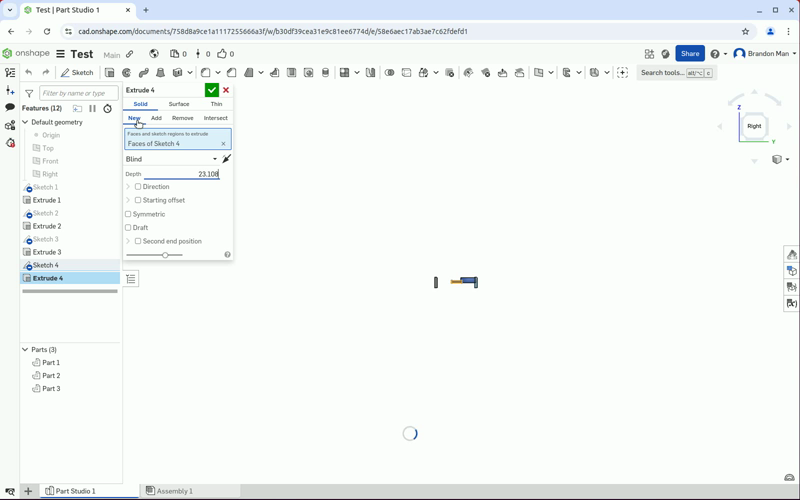
key(enter)
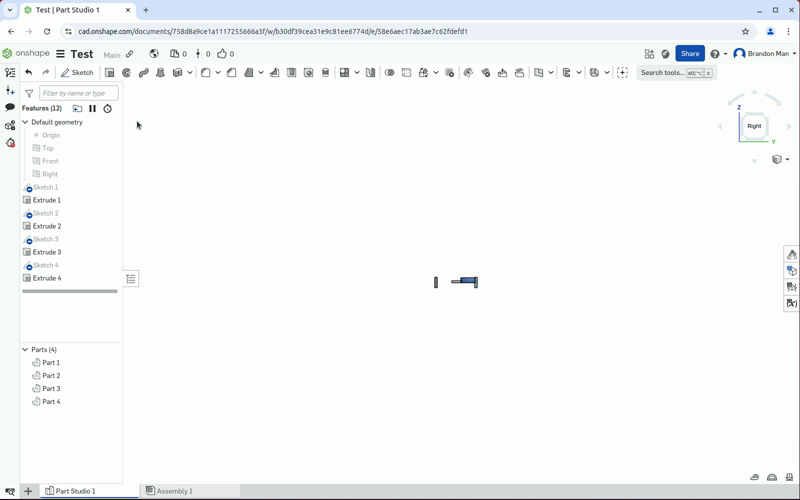
key(shift+h)
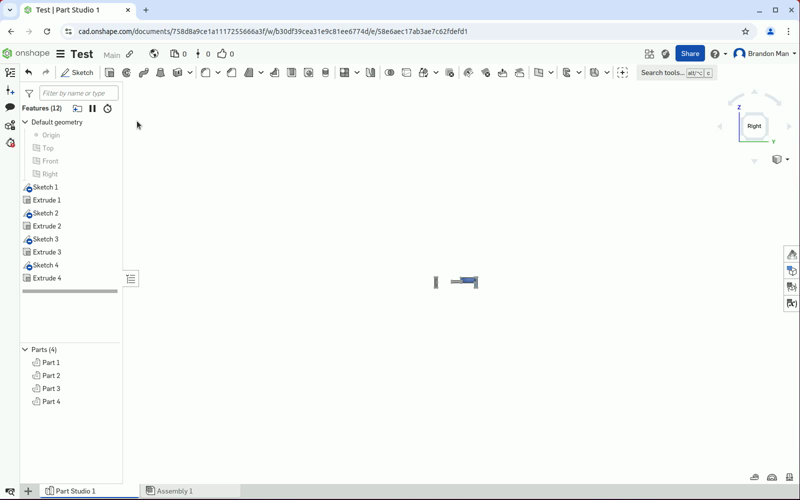
key(shift+h)
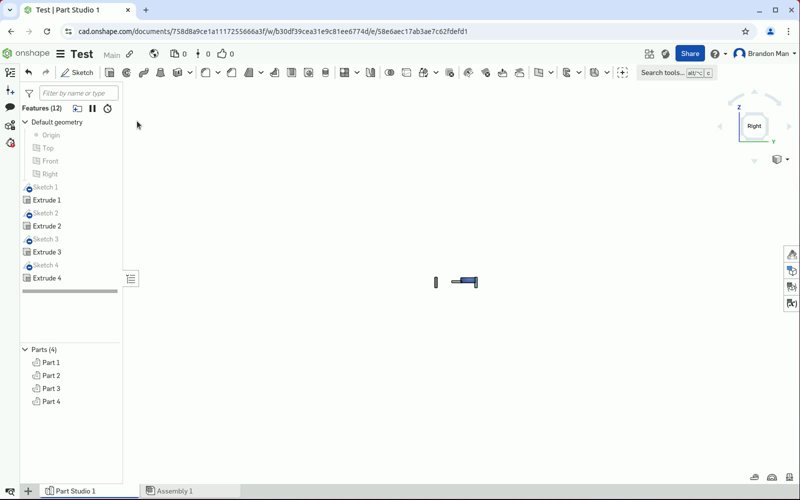
mouse_move(73, 189)
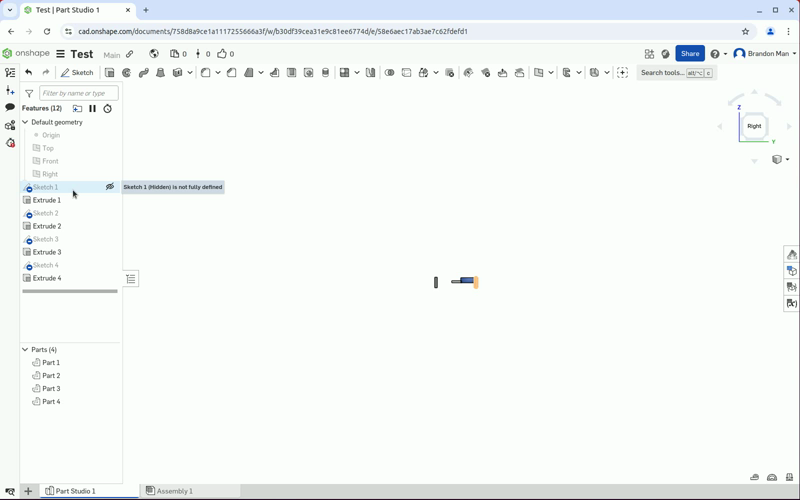
click(73, 189)
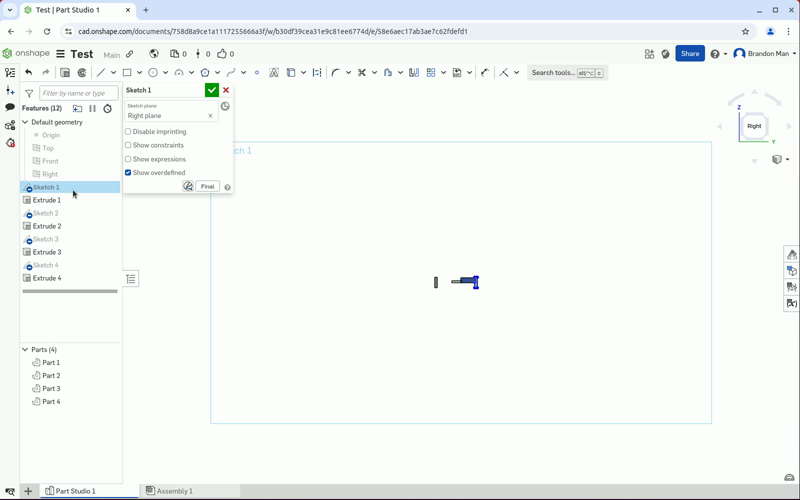
mouse_move(229, 92)
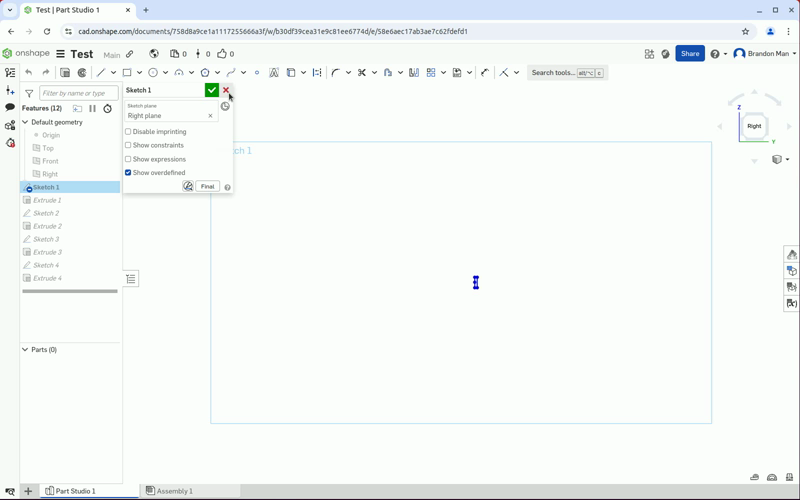
click(229, 92)
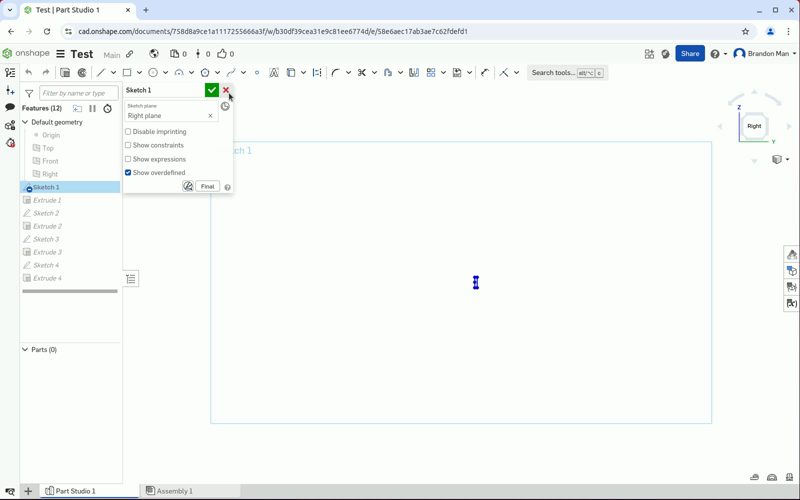
key(shift+s)
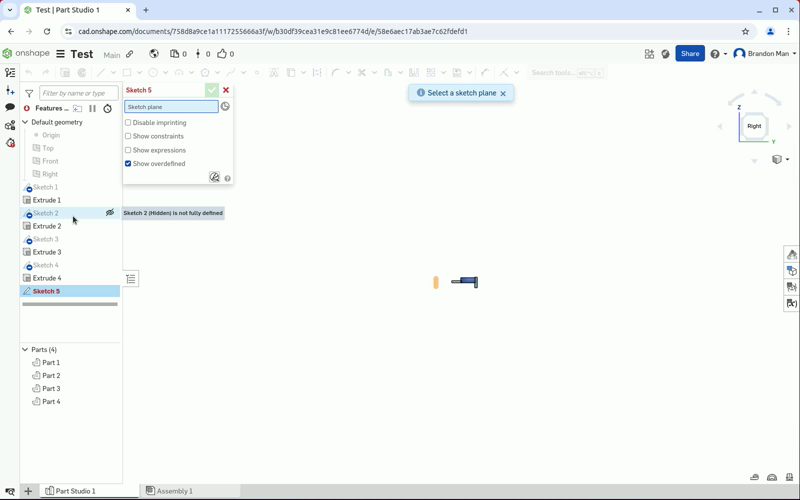
scroll(3)
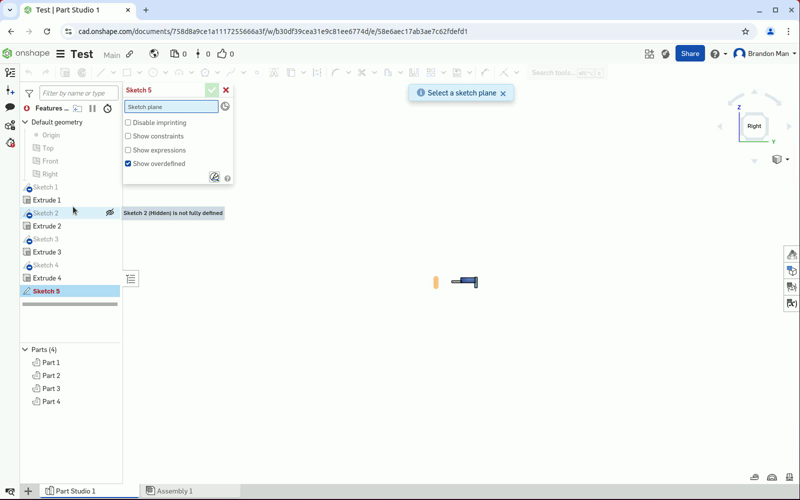
mouse_move(73, 176)
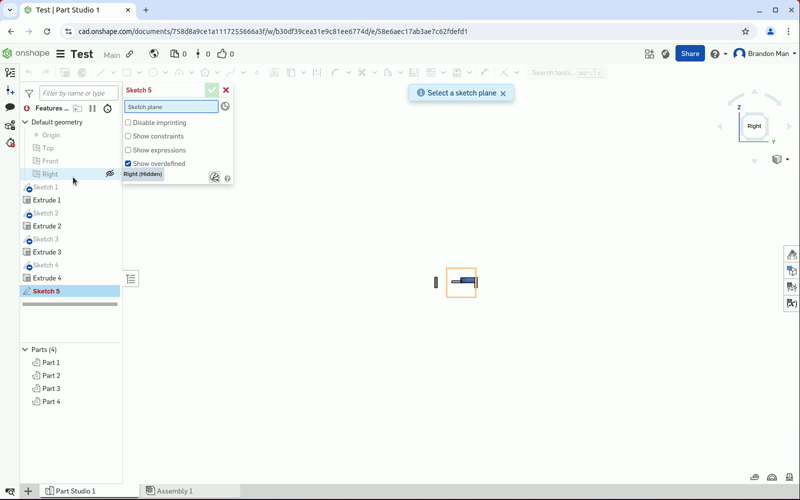
click(73, 176)
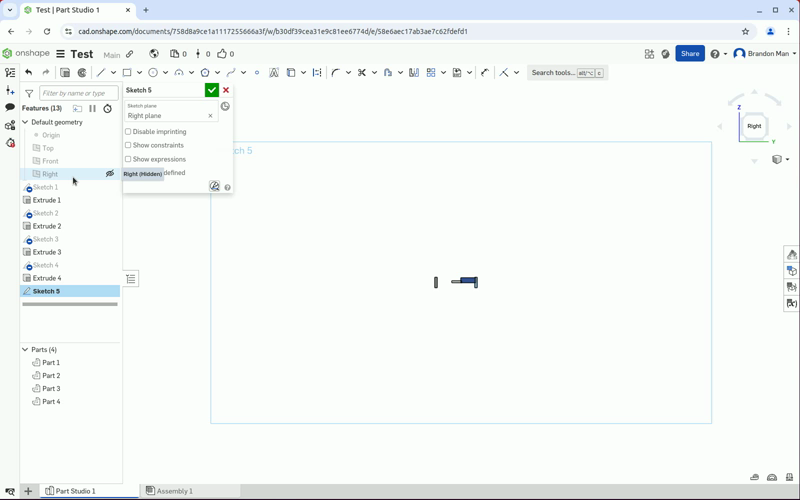
mouse_move(73, 352)
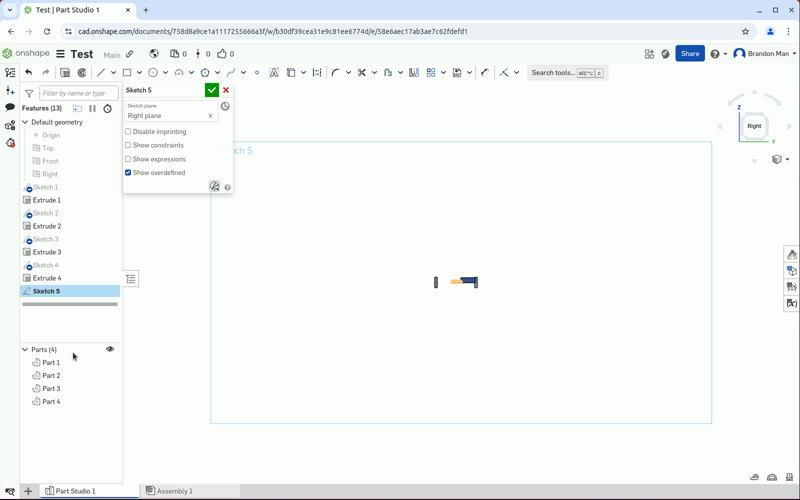
key(y)
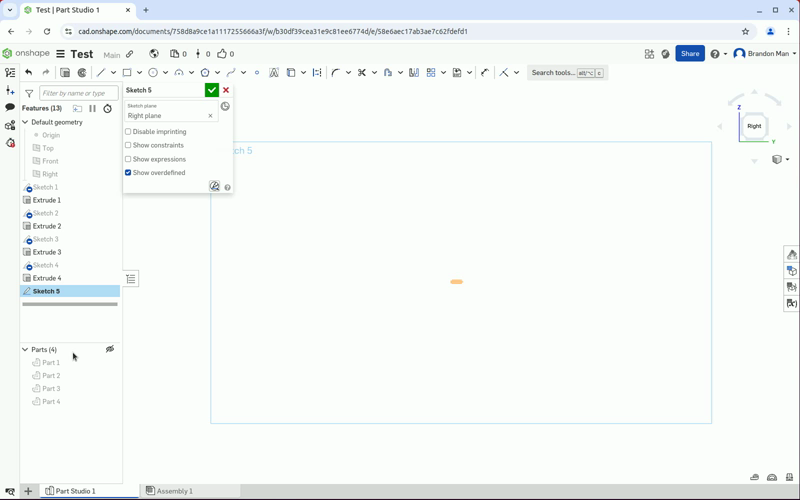
key(l)
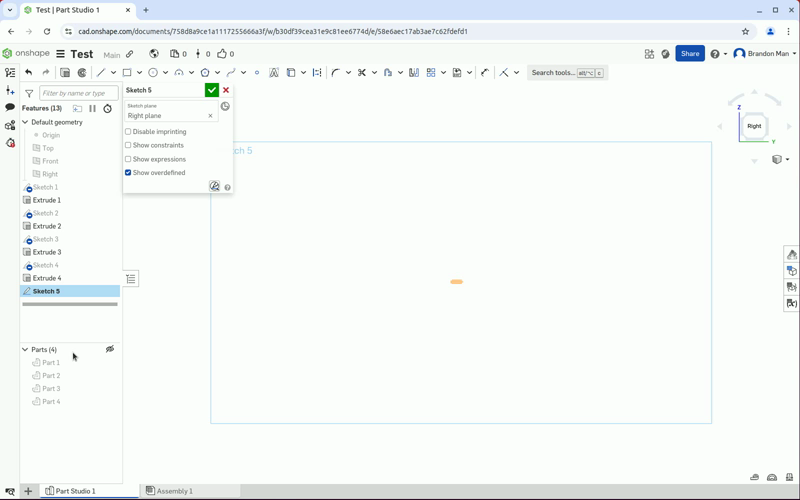
key_down(shift)
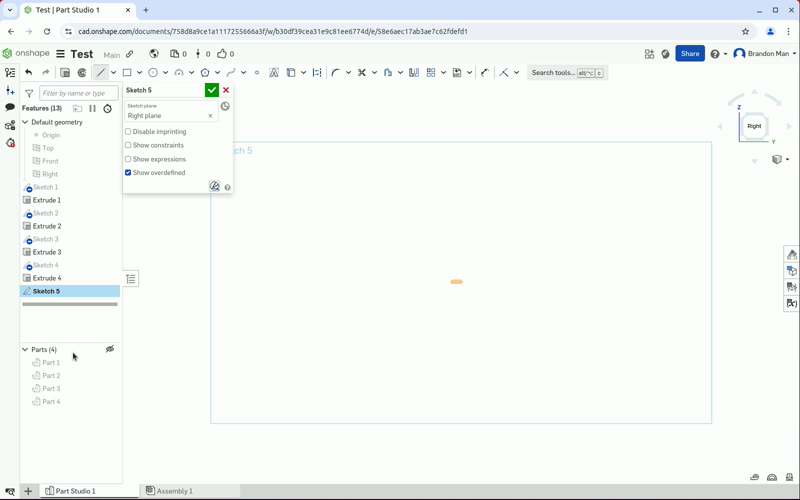
mouse_move(437, 282)
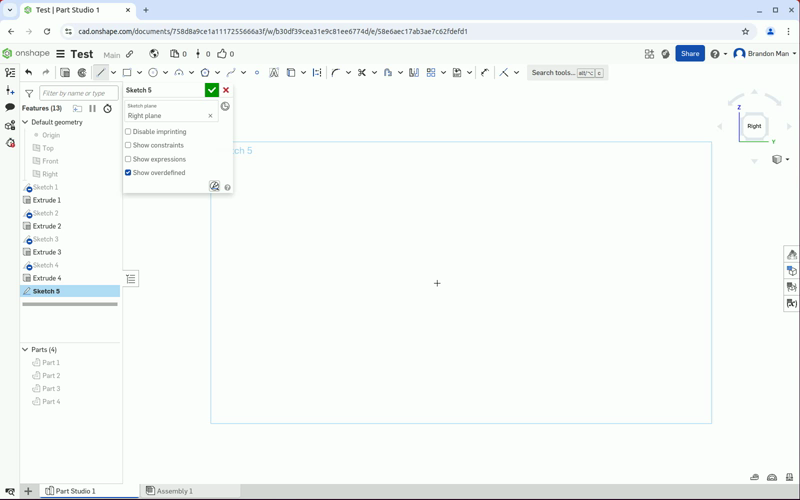
click(437, 282)
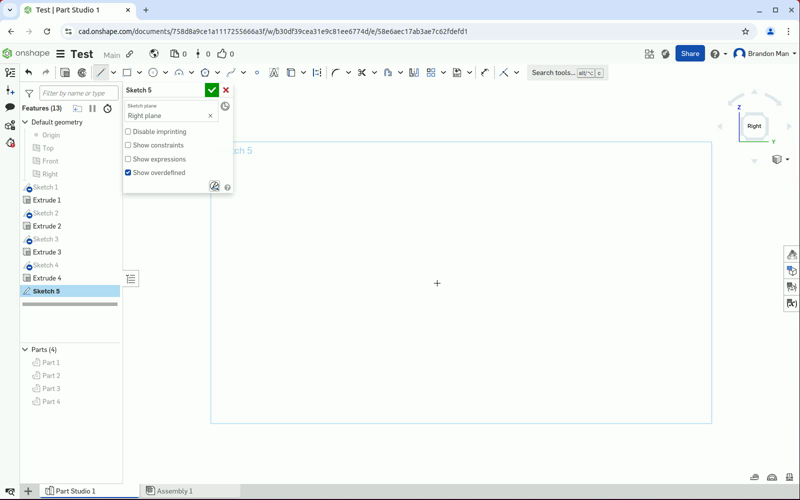
key_up(shift)
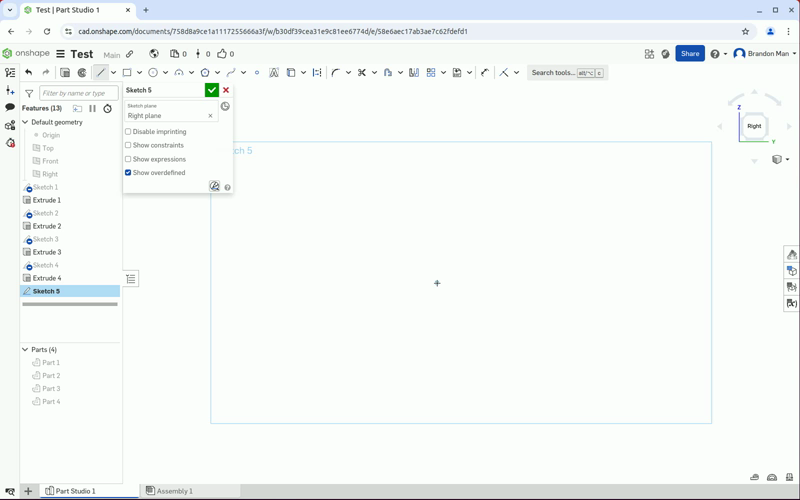
key_down(shift)
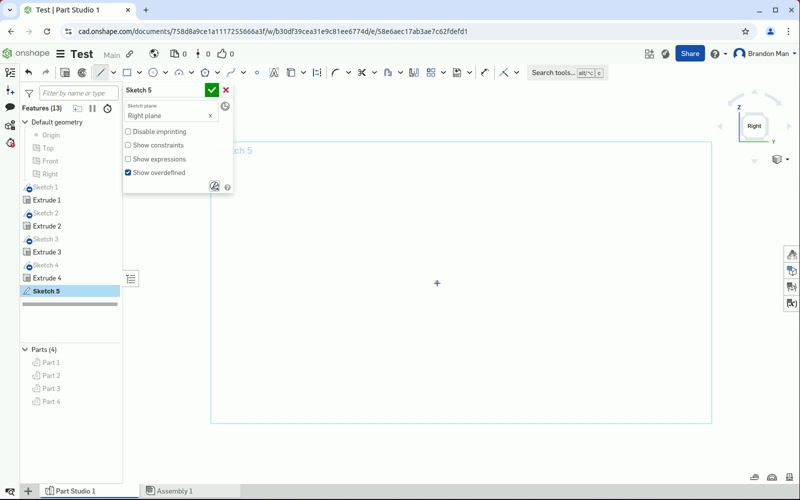
mouse_move(467, 282)
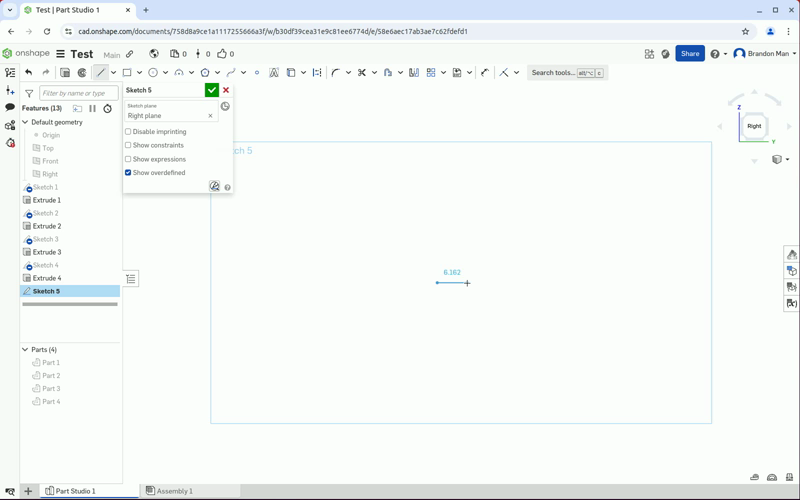
mouse_move(452, 282)
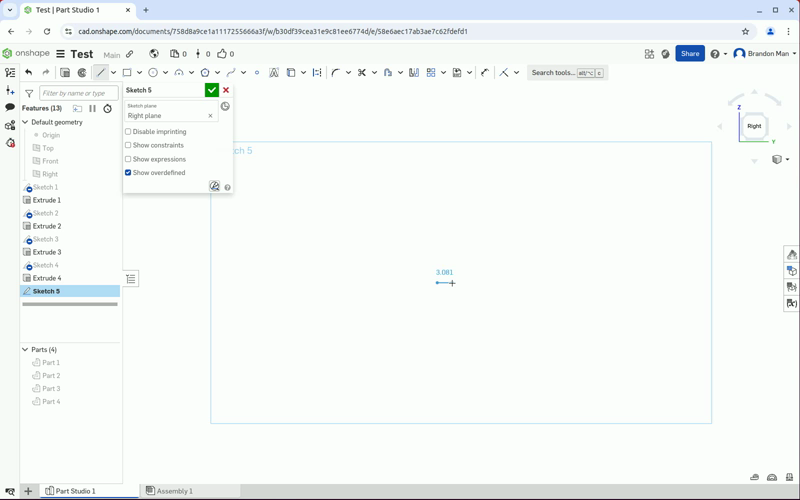
click(452, 282)
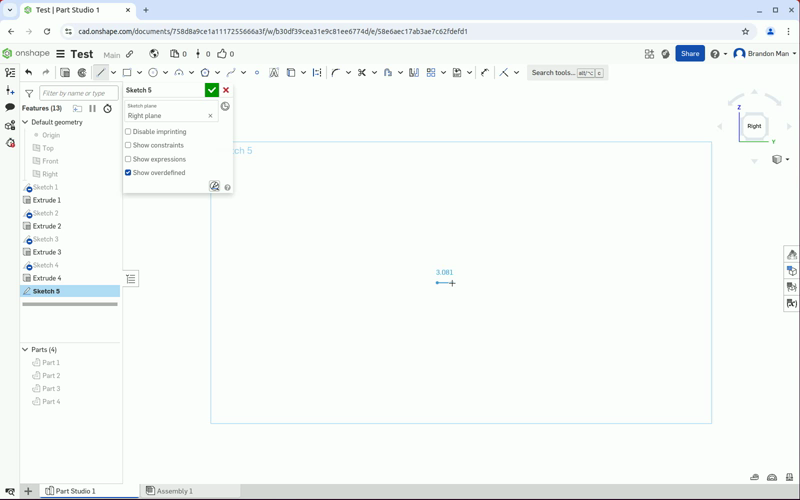
key_up(shift)
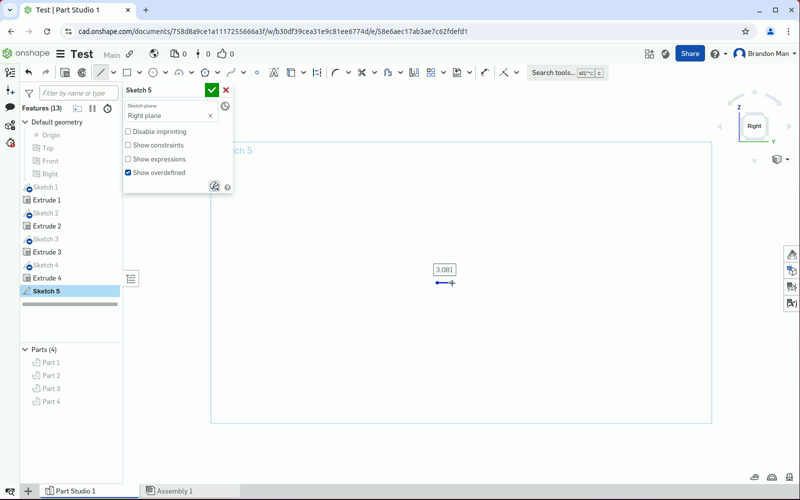
key_down(shift)
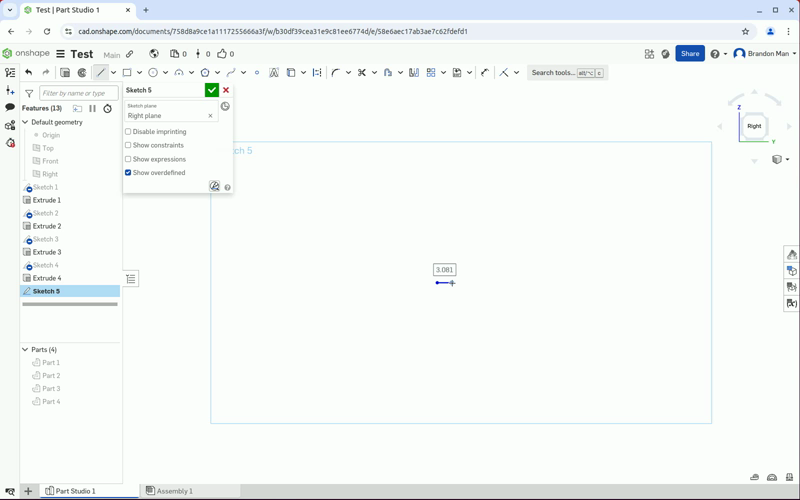
mouse_move(482, 282)
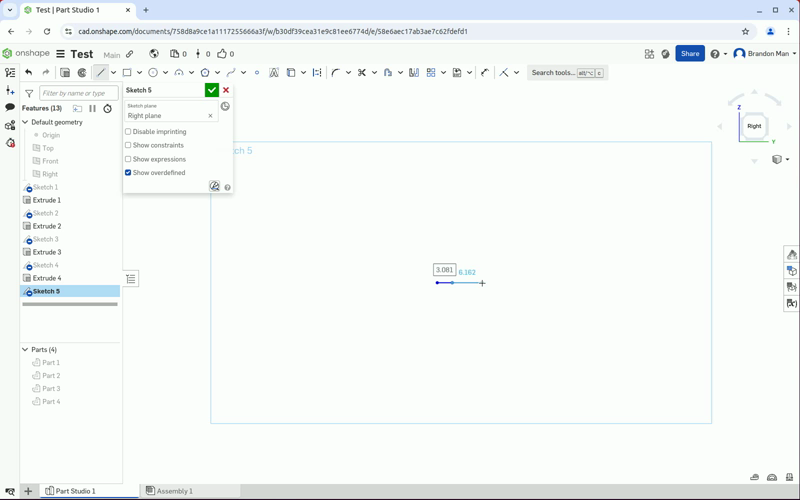
mouse_move(452, 280)
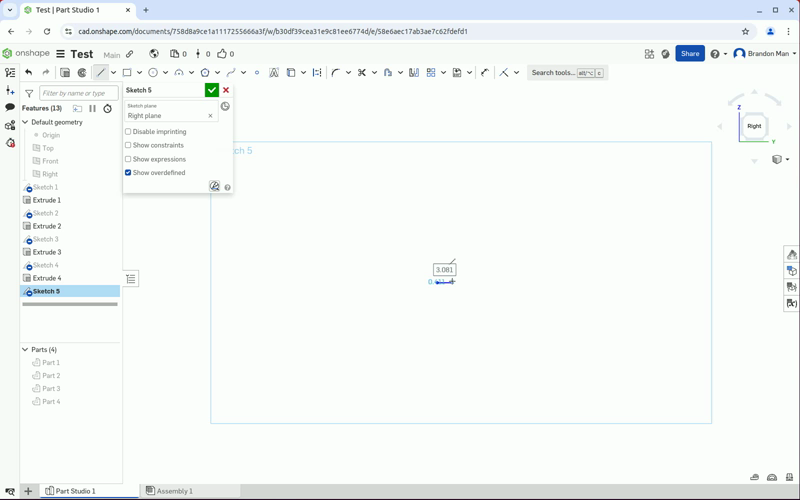
scroll(6)
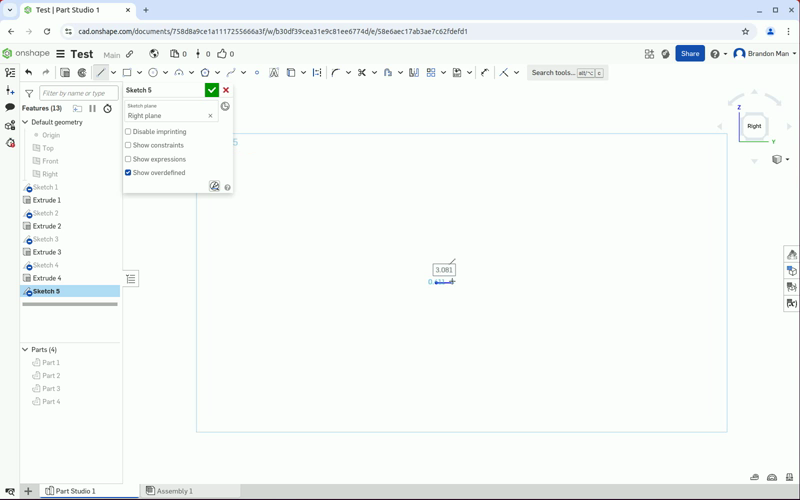
scroll(6)
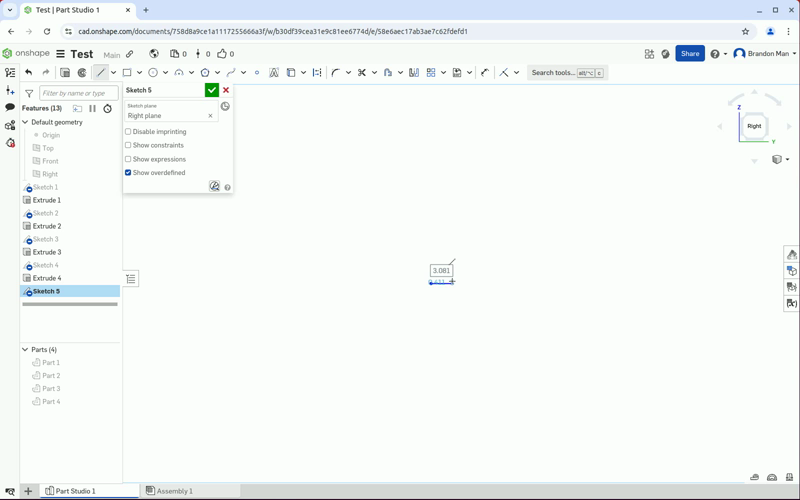
scroll(6)
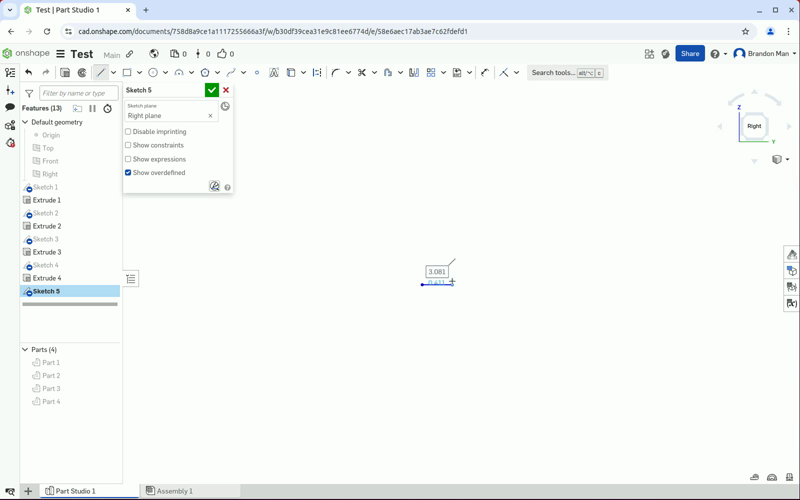
scroll(6)
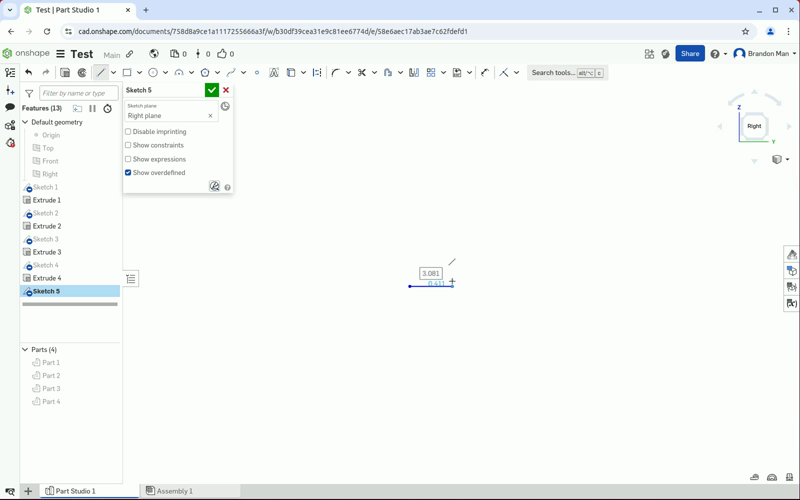
scroll(6)
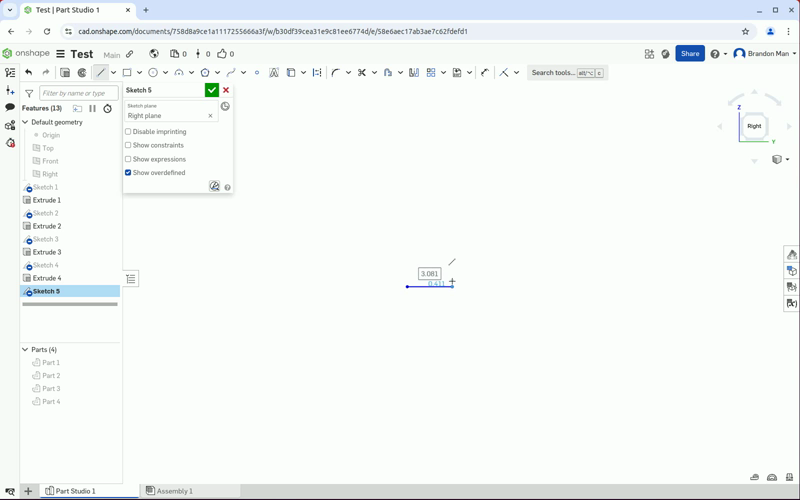
scroll(6)
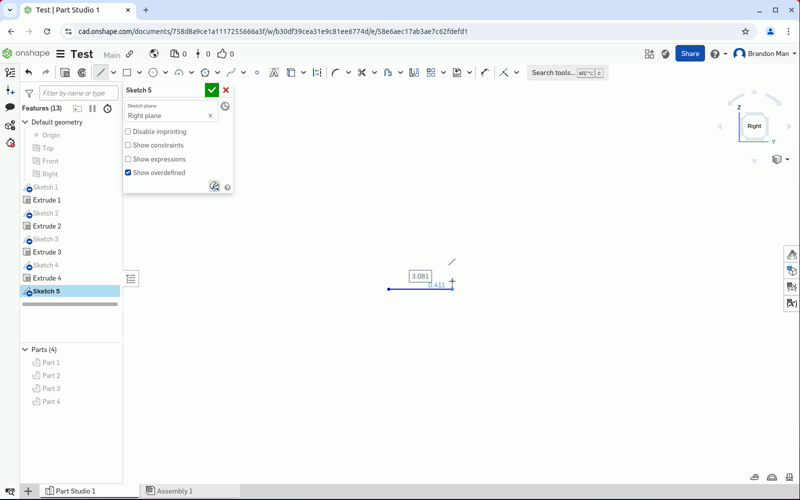
scroll(6)
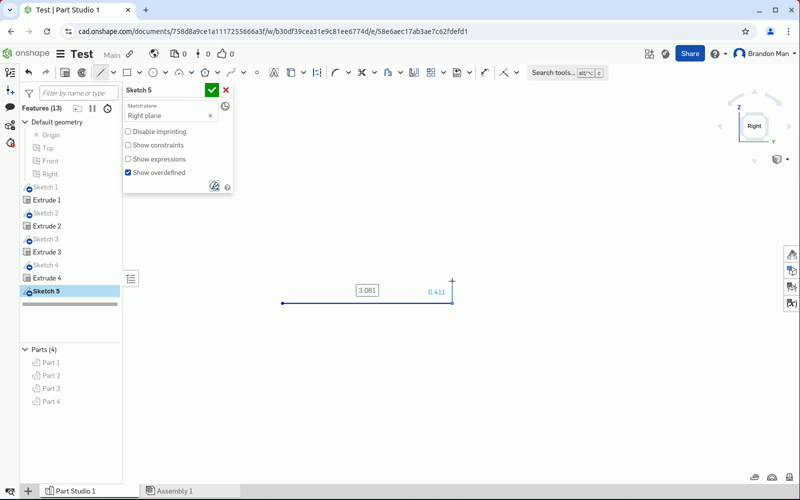
click(452, 280)
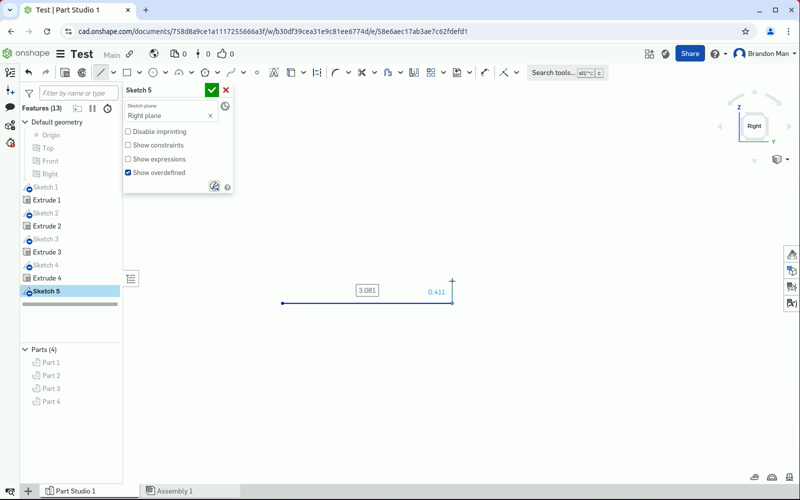
scroll(-6)
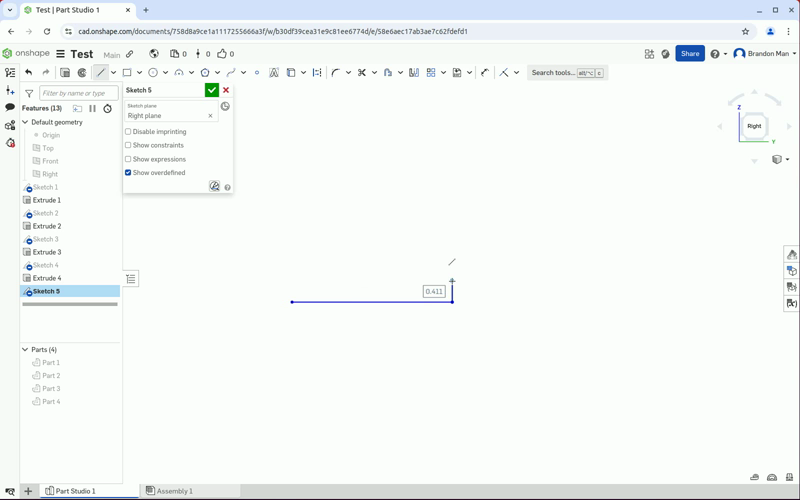
scroll(-6)
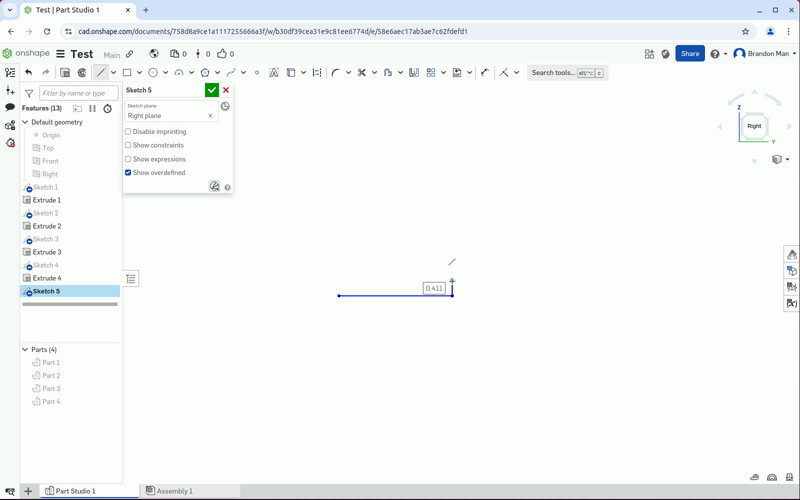
scroll(-6)
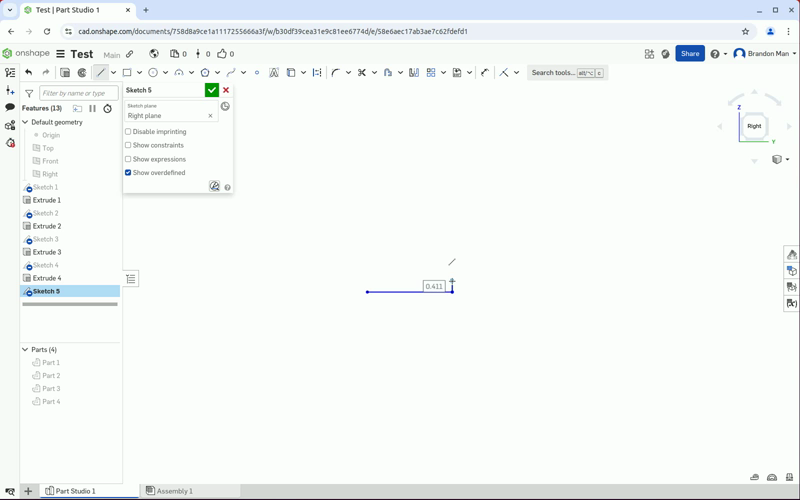
scroll(-6)
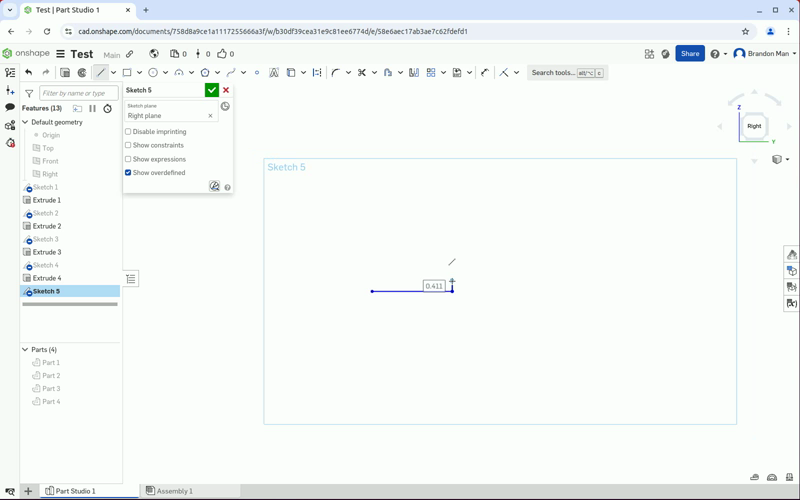
scroll(-6)
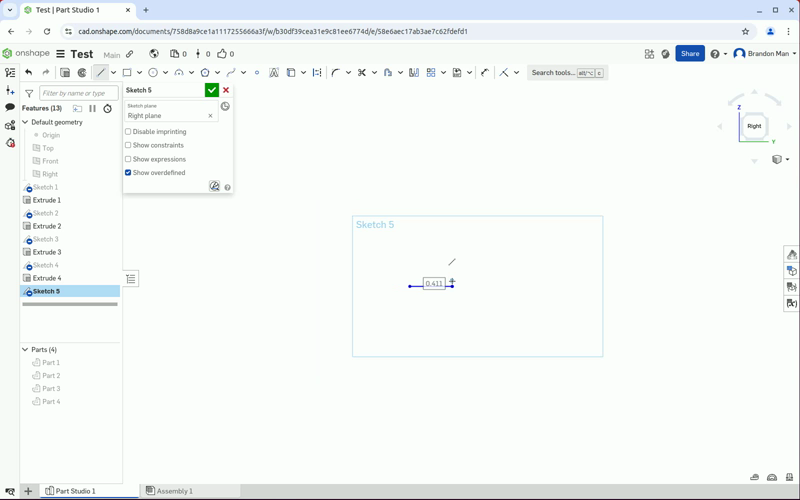
scroll(-6)
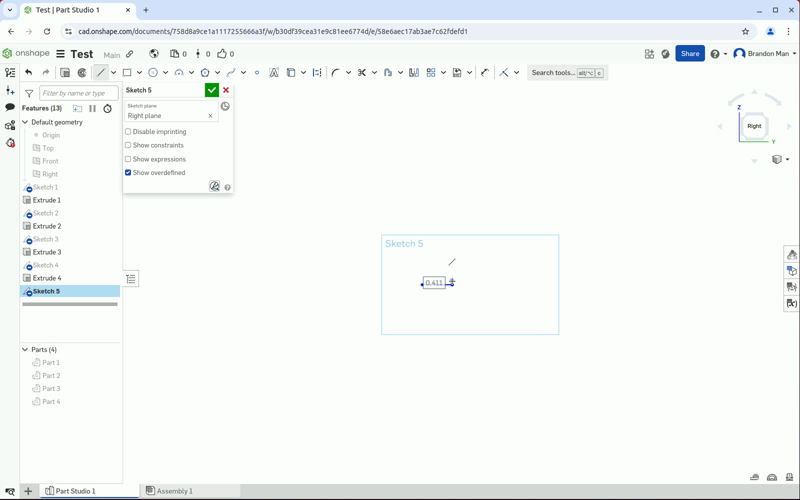
scroll(-6)
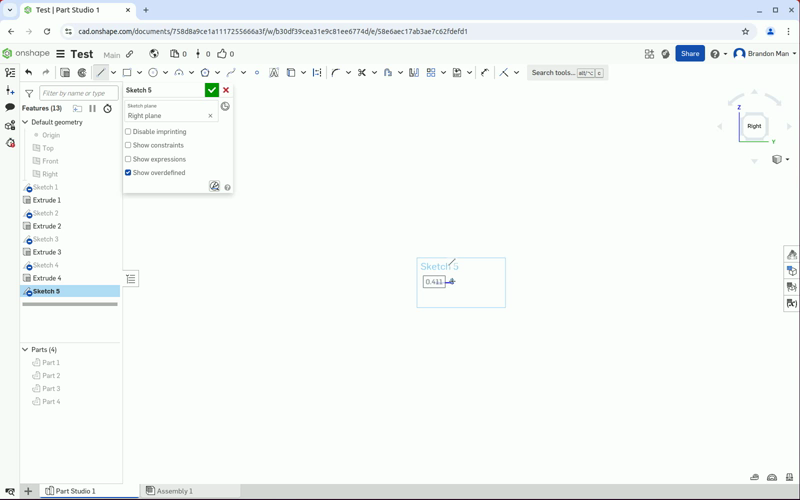
key_up(shift)
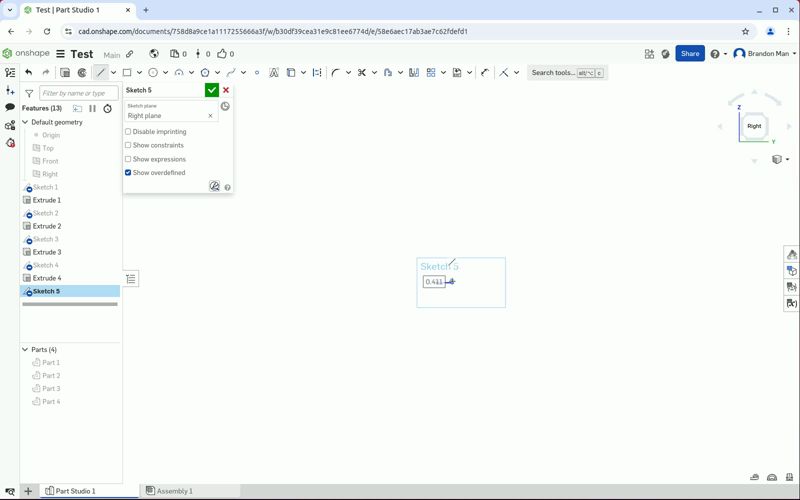
key_down(shift)
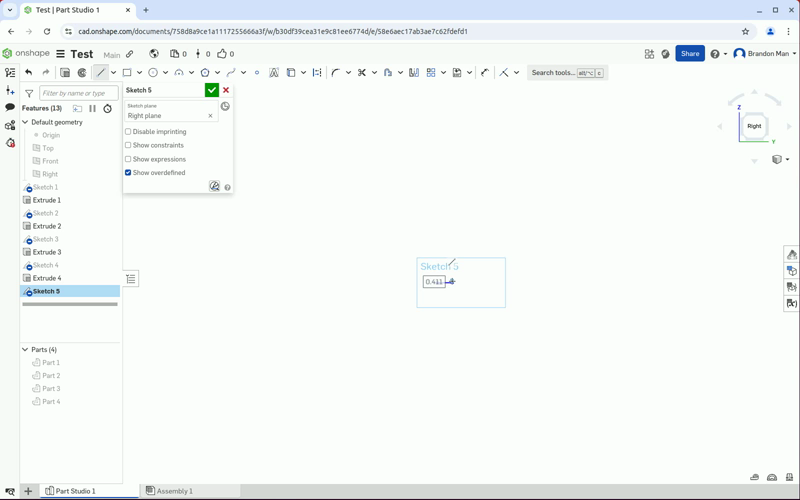
mouse_move(482, 280)
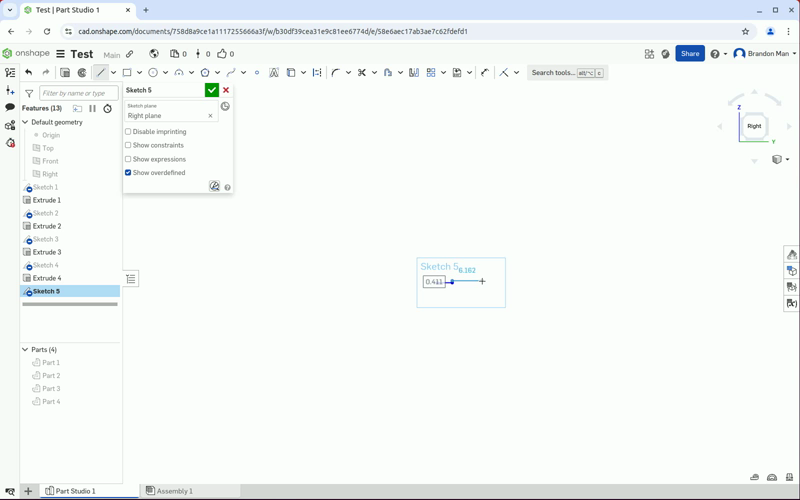
mouse_move(452, 277)
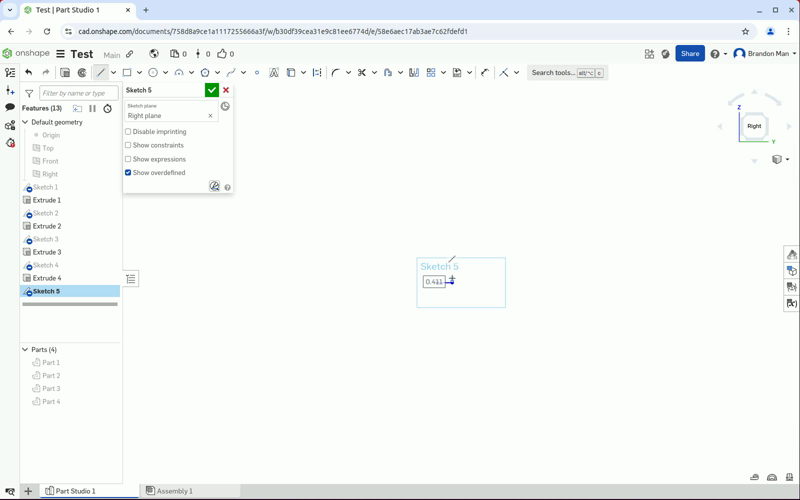
scroll(6)
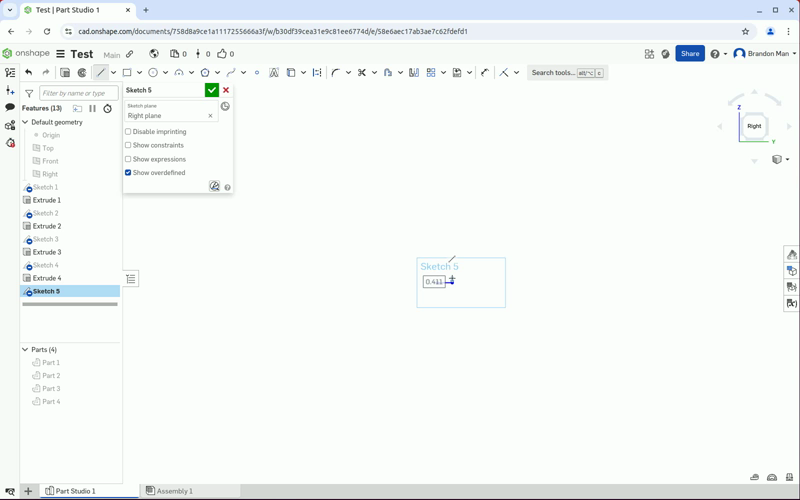
scroll(6)
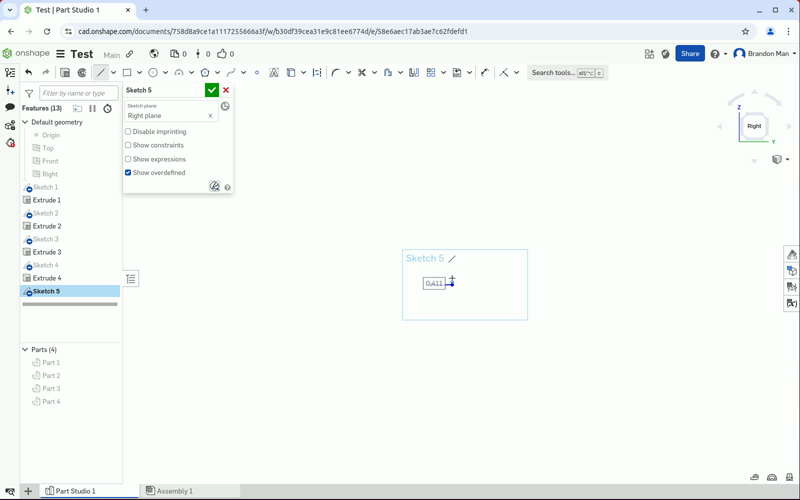
scroll(6)
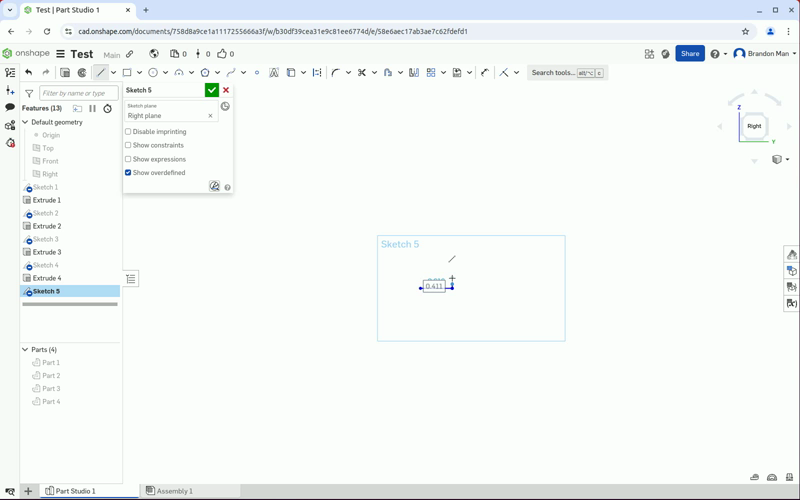
scroll(6)
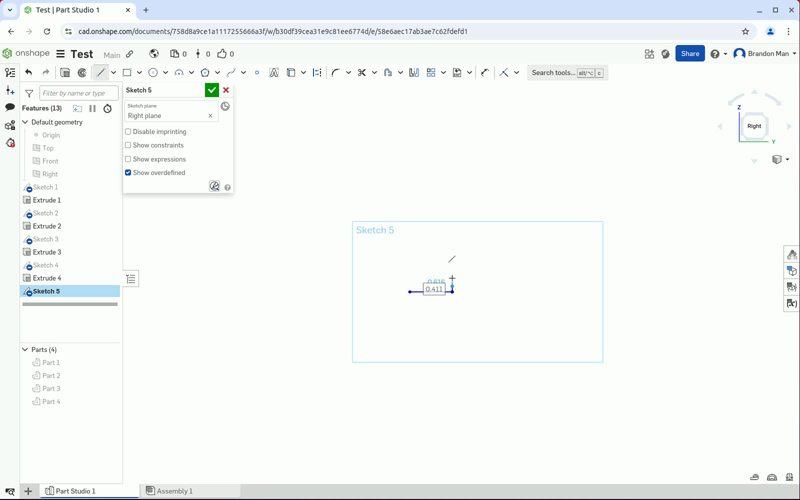
scroll(6)
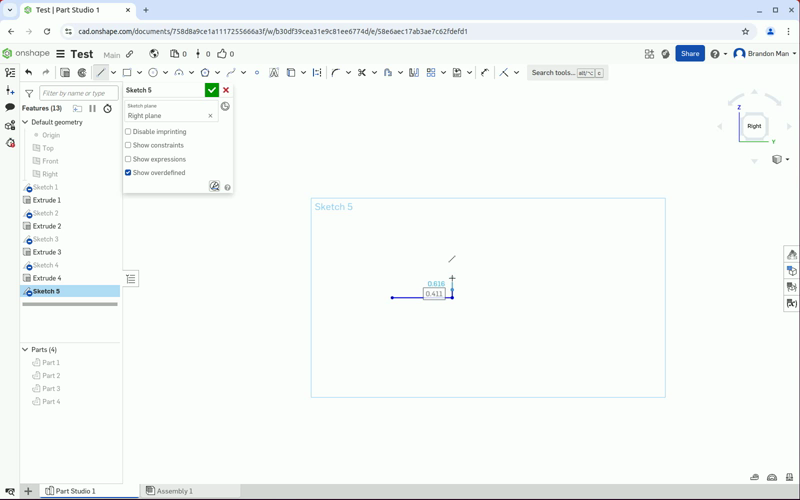
scroll(6)
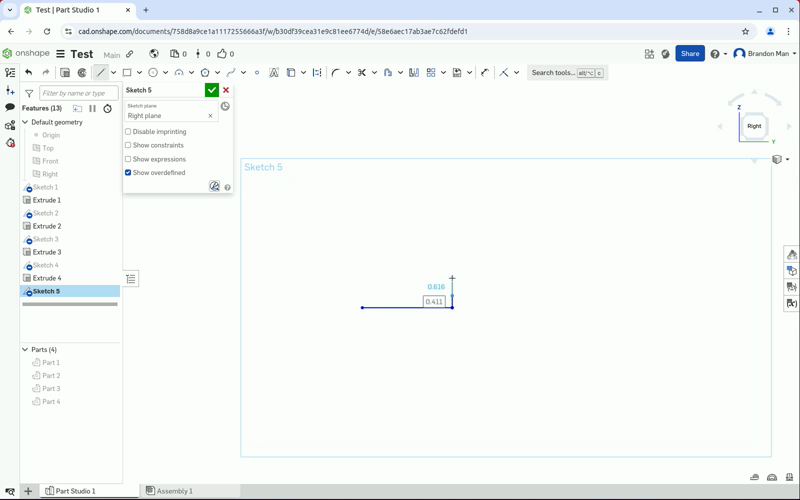
scroll(6)
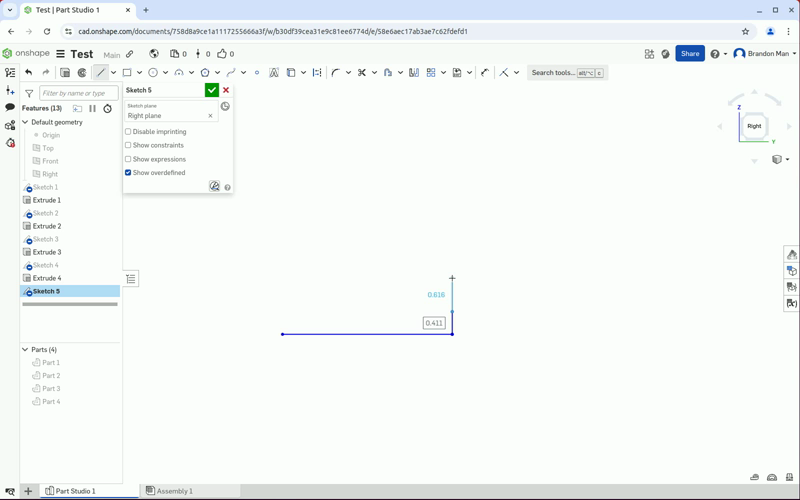
click(452, 277)
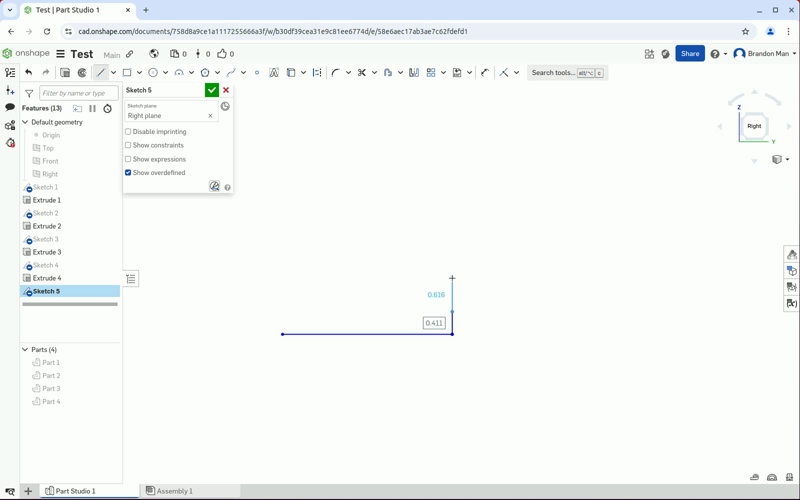
scroll(-6)
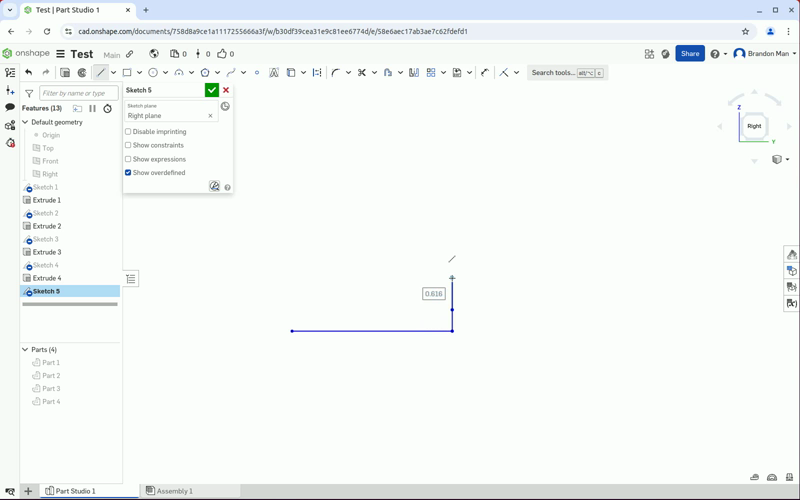
scroll(-6)
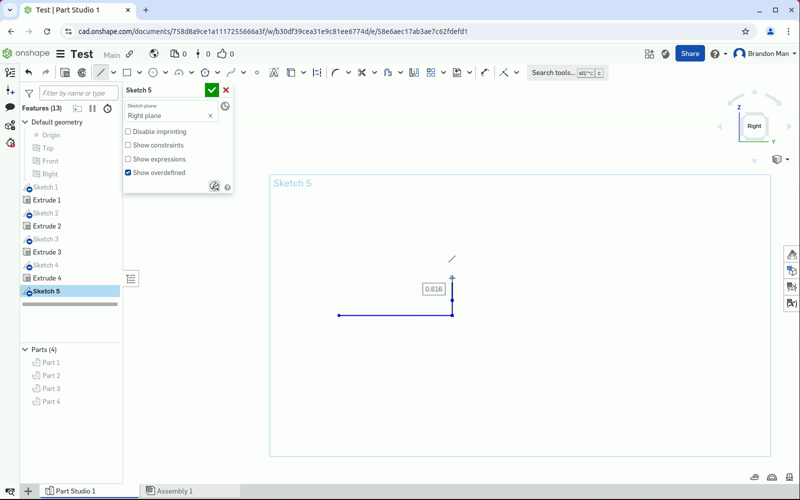
scroll(-6)
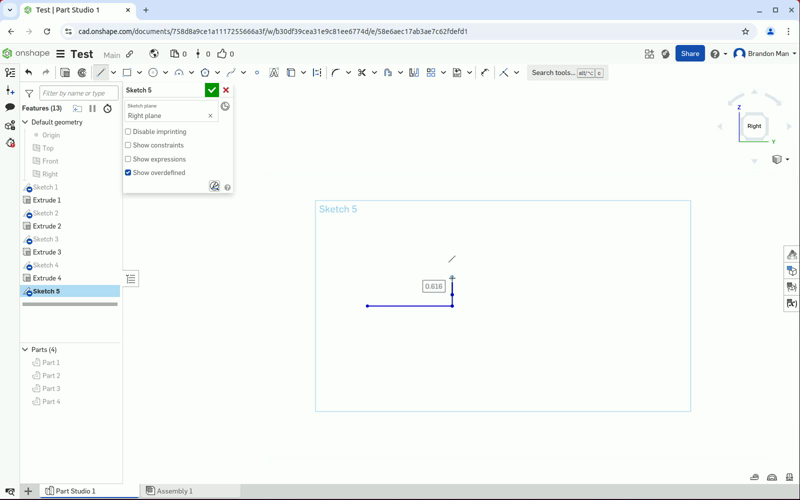
scroll(-6)
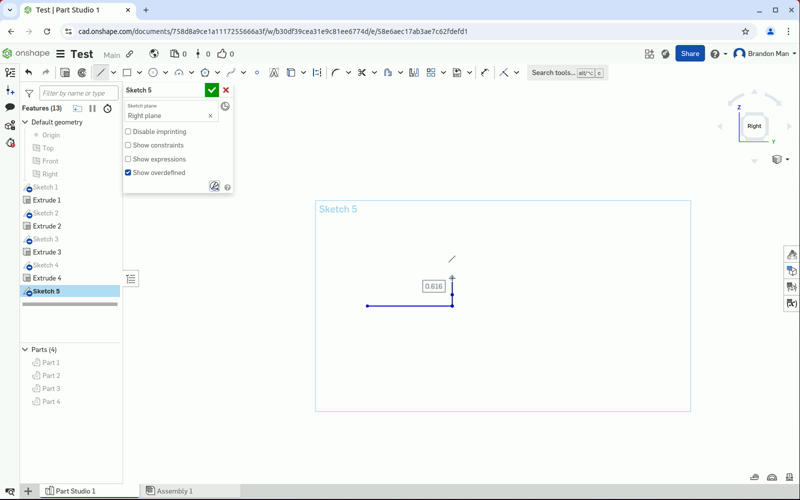
scroll(-6)
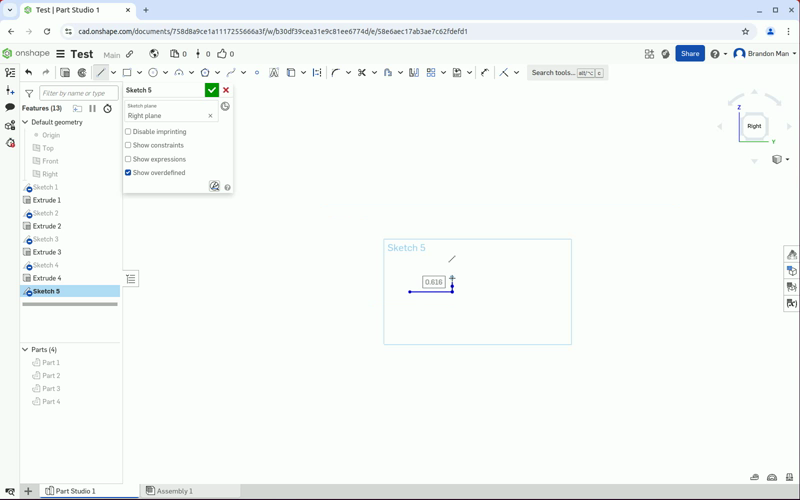
scroll(-6)
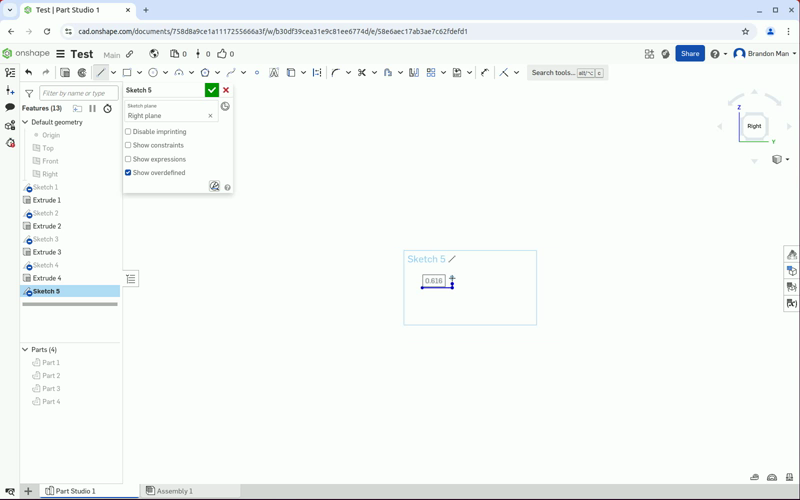
scroll(-6)
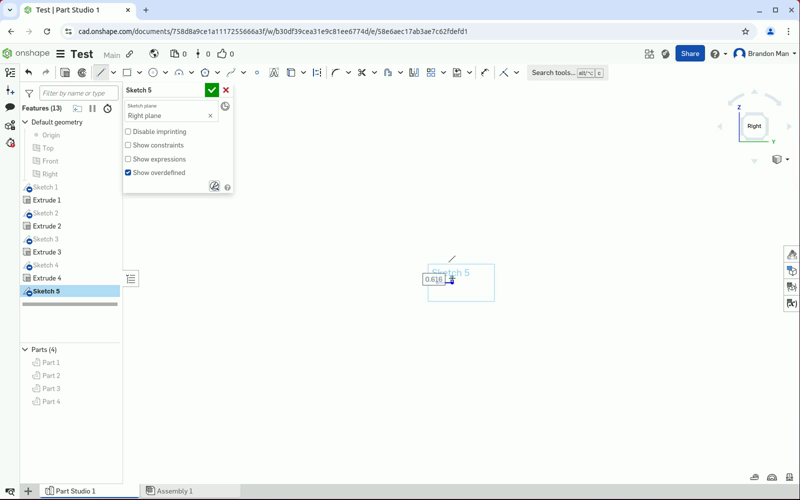
key_up(shift)
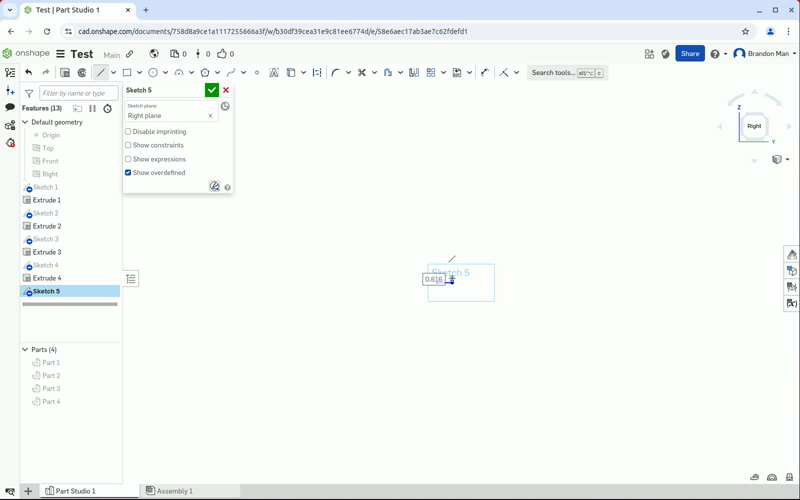
key_down(shift)
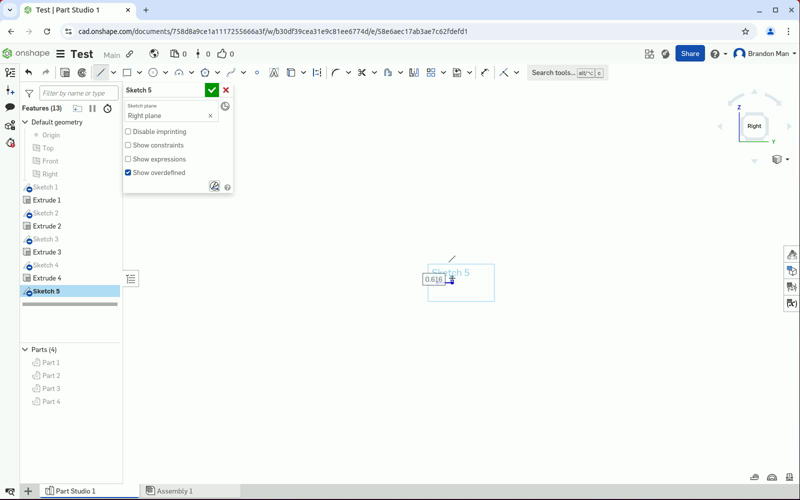
mouse_move(482, 277)
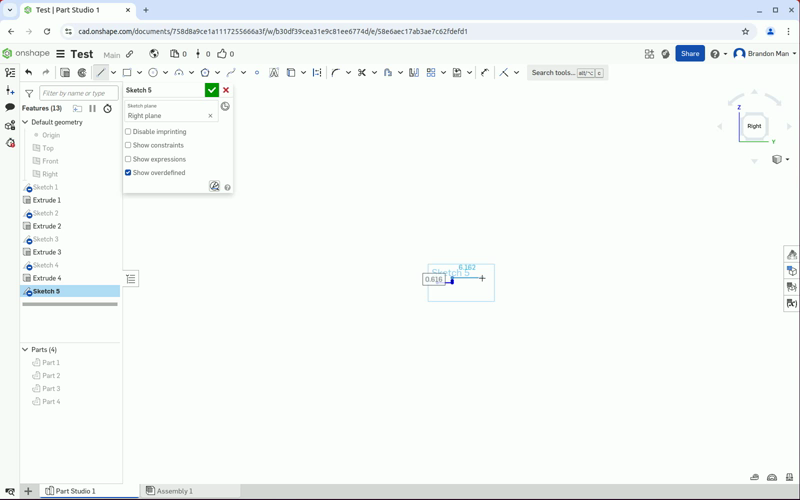
mouse_move(437, 277)
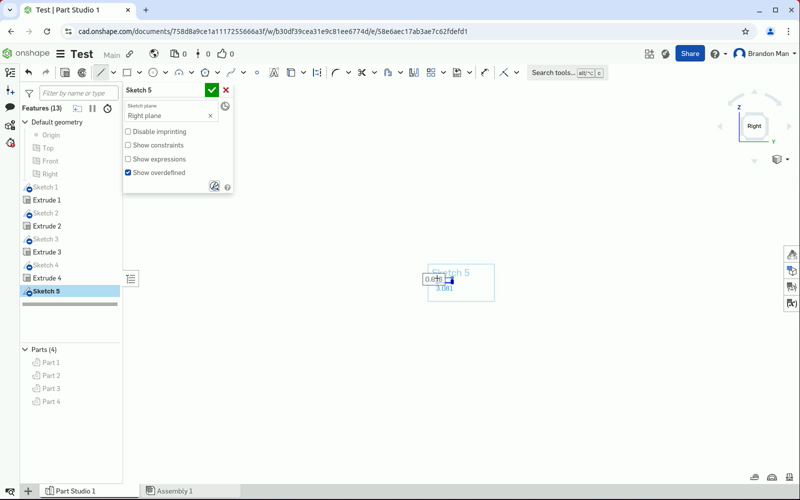
click(437, 277)
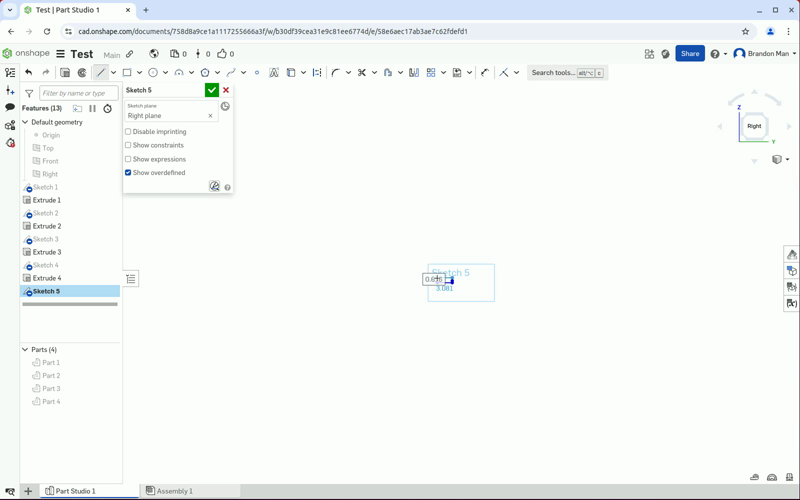
key_up(shift)
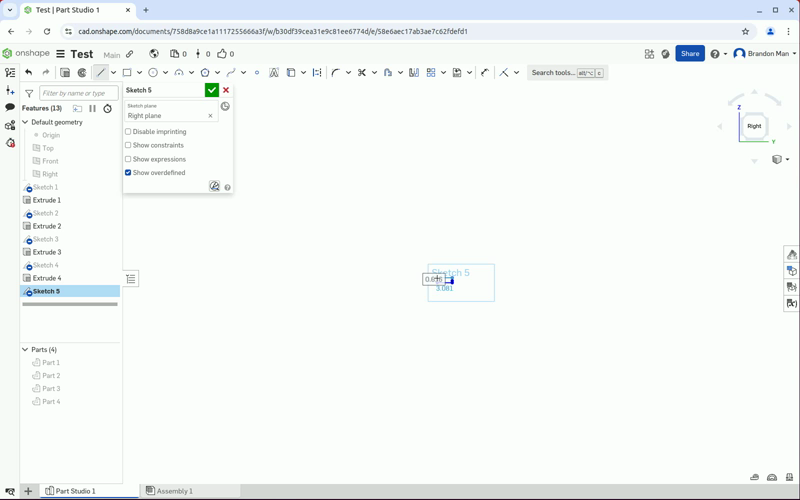
mouse_move(467, 277)
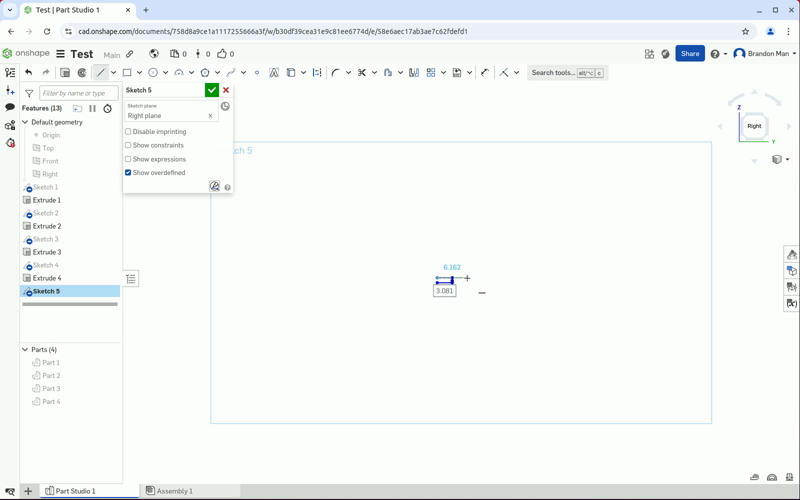
key_down(shift)
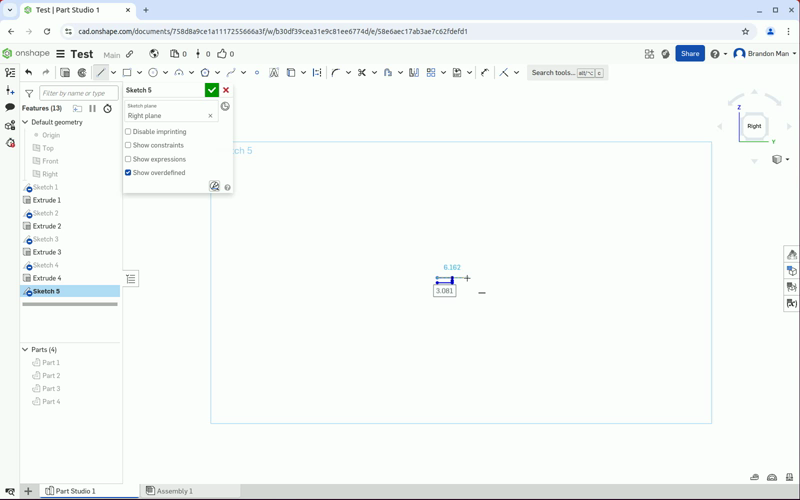
mouse_move(437, 282)
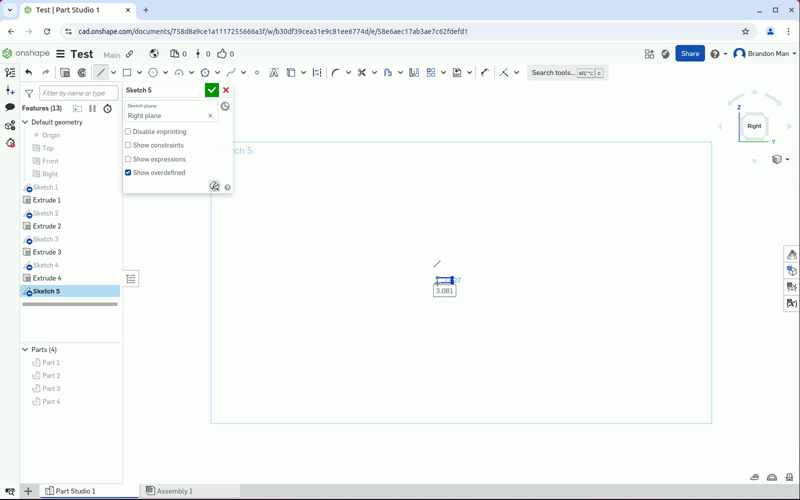
scroll(6)
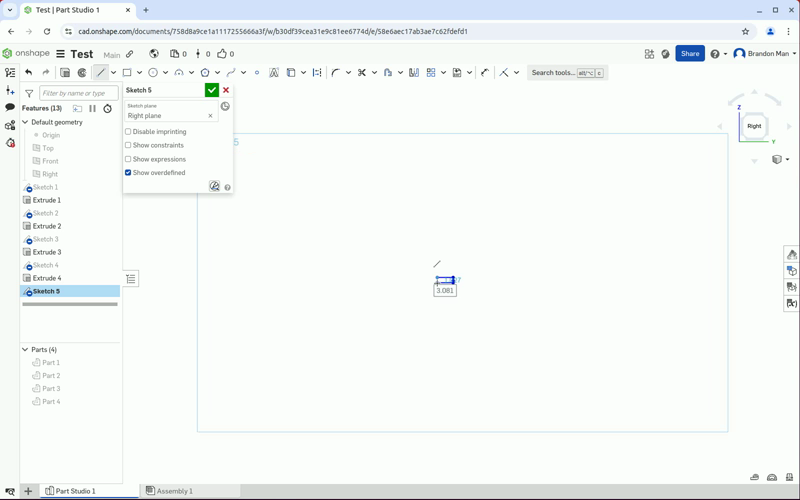
scroll(6)
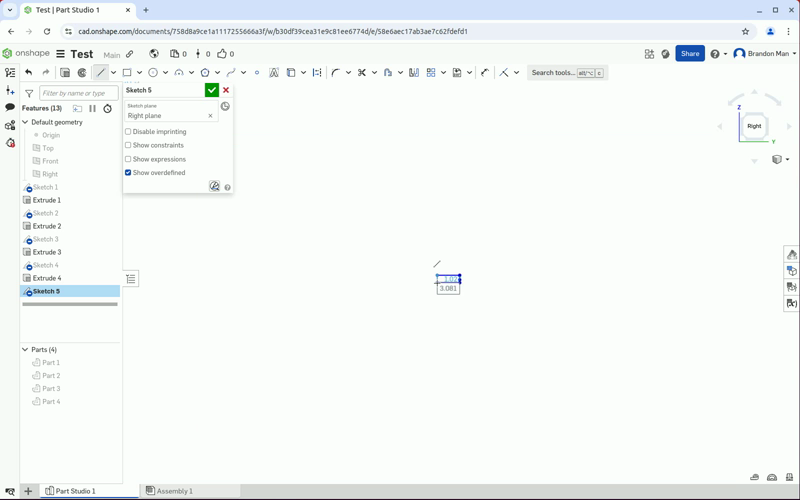
scroll(6)
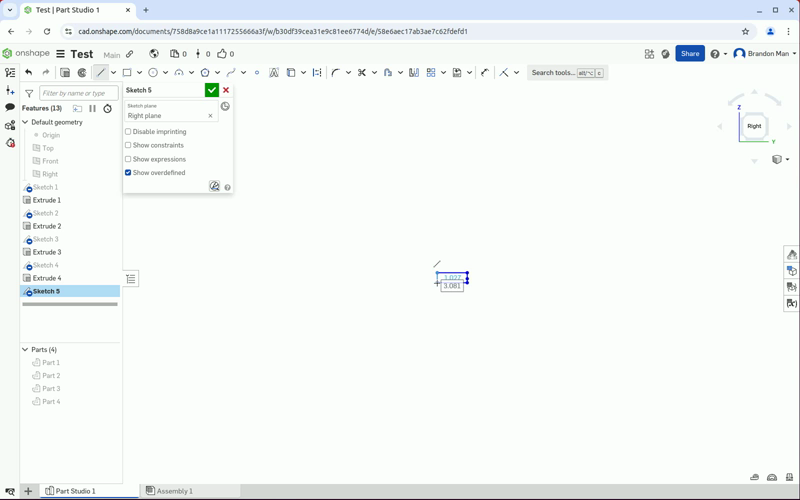
scroll(6)
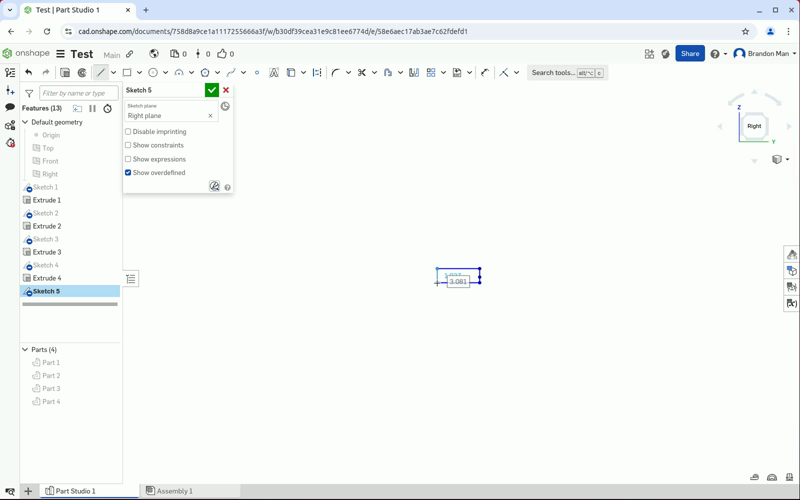
scroll(6)
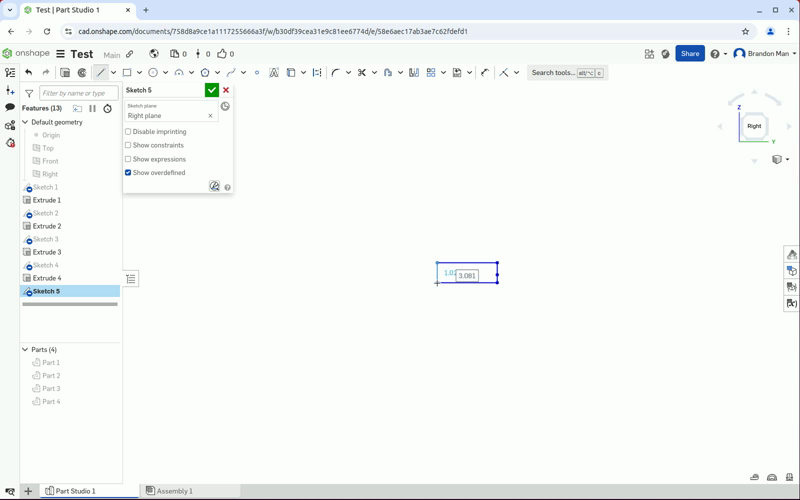
scroll(6)
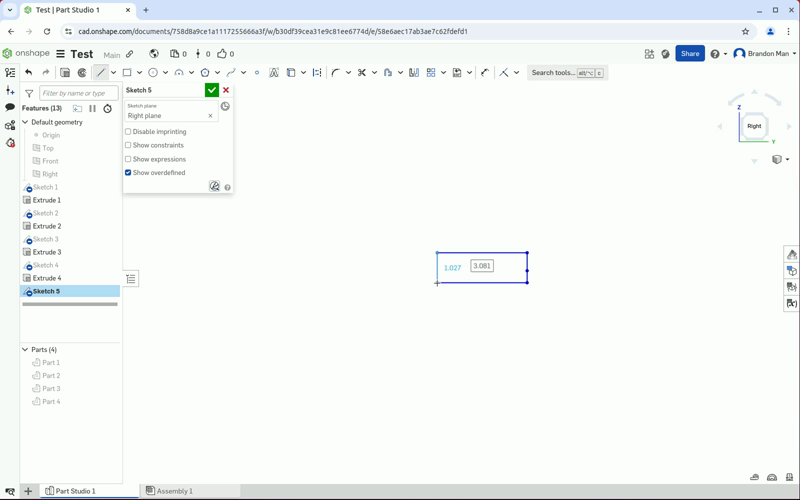
scroll(6)
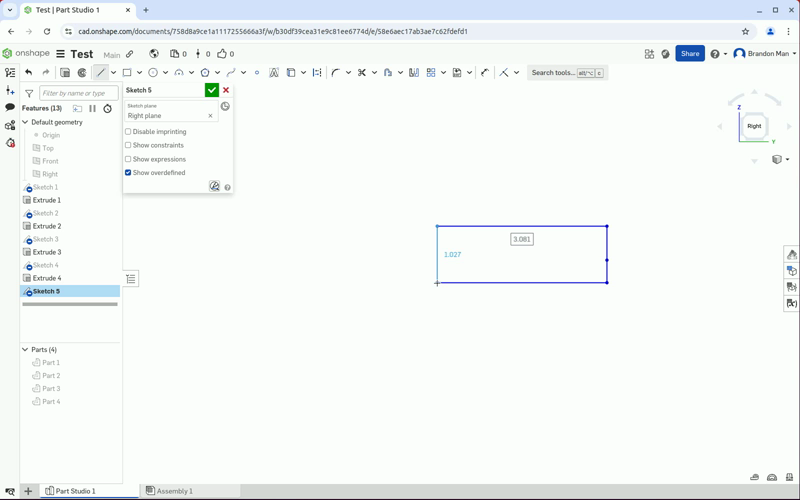
key_up(shift)
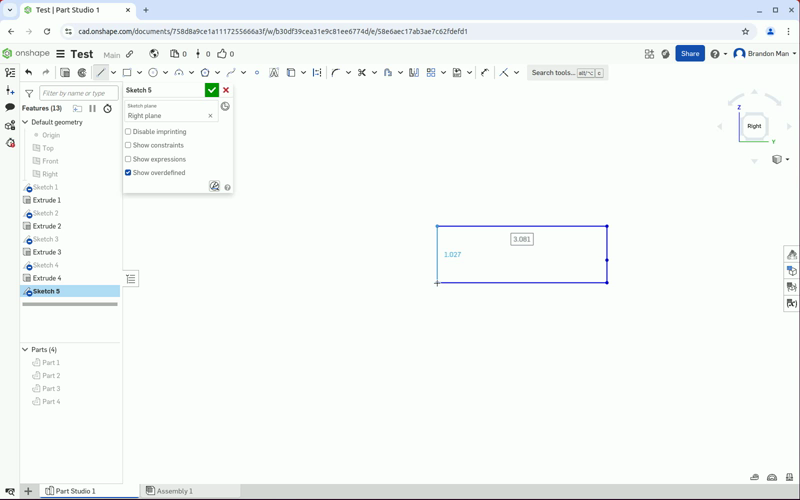
click(437, 282)
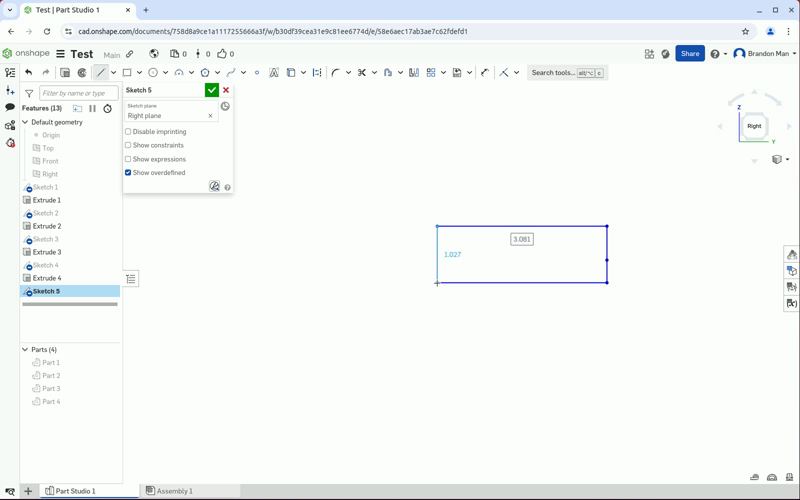
scroll(-6)
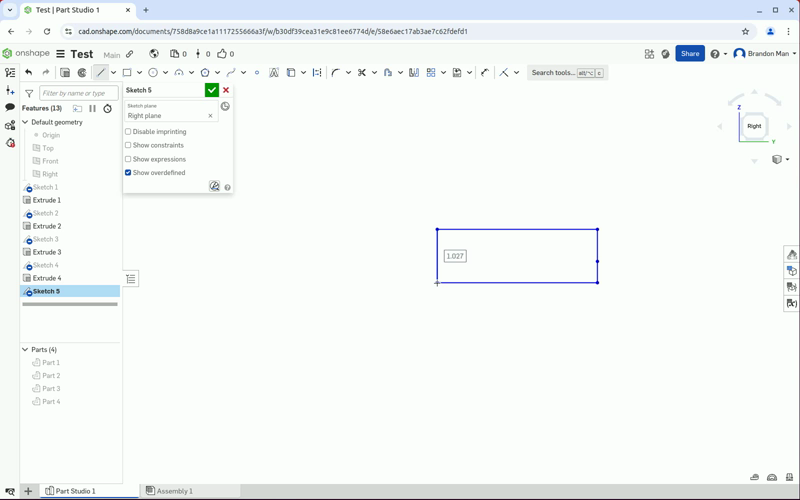
scroll(-6)
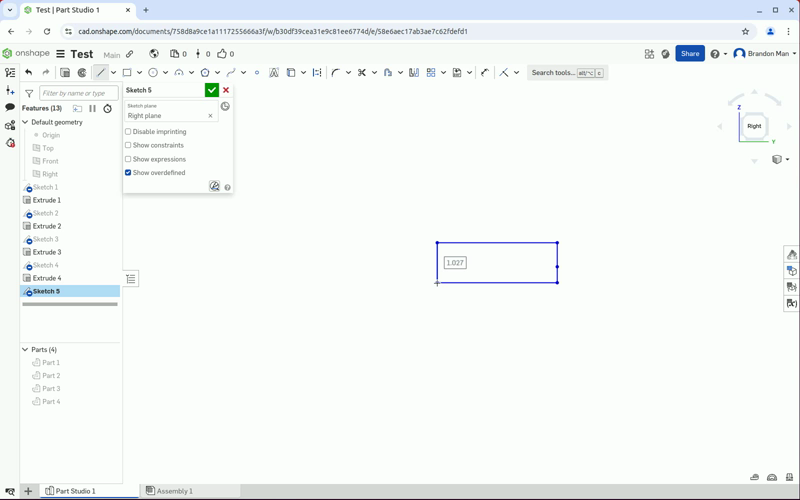
scroll(-6)
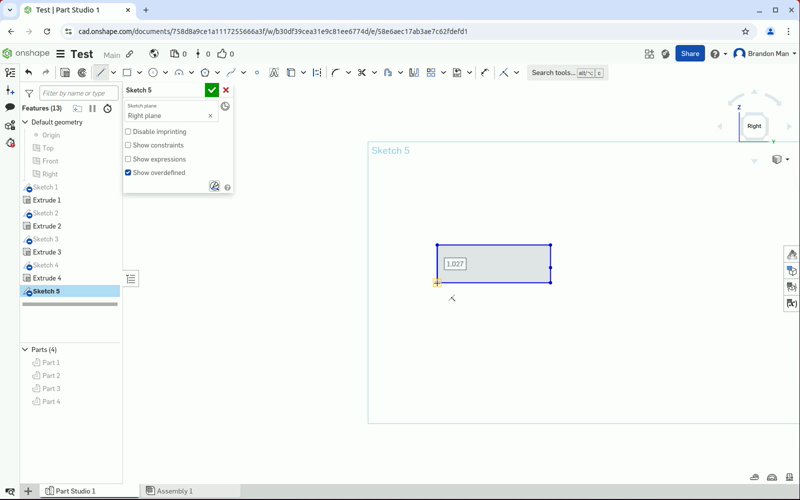
scroll(-6)
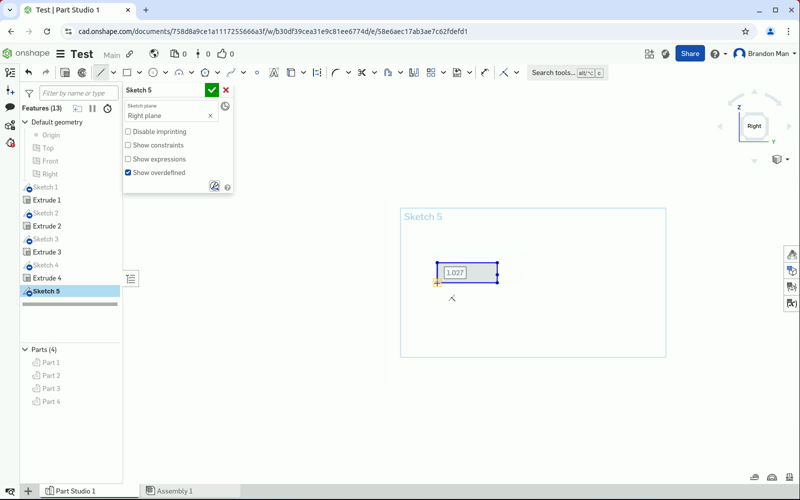
scroll(-6)
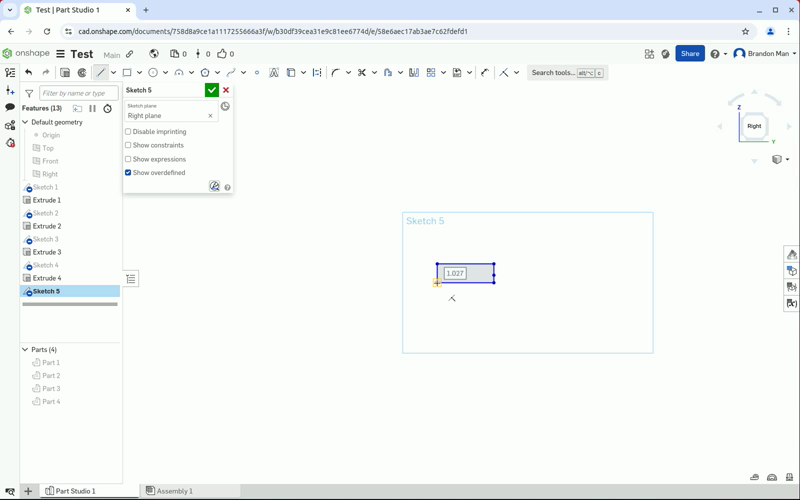
scroll(-6)
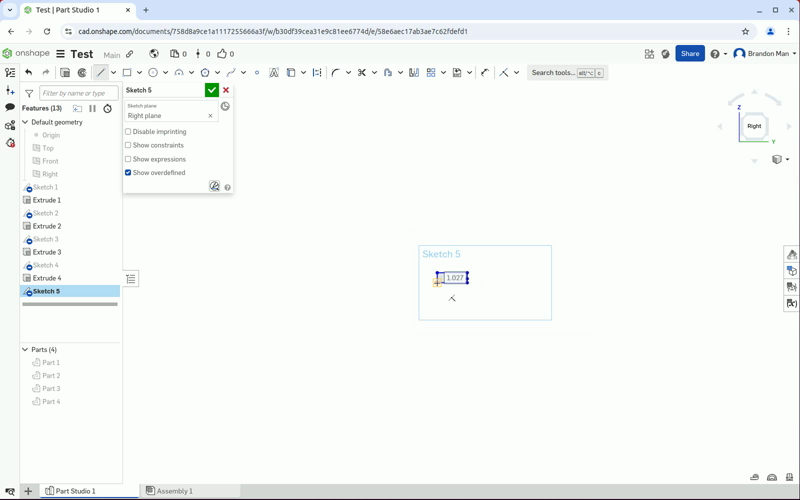
scroll(-6)
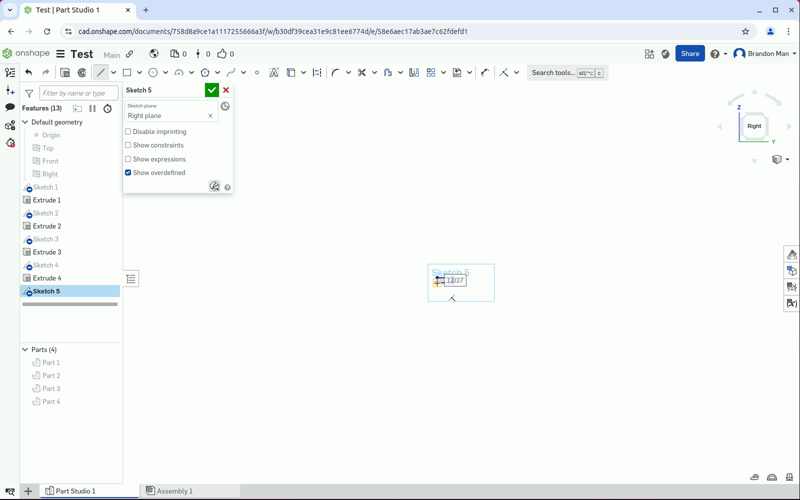
key(esc)
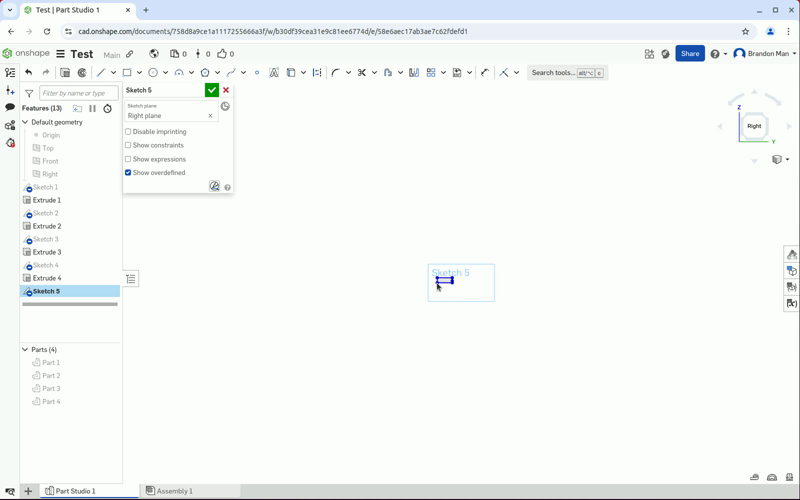
mouse_move(451, 278)
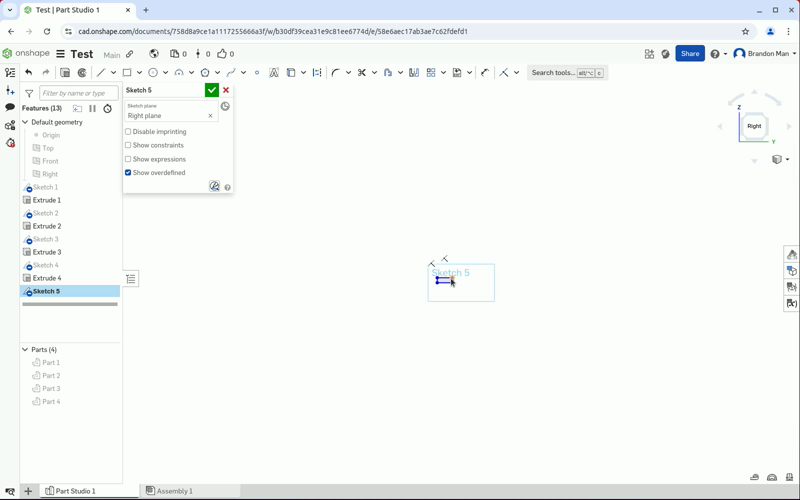
scroll(6)
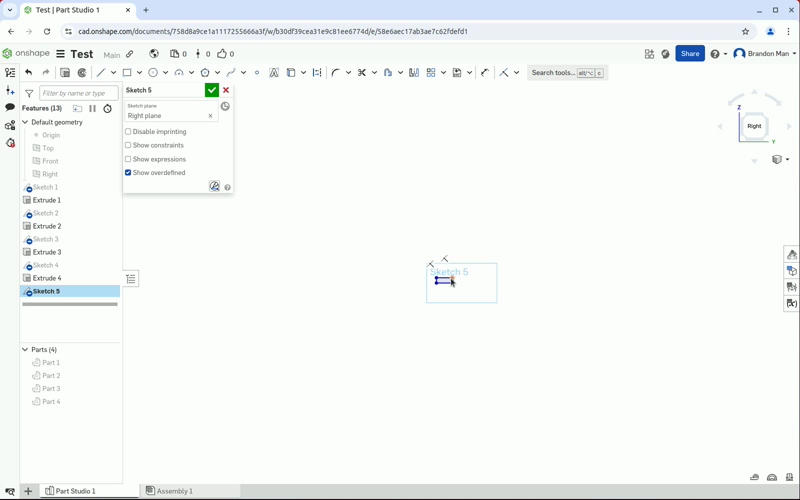
scroll(6)
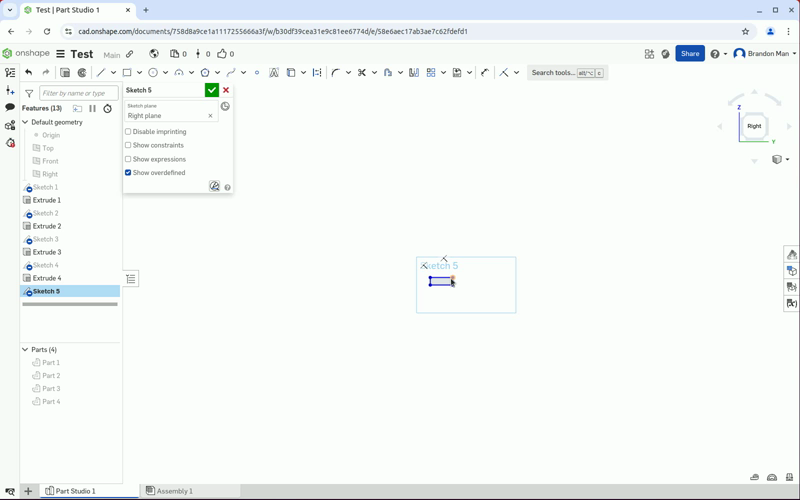
scroll(6)
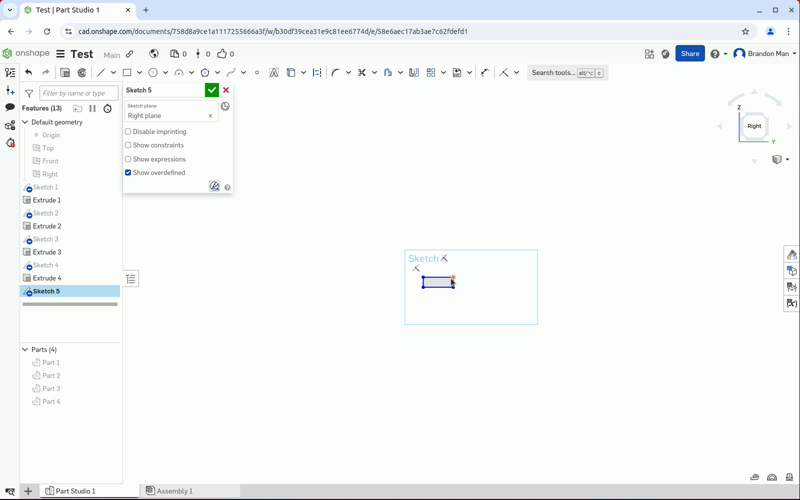
scroll(6)
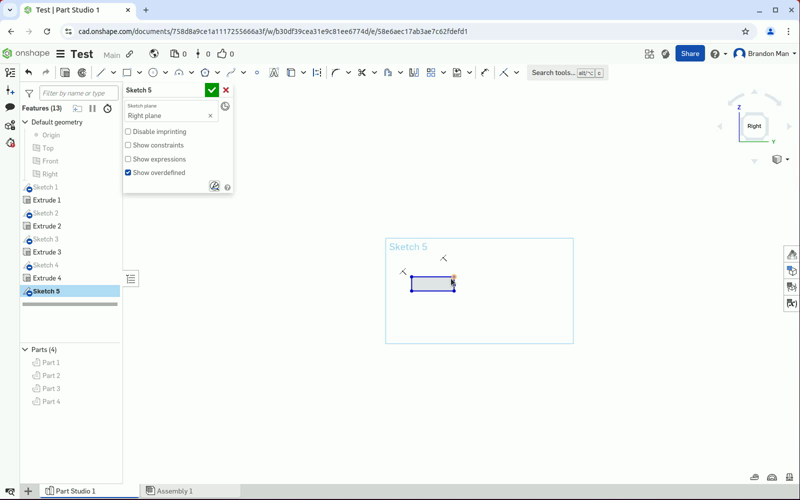
scroll(6)
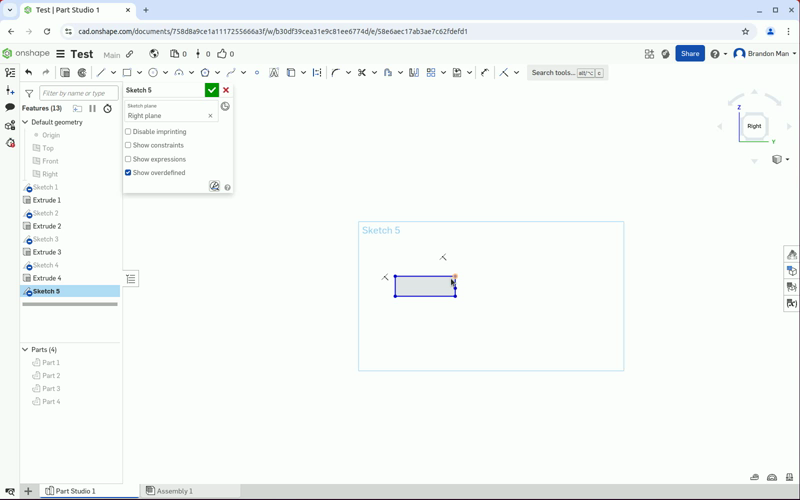
scroll(6)
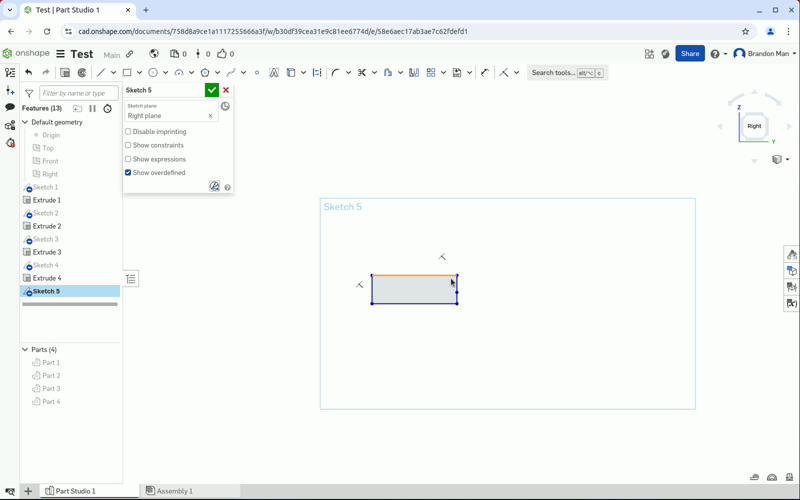
scroll(6)
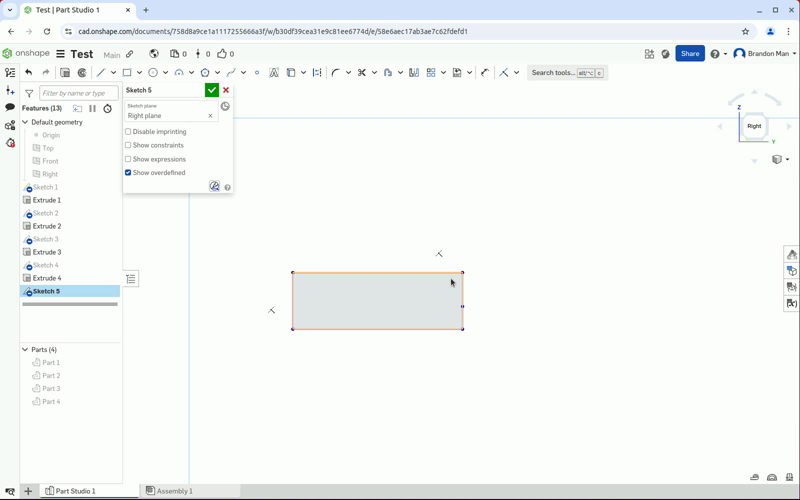
click(451, 278)
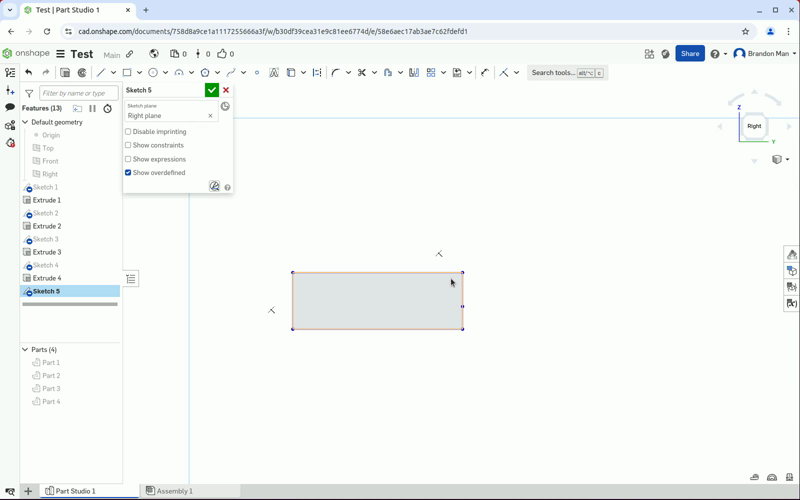
scroll(-6)
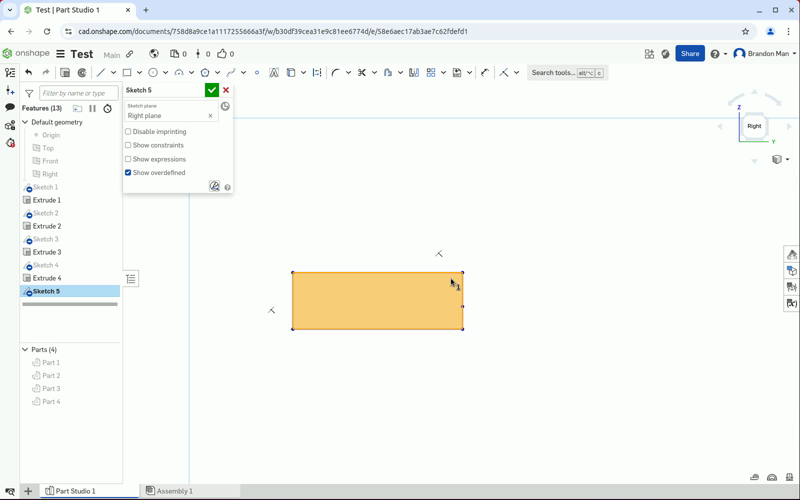
scroll(-6)
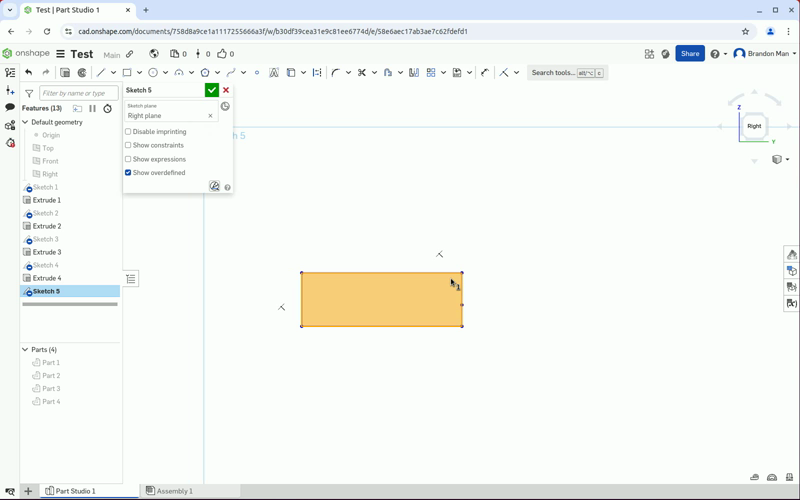
scroll(-6)
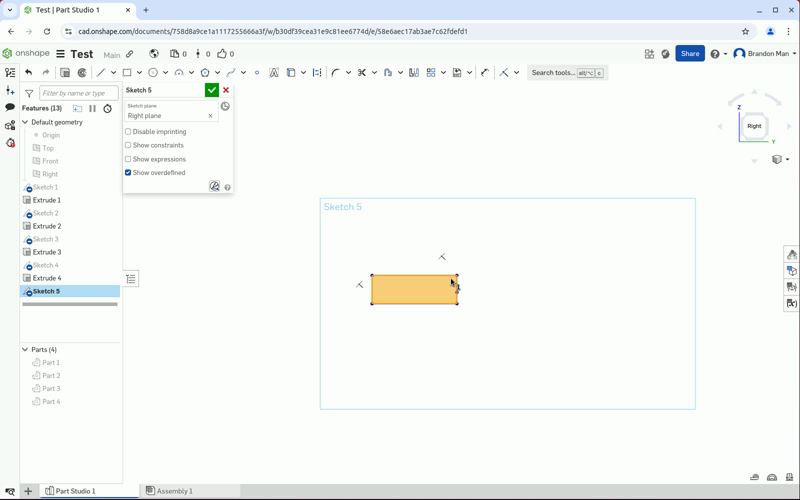
scroll(-6)
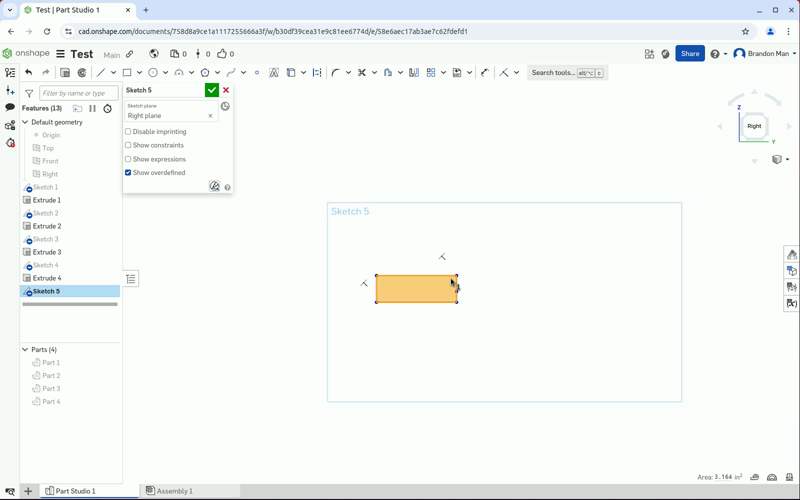
scroll(-6)
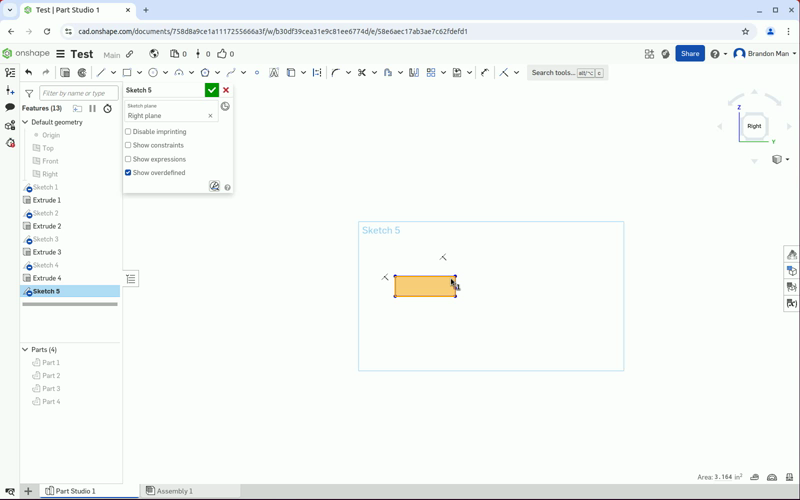
scroll(-6)
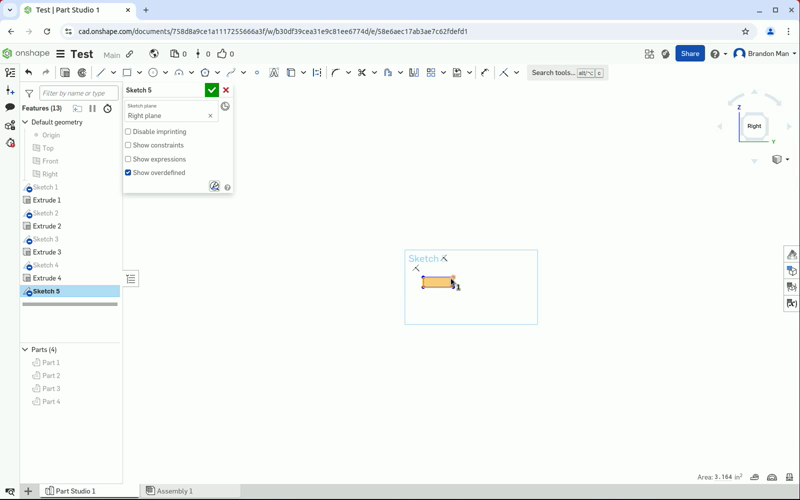
scroll(-6)
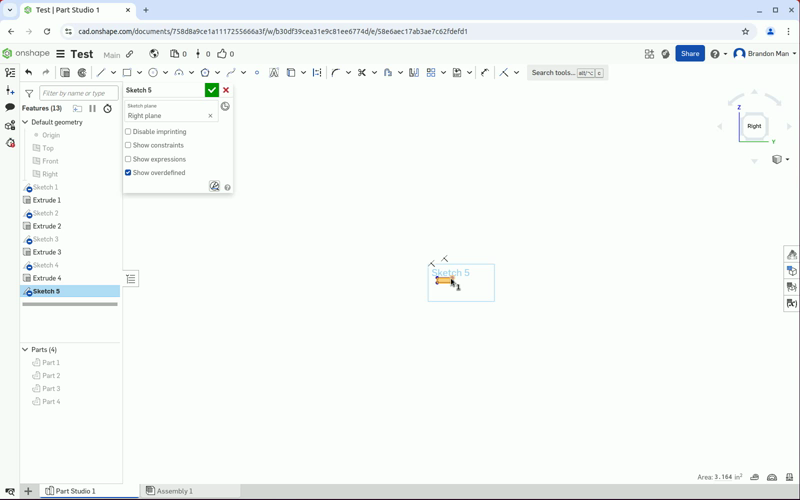
mouse_move(73, 352)
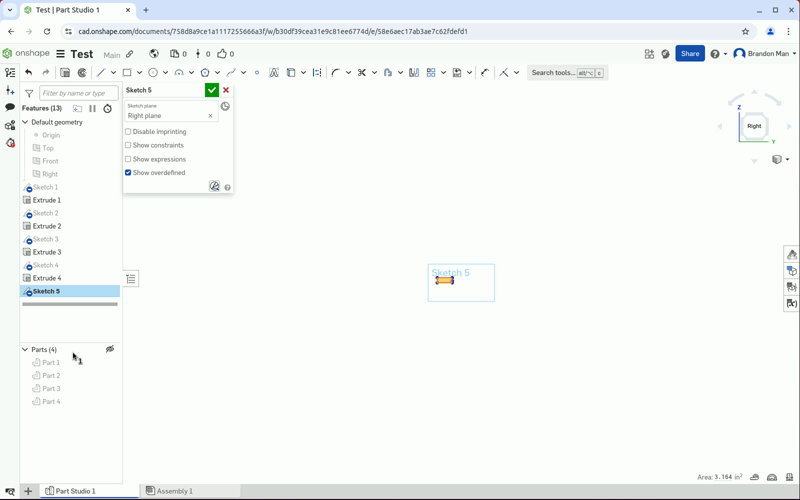
key(shift+y)
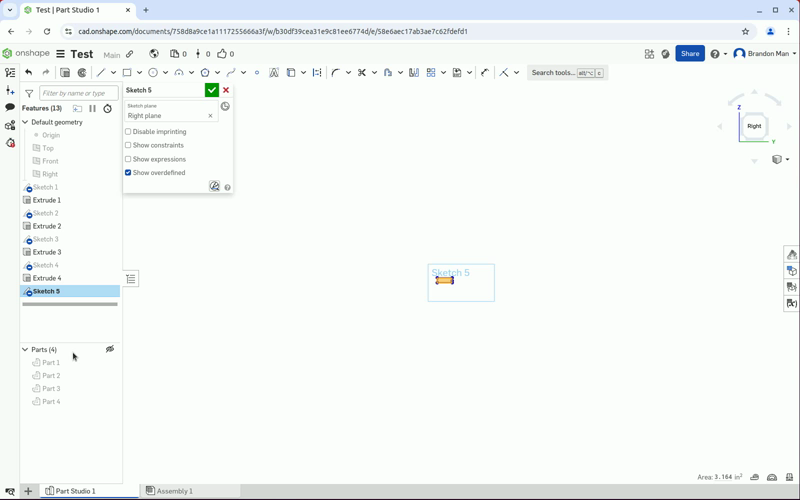
key(shift+e)
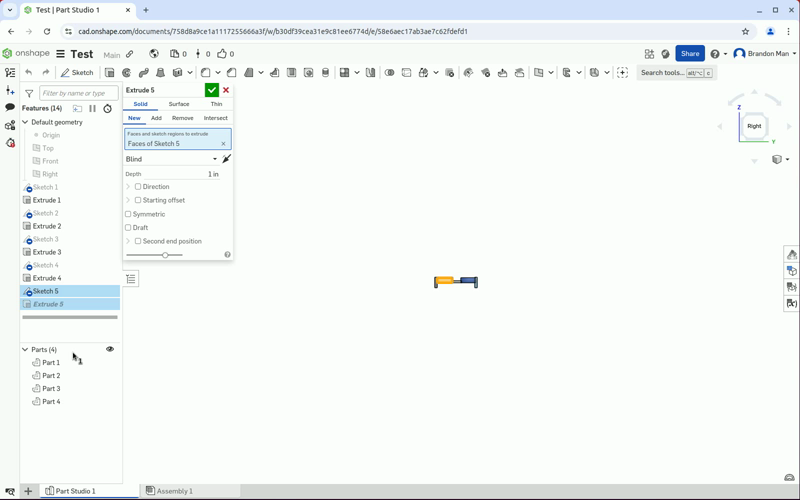
mouse_move(143, 106)
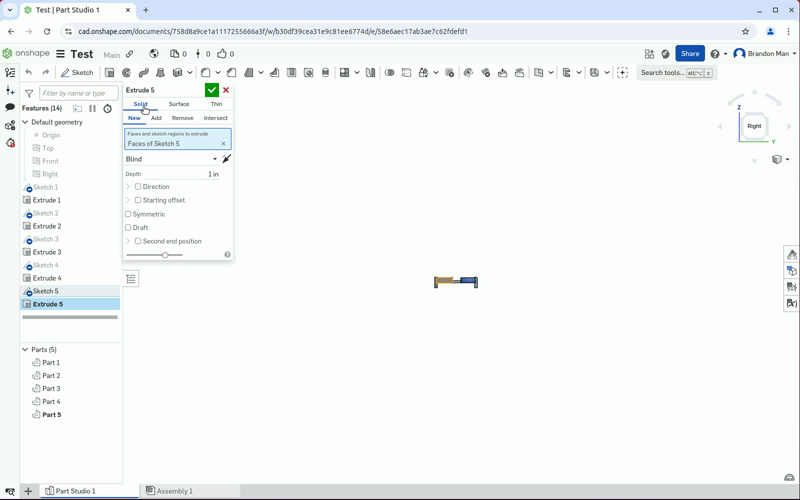
click(143, 106)
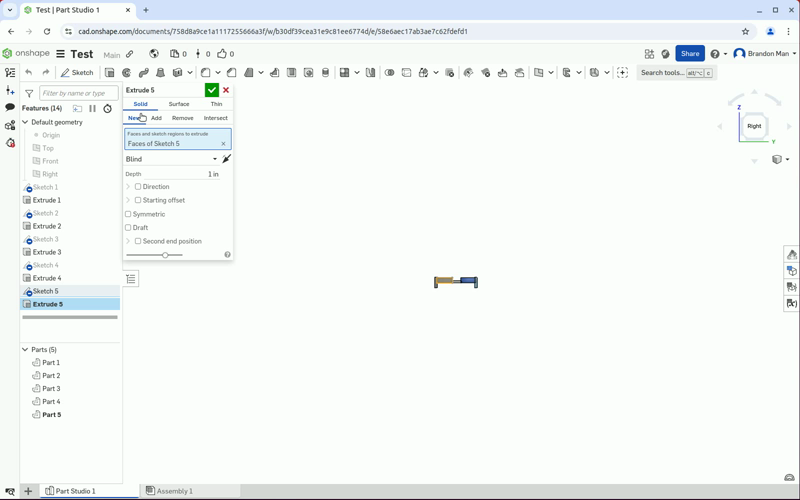
mouse_move(137, 120)
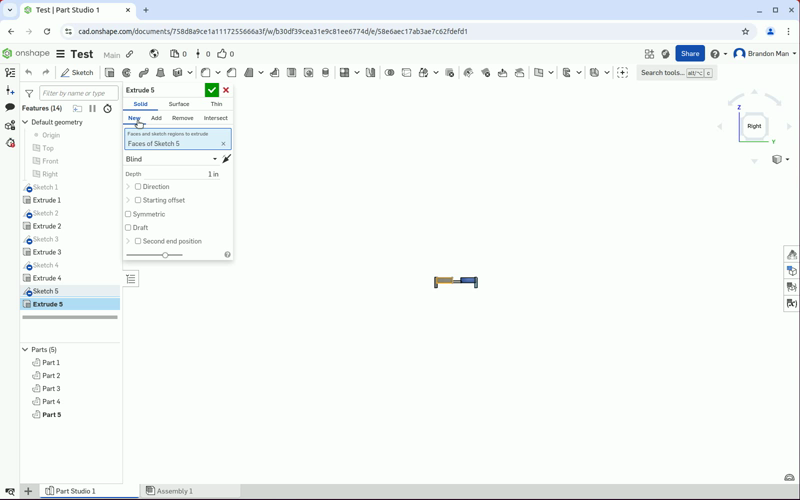
click(137, 120)
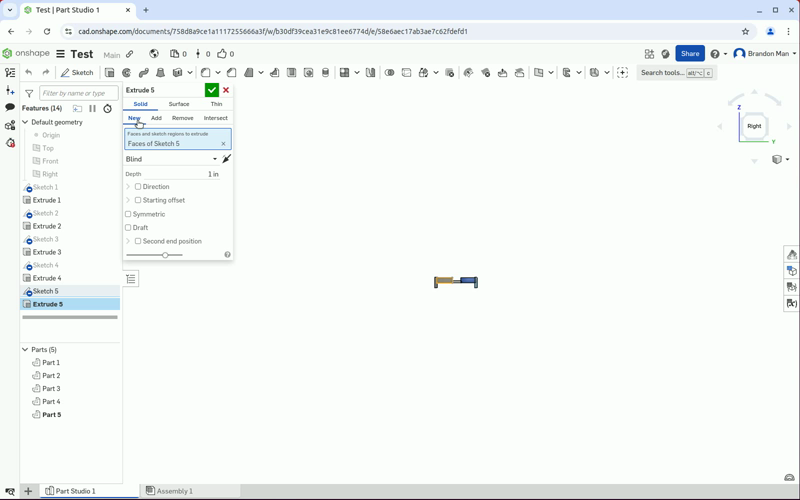
key(tab, 4)
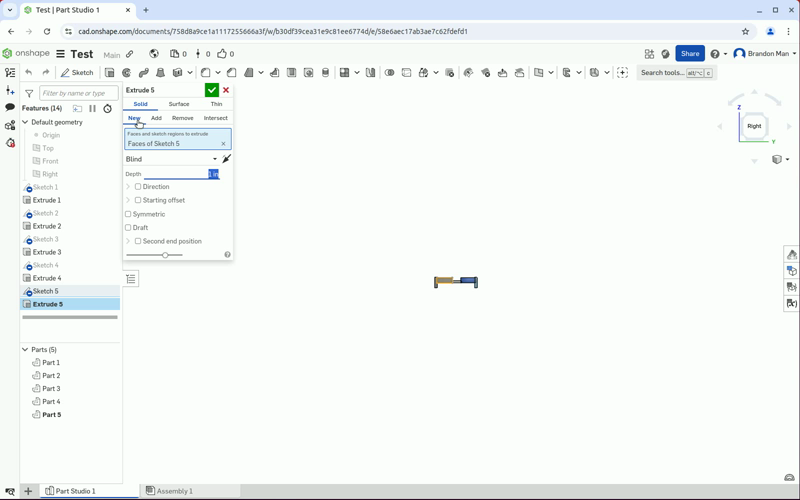
text(23.108)
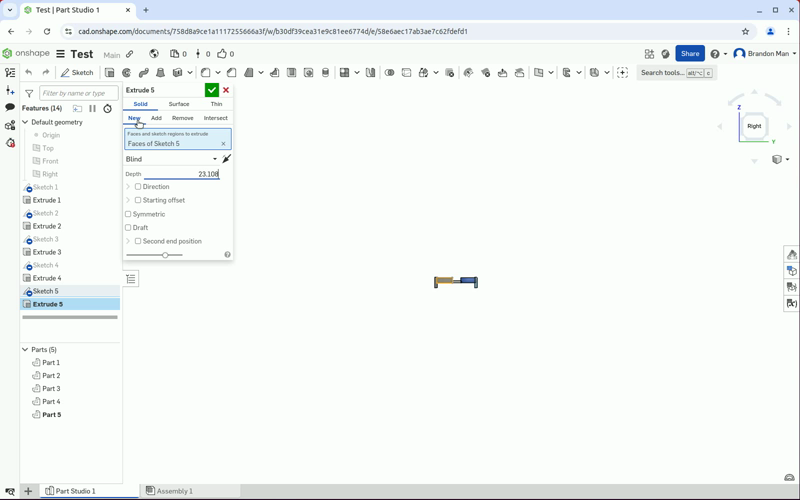
key(enter)
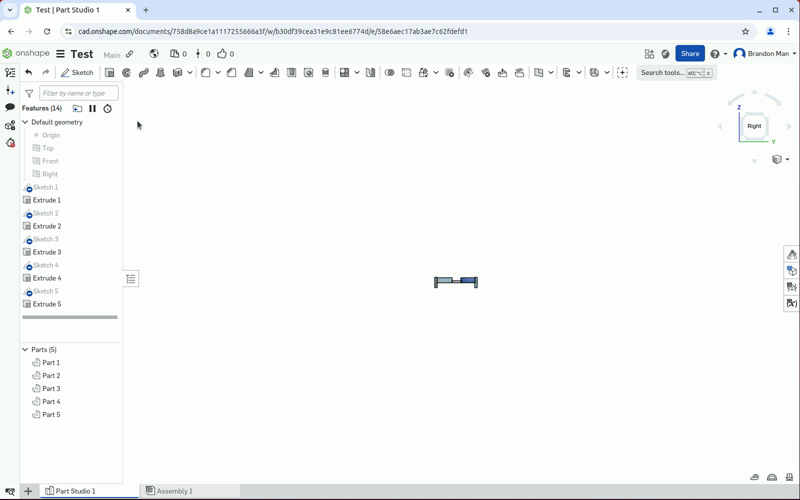
key(shift+h)
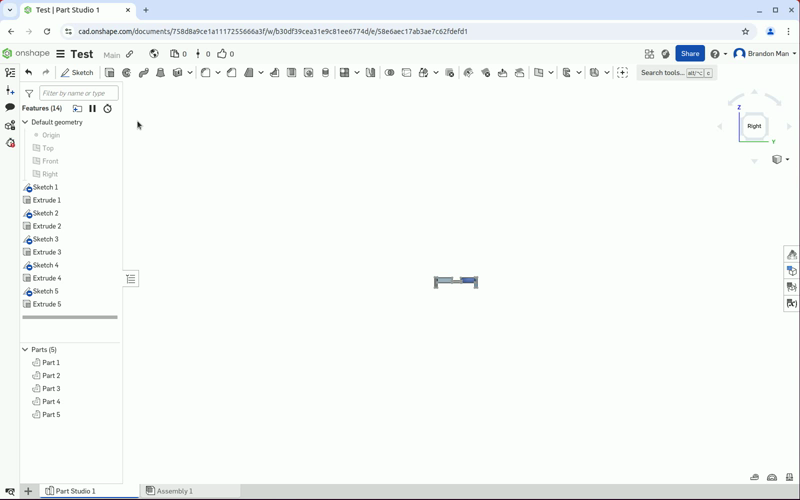
key(shift+h)
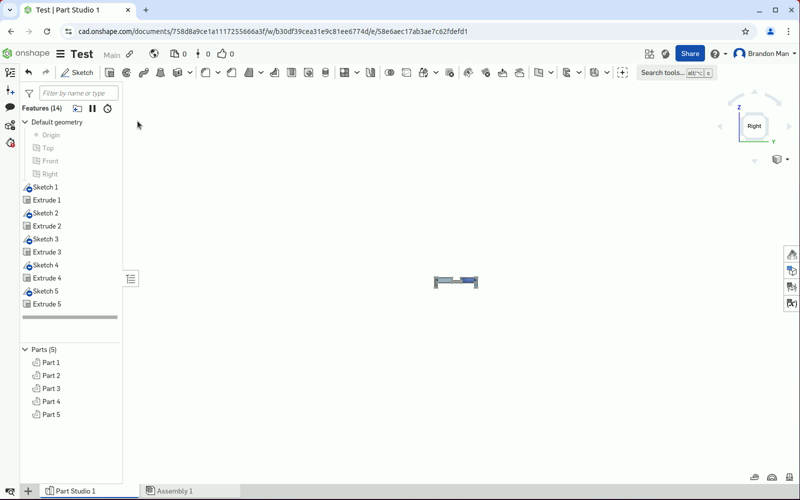
key(shift+7)
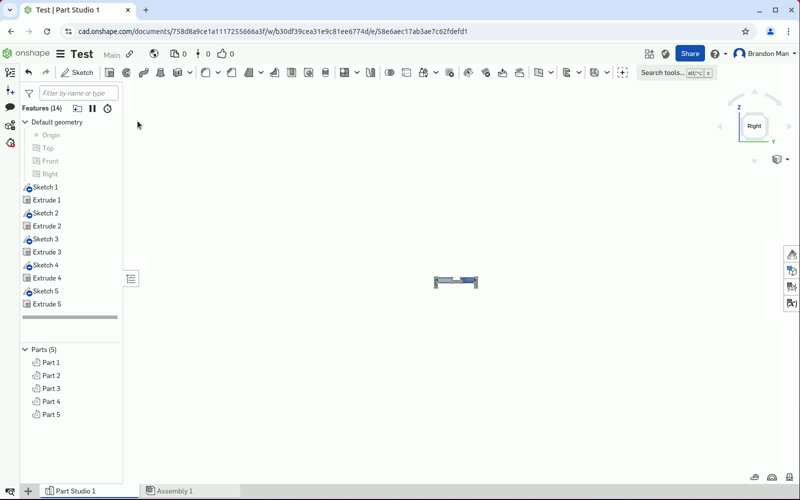
key(right, 2)
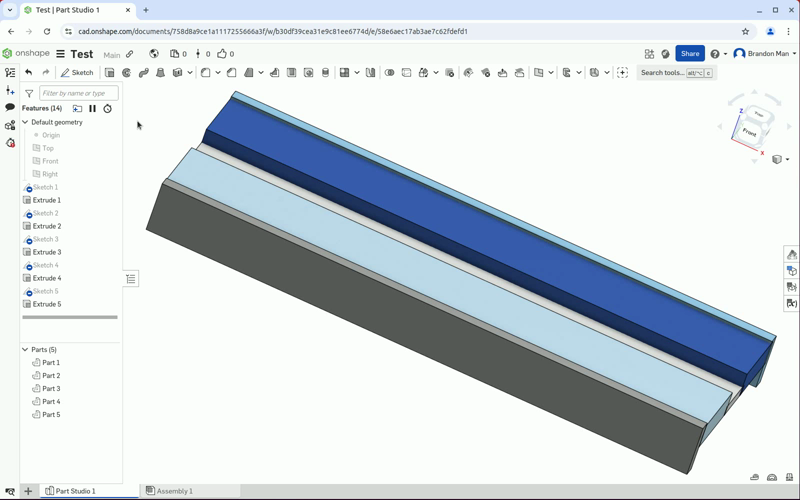
key(down, 2)
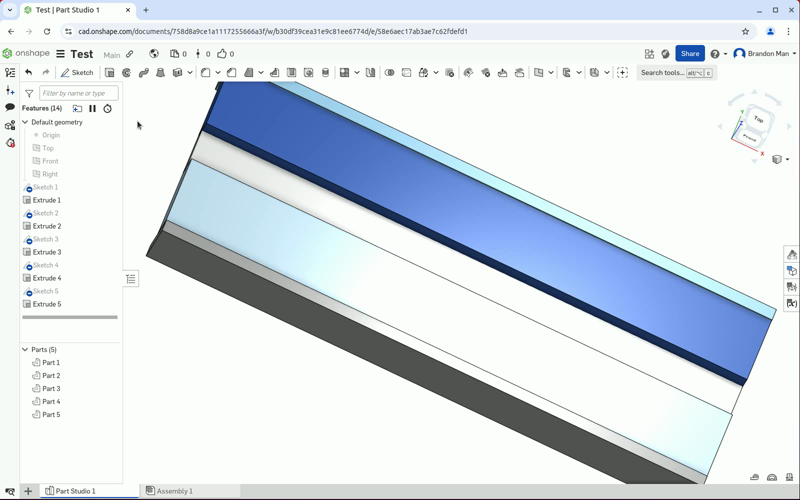
key(up, 2)
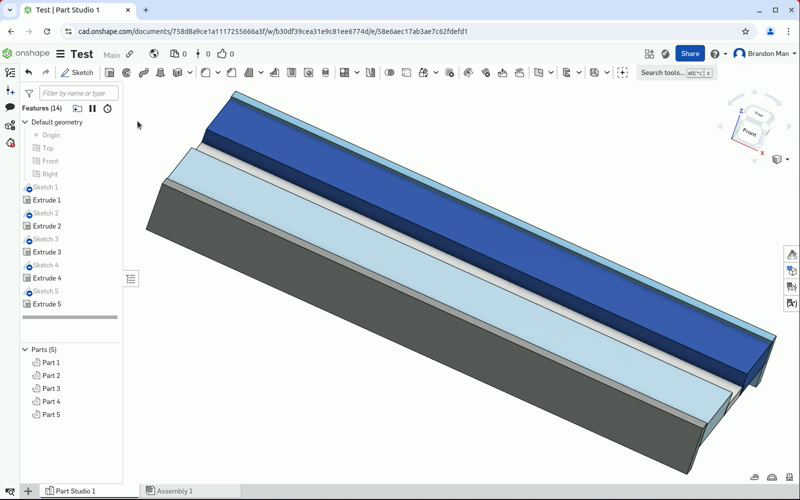
key(left, 2)
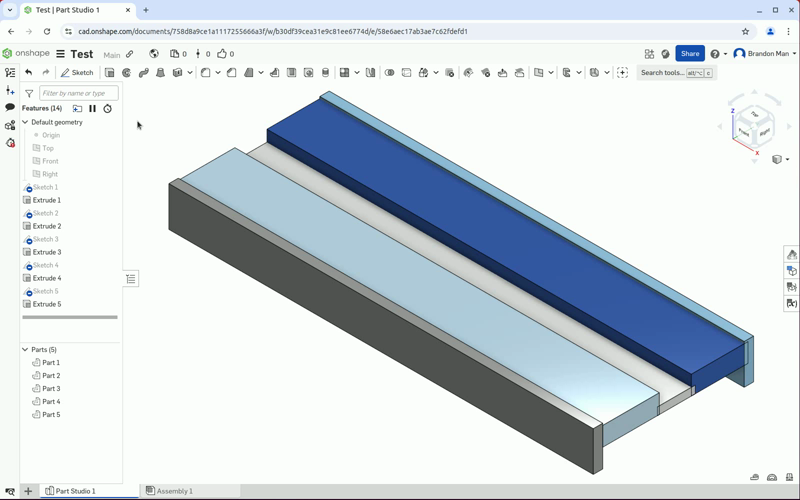
mouse_move(73, 189)
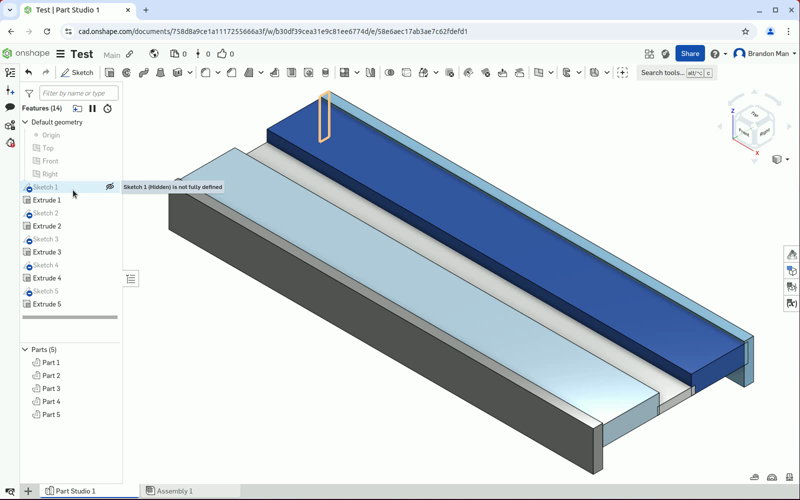
click(73, 189)